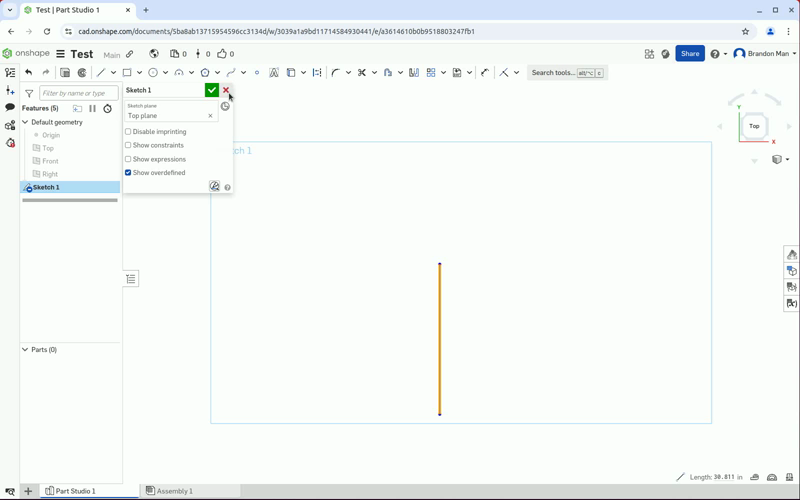
key(shift+h)
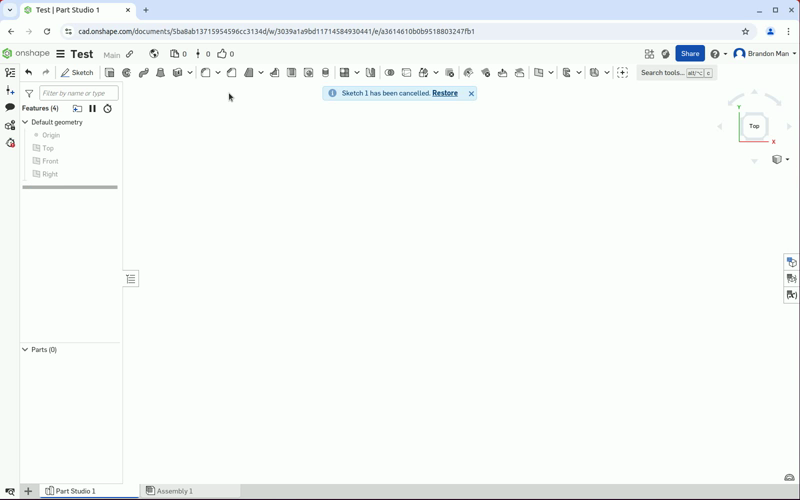
mouse_move(73, 352)
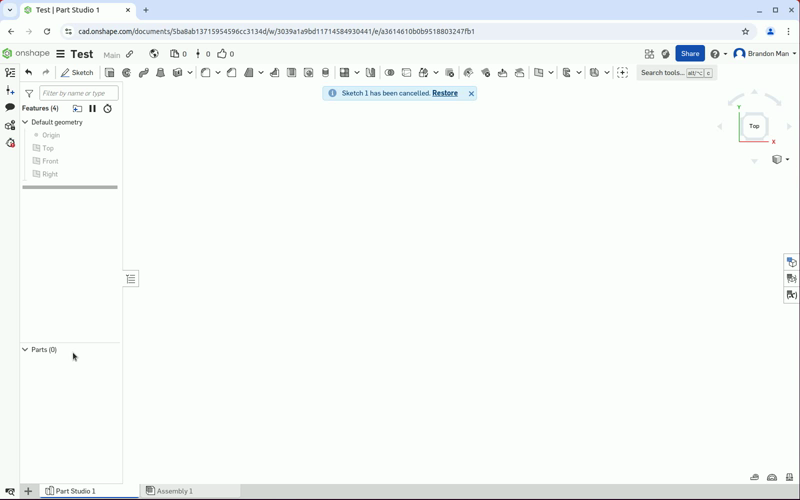
key(y)
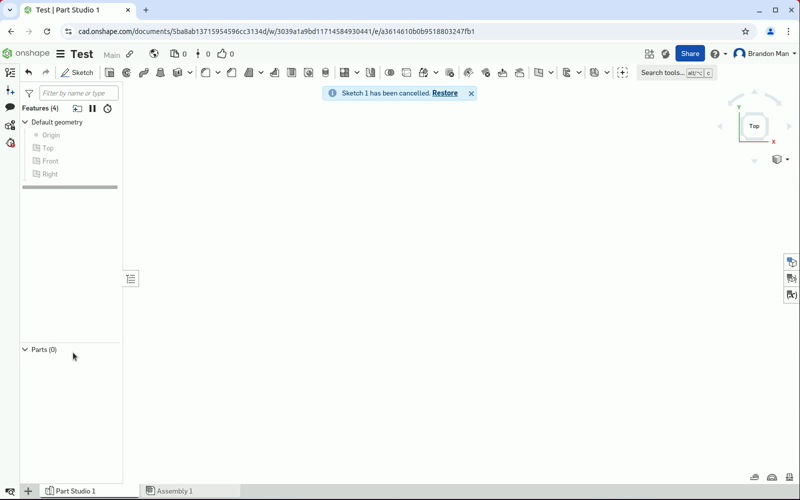
key(shift+p)
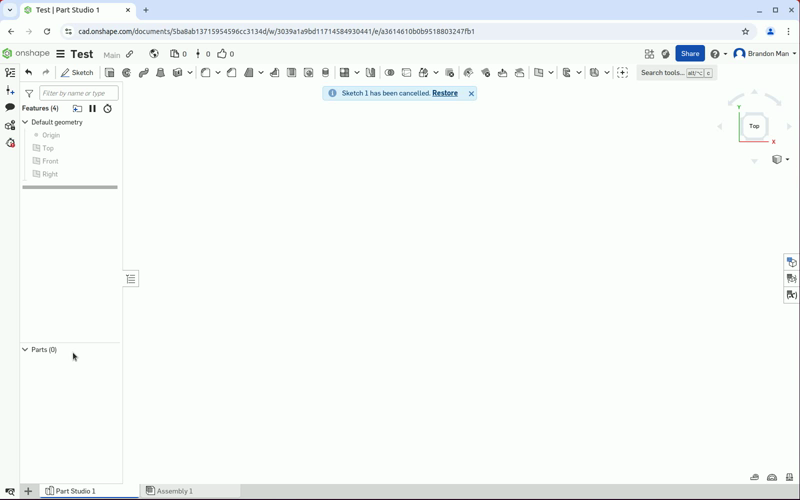
key(space)
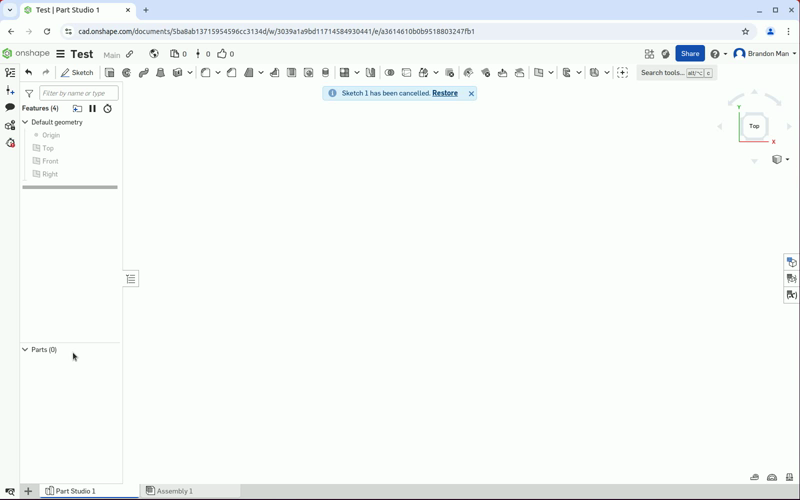
key_down(shift)
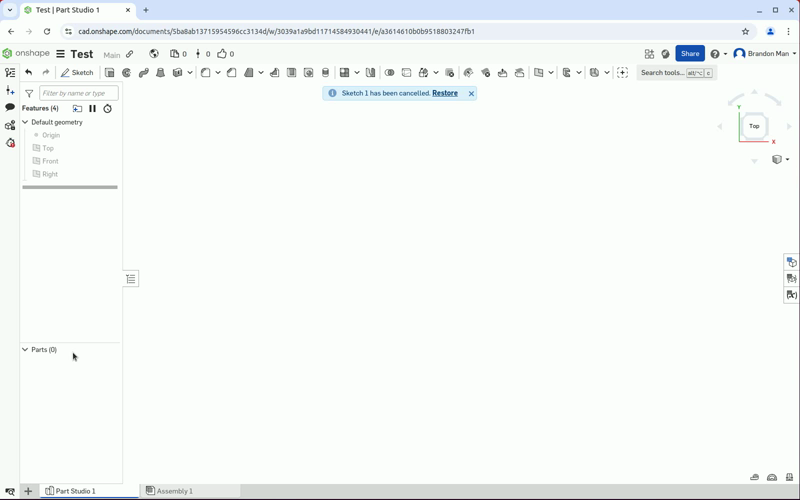
key(up)
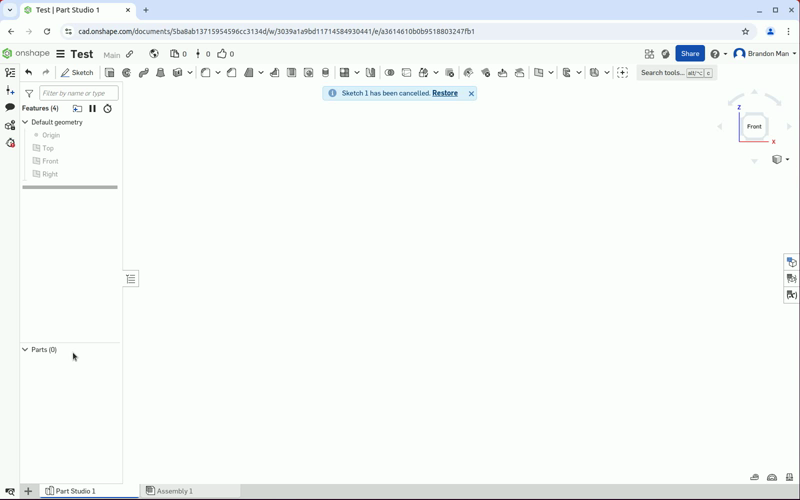
key_up(shift)
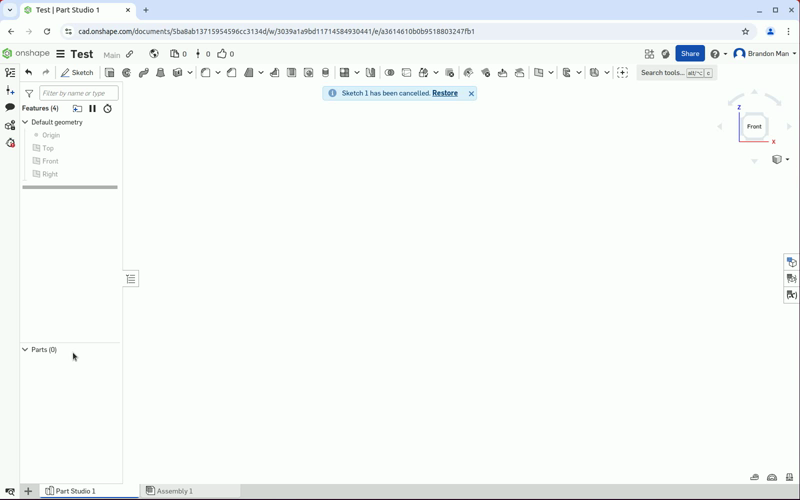
mouse_move(73, 352)
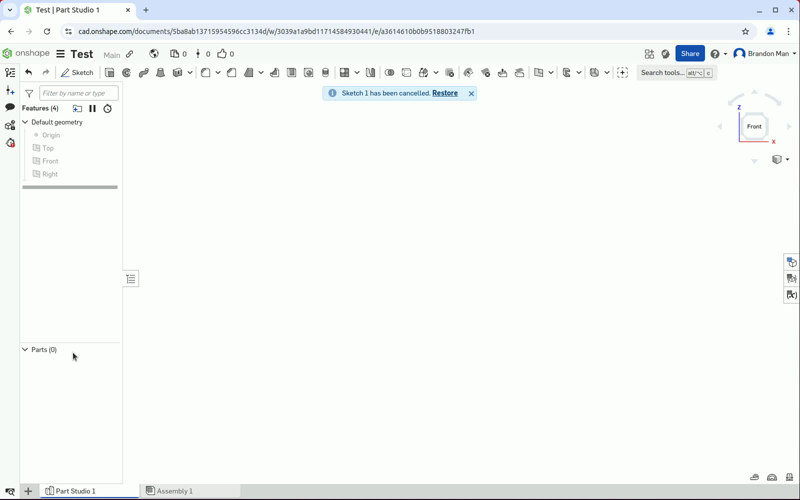
key(shift+y)
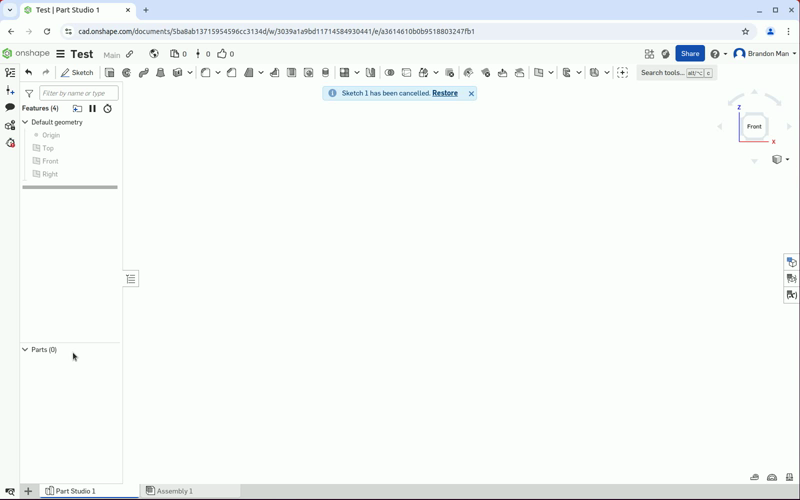
key(shift+s)
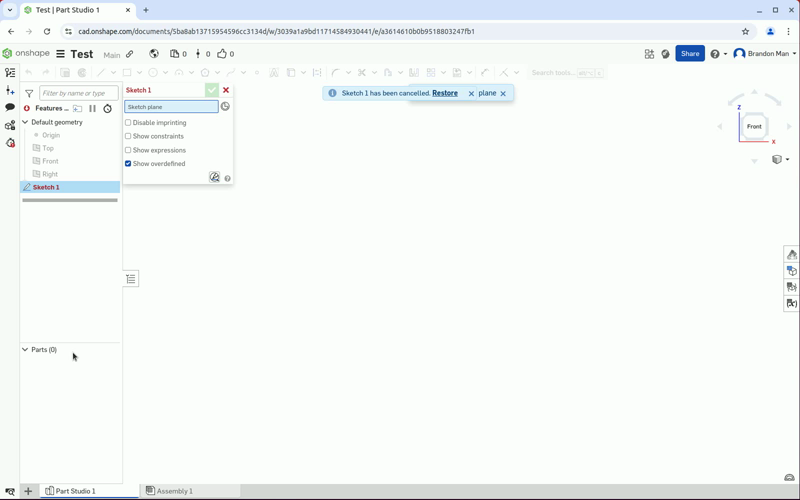
mouse_move(73, 163)
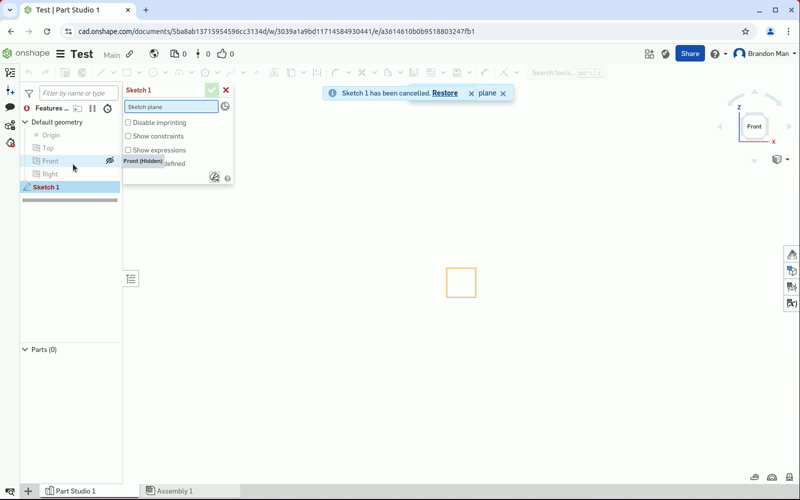
click(73, 163)
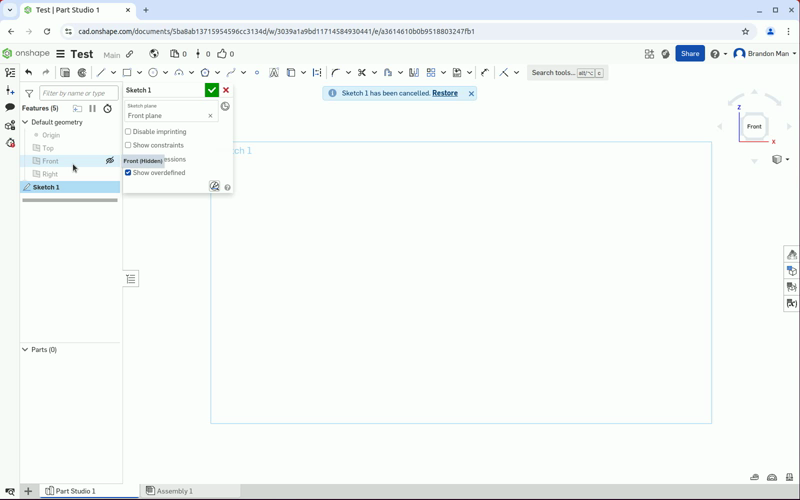
mouse_move(73, 352)
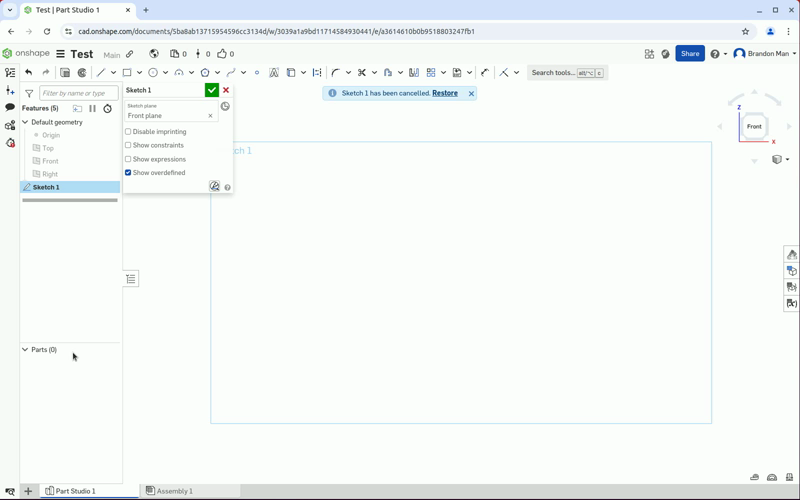
key(y)
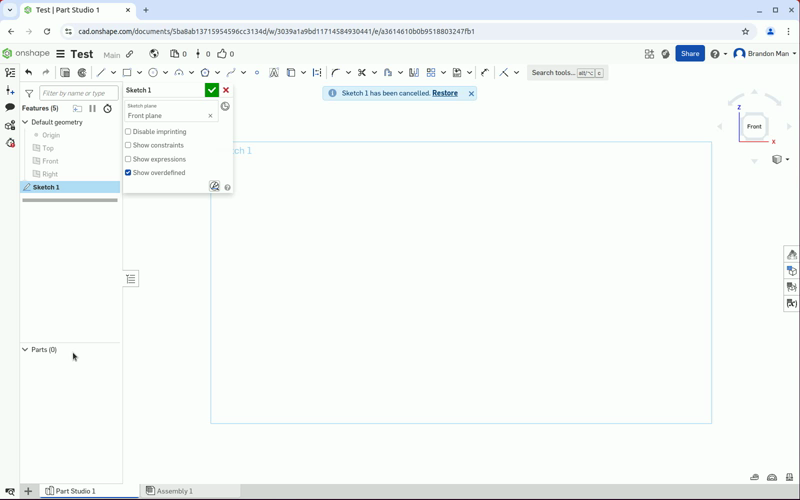
key(l)
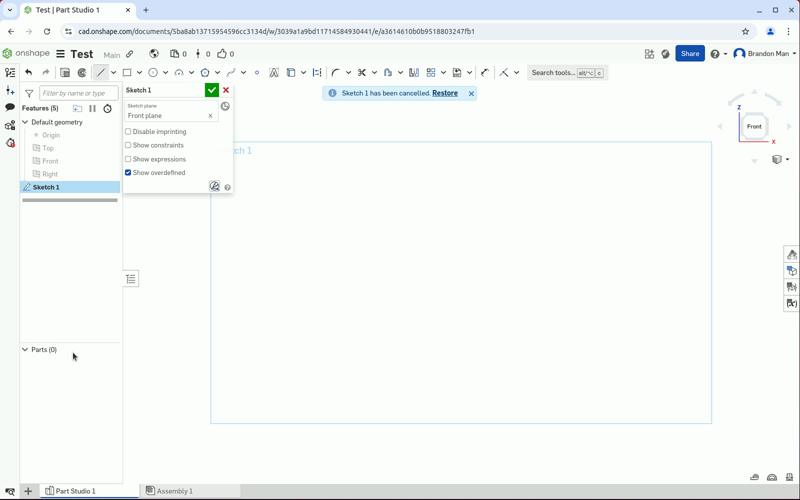
key_down(shift)
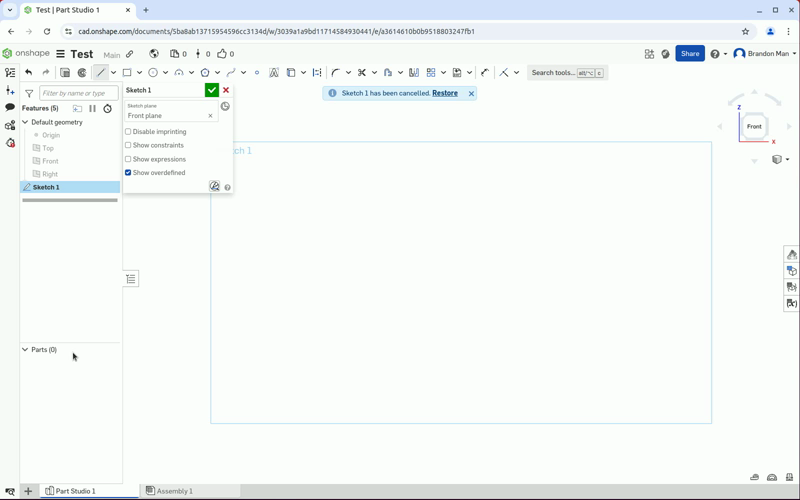
mouse_move(348, 324)
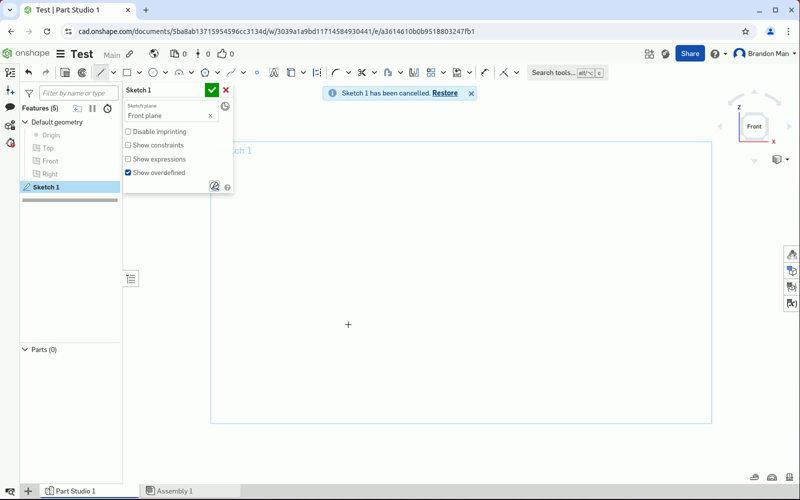
click(348, 324)
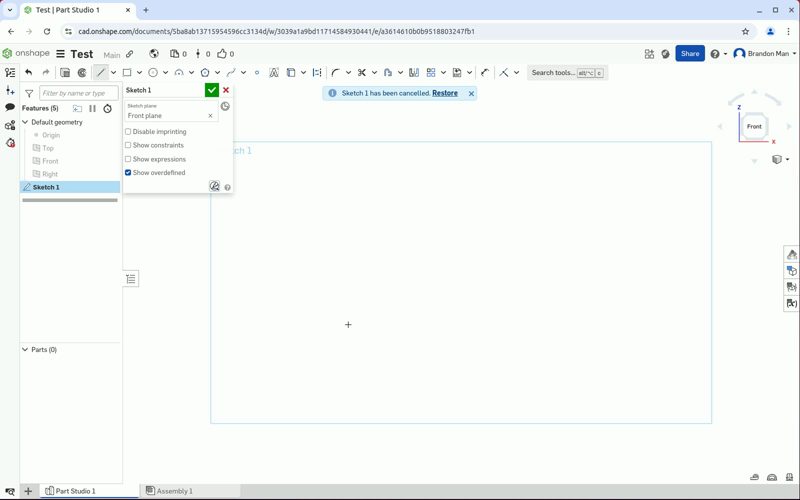
key_up(shift)
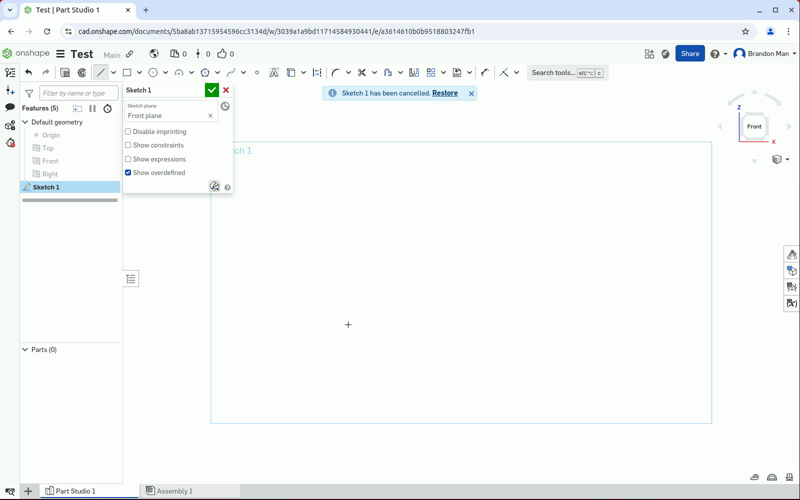
key_down(shift)
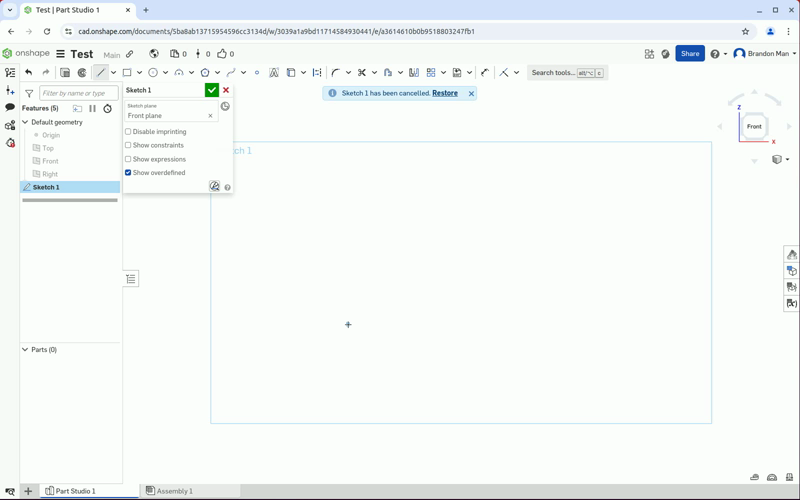
mouse_move(507, 324)
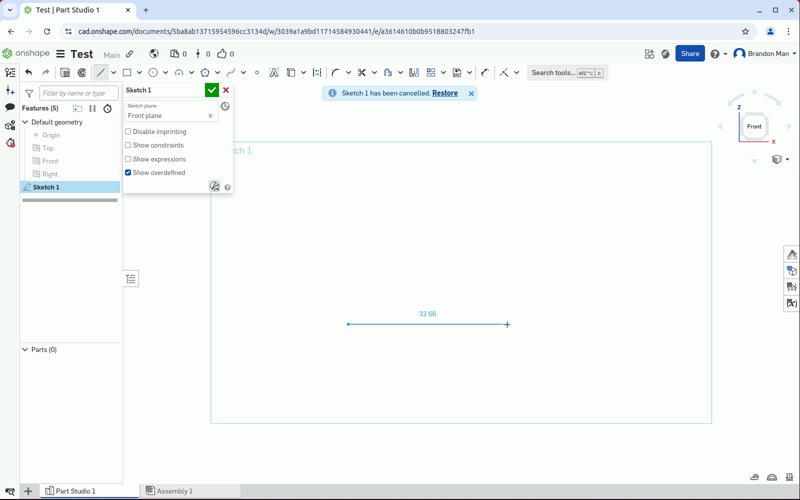
click(507, 324)
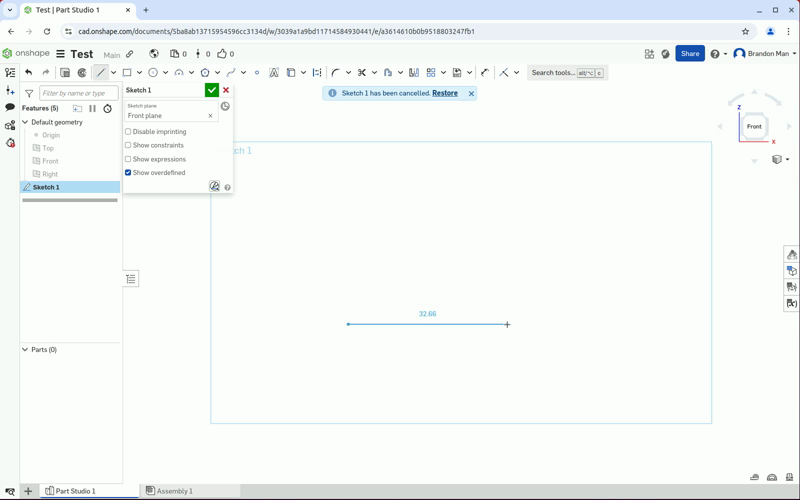
key_up(shift)
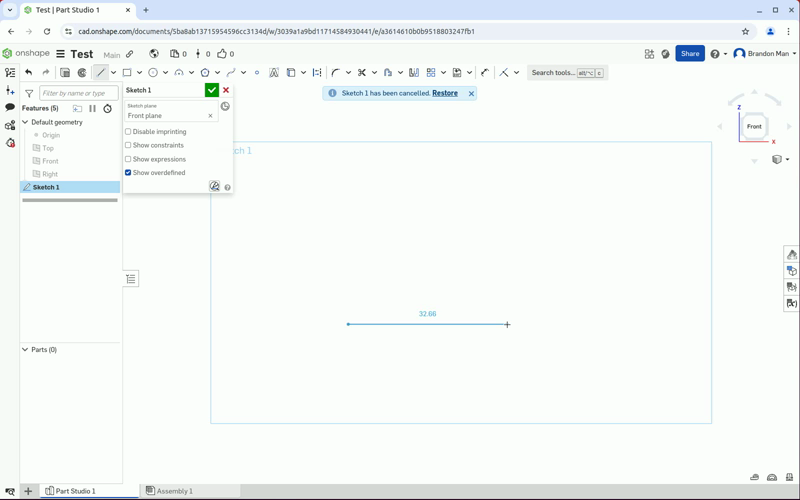
key_down(shift)
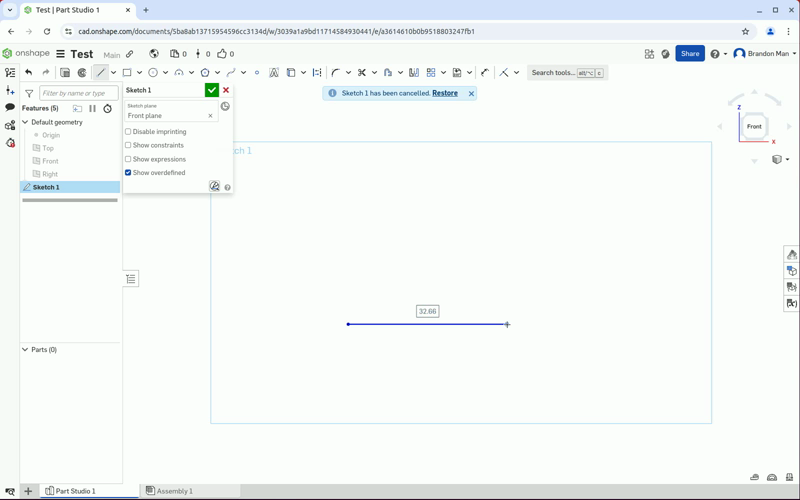
mouse_move(507, 241)
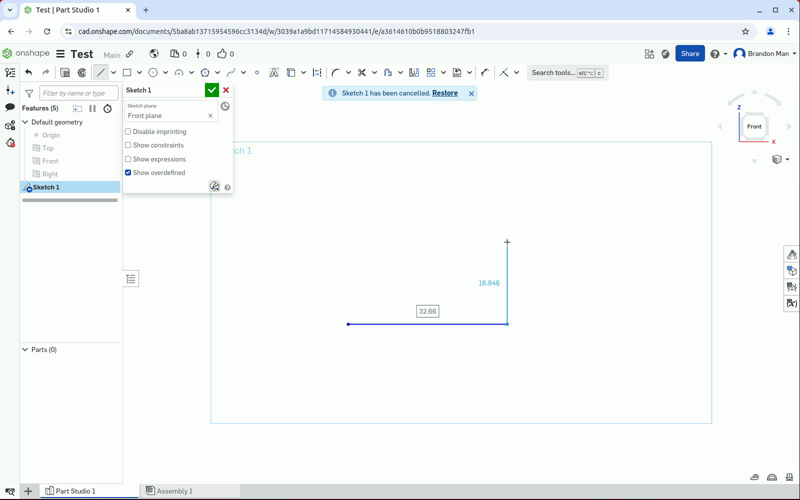
click(507, 241)
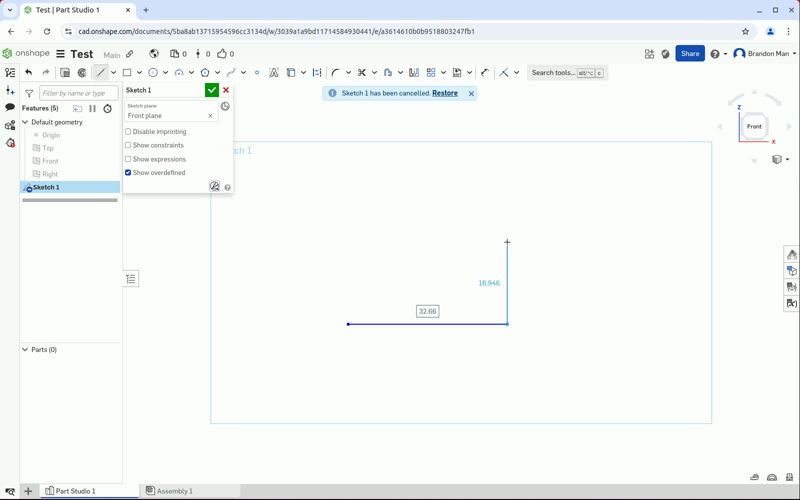
key_up(shift)
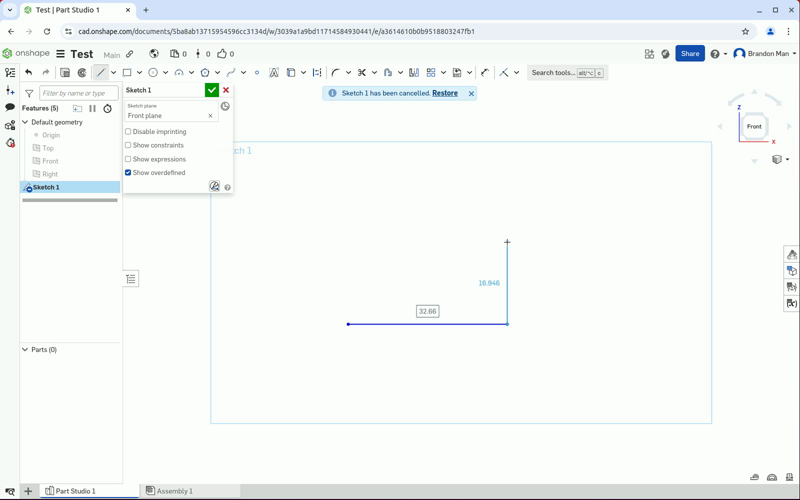
key_down(shift)
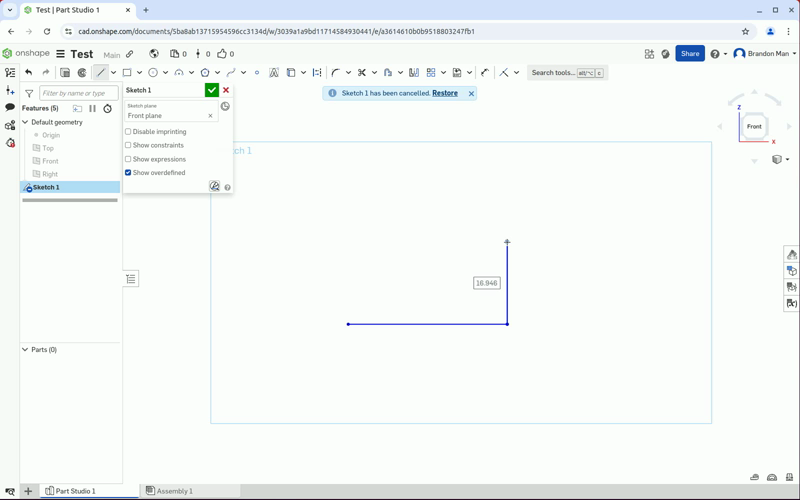
mouse_move(348, 241)
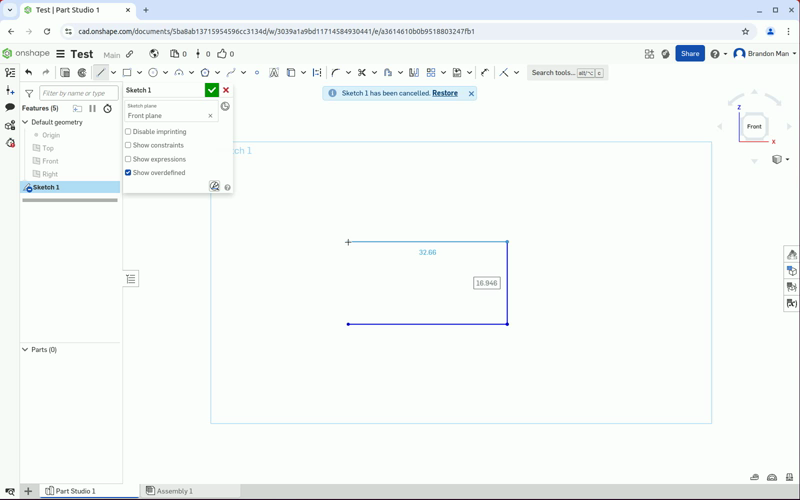
click(348, 241)
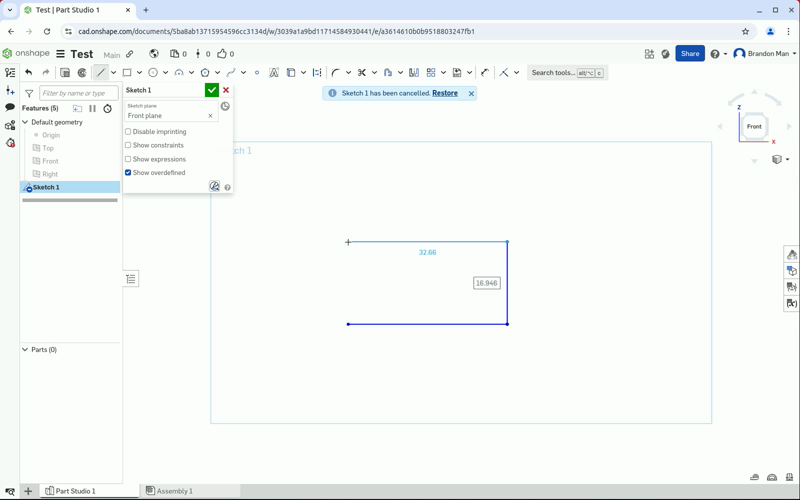
key_up(shift)
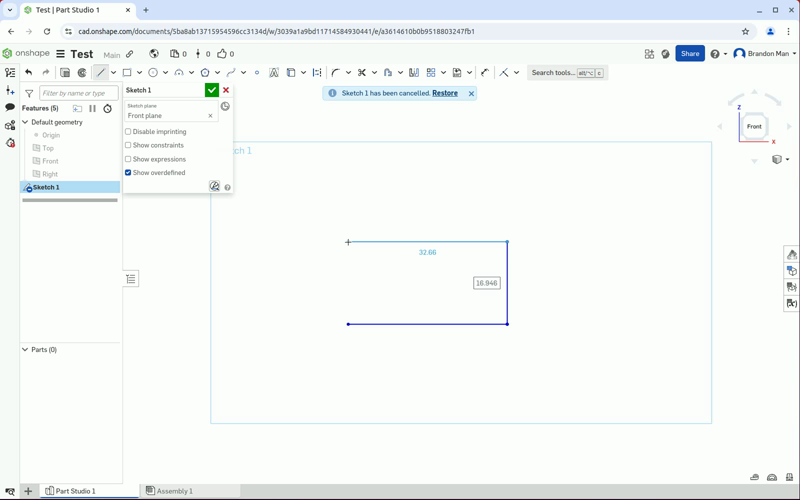
key_down(shift)
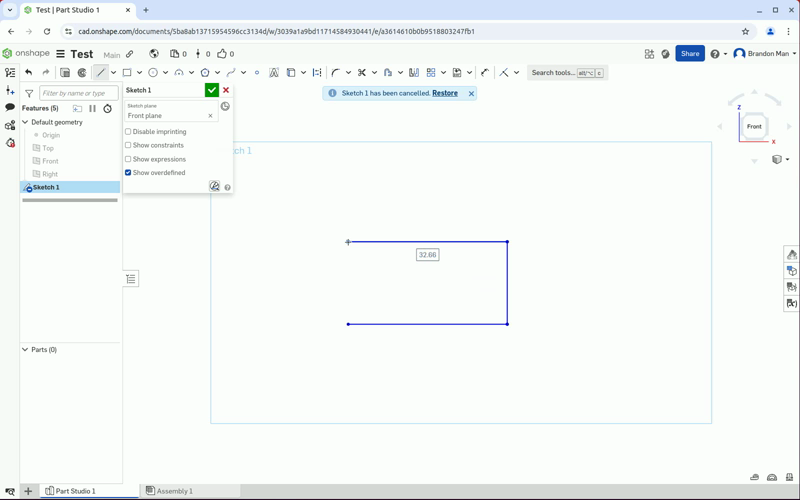
mouse_move(348, 324)
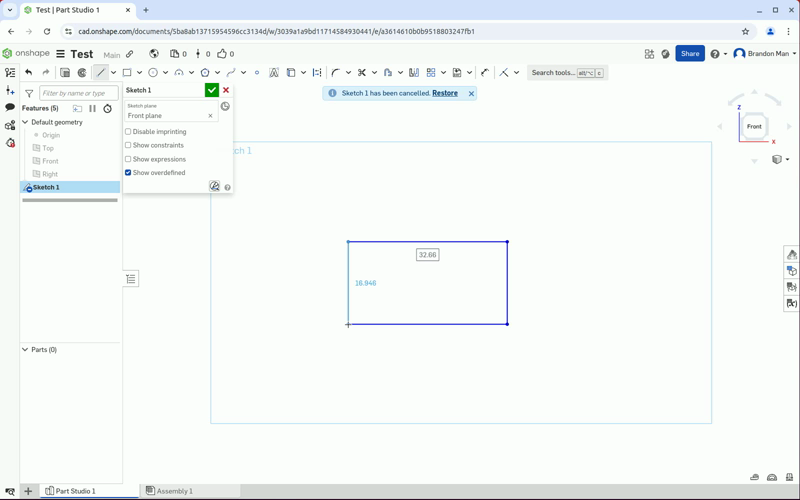
key_up(shift)
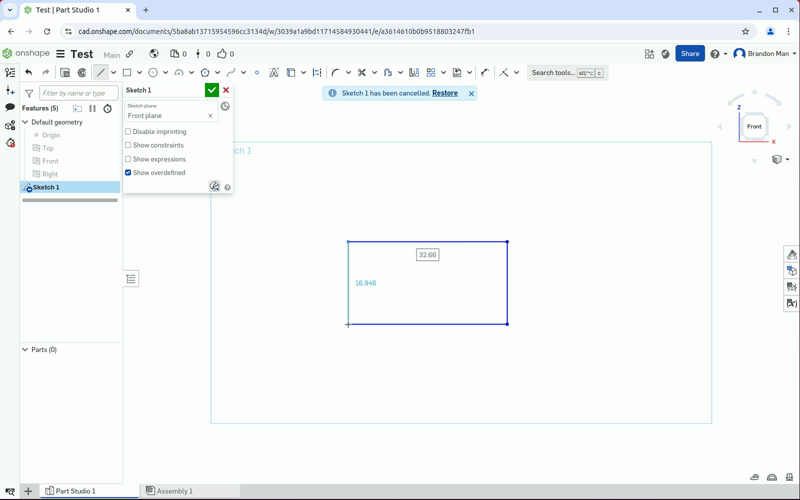
click(348, 324)
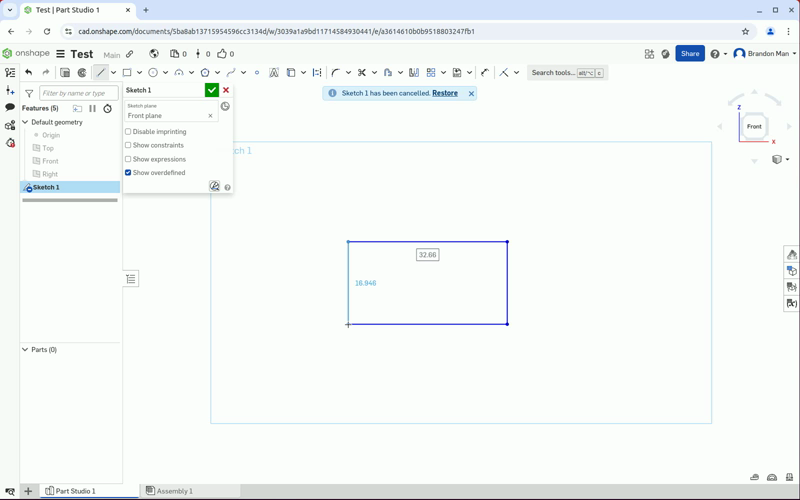
key(esc)
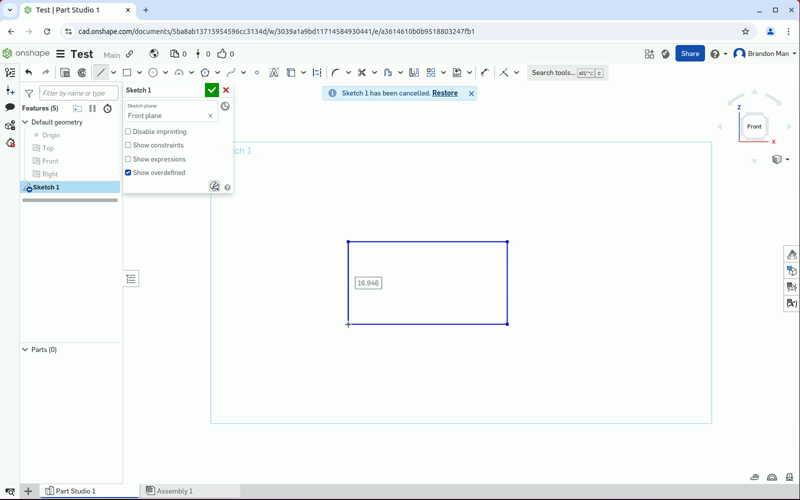
key(c)
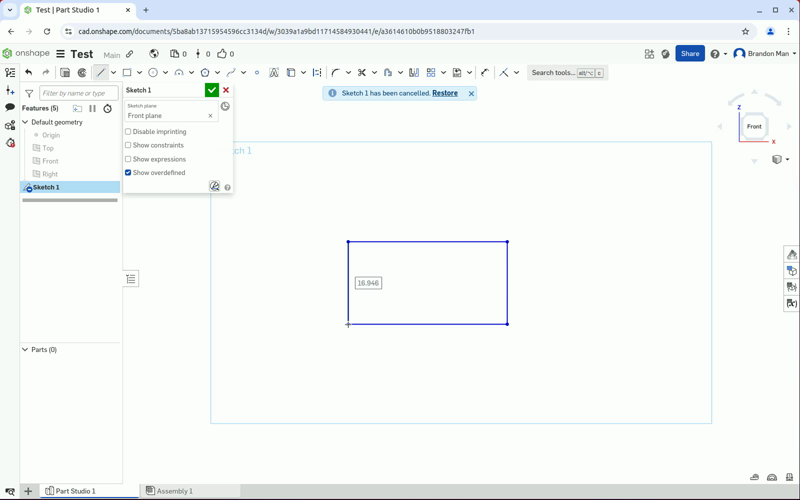
key_down(shift)
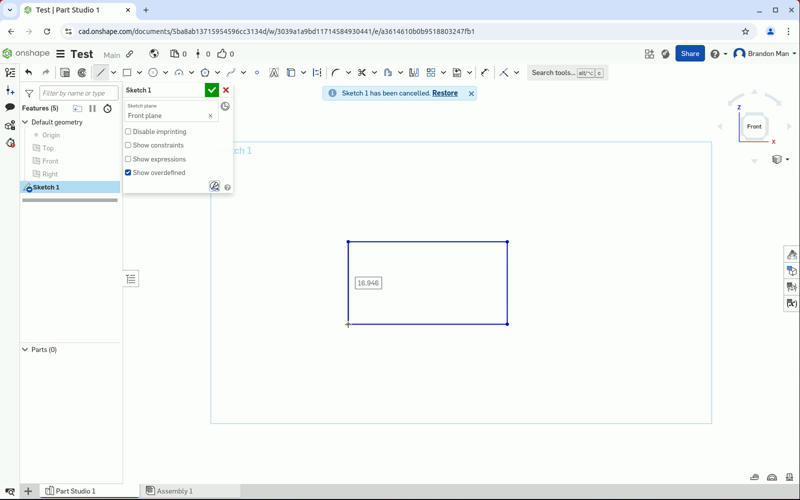
mouse_move(374, 282)
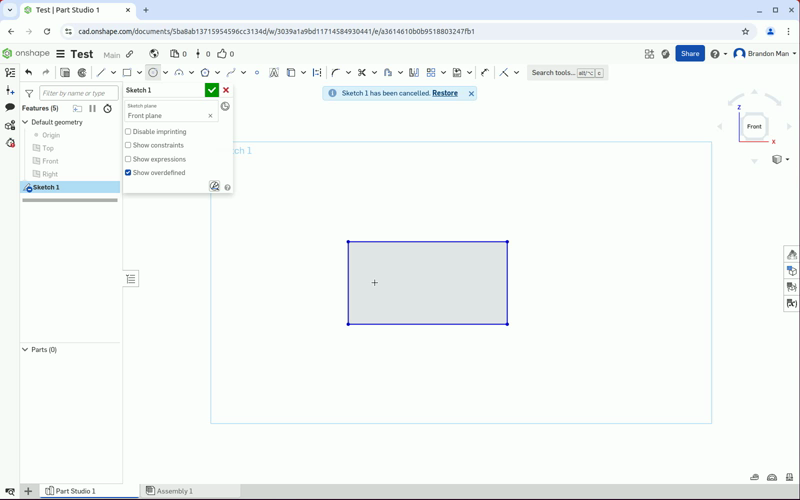
click(374, 282)
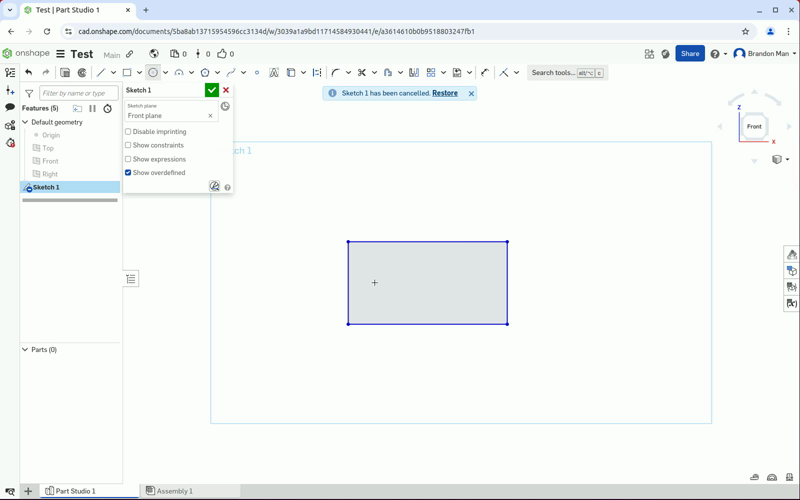
key_up(shift)
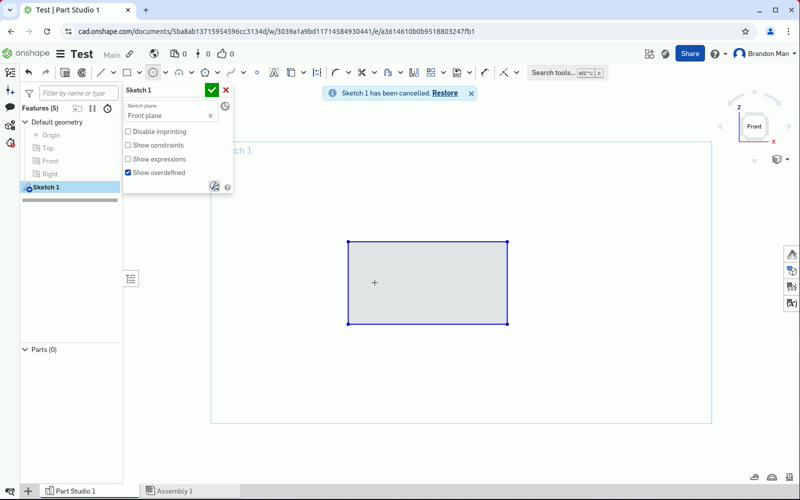
mouse_move(388, 282)
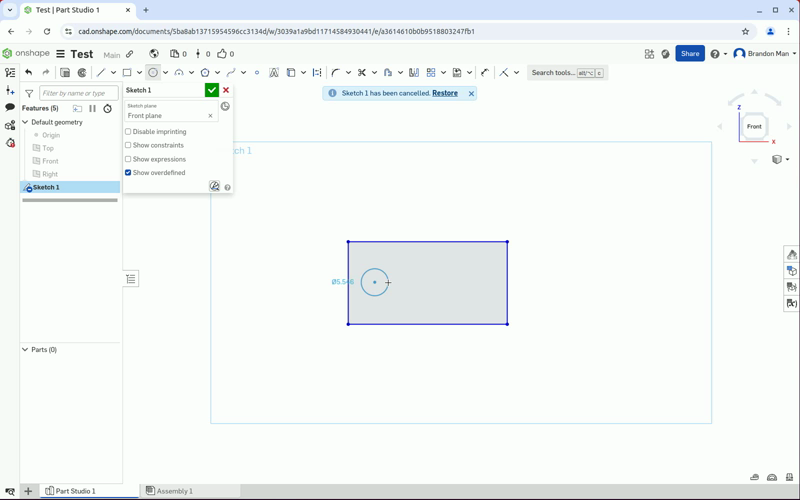
click(388, 282)
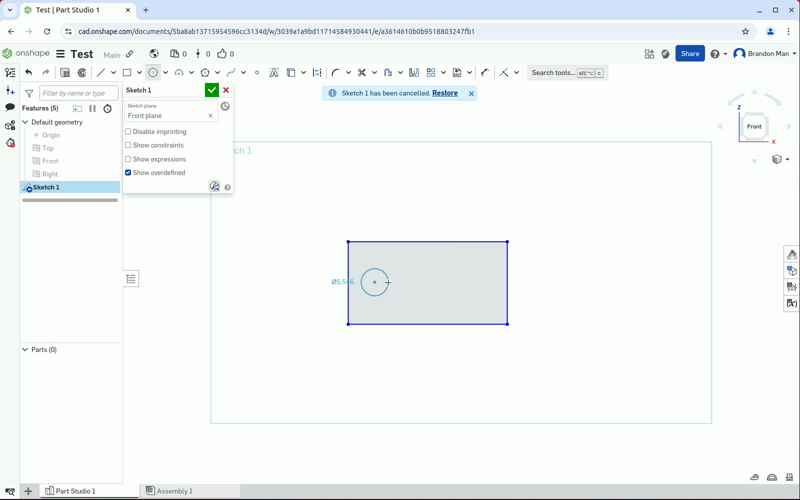
key(esc)
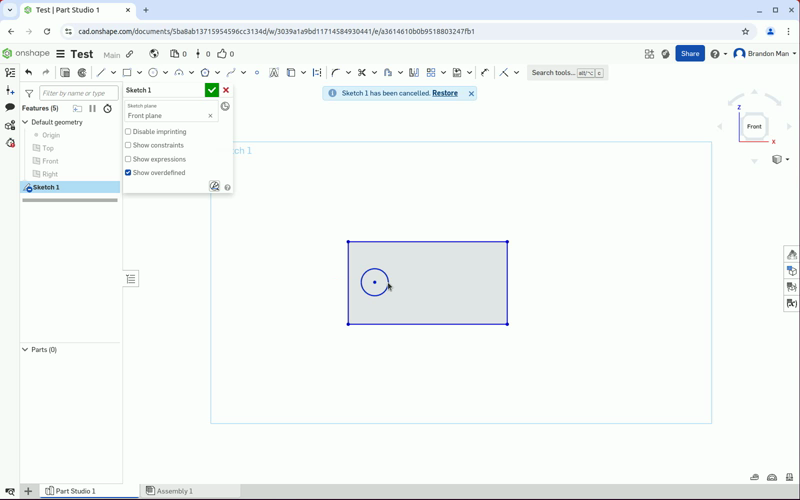
key(l)
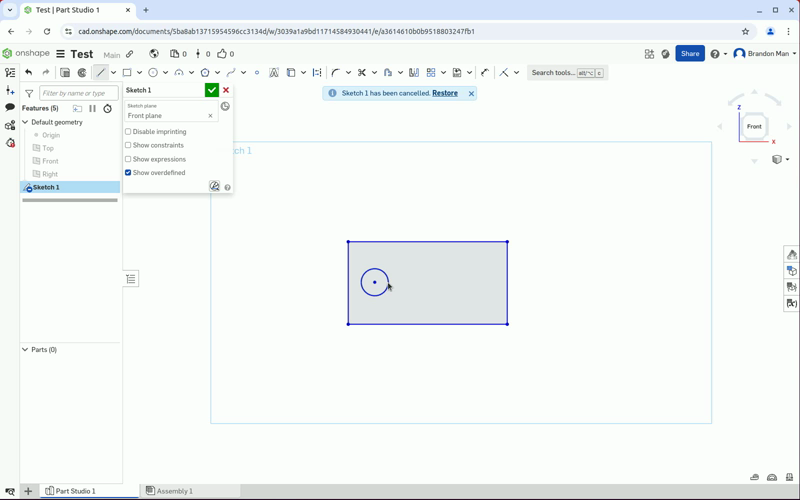
key_down(shift)
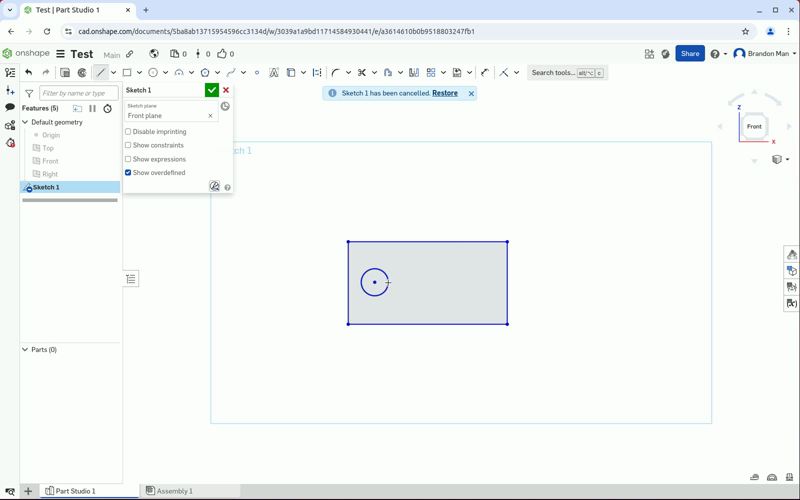
mouse_move(418, 292)
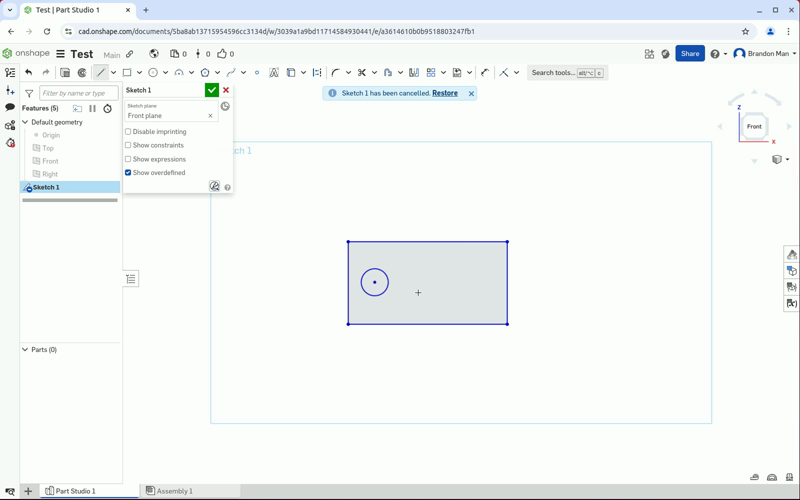
click(418, 292)
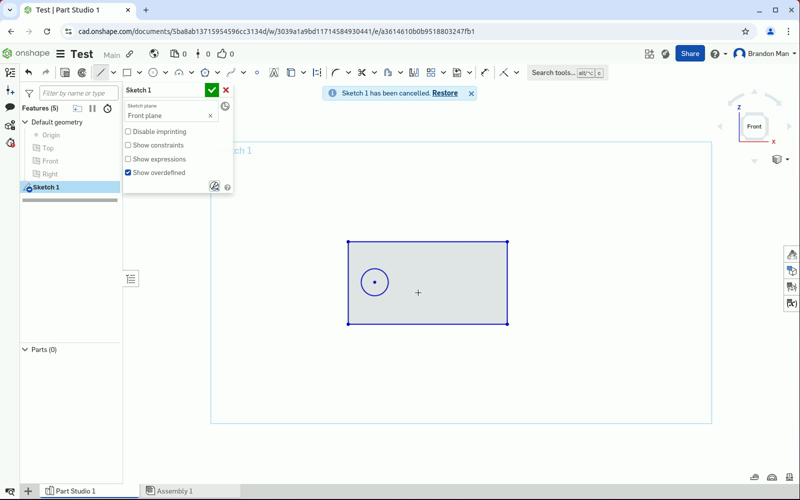
key_up(shift)
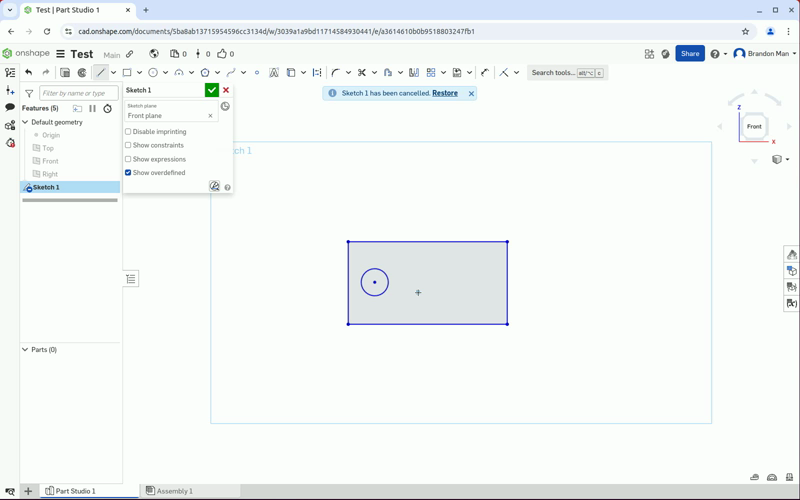
key_down(shift)
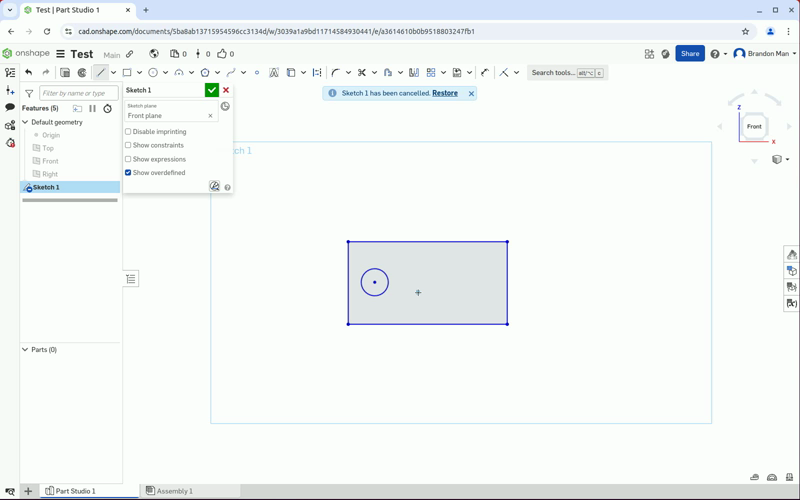
mouse_move(448, 292)
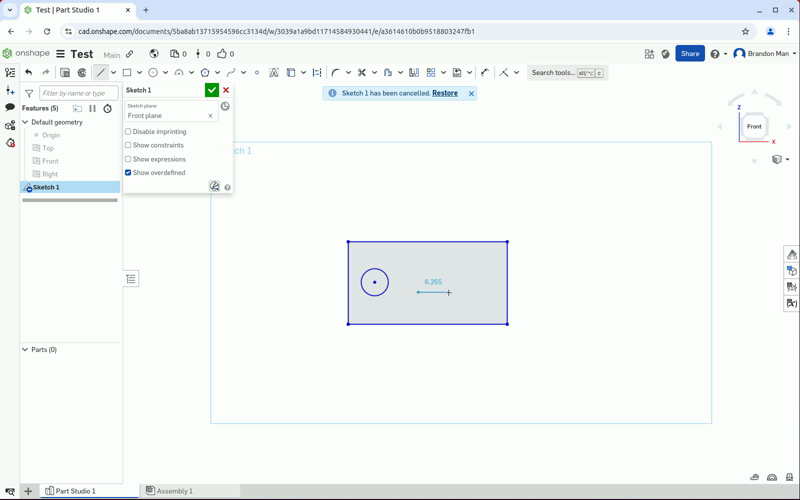
mouse_move(436, 292)
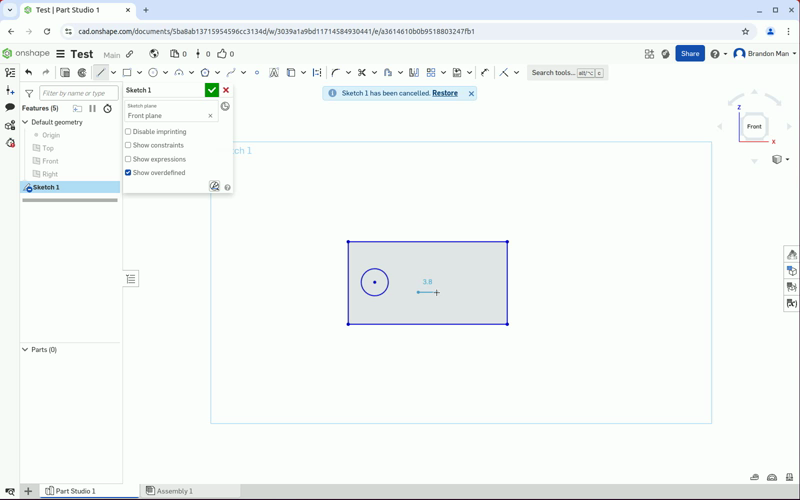
click(436, 292)
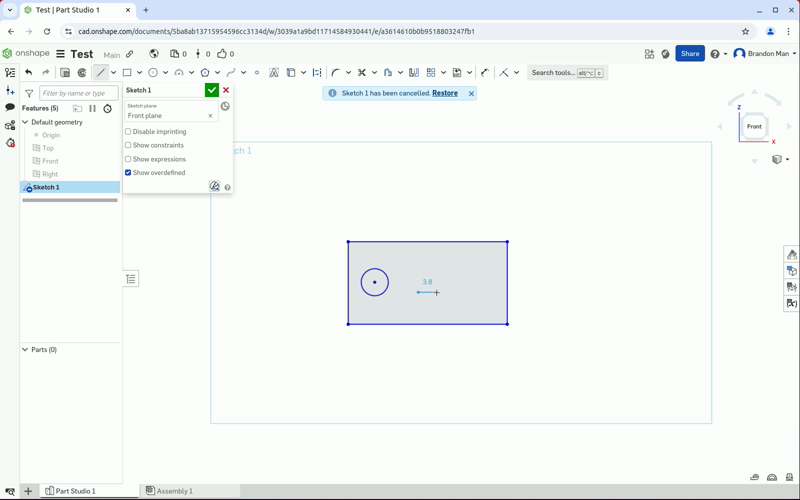
key_up(shift)
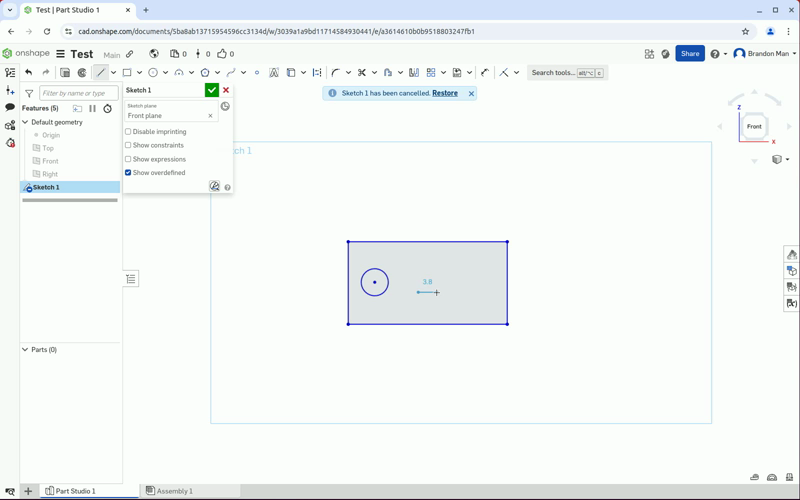
key_down(shift)
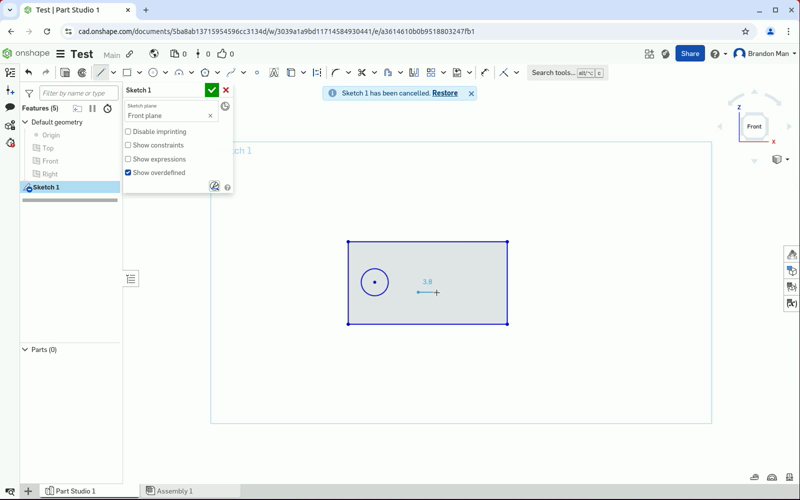
mouse_move(466, 292)
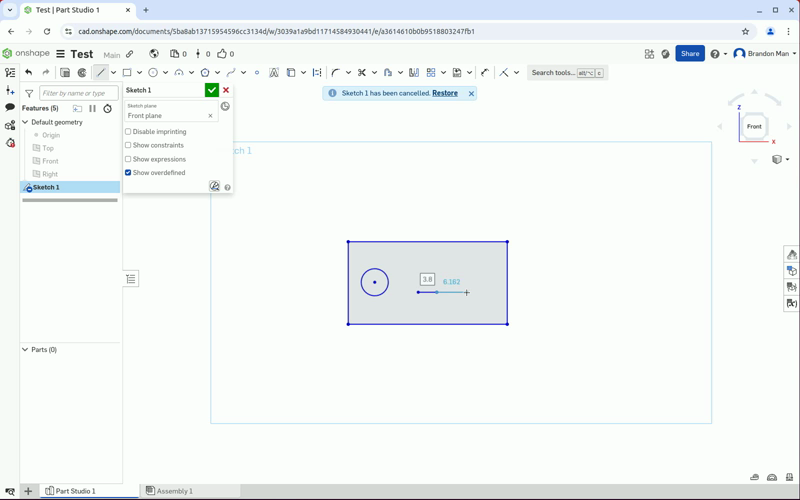
mouse_move(436, 282)
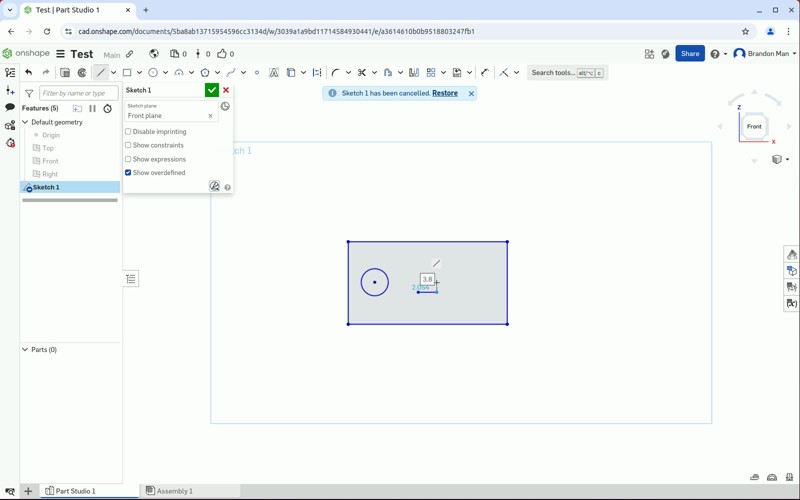
click(436, 282)
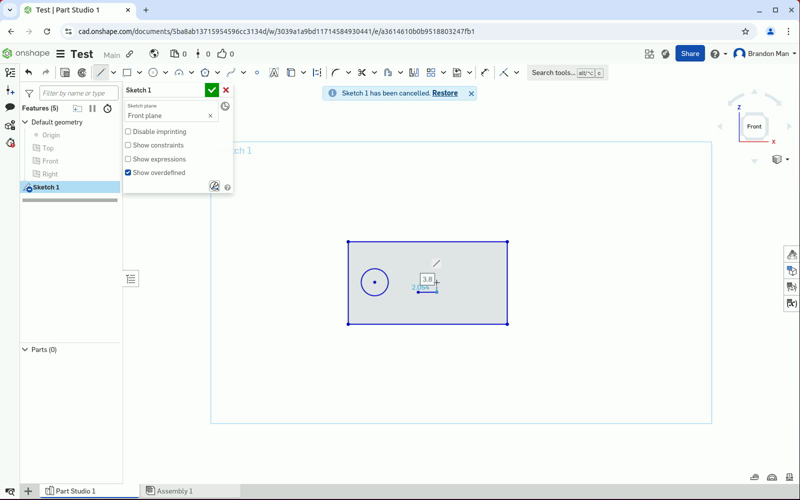
key_up(shift)
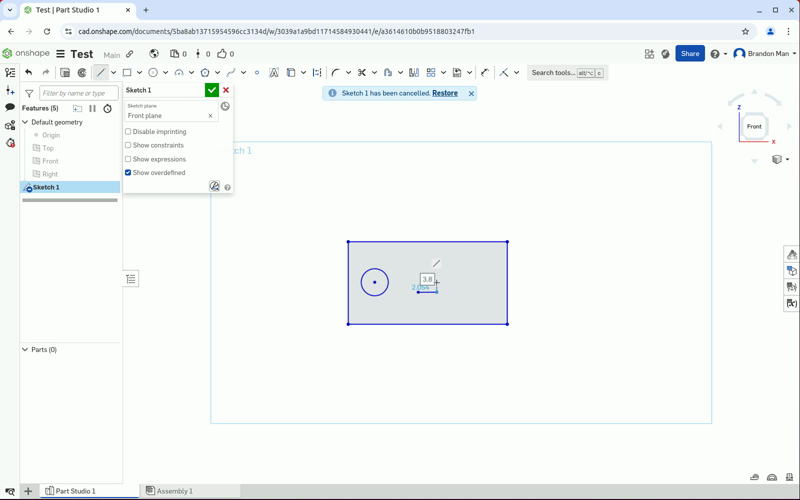
key_down(shift)
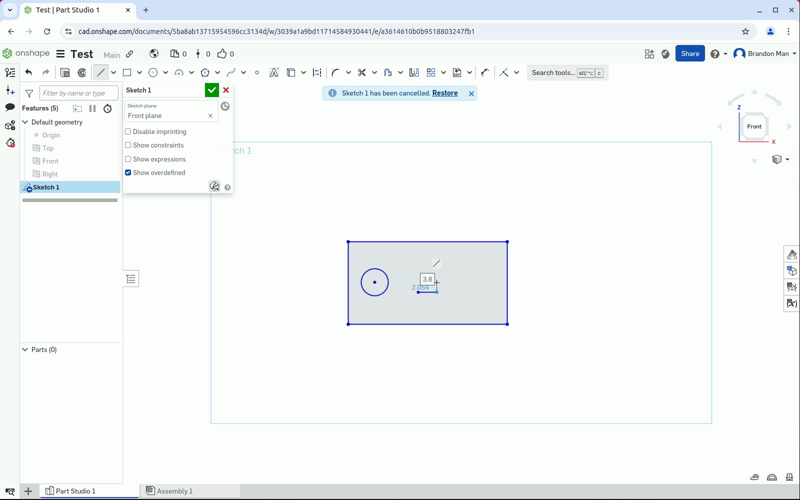
mouse_move(466, 282)
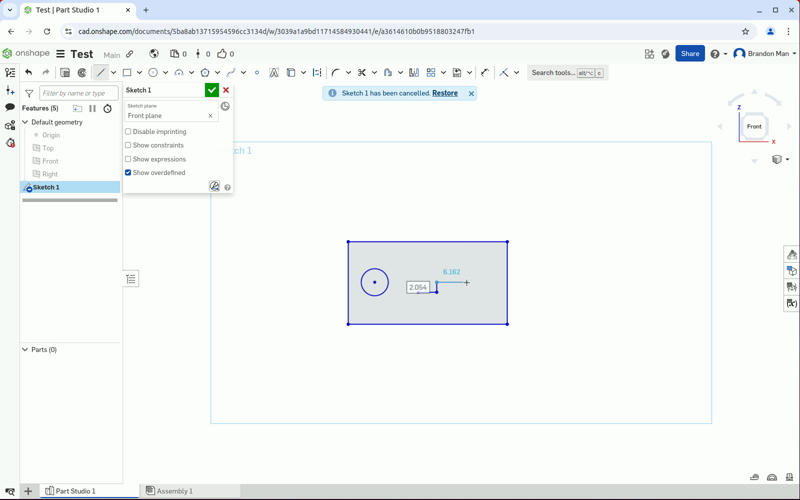
mouse_move(436, 272)
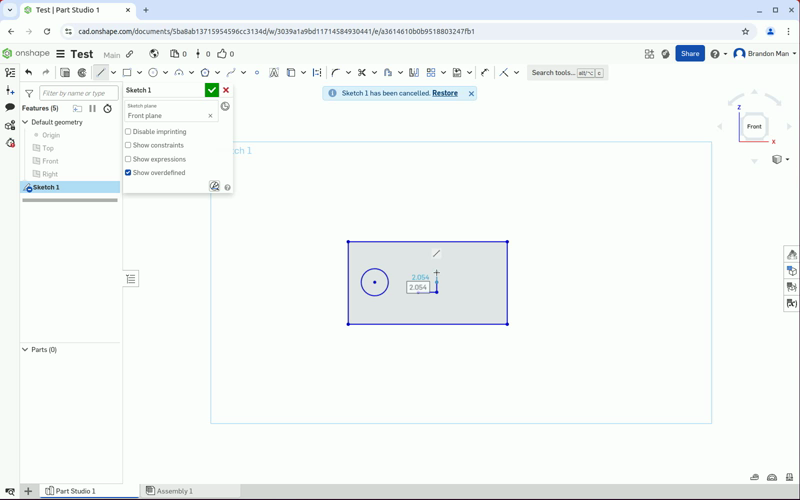
click(436, 272)
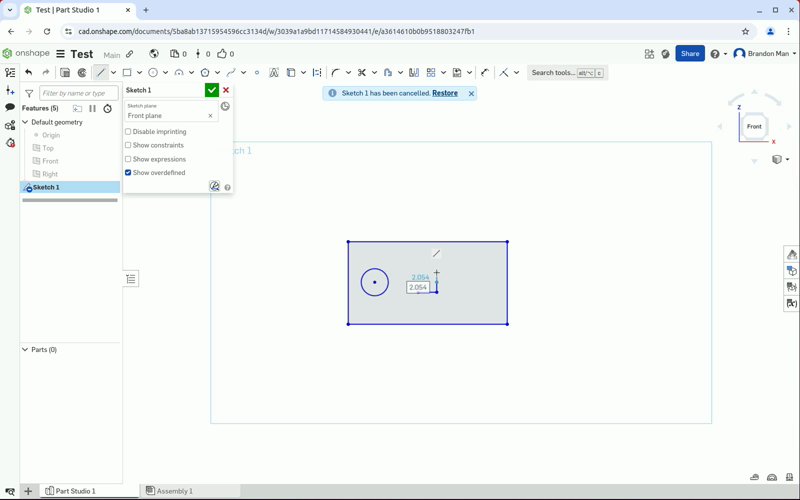
key_up(shift)
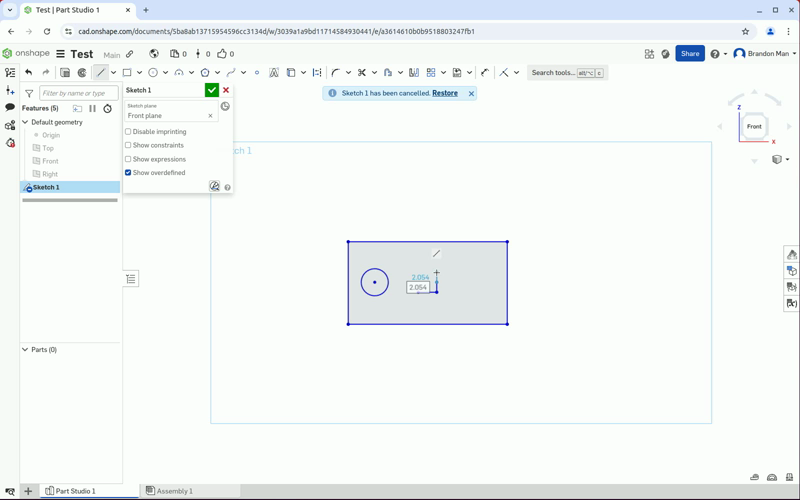
key_down(shift)
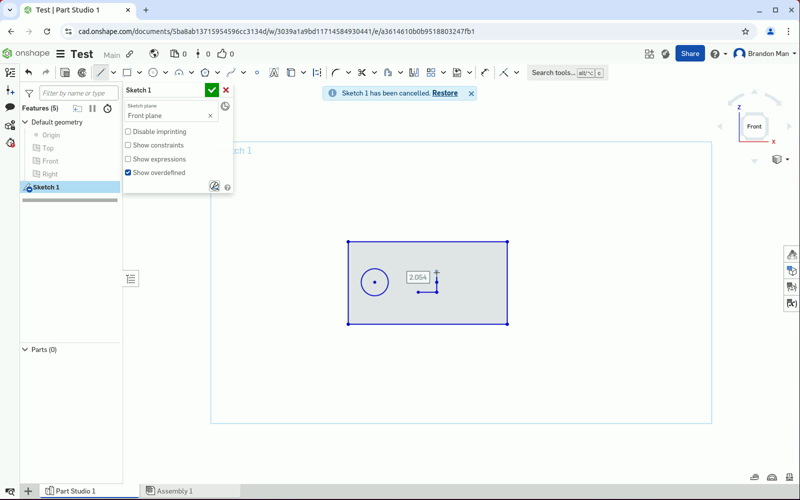
mouse_move(466, 272)
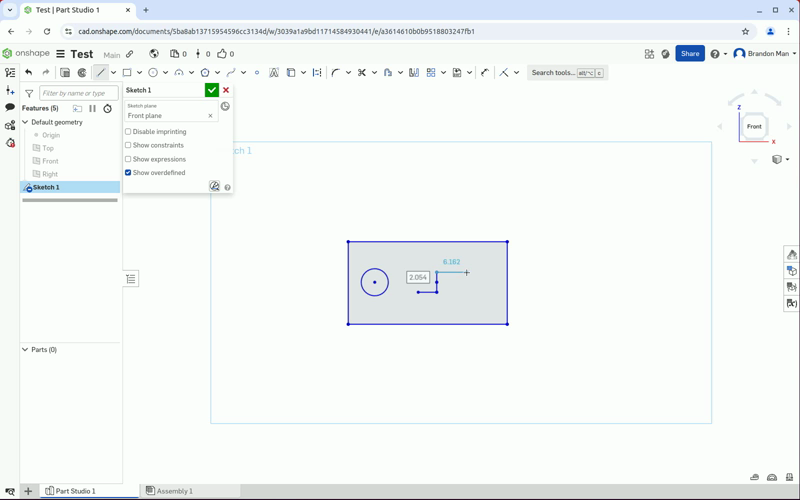
mouse_move(418, 272)
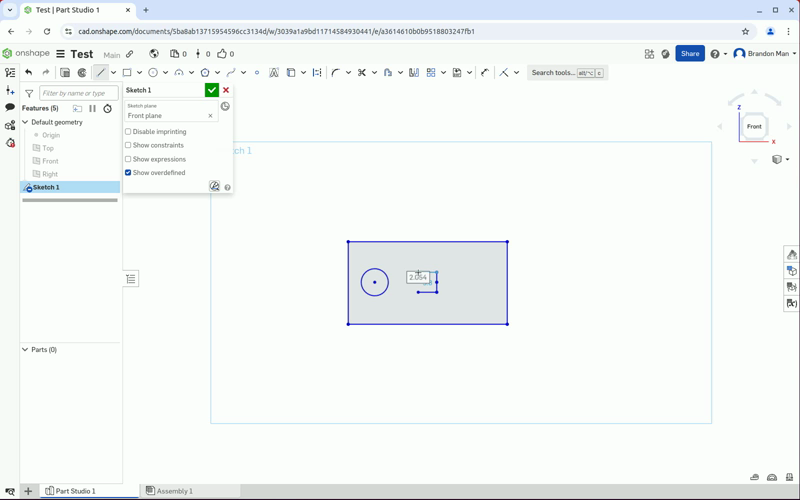
click(418, 272)
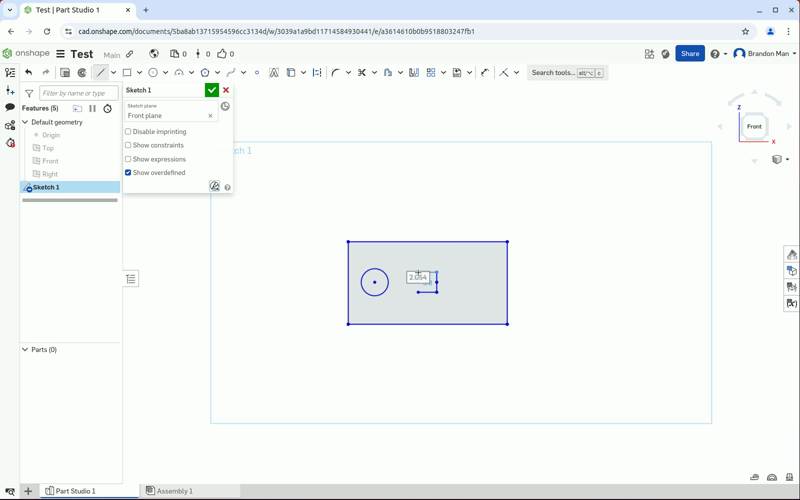
key_up(shift)
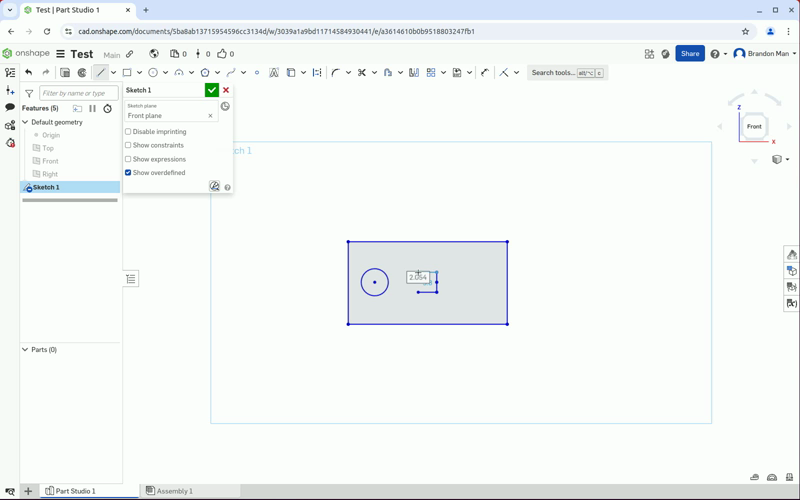
key_down(shift)
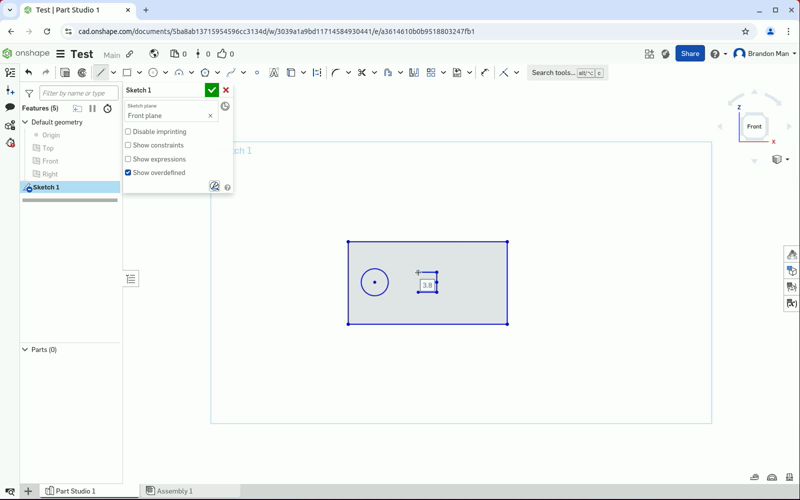
mouse_move(448, 272)
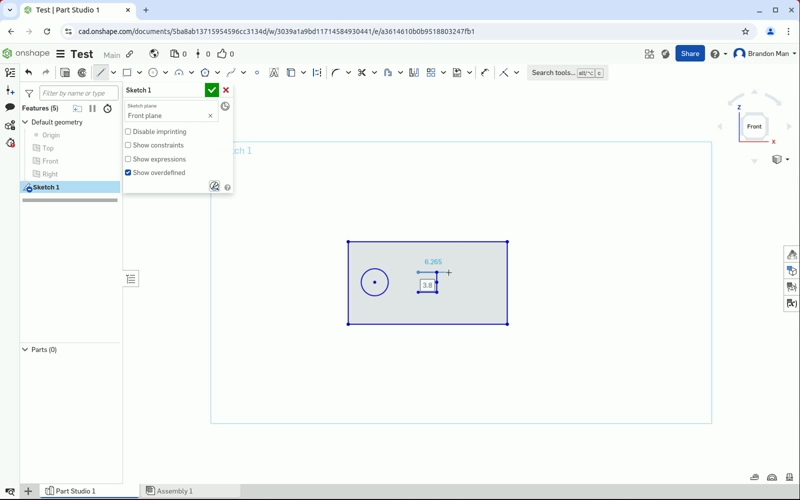
mouse_move(418, 282)
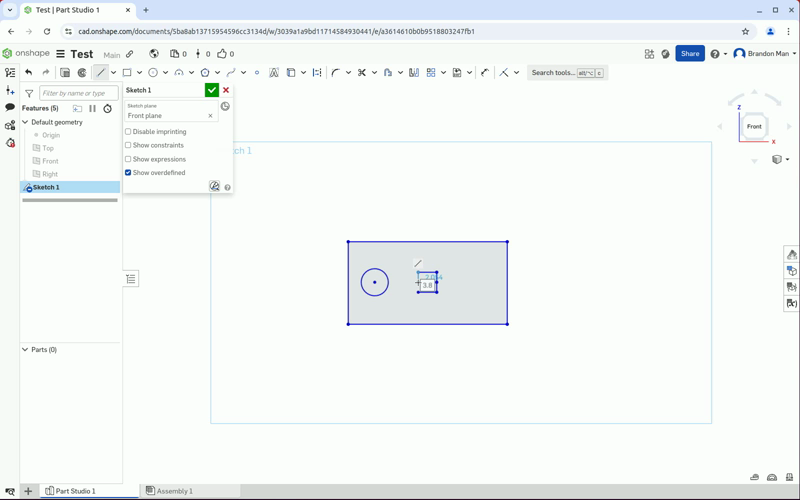
click(418, 282)
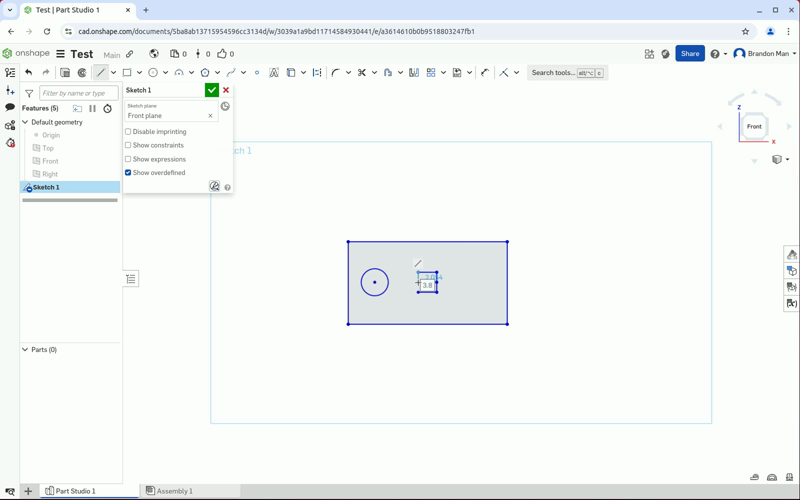
key_up(shift)
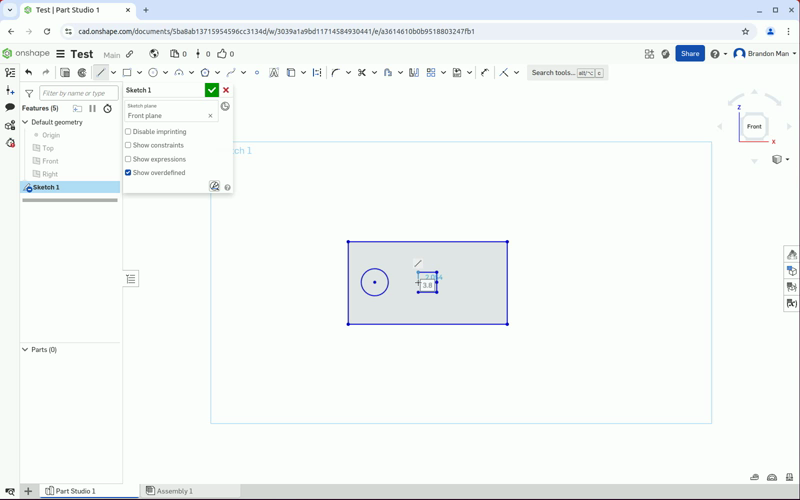
mouse_move(448, 282)
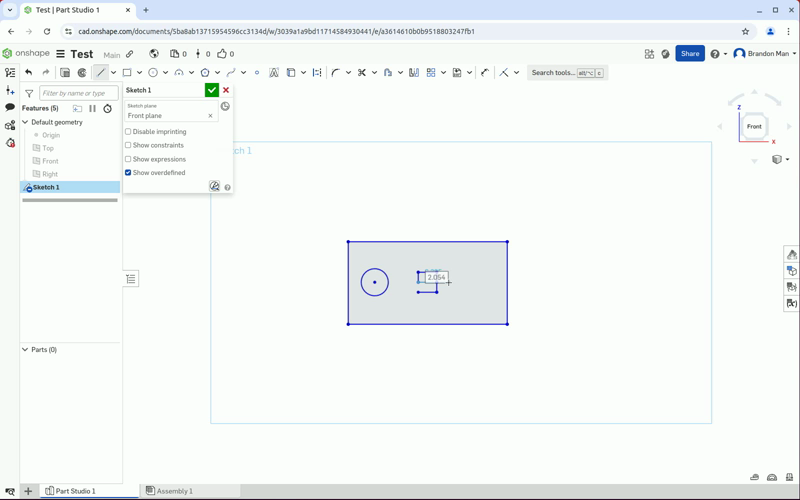
key_down(shift)
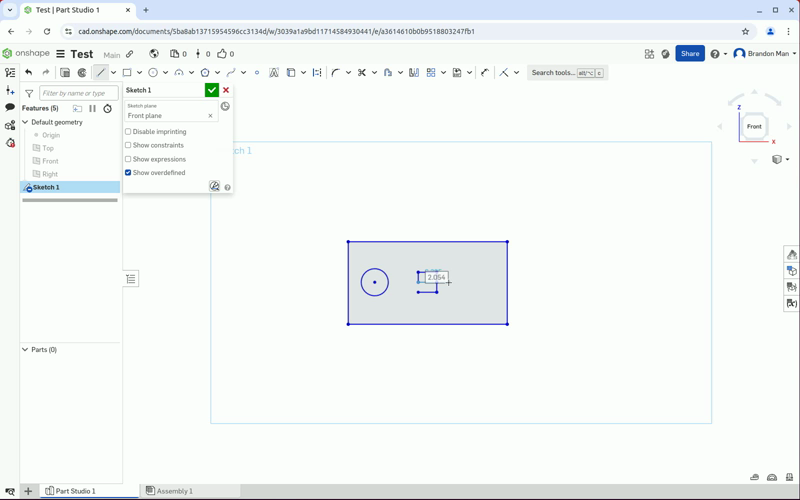
mouse_move(418, 292)
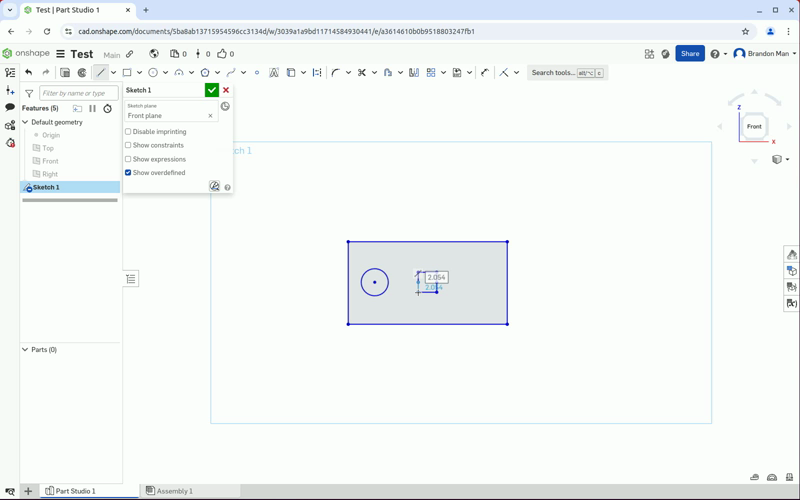
key_up(shift)
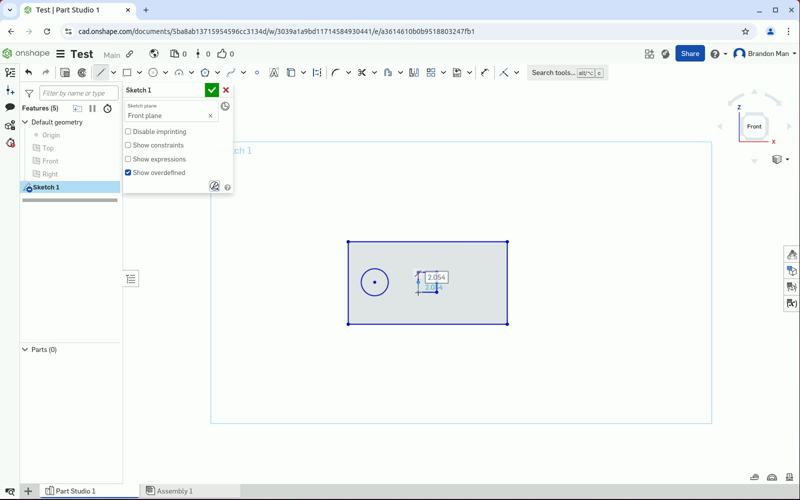
click(418, 292)
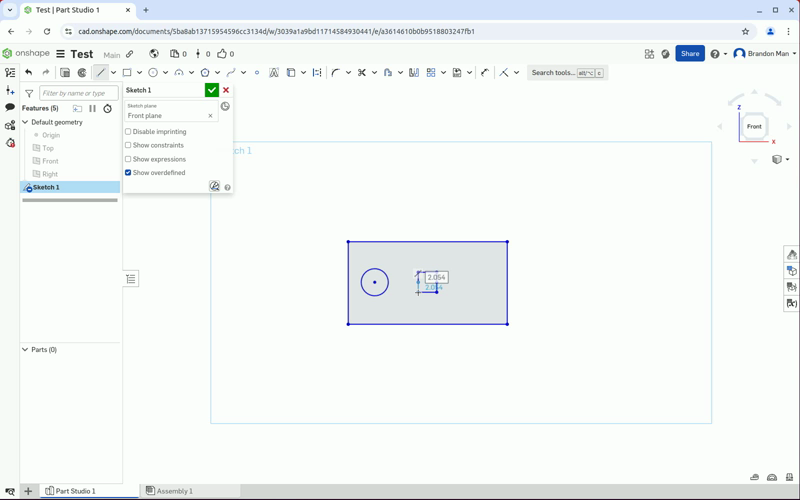
key(esc)
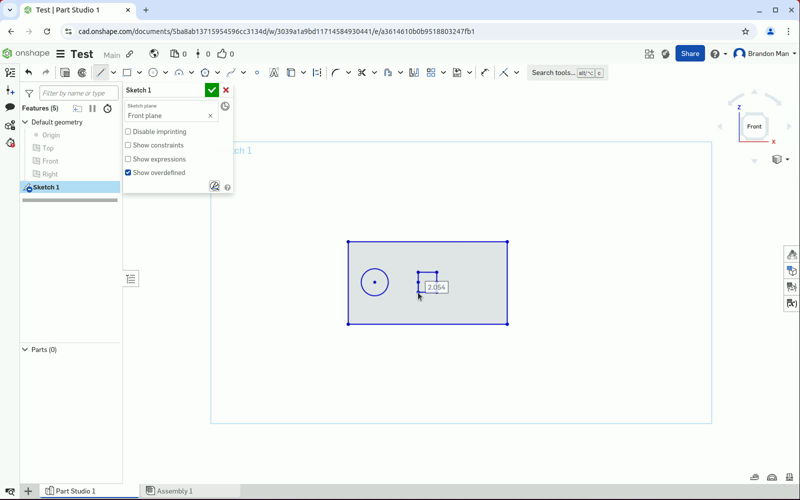
key(l)
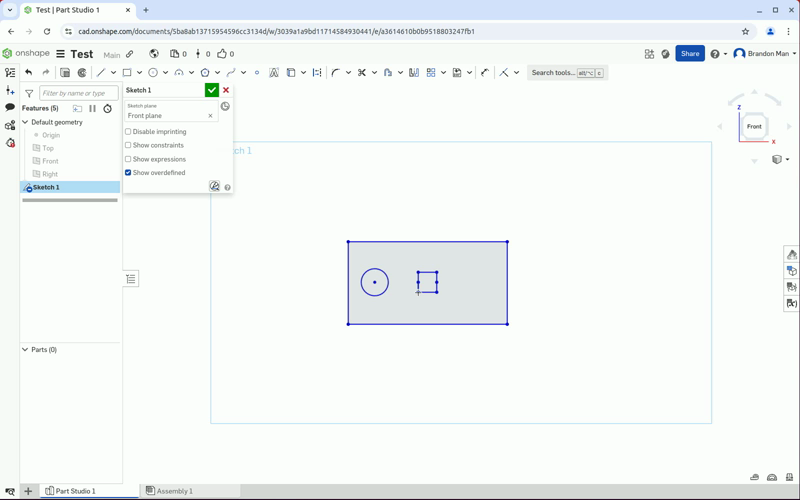
key_down(shift)
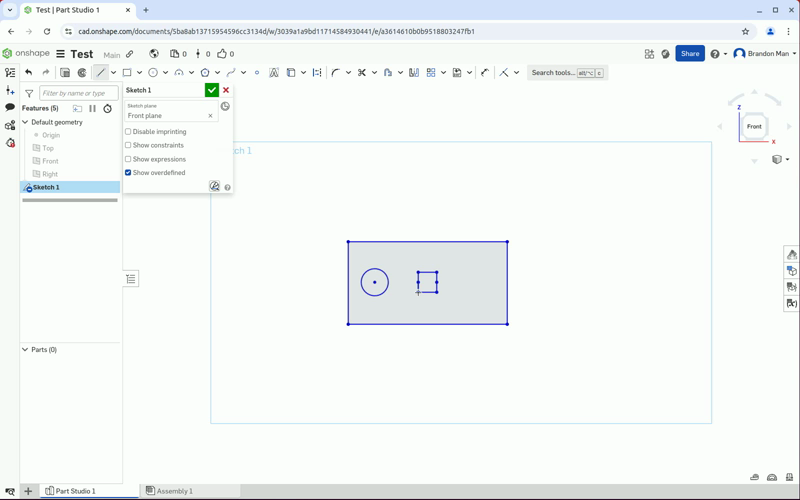
mouse_move(453, 305)
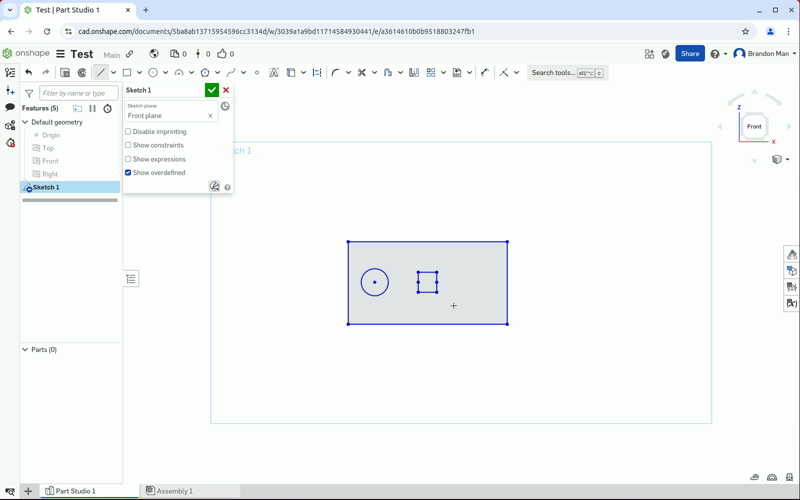
click(453, 305)
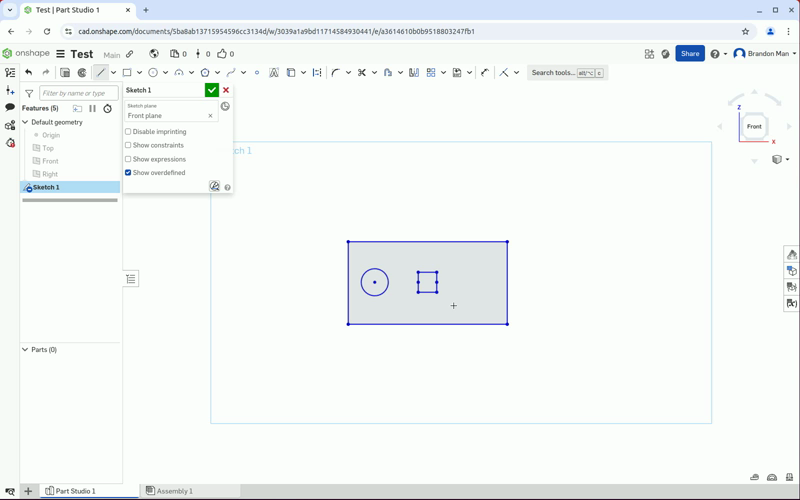
key_up(shift)
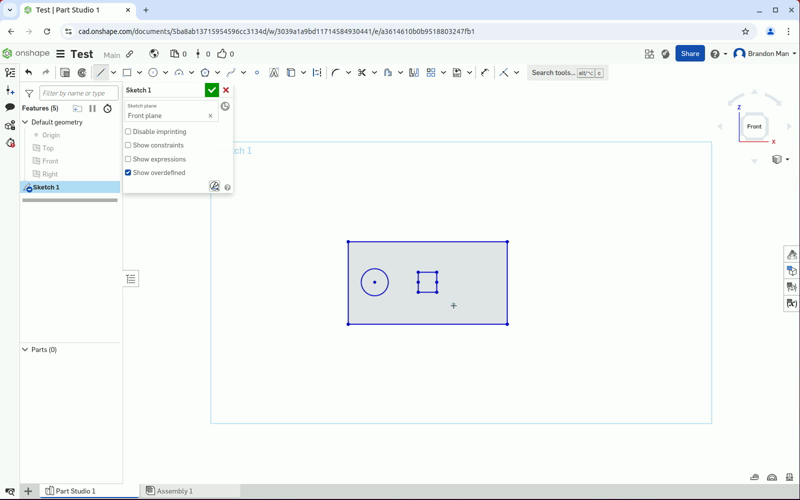
key_down(shift)
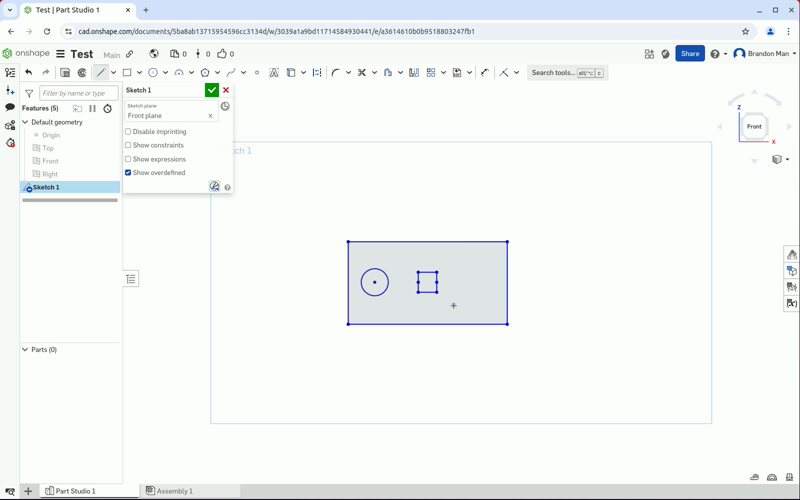
mouse_move(483, 305)
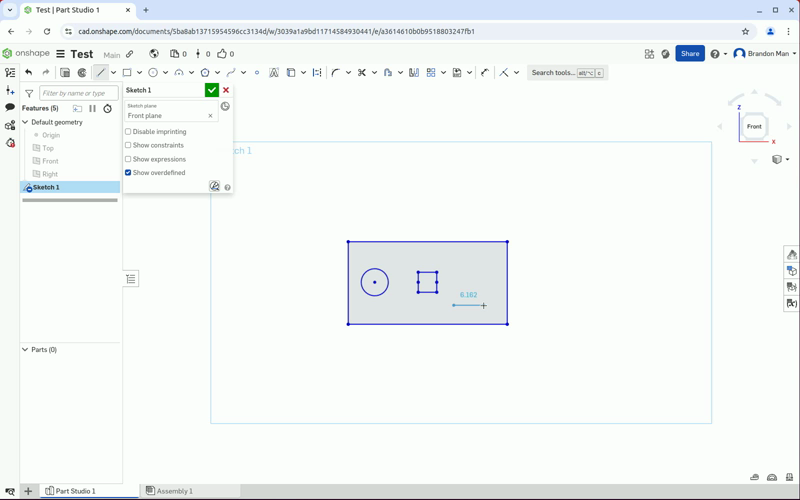
mouse_move(467, 305)
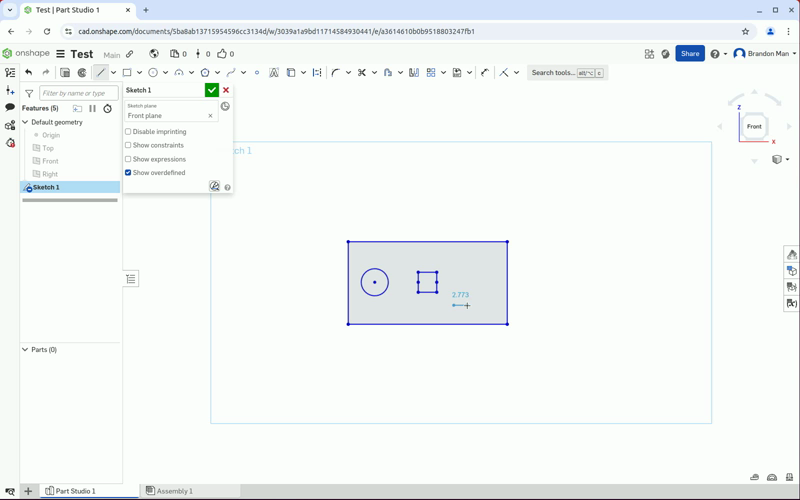
click(467, 305)
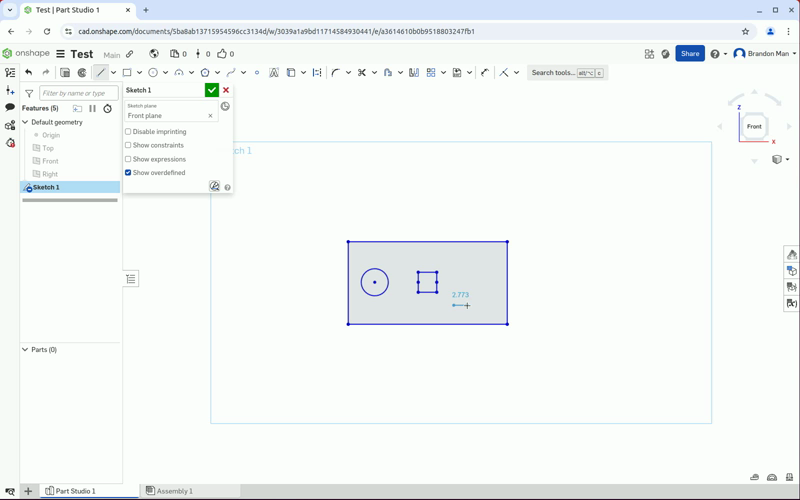
key_up(shift)
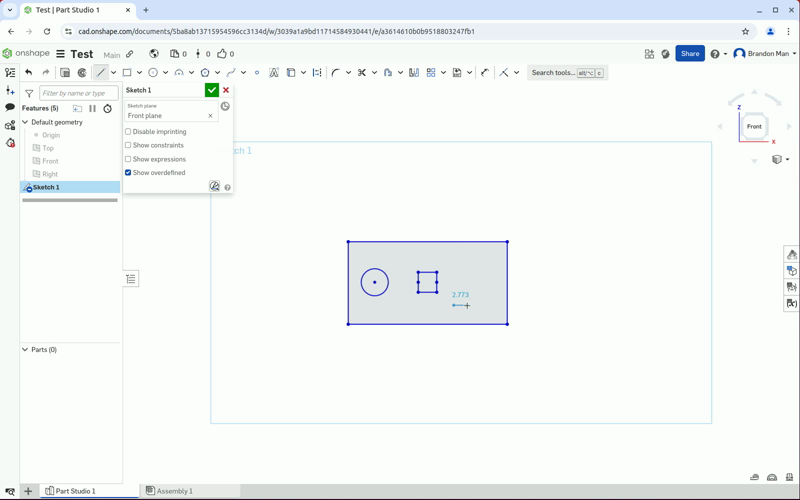
key_down(shift)
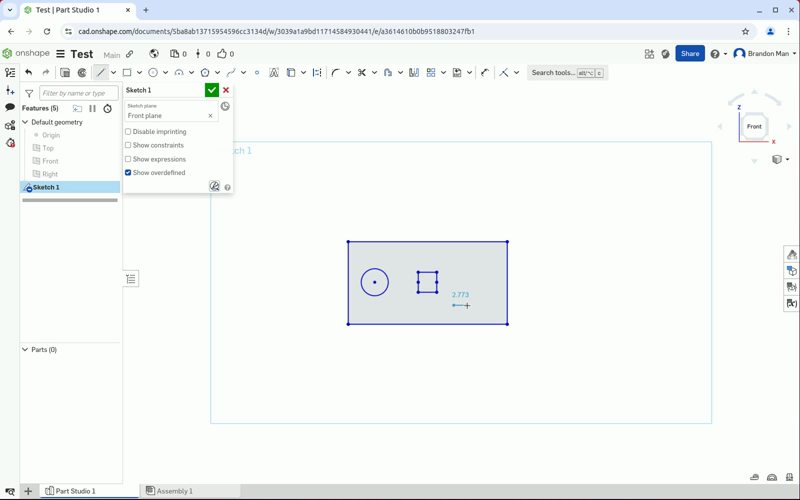
mouse_move(497, 305)
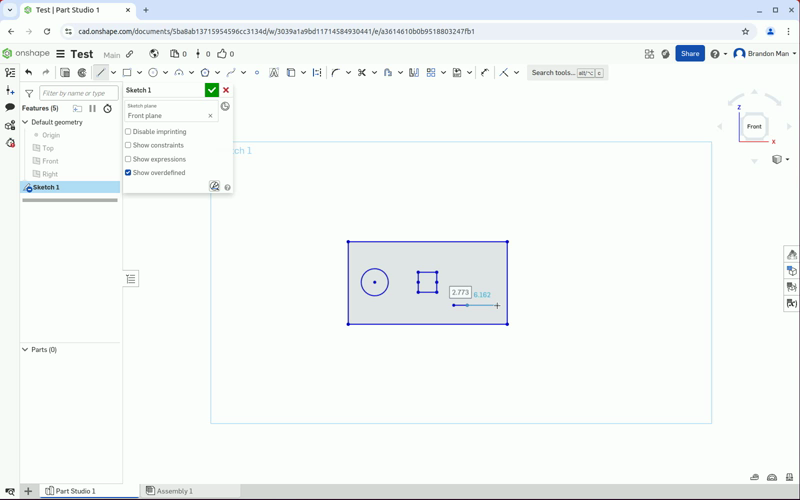
mouse_move(480, 305)
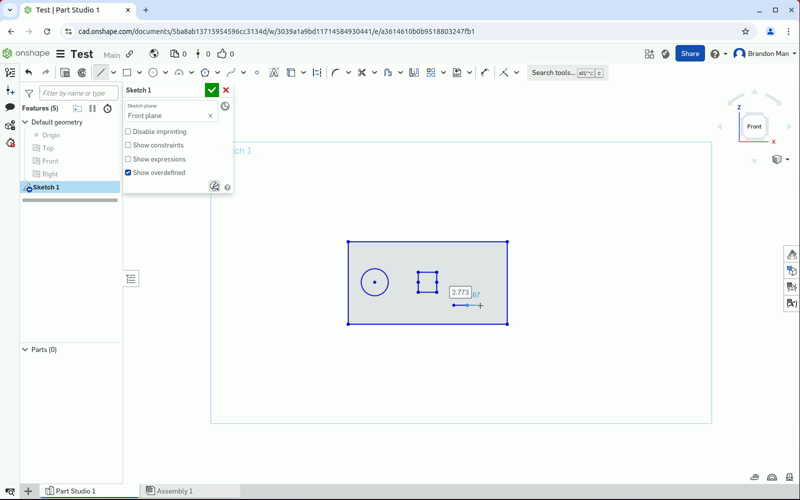
click(480, 305)
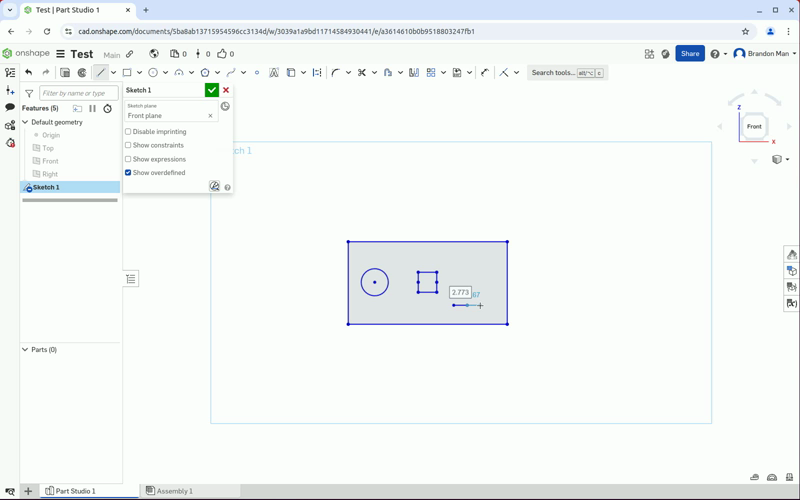
key_up(shift)
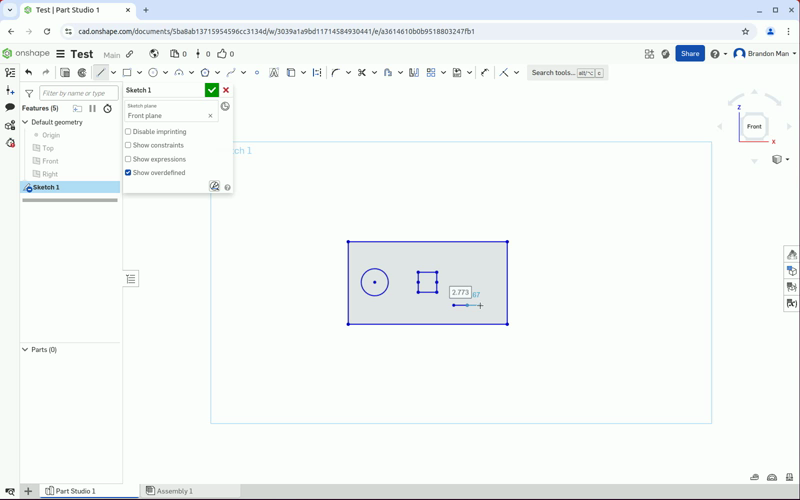
key_down(shift)
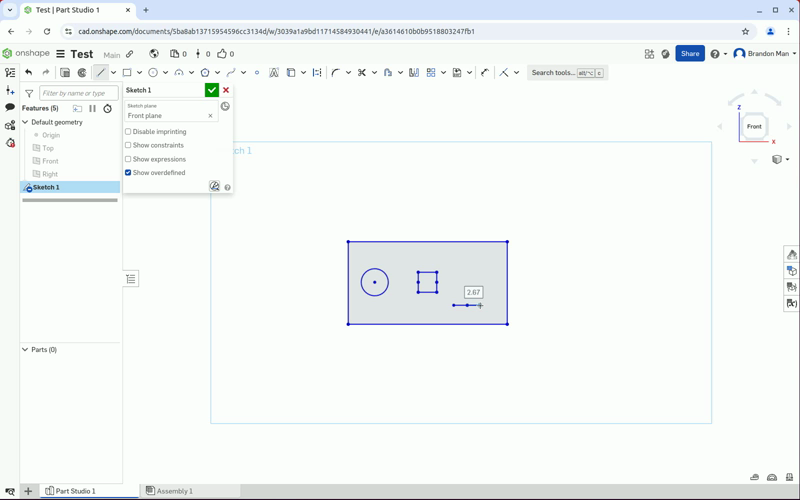
mouse_move(510, 305)
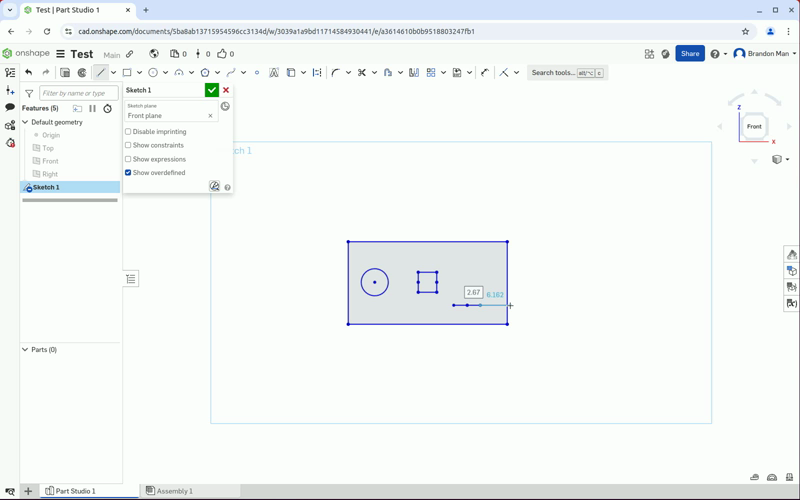
mouse_move(467, 282)
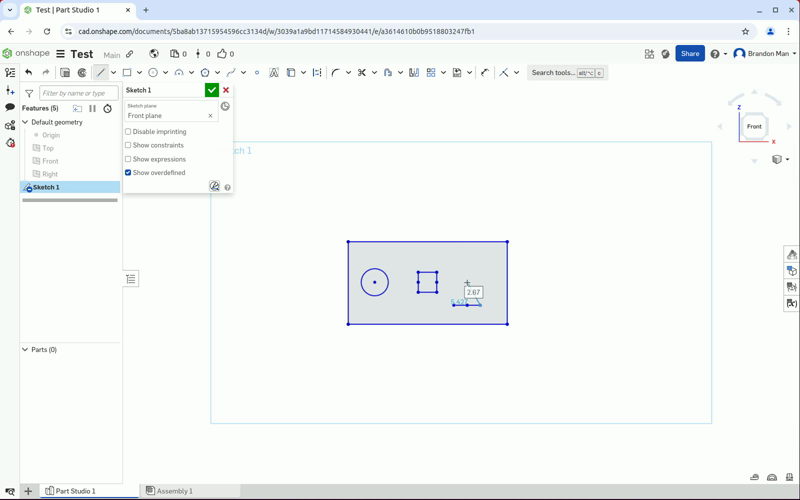
click(467, 282)
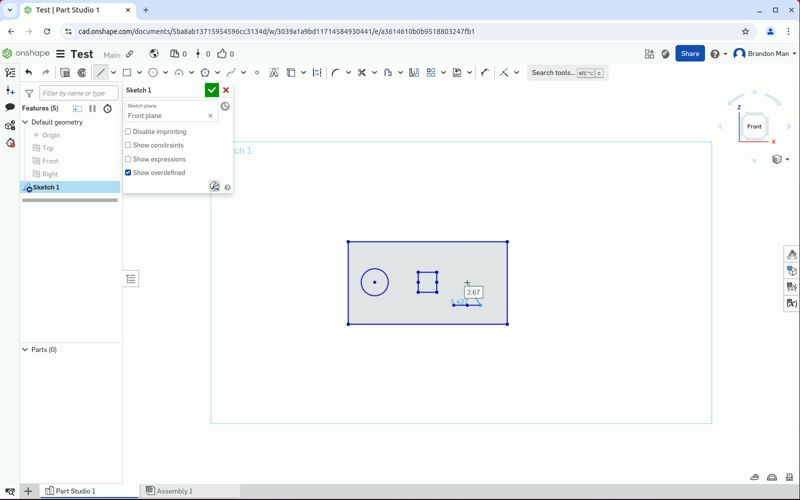
key_up(shift)
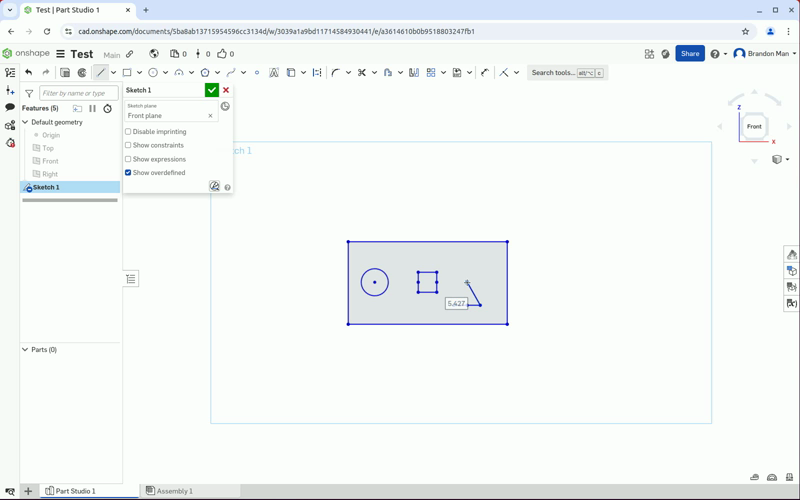
mouse_move(497, 282)
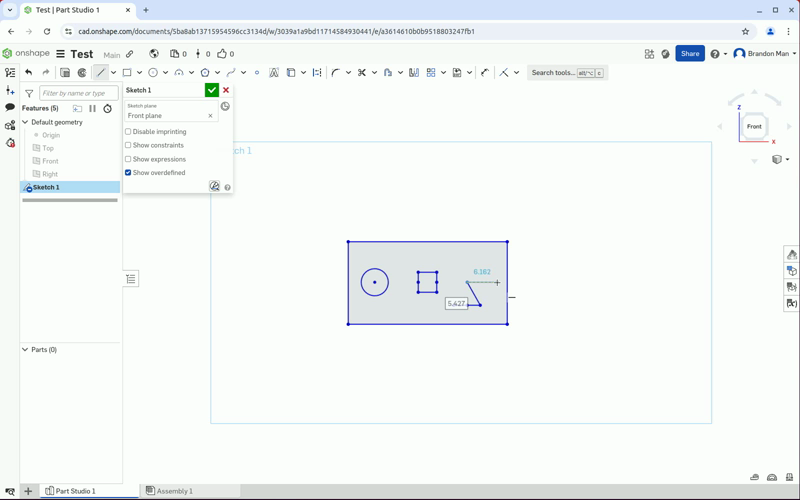
key_down(shift)
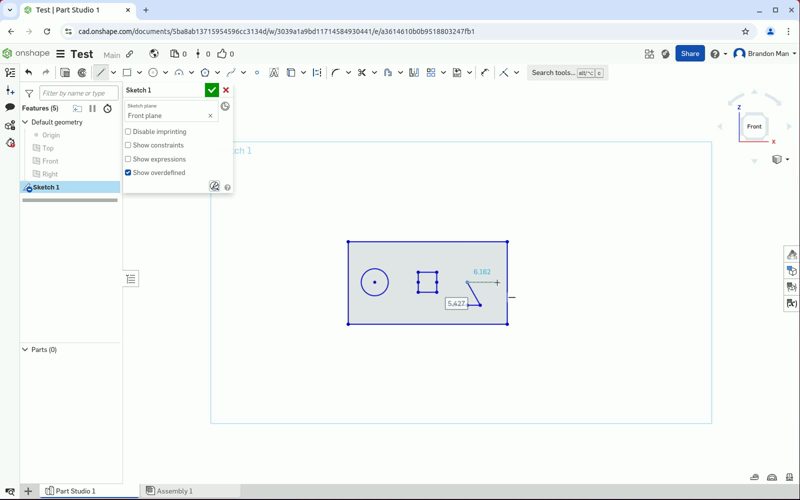
mouse_move(453, 305)
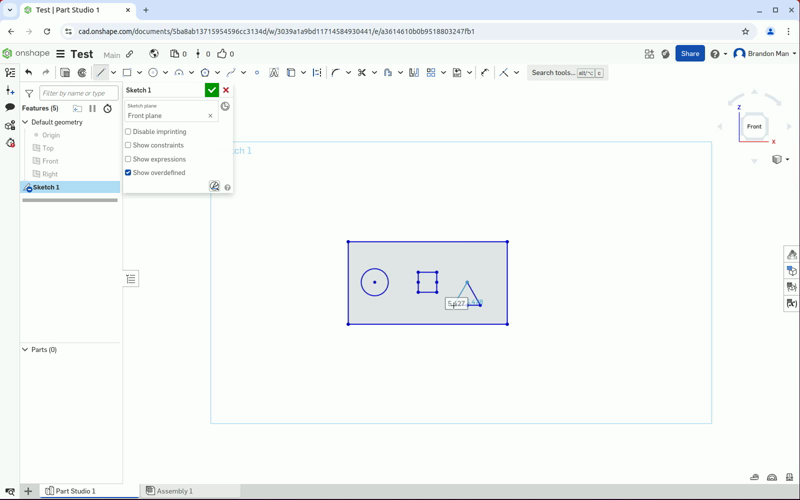
key_up(shift)
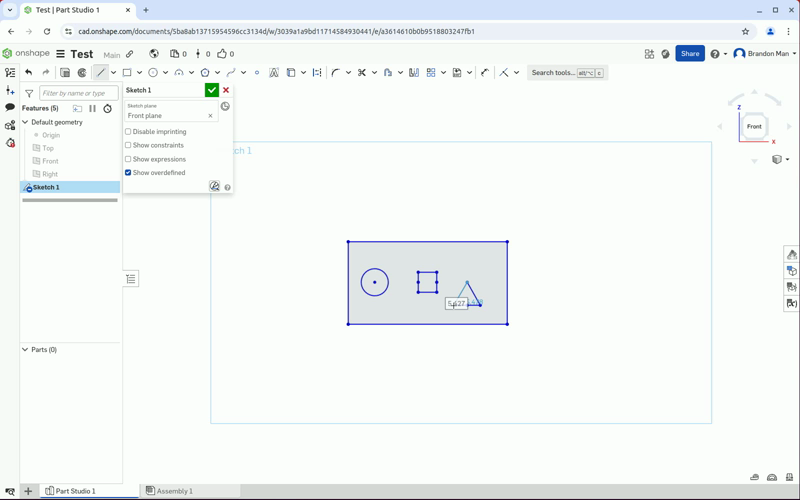
click(453, 305)
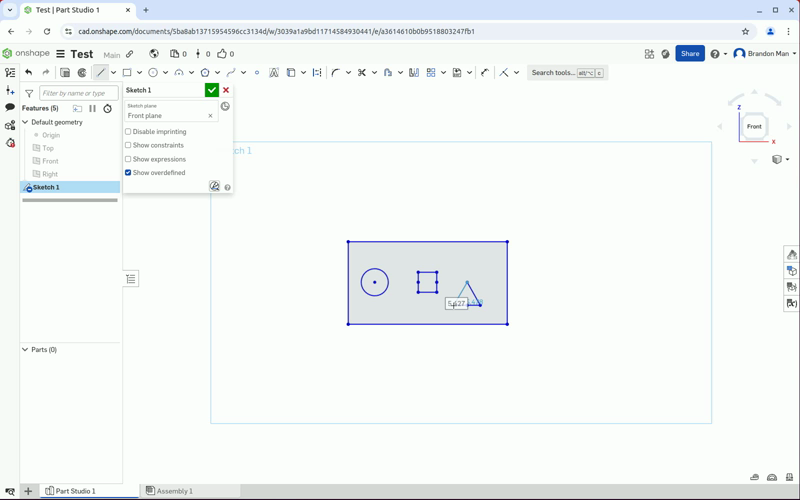
key(esc)
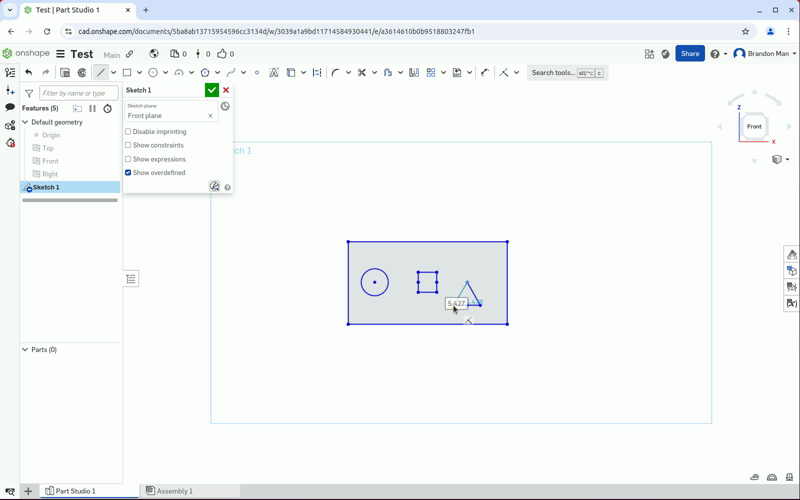
mouse_move(449, 294)
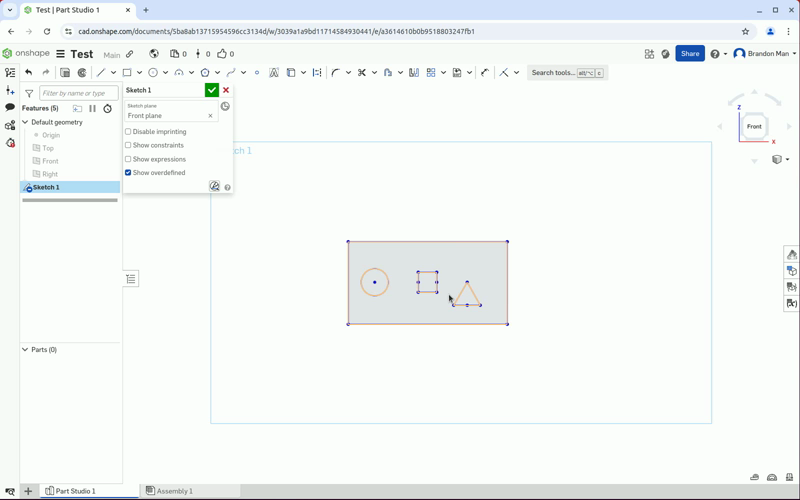
click(449, 294)
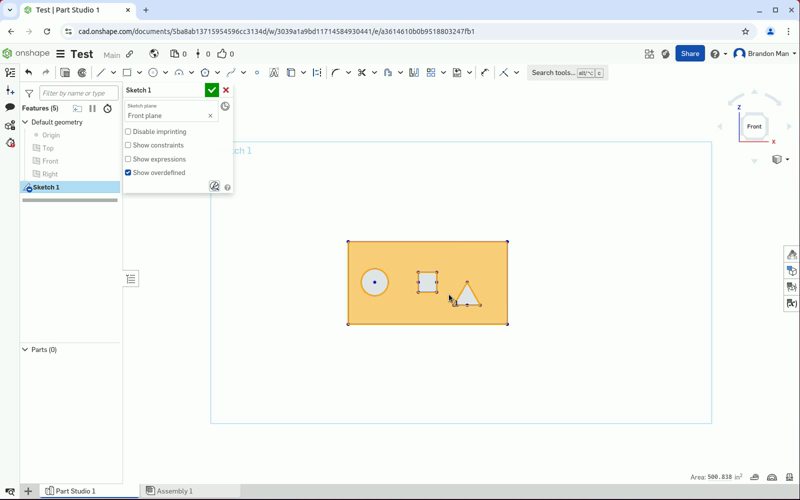
mouse_move(73, 352)
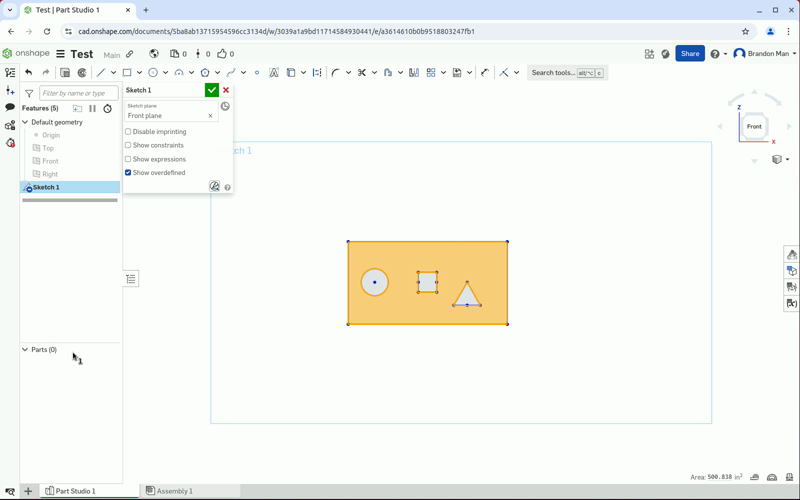
key(shift+y)
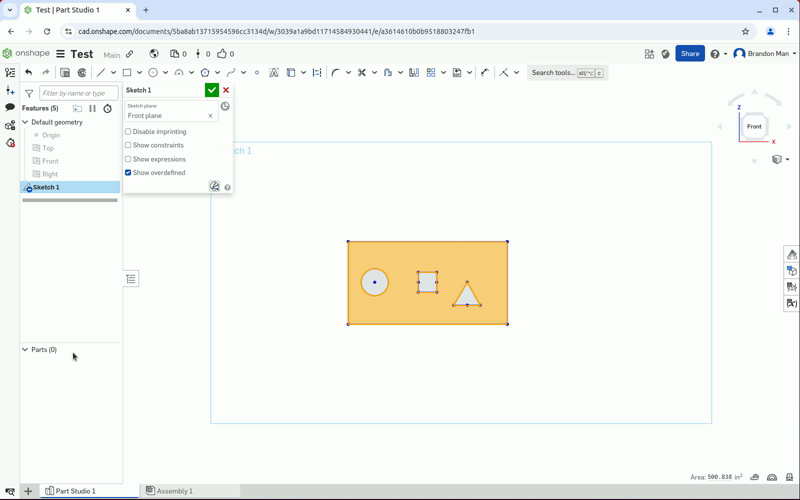
key(shift+e)
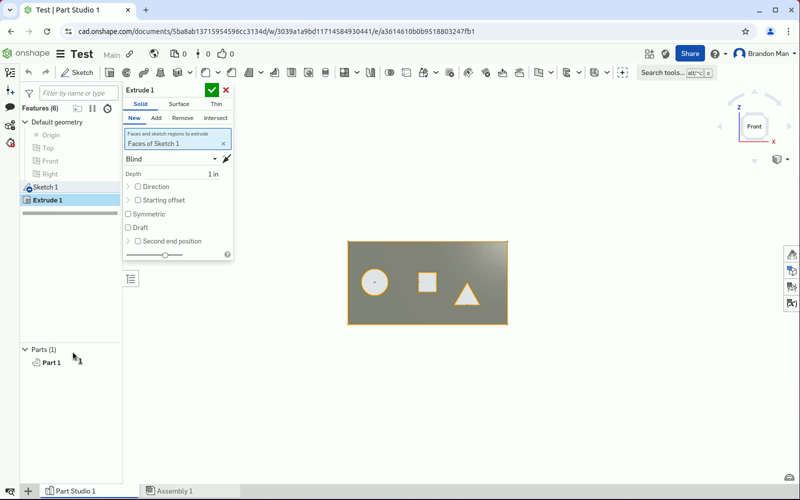
mouse_move(143, 106)
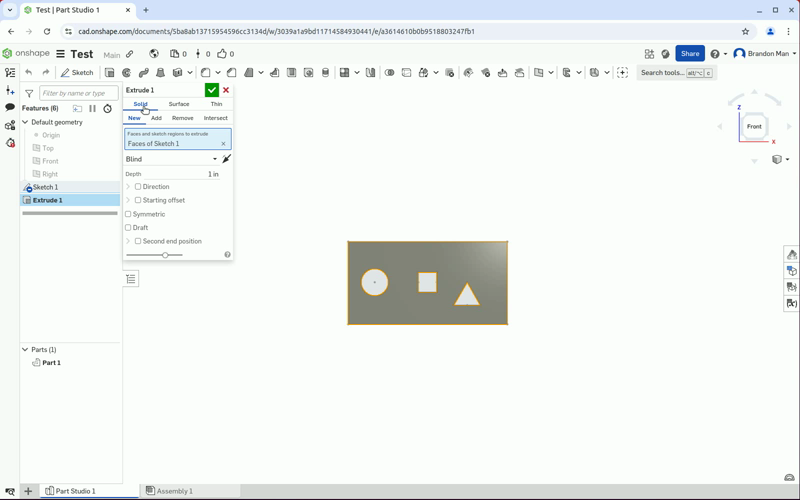
click(143, 106)
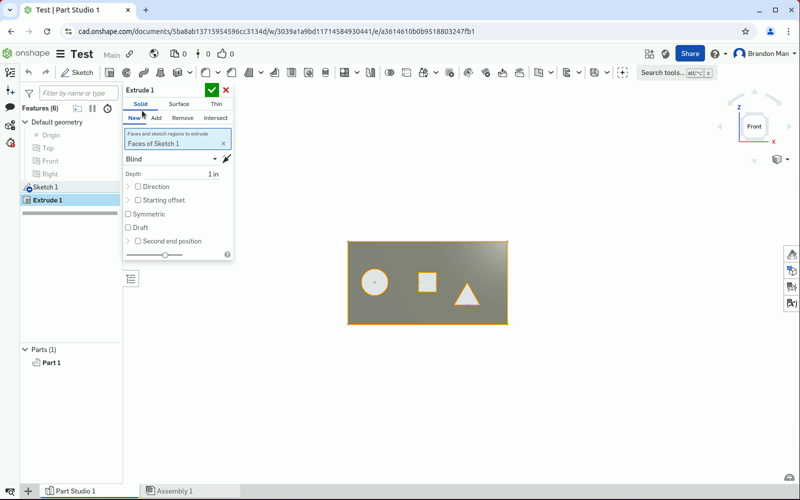
mouse_move(137, 120)
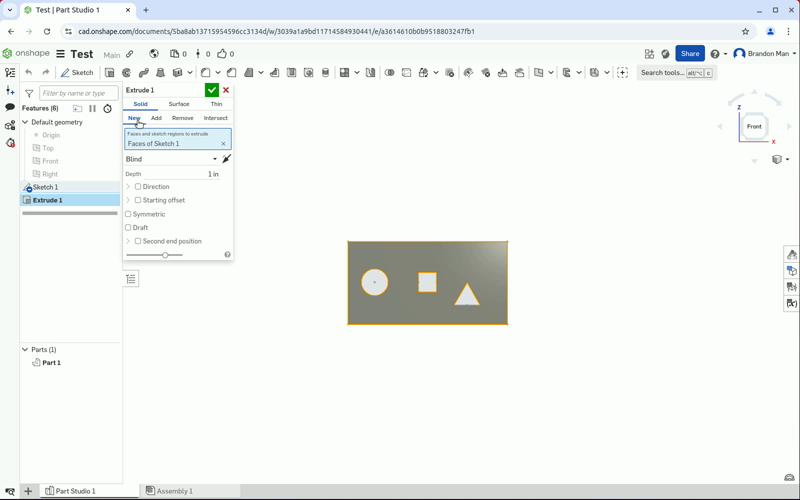
click(137, 120)
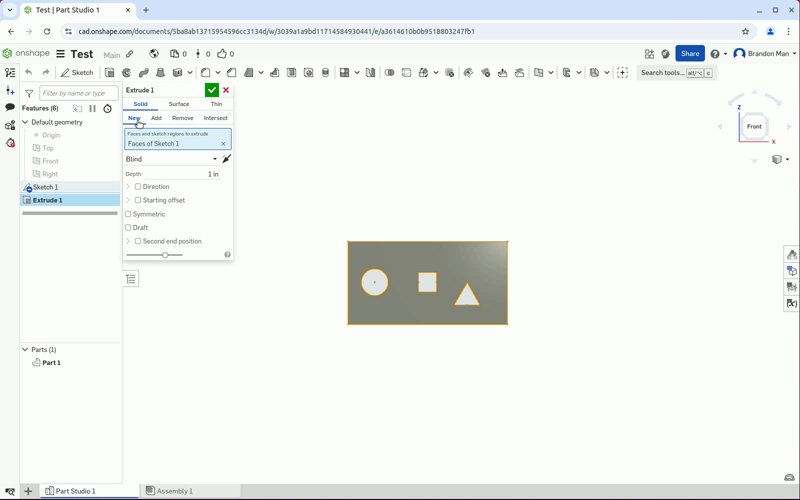
key(tab, 4)
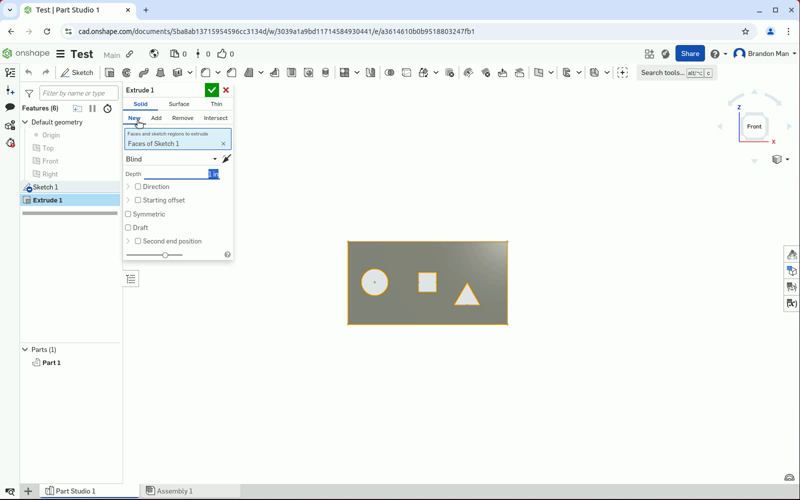
text(4.333)
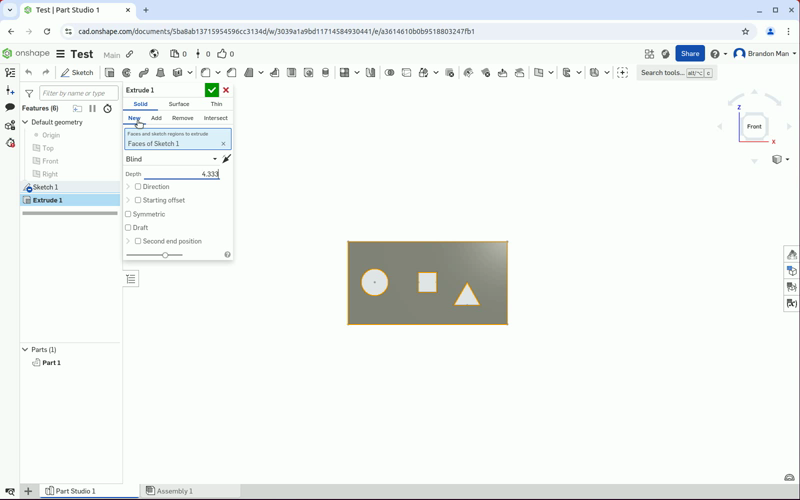
key(enter)
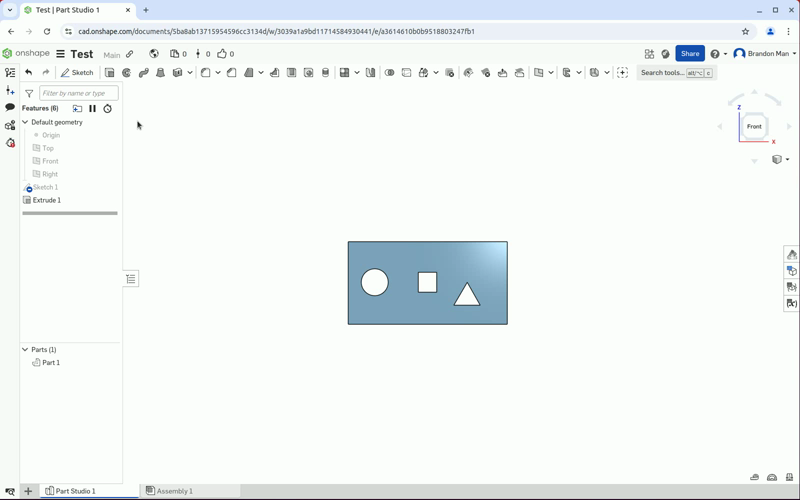
key(shift+h)
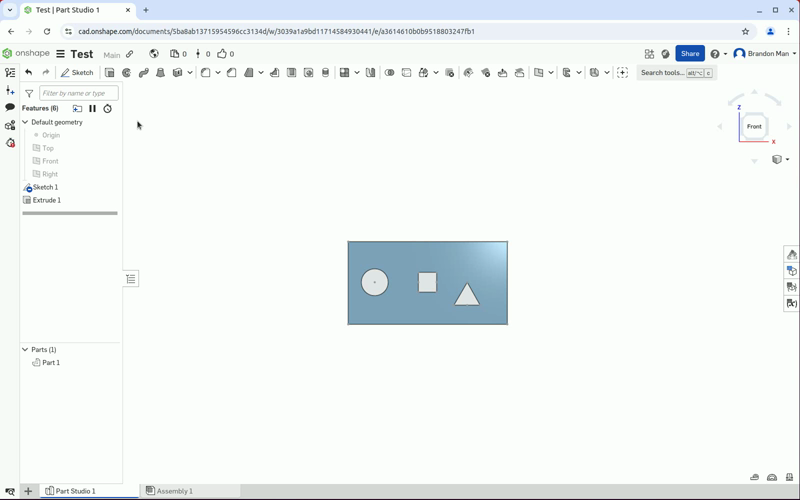
key(shift+h)
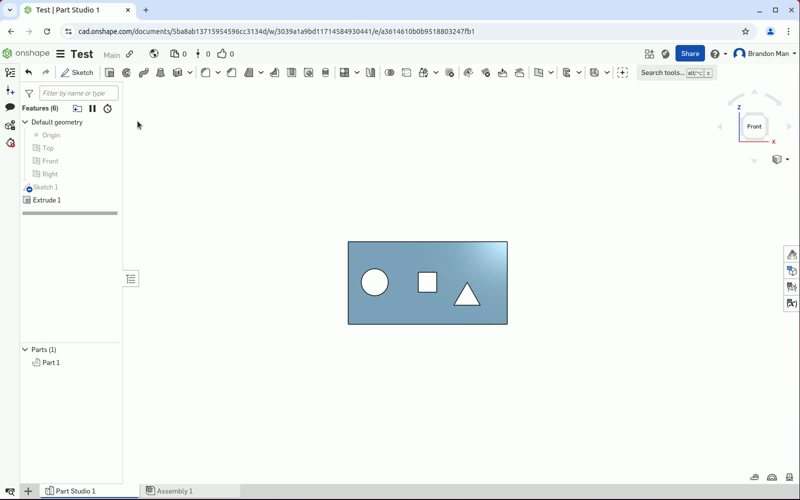
mouse_move(73, 189)
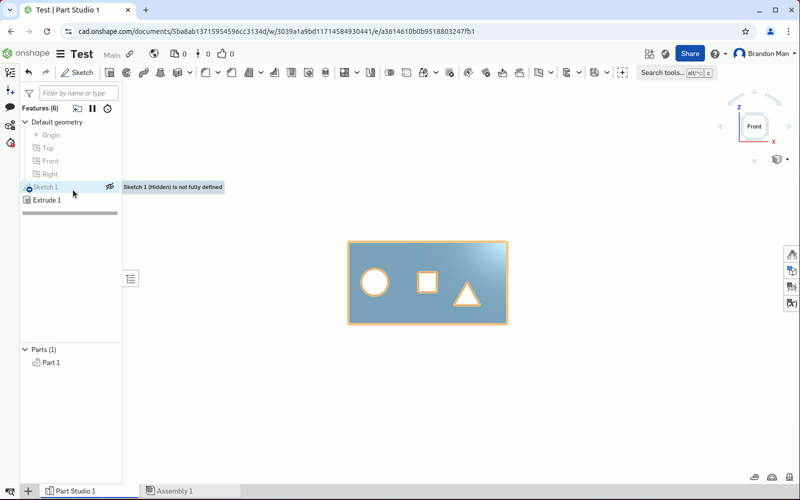
click(73, 189)
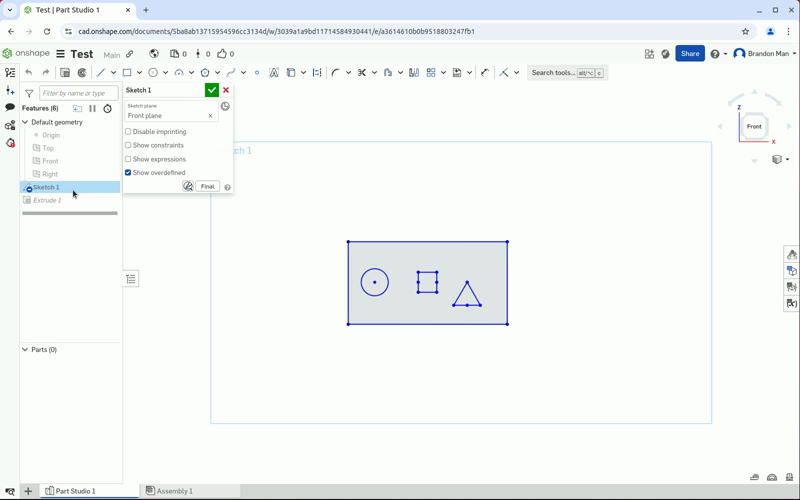
mouse_move(229, 92)
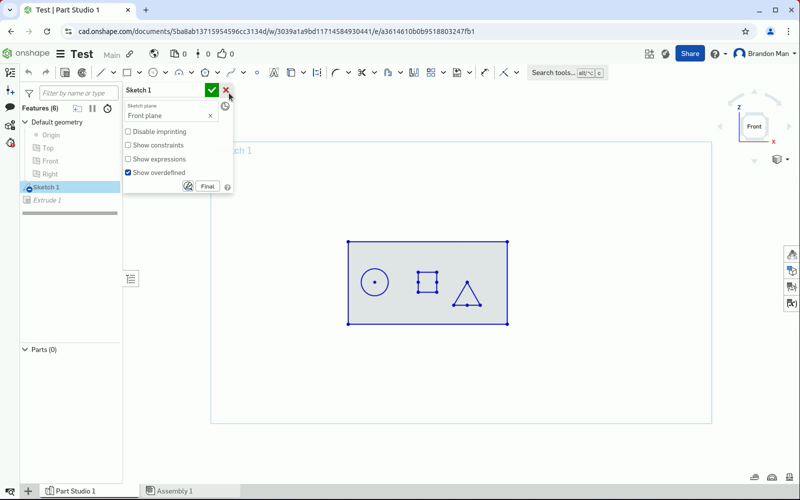
click(229, 92)
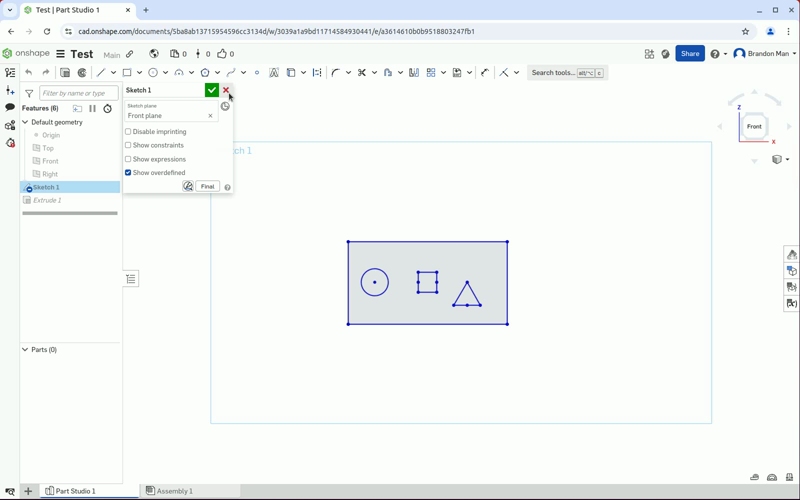
key(shift+s)
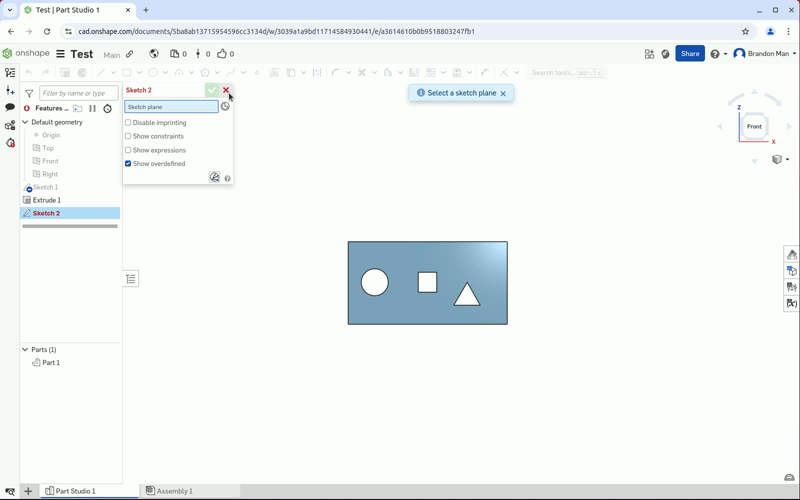
mouse_move(73, 163)
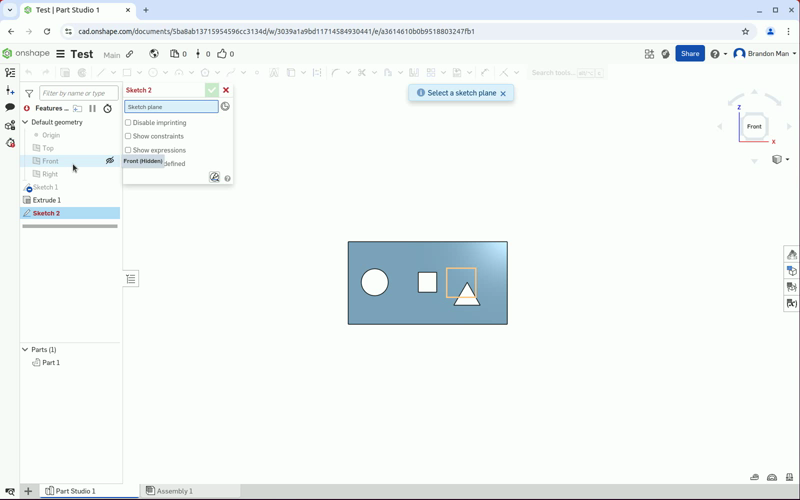
click(73, 163)
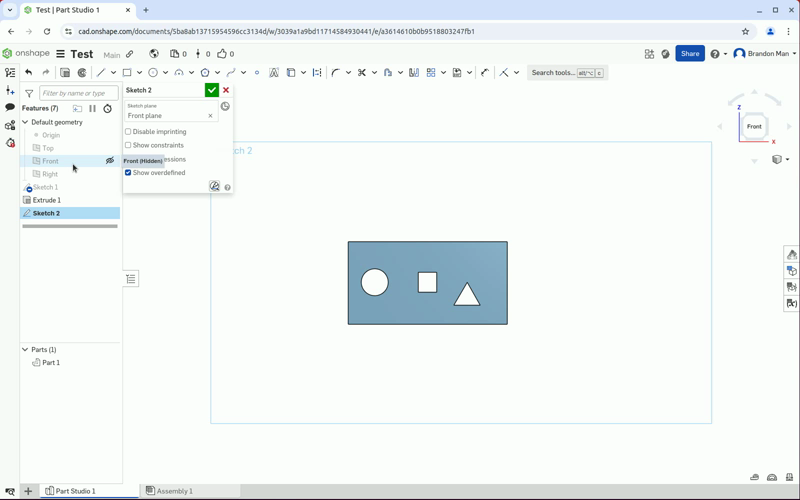
mouse_move(73, 352)
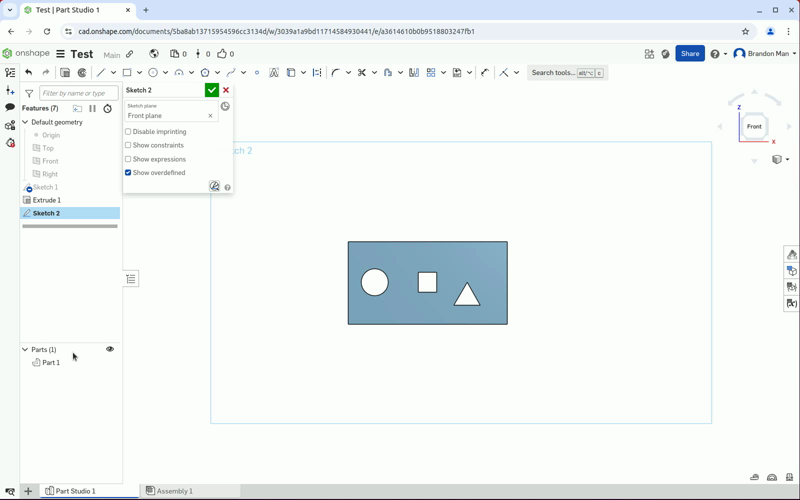
key(y)
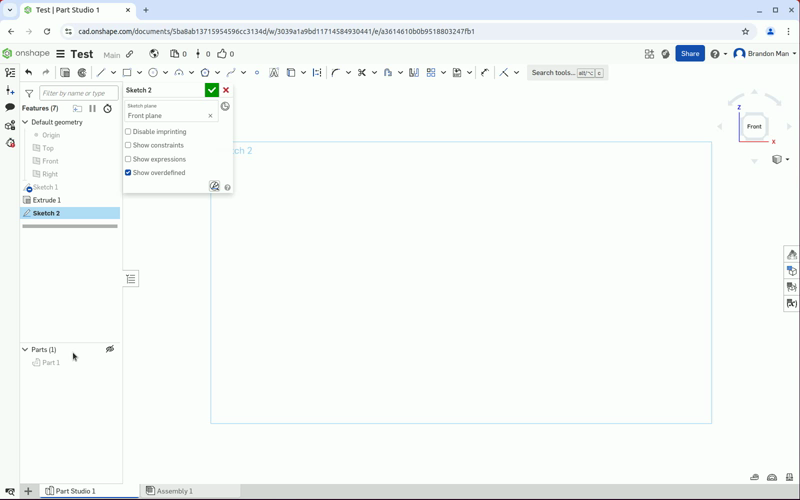
key(l)
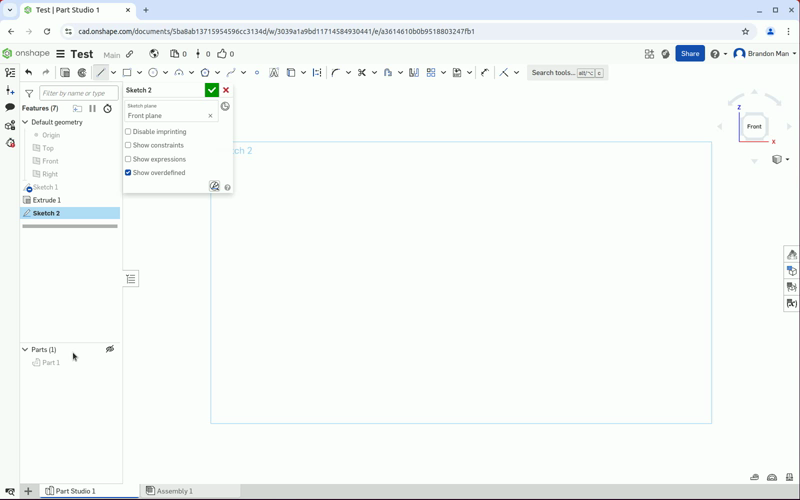
key_down(shift)
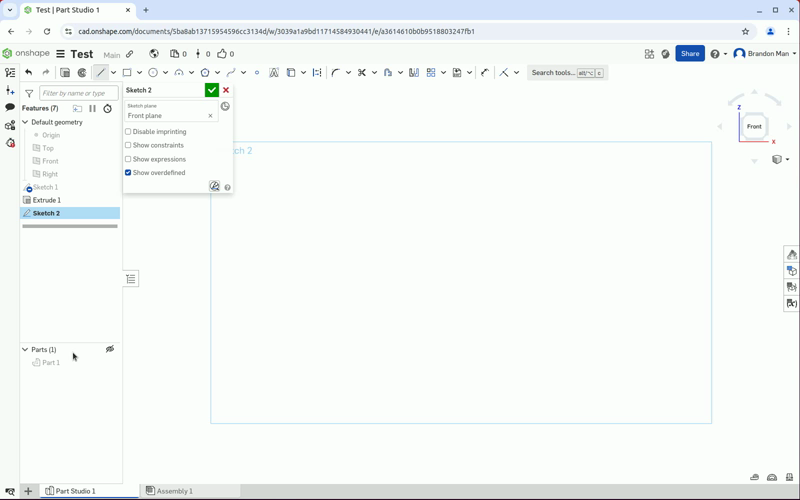
mouse_move(467, 306)
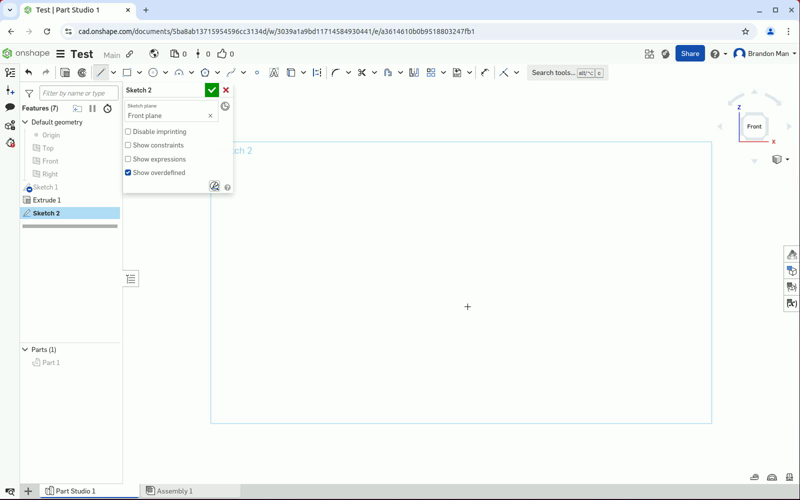
click(467, 306)
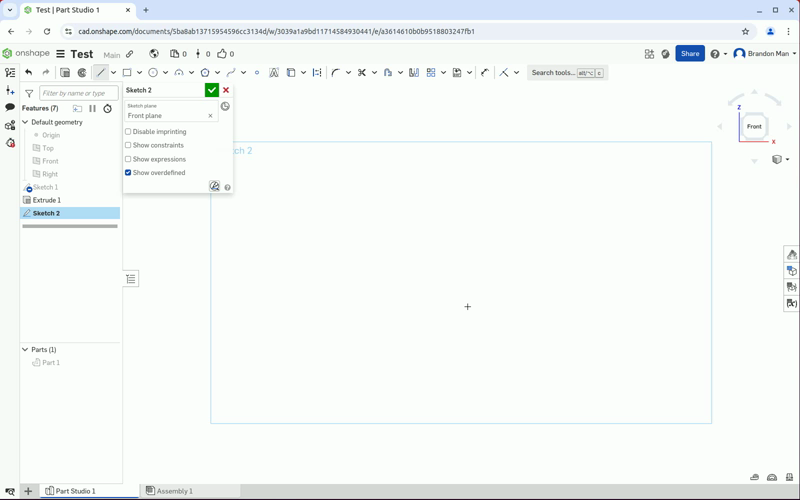
key_up(shift)
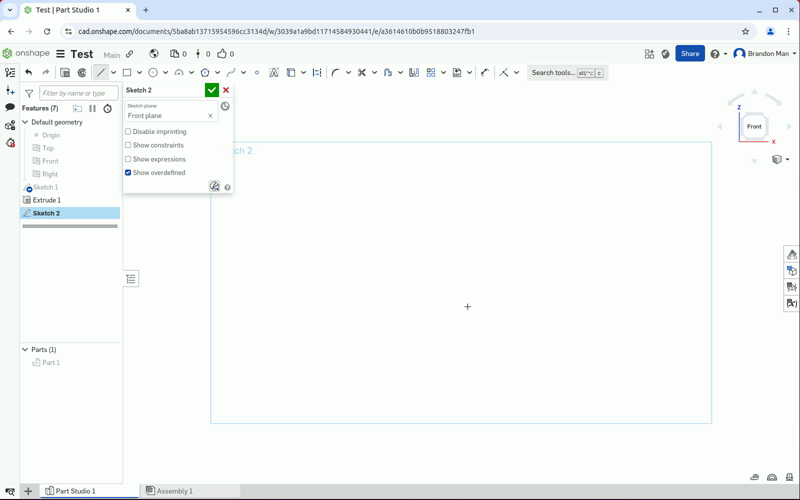
key_down(shift)
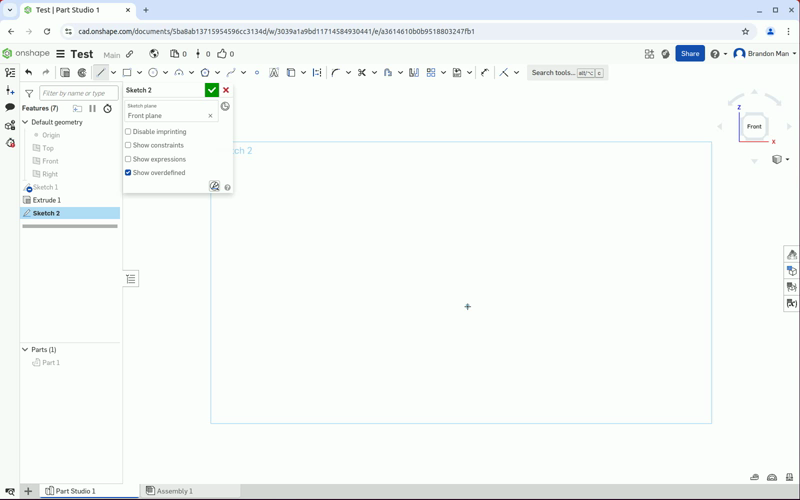
mouse_move(497, 306)
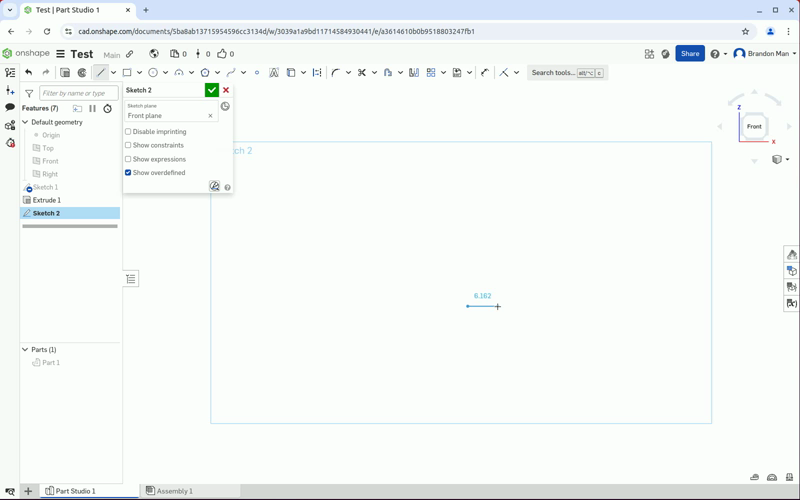
mouse_move(481, 306)
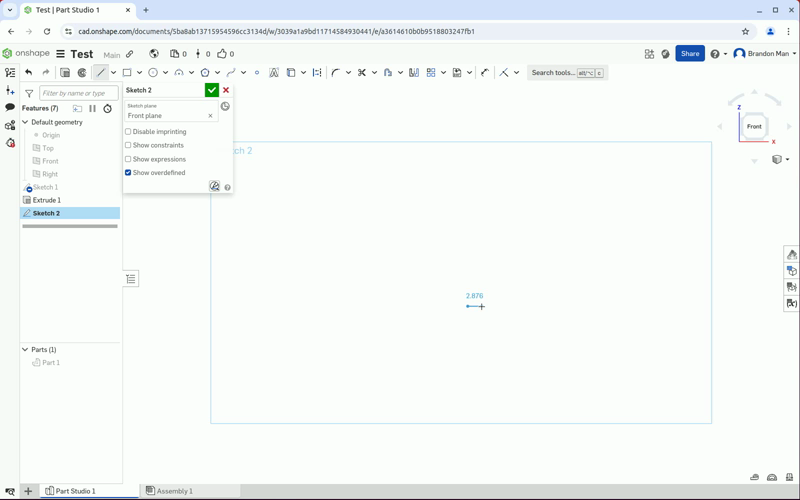
click(481, 306)
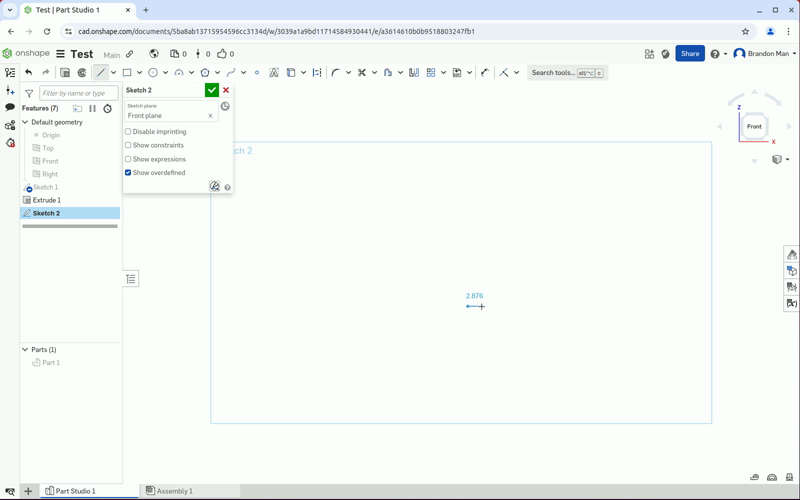
key_up(shift)
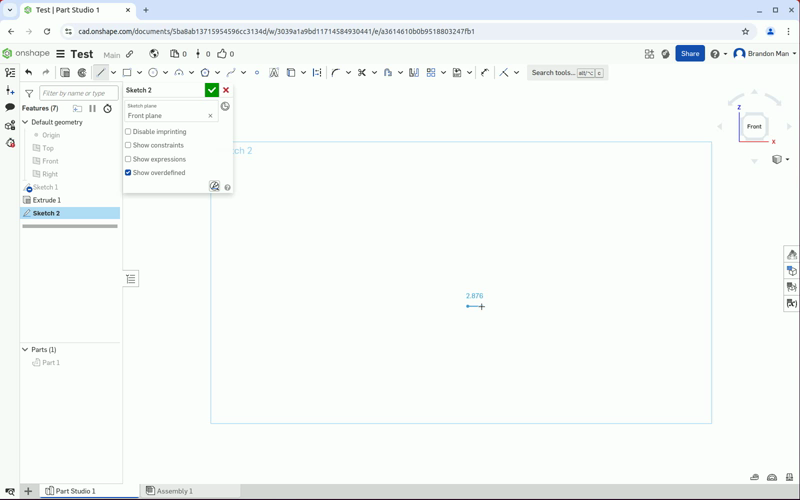
key_down(shift)
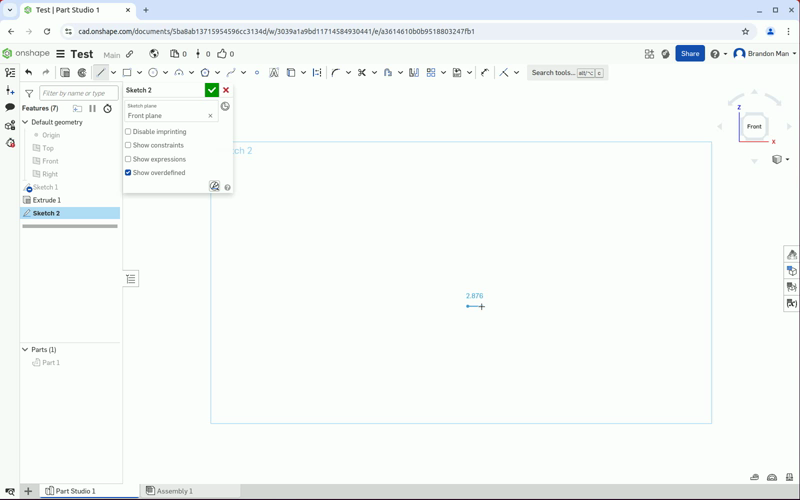
mouse_move(511, 306)
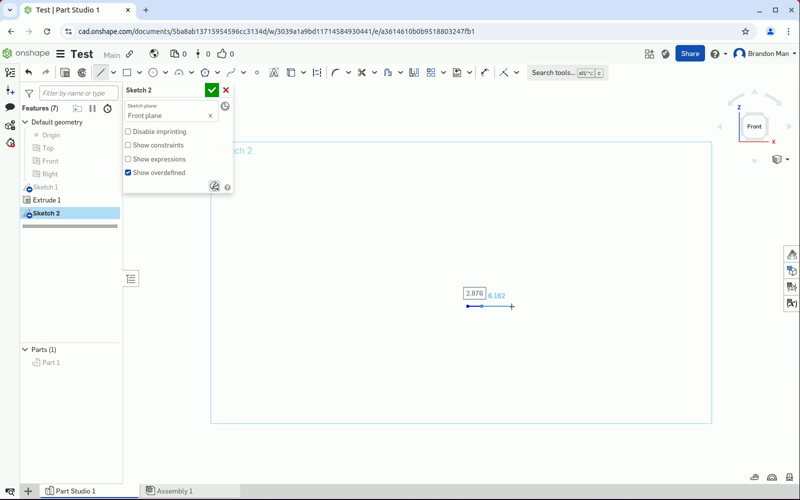
mouse_move(467, 282)
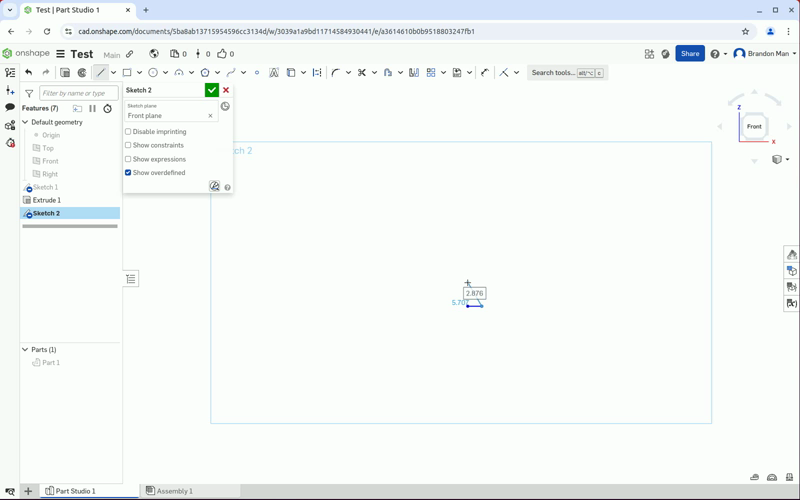
click(467, 282)
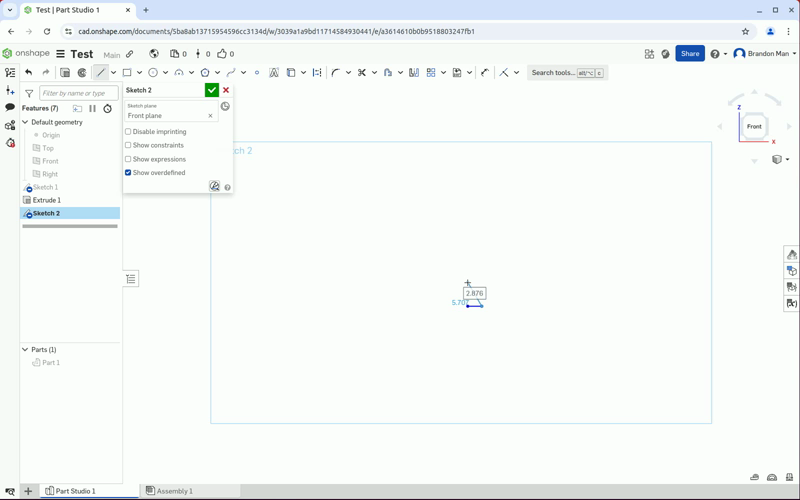
key_up(shift)
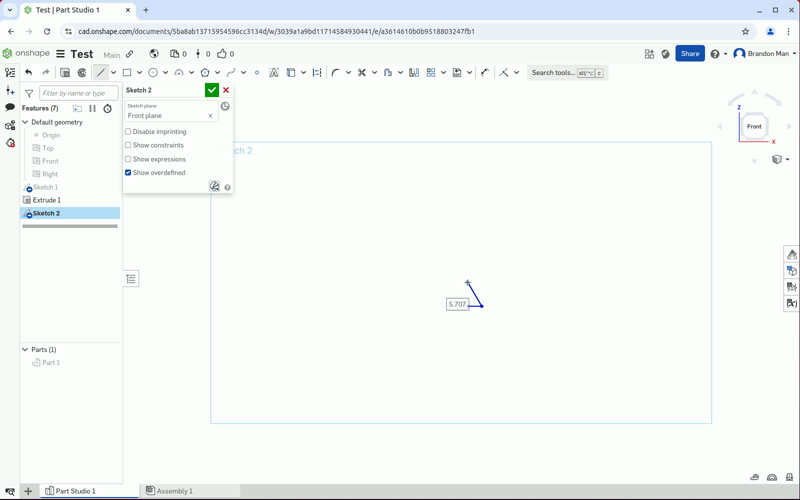
mouse_move(497, 282)
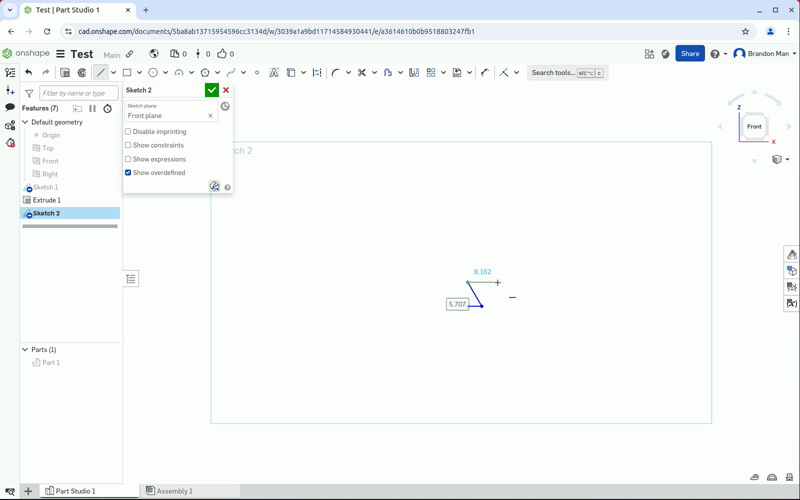
key_down(shift)
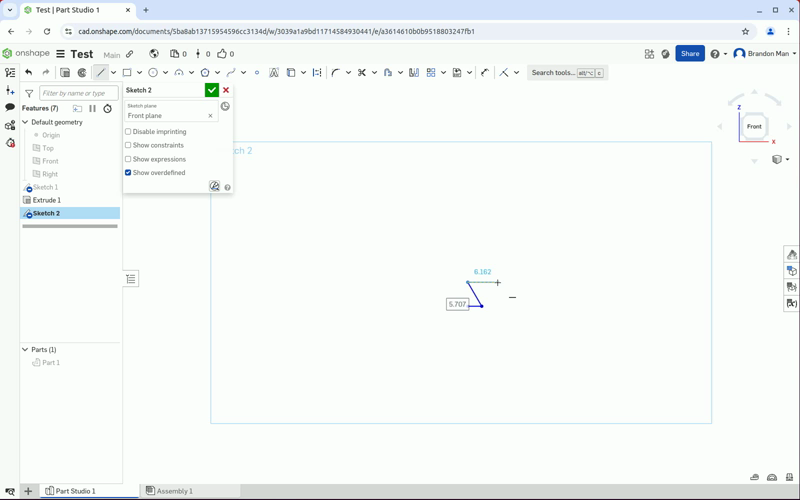
mouse_move(467, 306)
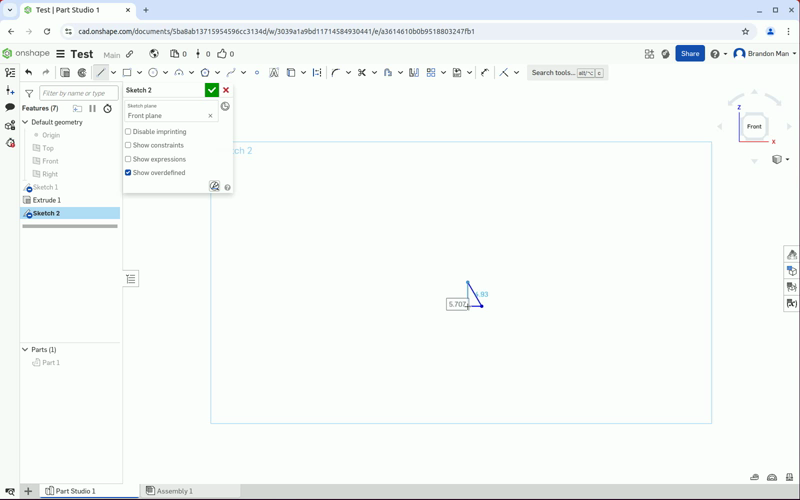
key_up(shift)
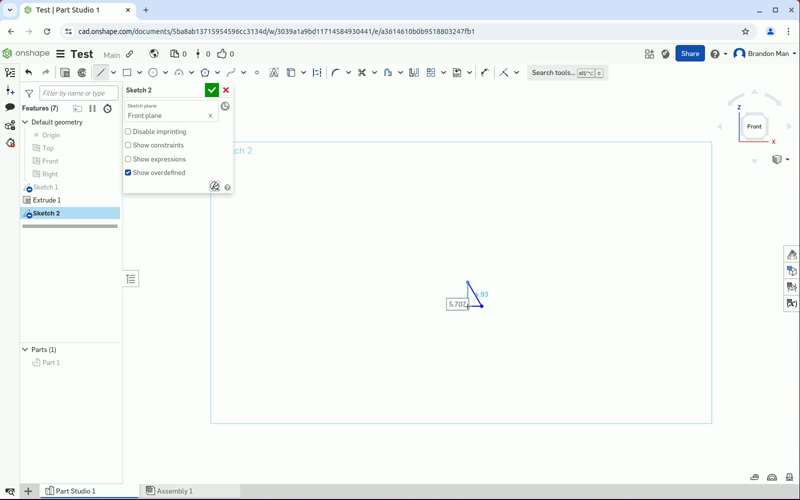
click(467, 306)
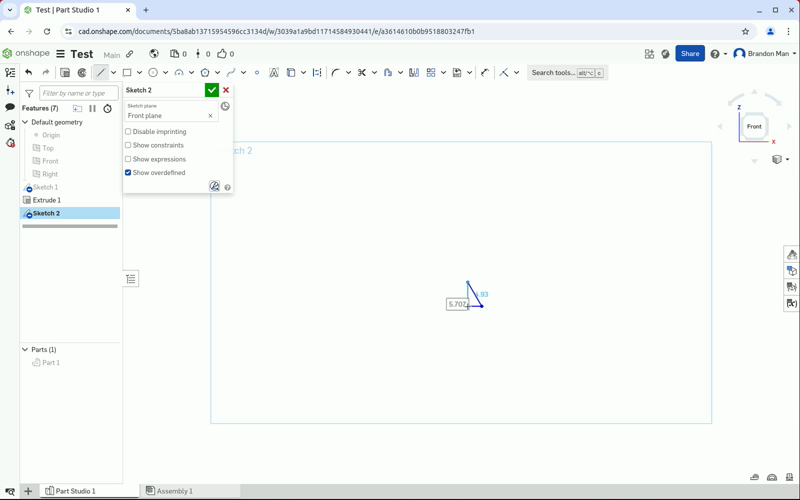
key(esc)
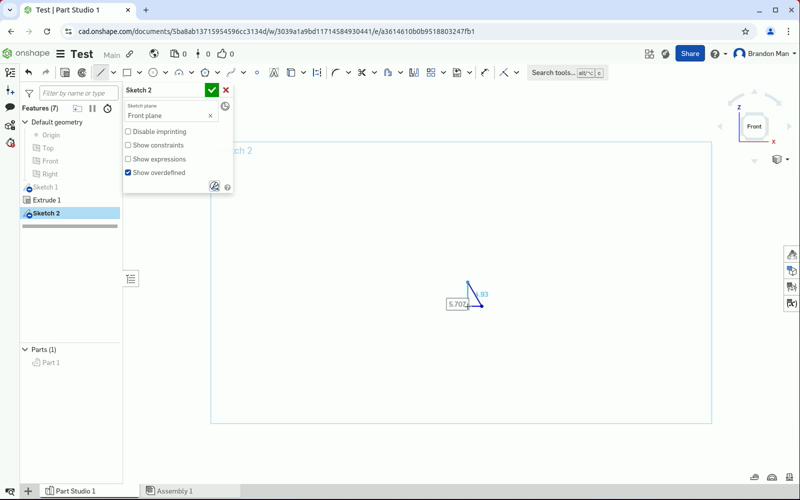
mouse_move(470, 292)
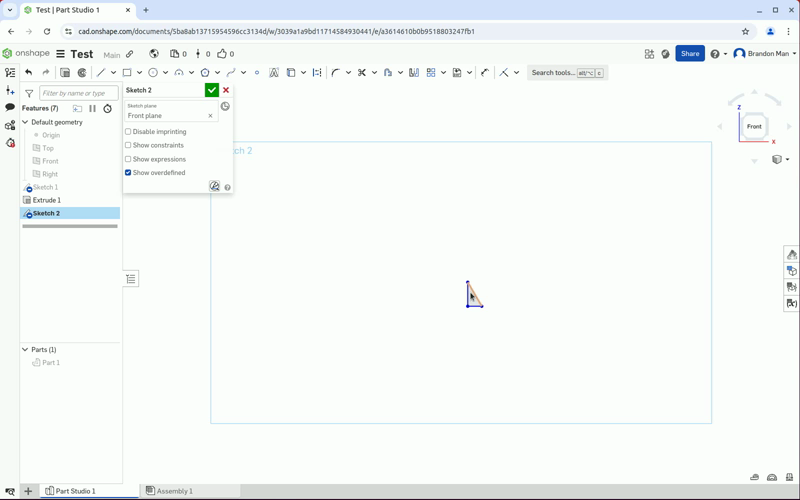
scroll(6)
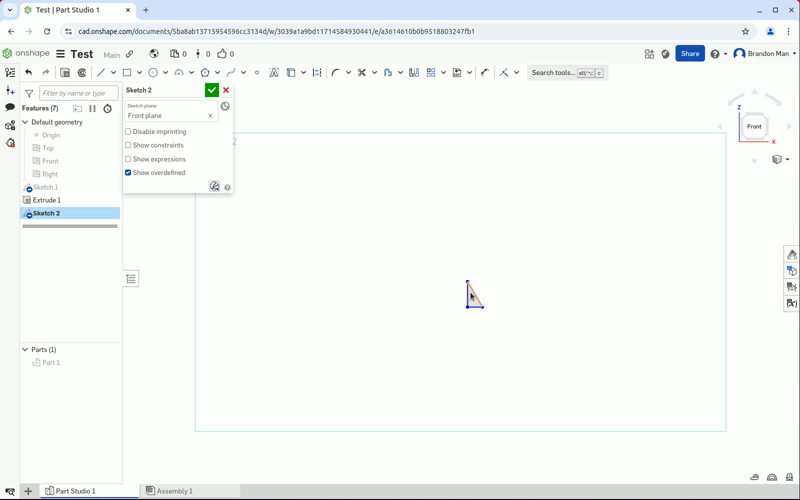
scroll(6)
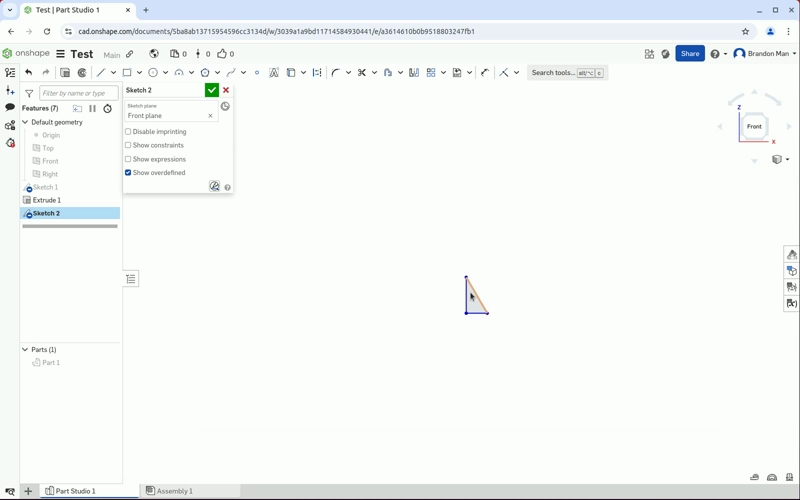
scroll(6)
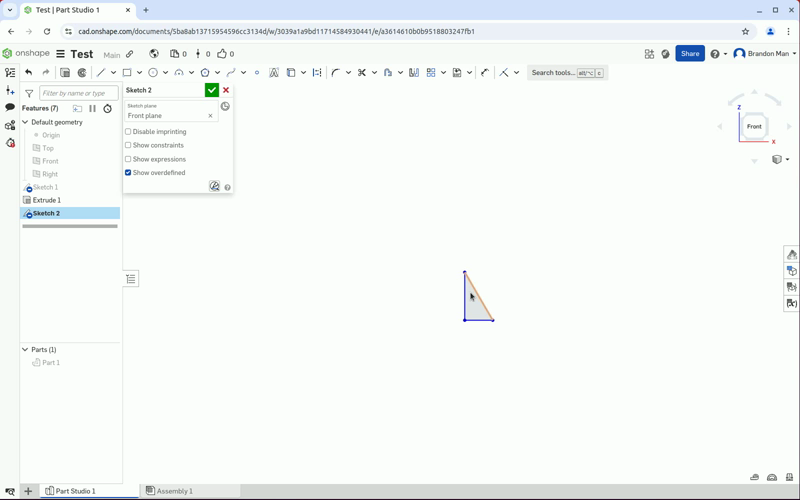
scroll(6)
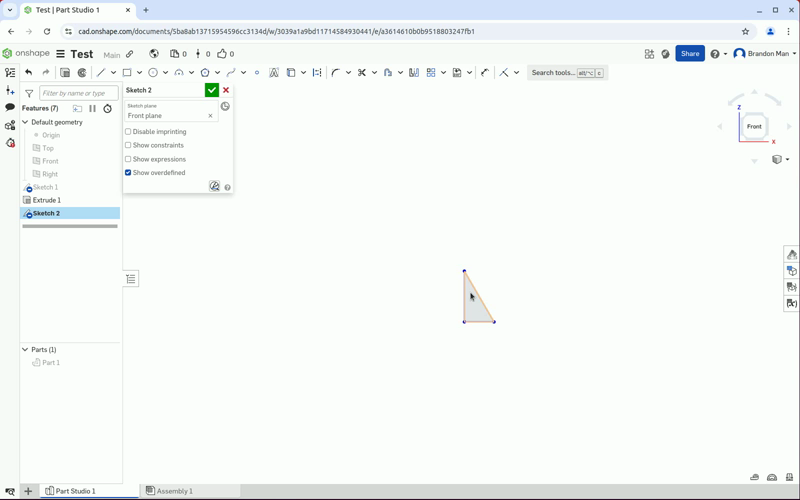
scroll(6)
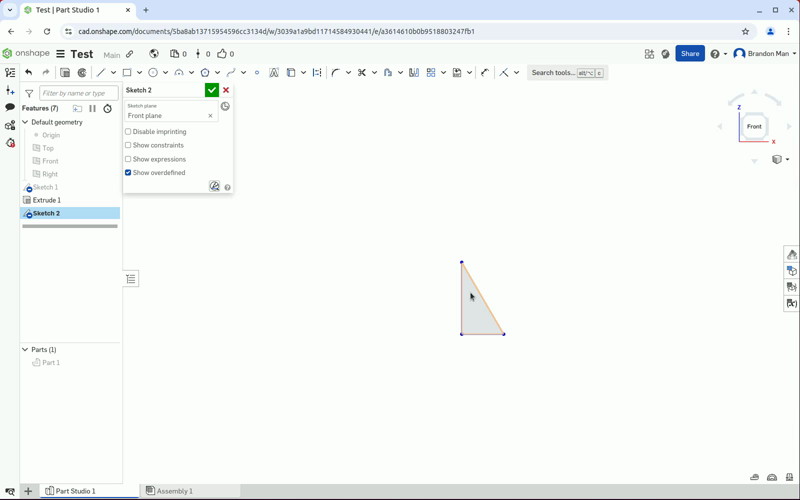
scroll(6)
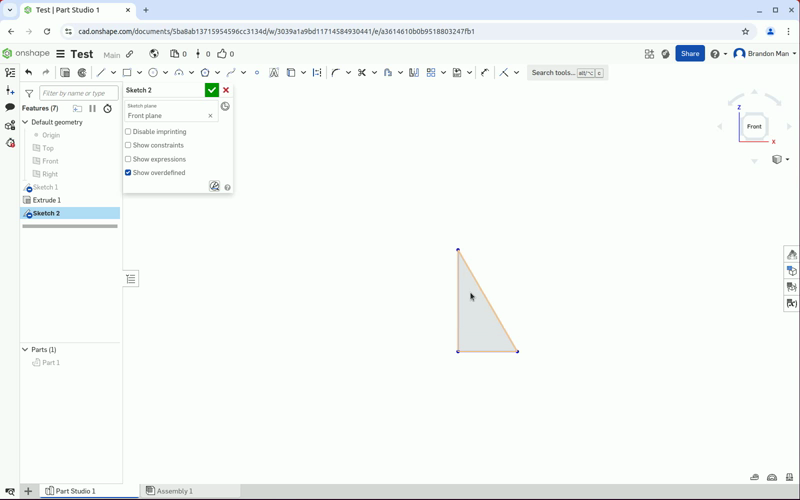
scroll(6)
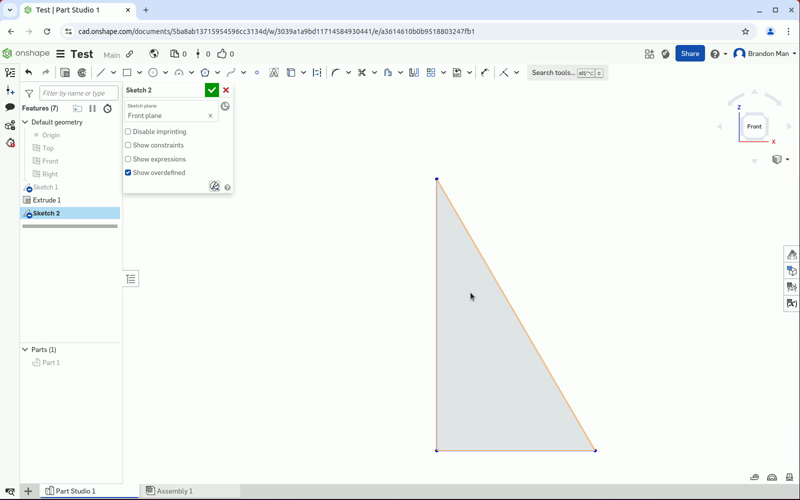
click(470, 292)
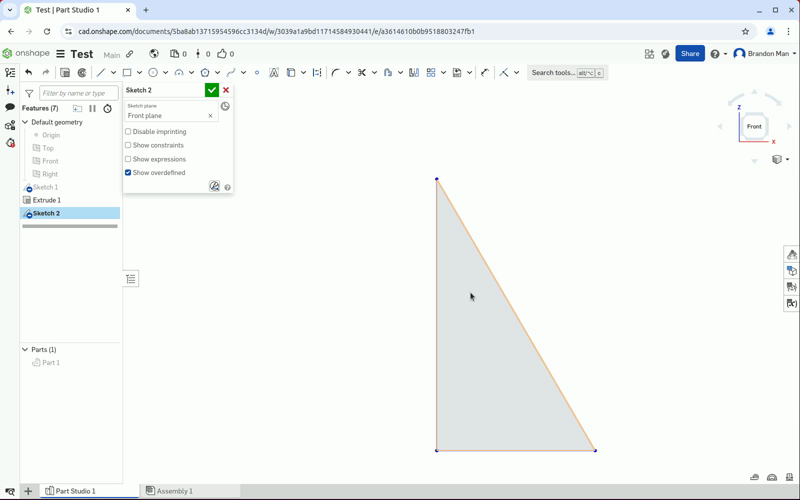
scroll(-6)
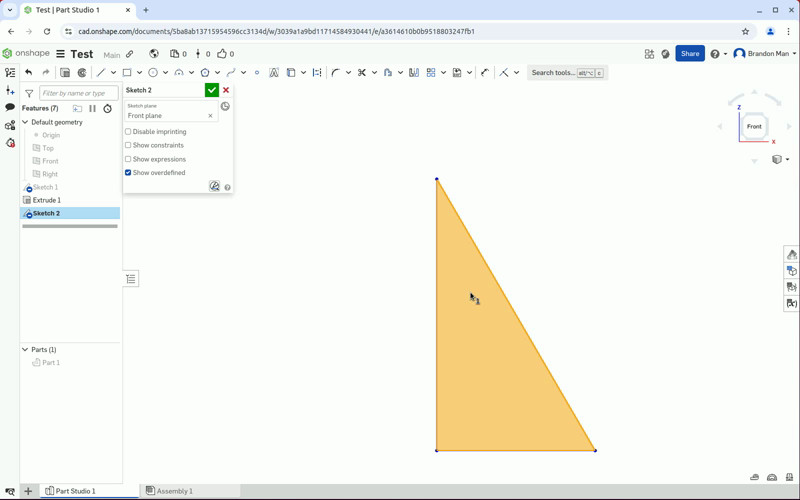
scroll(-6)
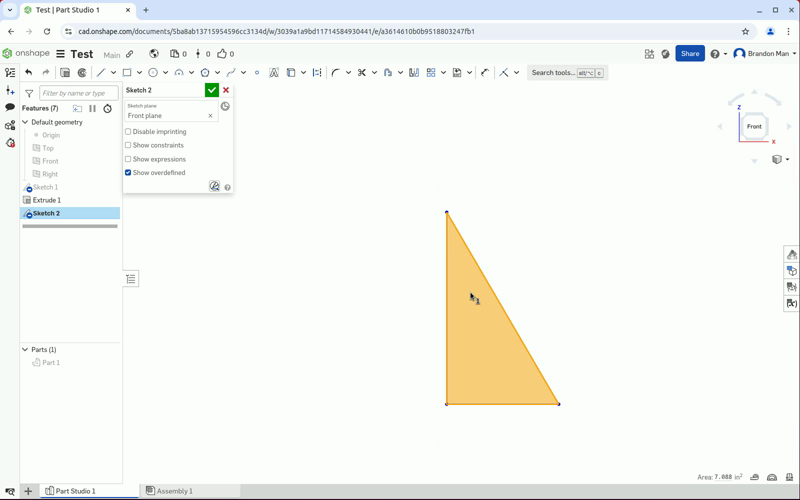
scroll(-6)
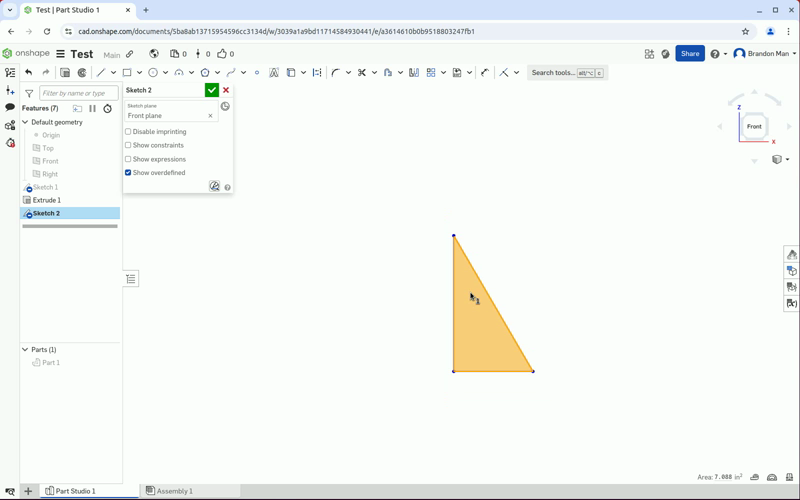
scroll(-6)
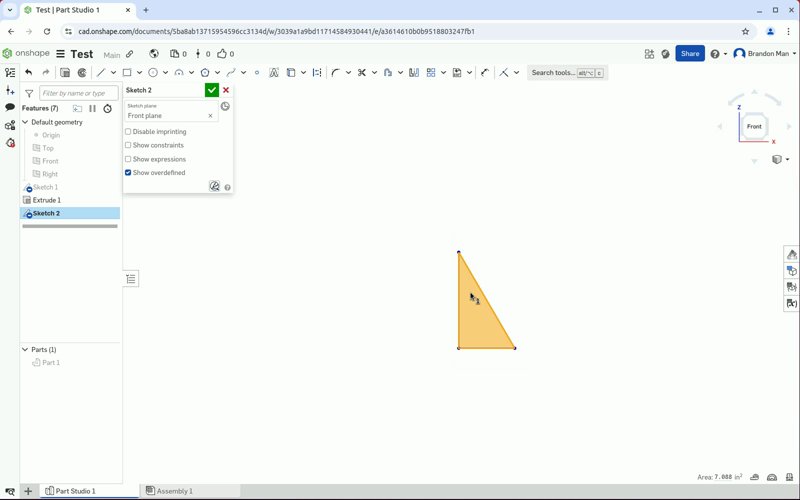
scroll(-6)
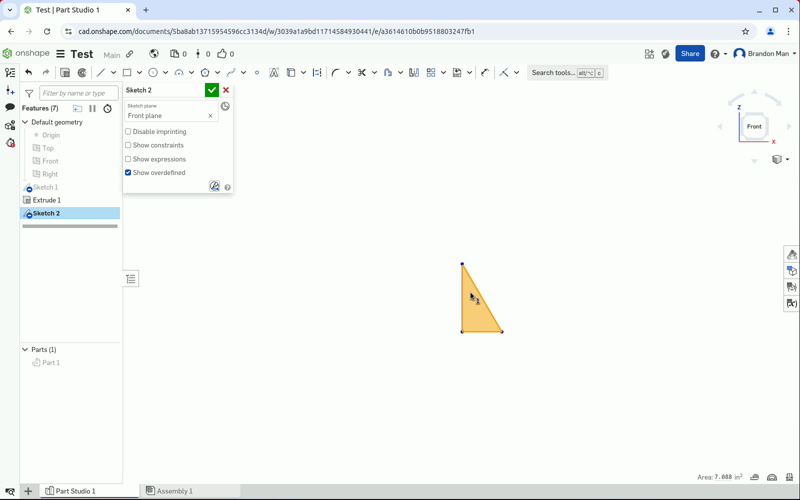
scroll(-6)
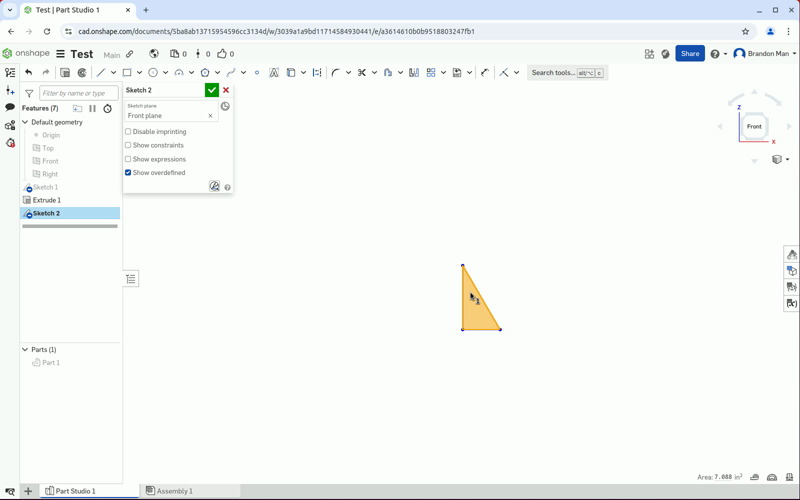
scroll(-6)
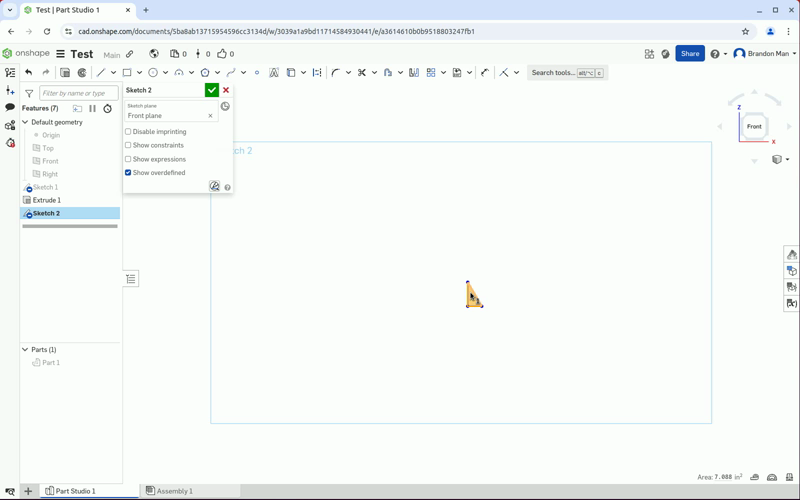
mouse_move(73, 352)
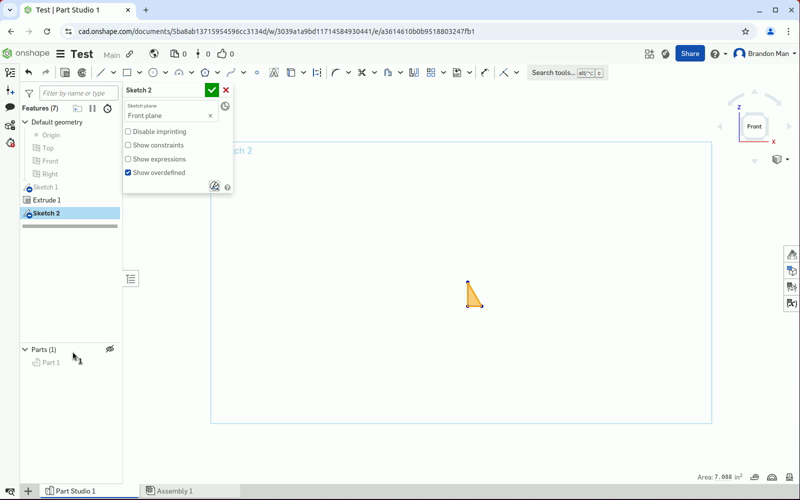
key(shift+y)
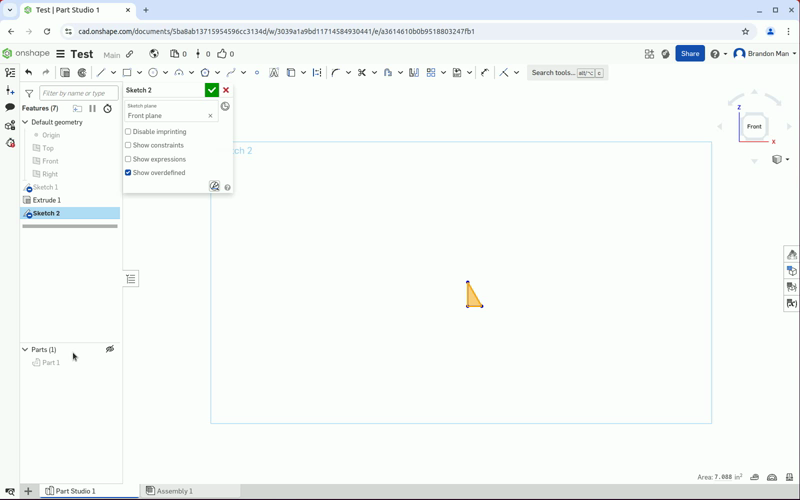
key(shift+e)
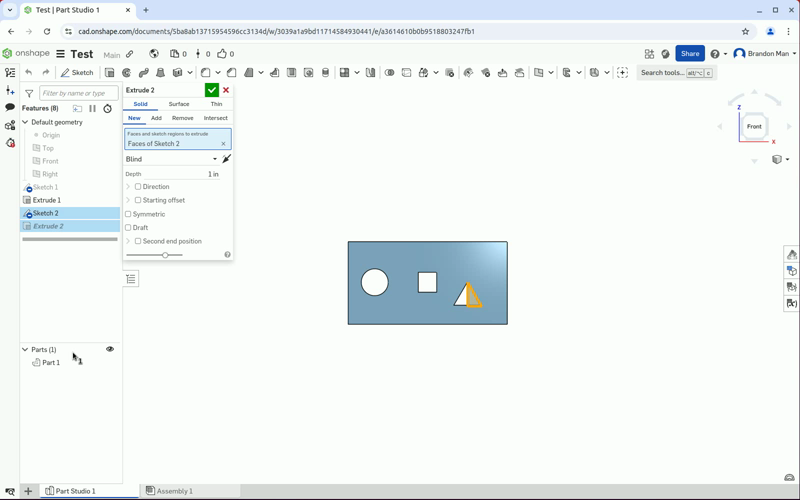
mouse_move(143, 106)
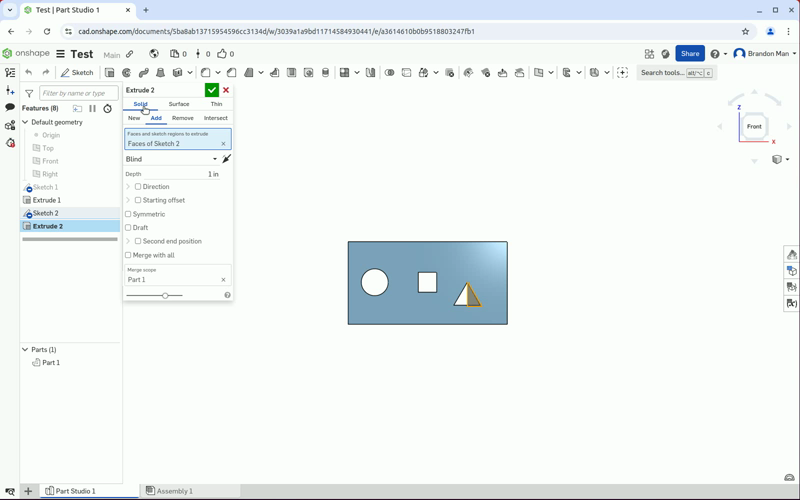
click(143, 106)
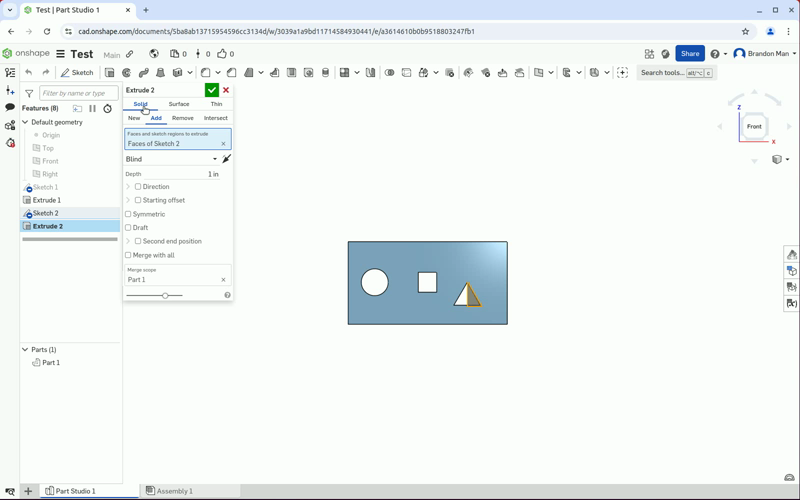
mouse_move(186, 120)
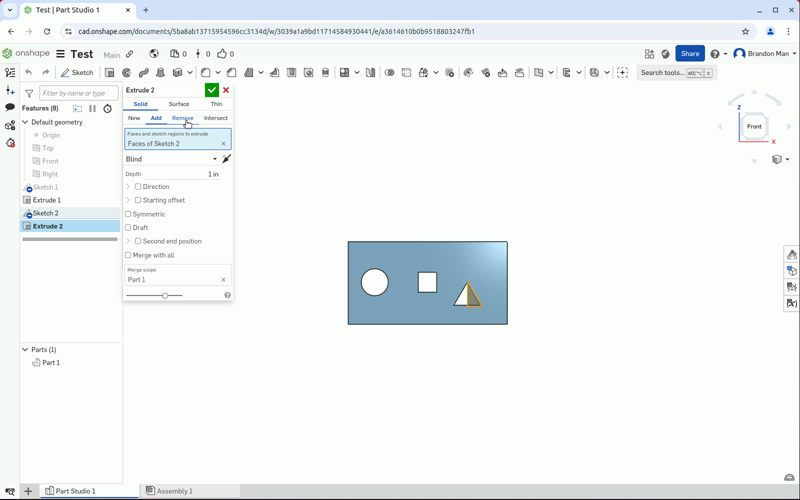
click(186, 120)
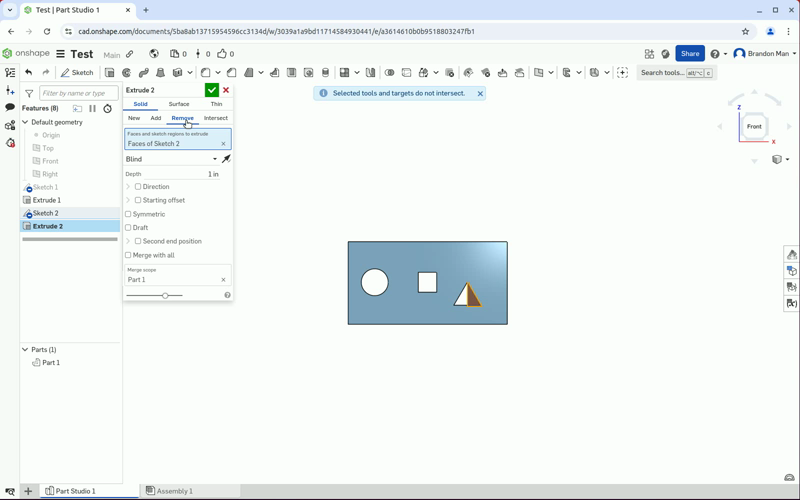
key(tab, 4)
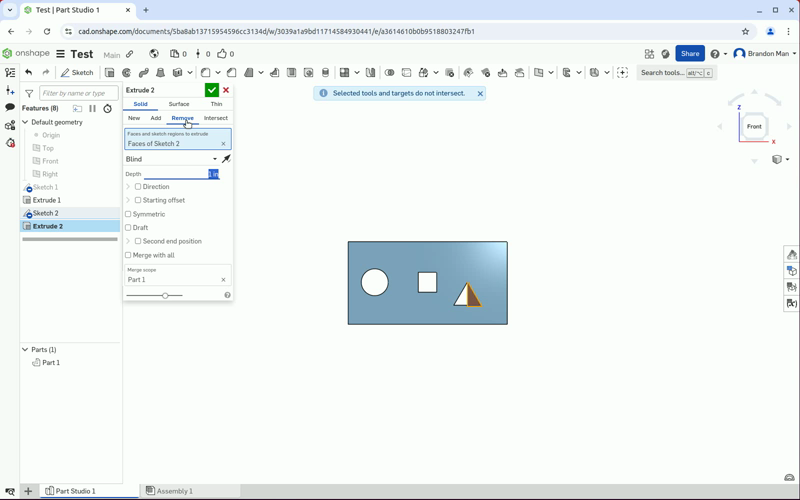
text(-4.333)
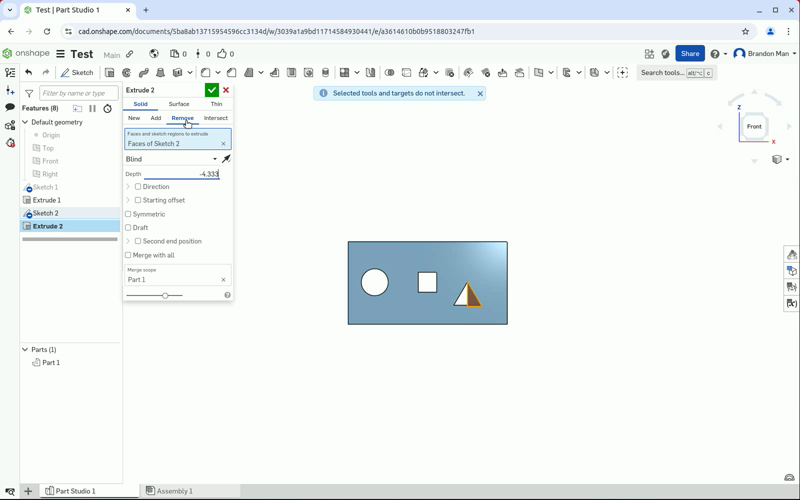
key(tab, 6)
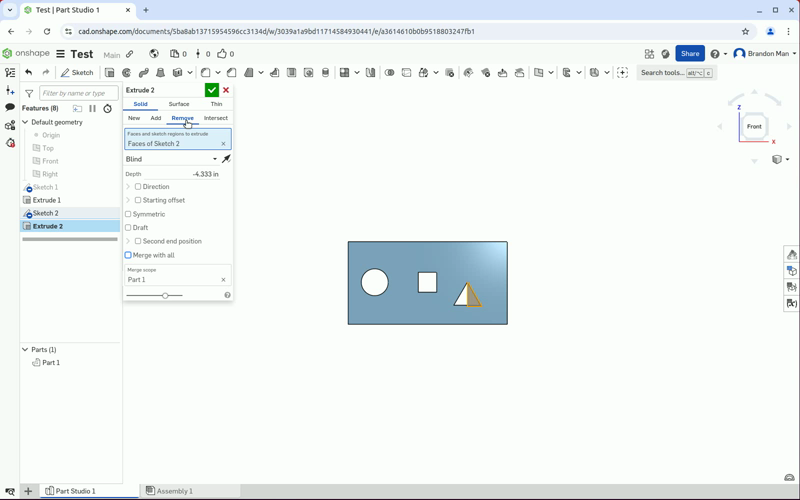
key(space)
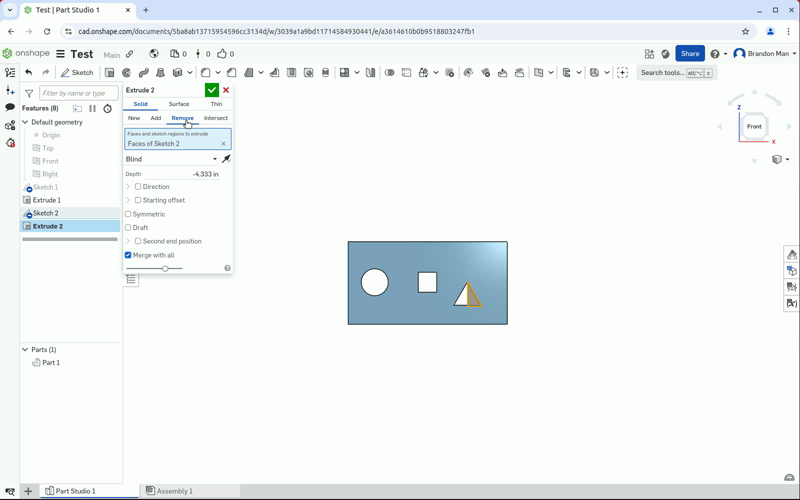
key(enter)
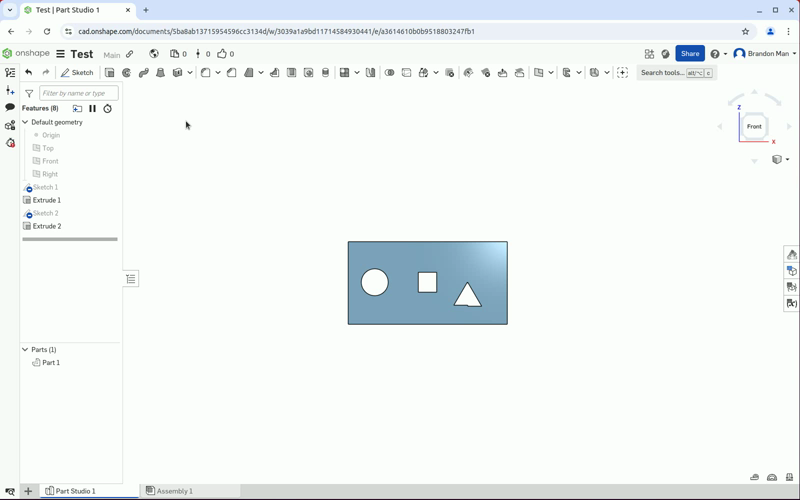
key(shift+h)
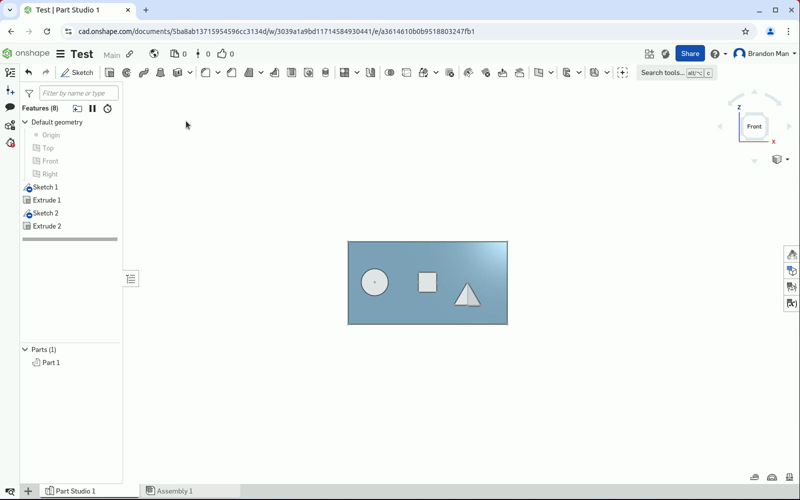
key(shift+h)
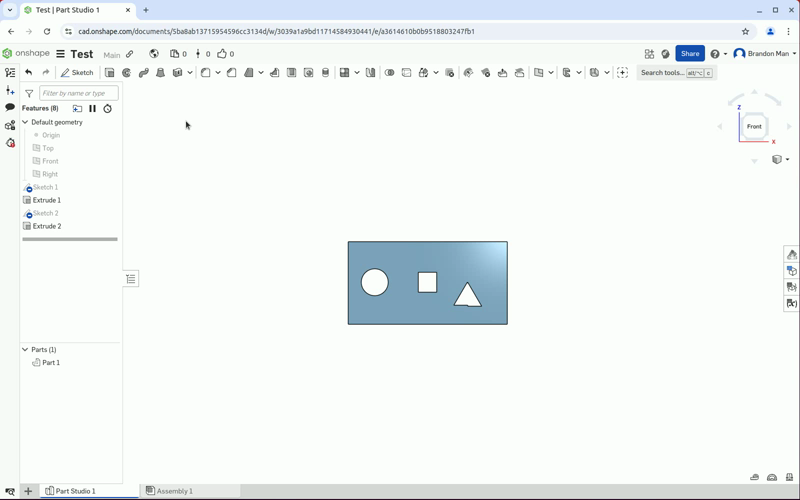
mouse_move(73, 189)
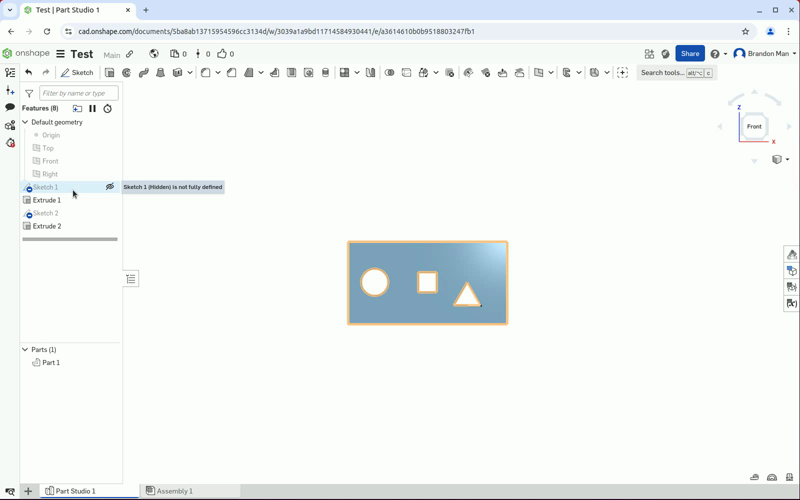
click(73, 189)
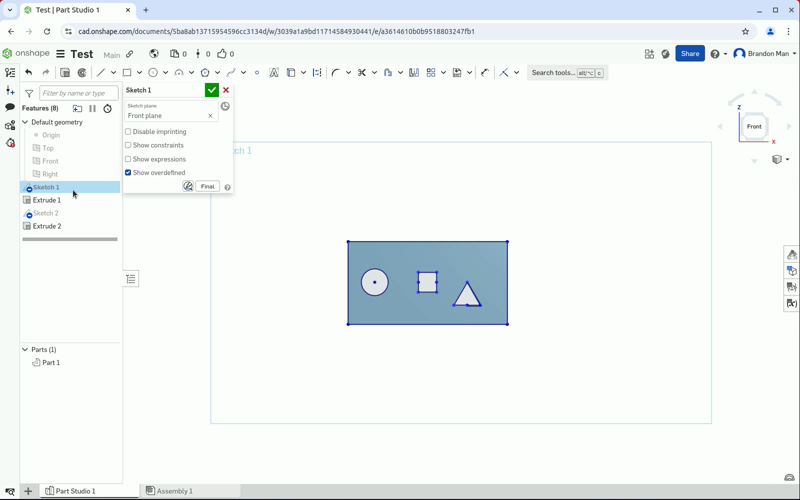
mouse_move(229, 92)
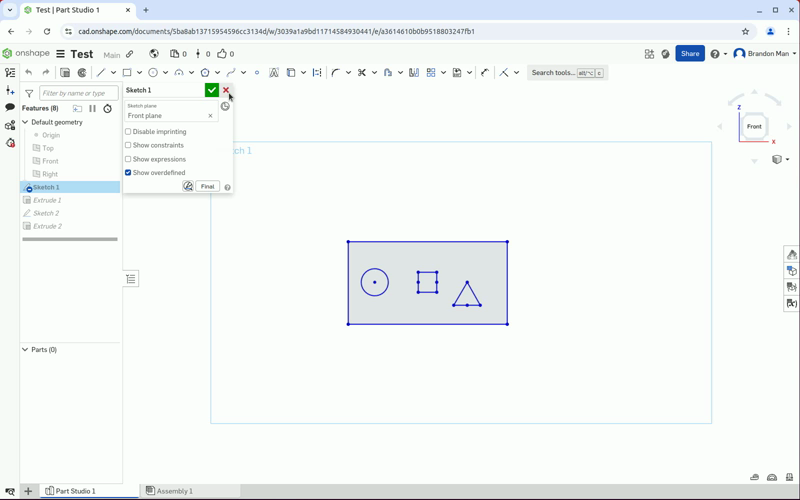
click(229, 92)
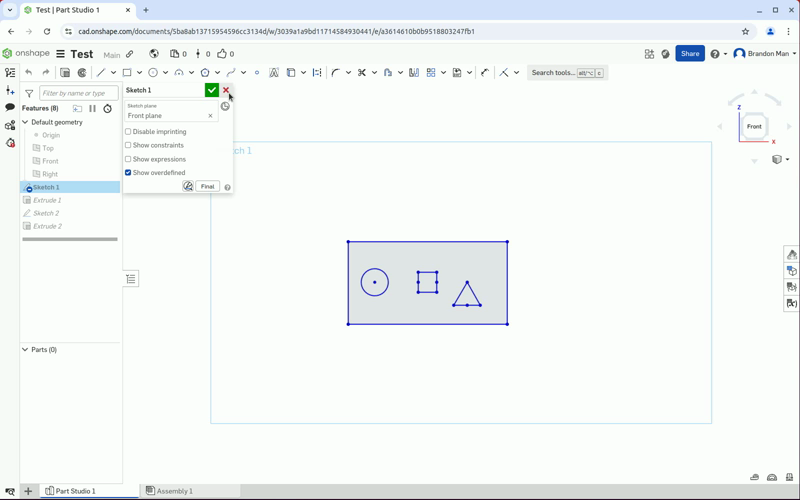
key(shift+s)
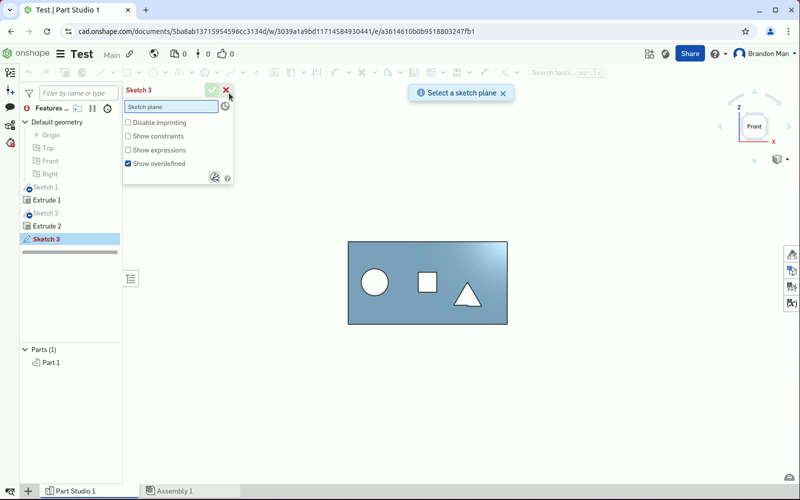
mouse_move(73, 163)
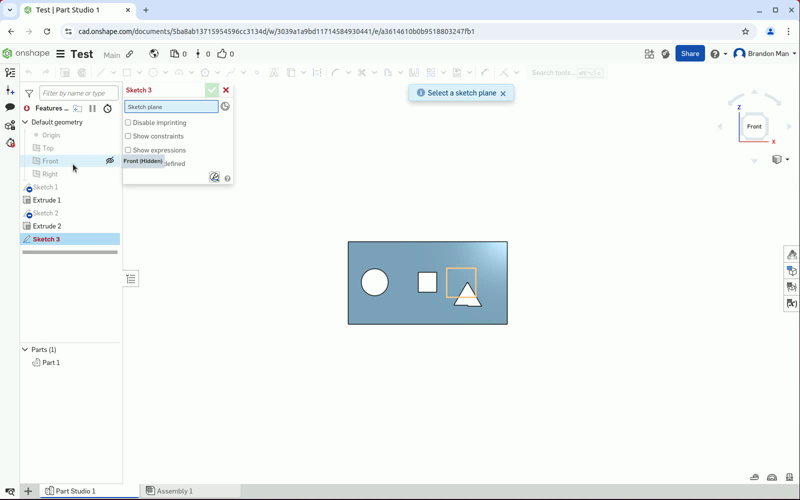
click(73, 163)
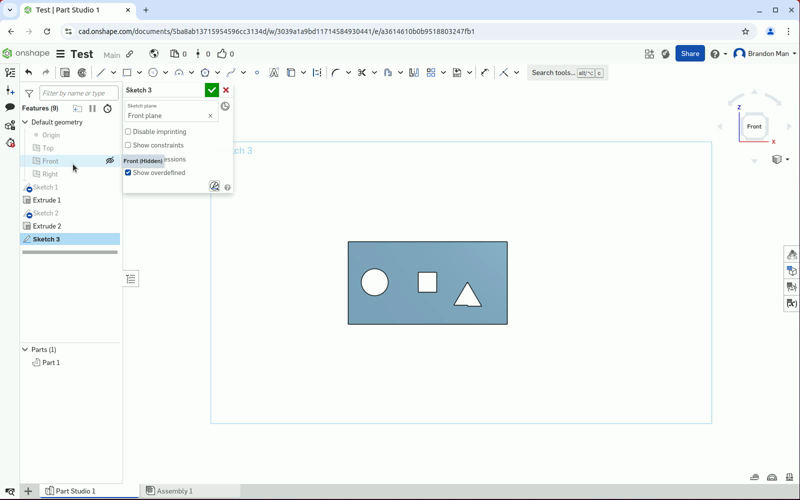
mouse_move(73, 352)
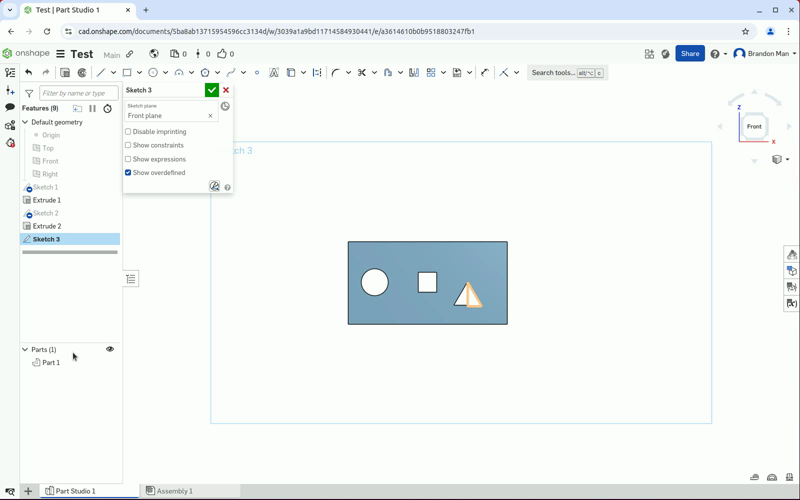
key(y)
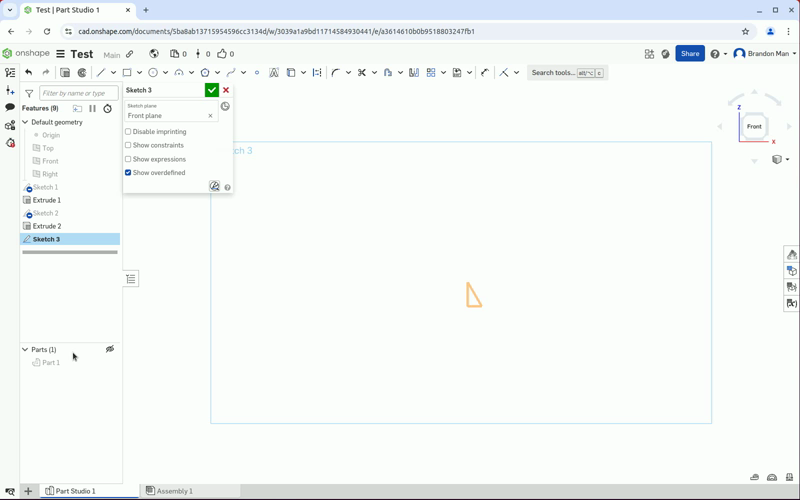
key(l)
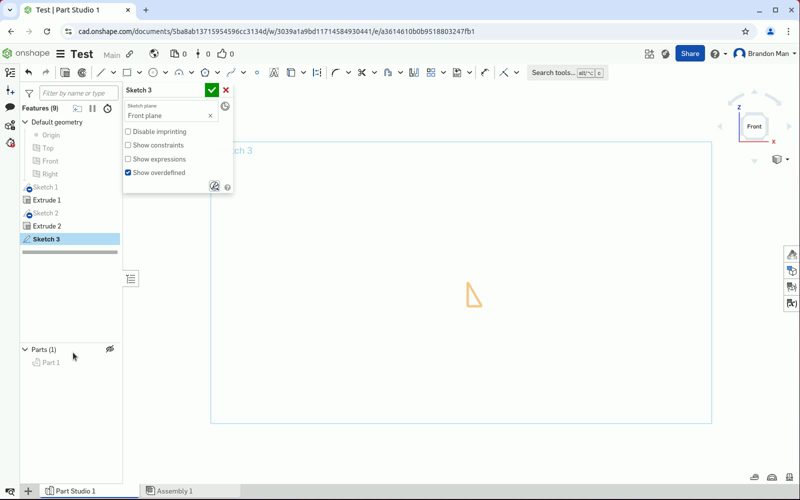
key_down(shift)
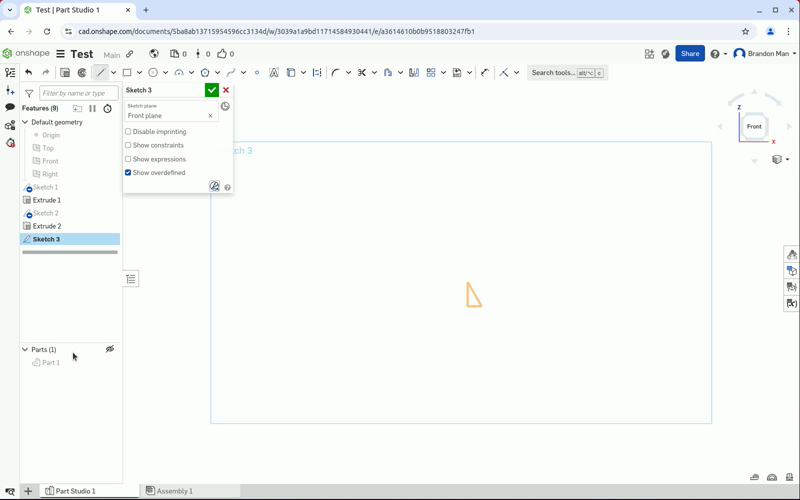
mouse_move(453, 306)
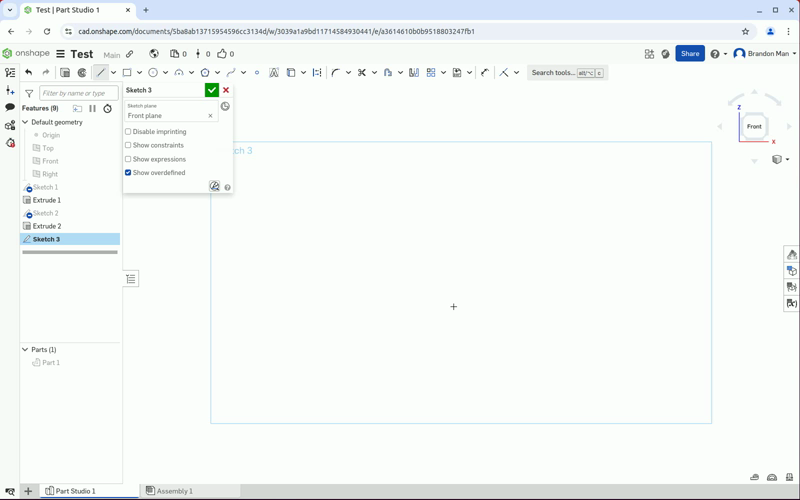
click(453, 306)
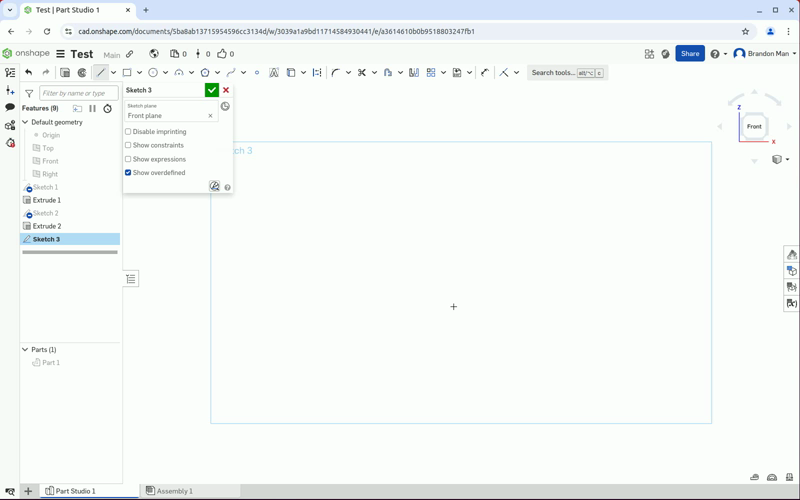
key_up(shift)
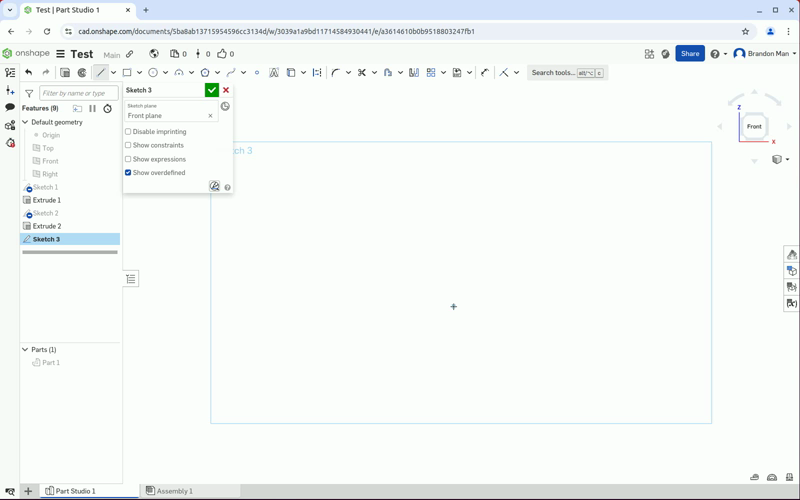
key_down(shift)
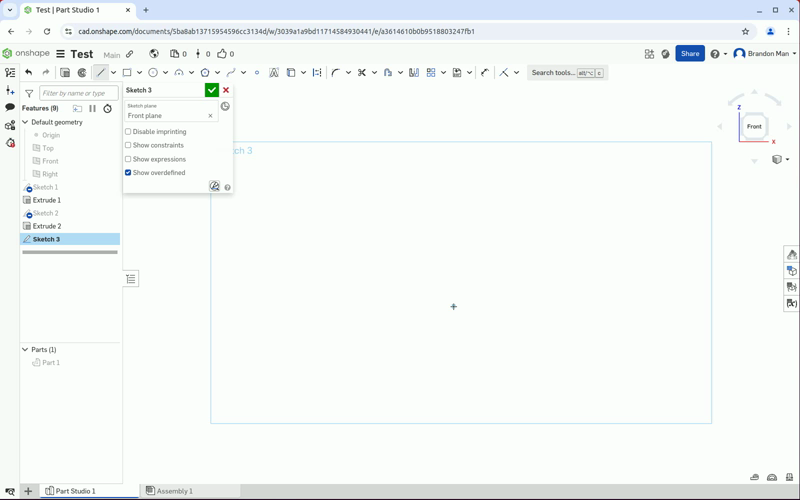
mouse_move(483, 306)
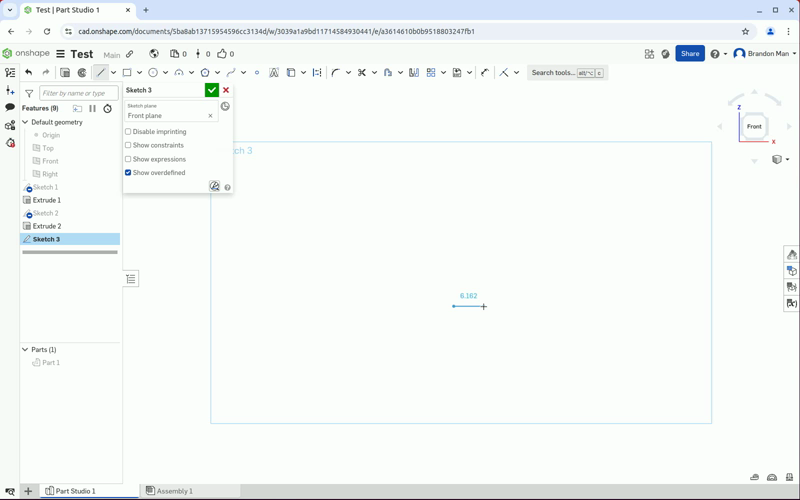
mouse_move(467, 306)
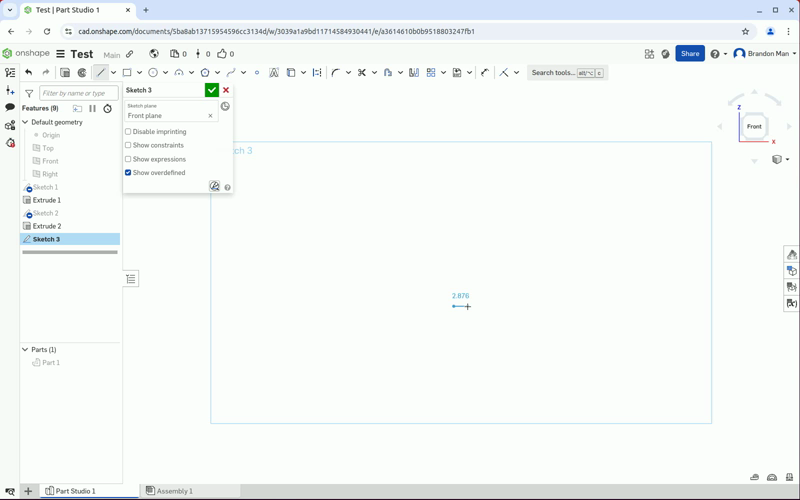
click(467, 306)
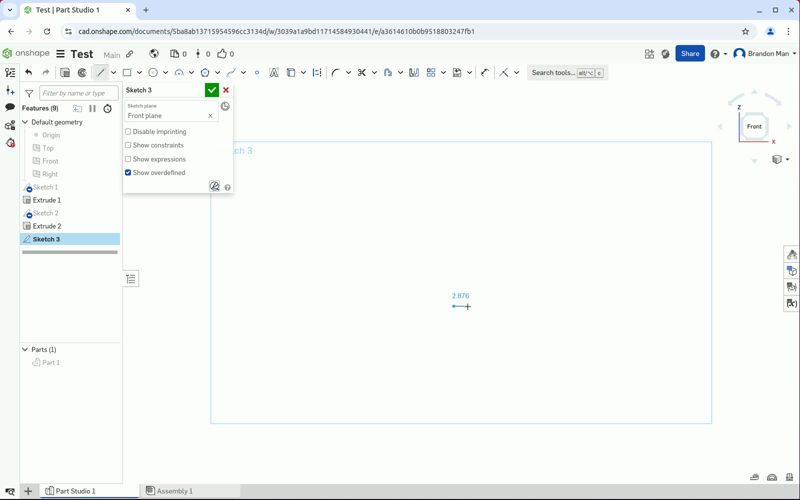
key_up(shift)
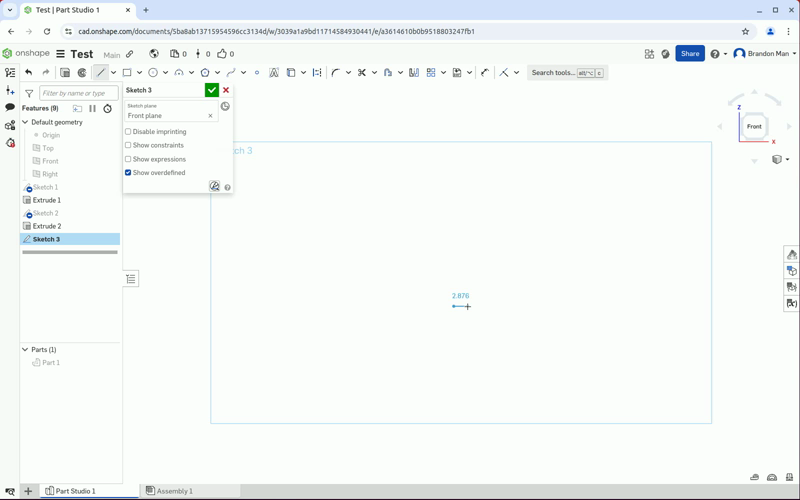
key_down(shift)
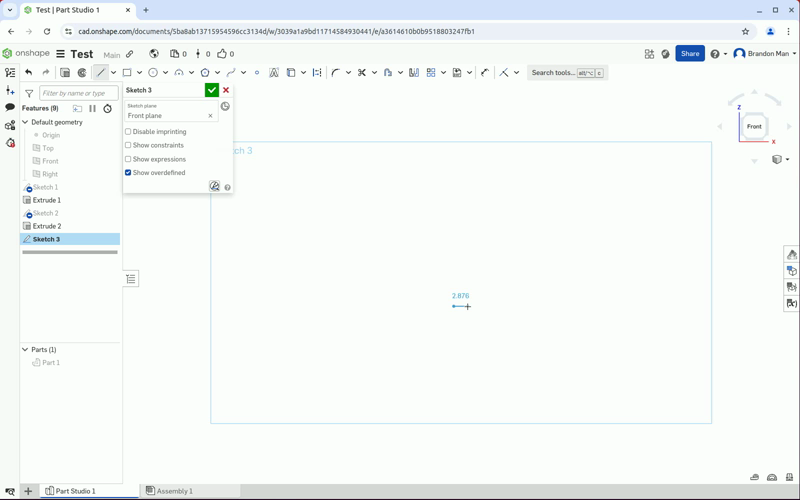
mouse_move(497, 306)
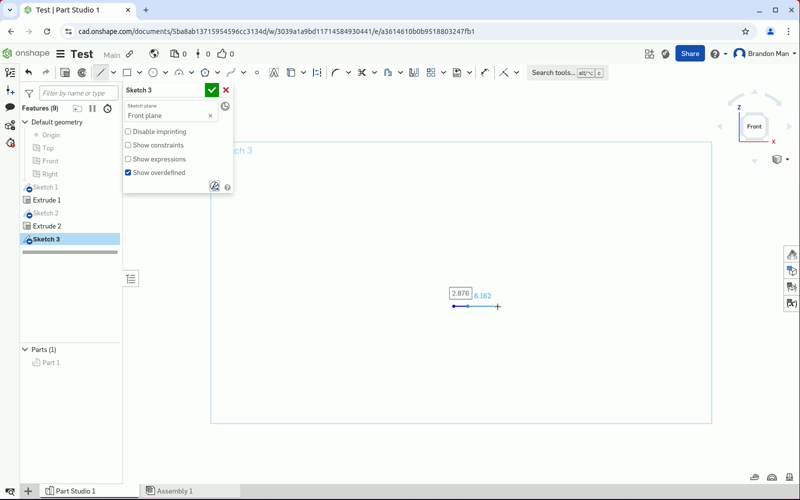
mouse_move(467, 282)
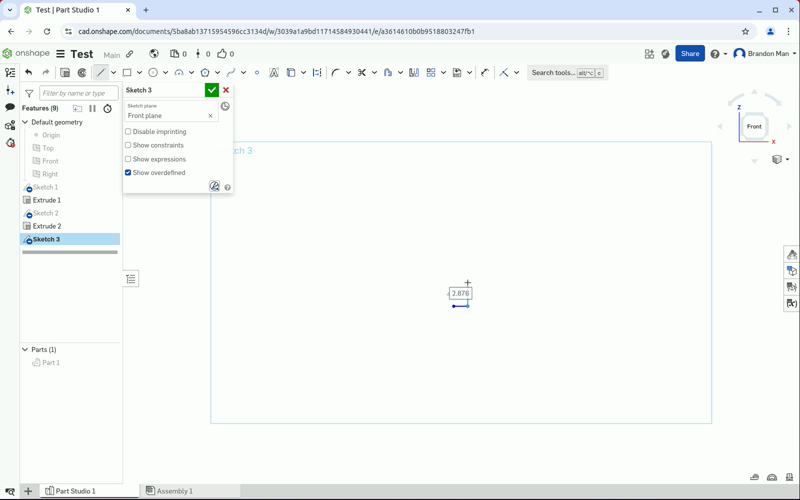
click(467, 282)
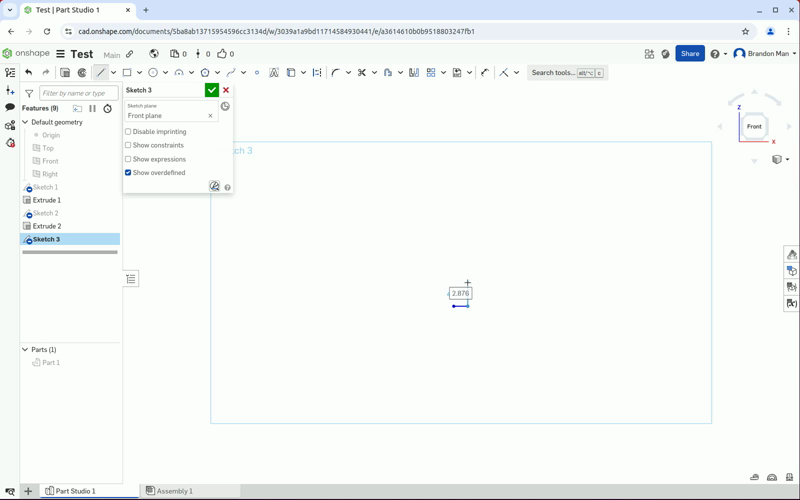
key_up(shift)
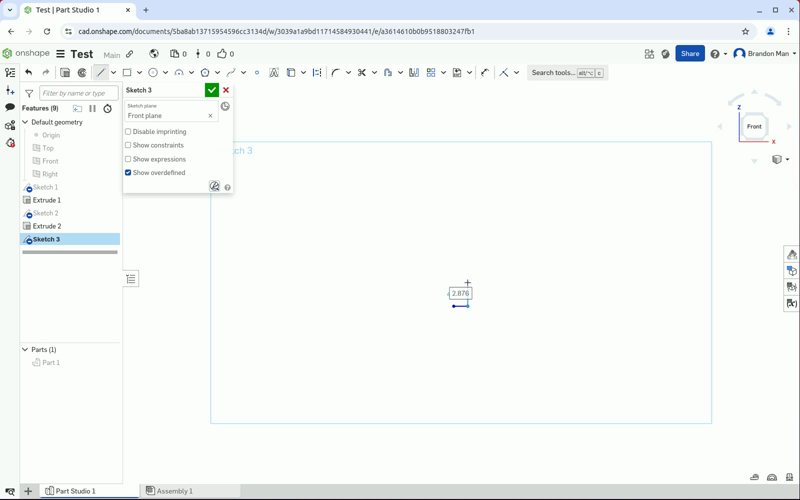
mouse_move(497, 282)
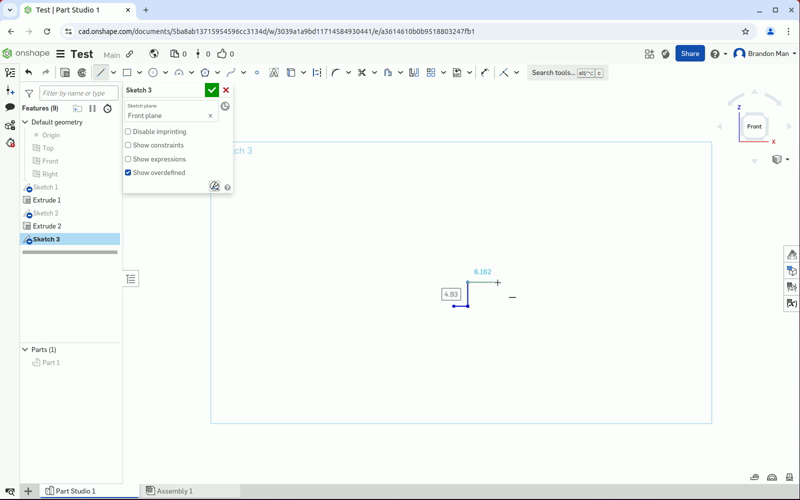
key_down(shift)
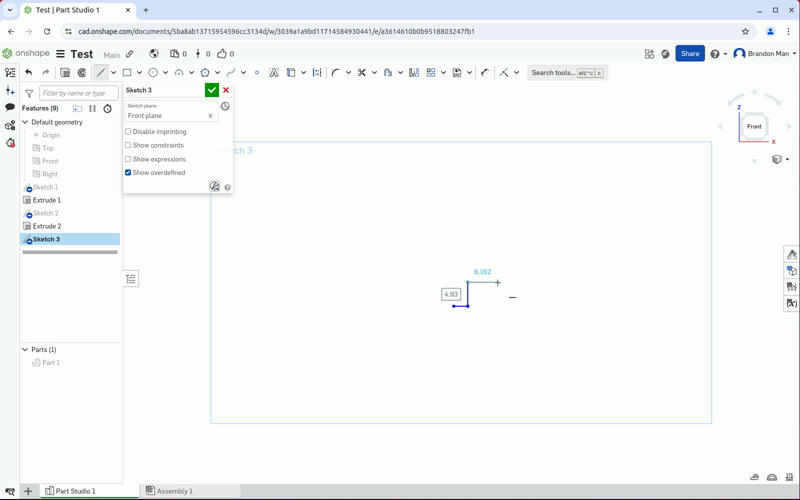
mouse_move(453, 306)
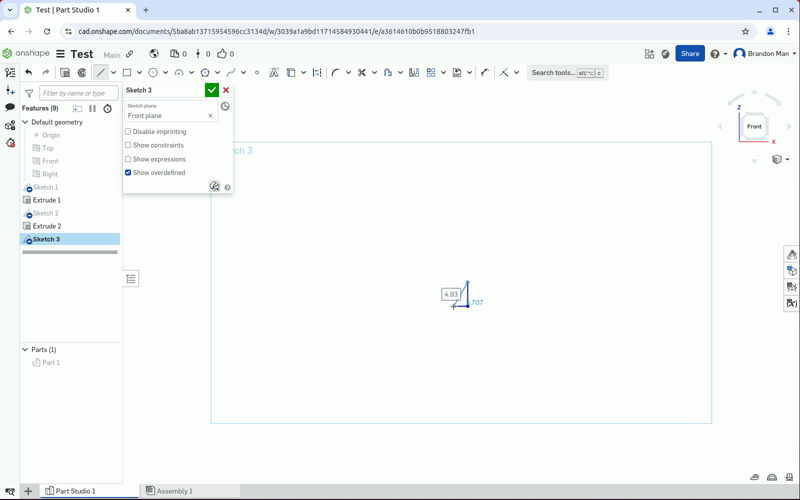
key_up(shift)
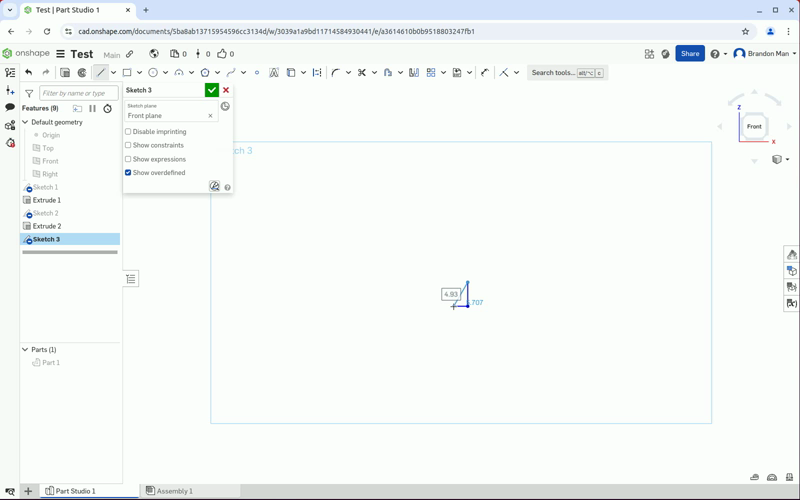
click(453, 306)
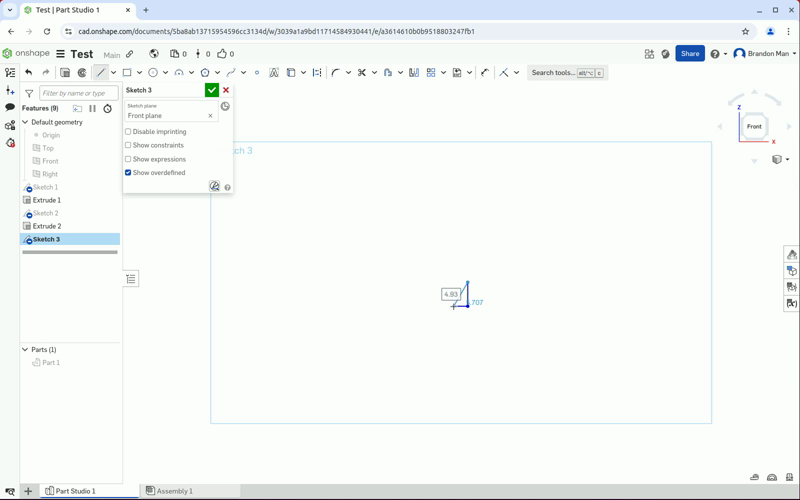
key(esc)
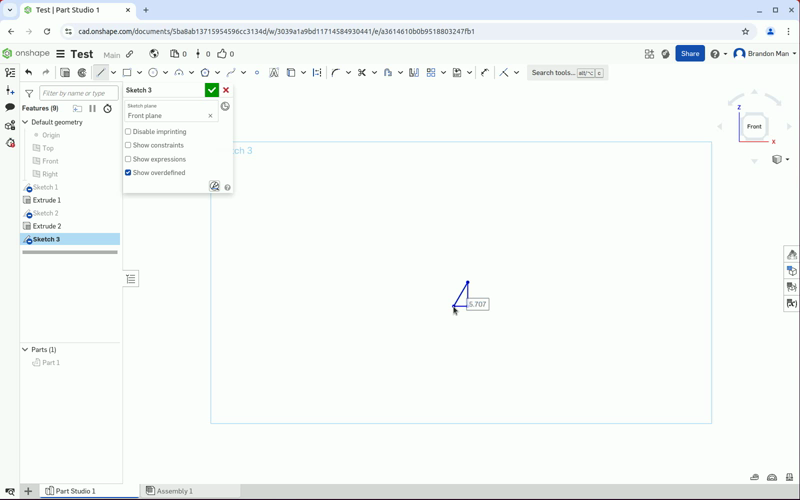
mouse_move(463, 305)
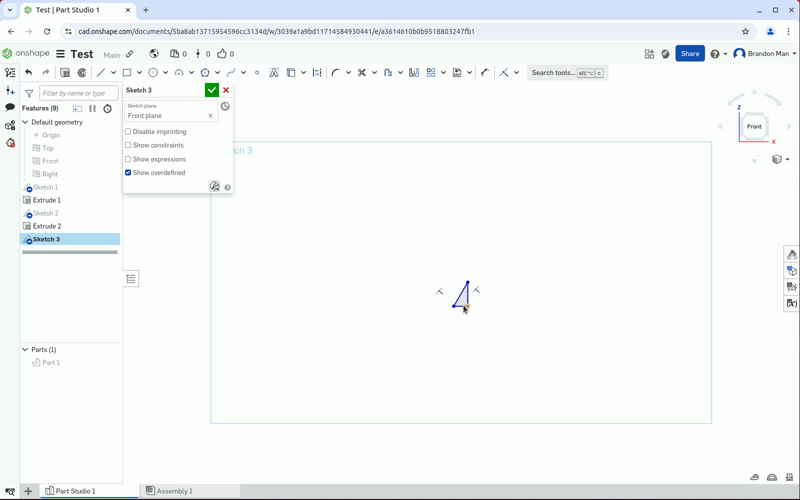
scroll(6)
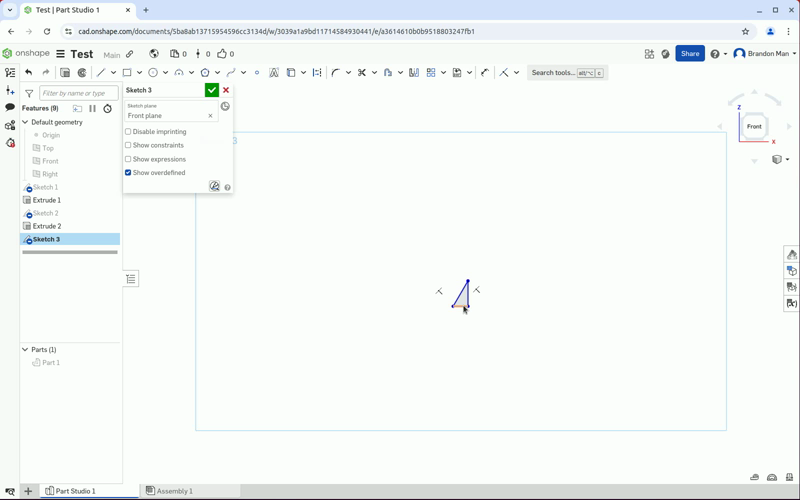
scroll(6)
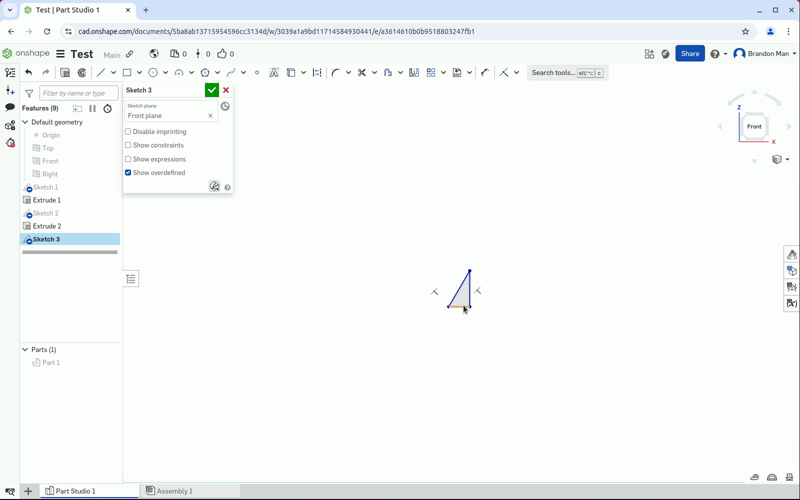
scroll(6)
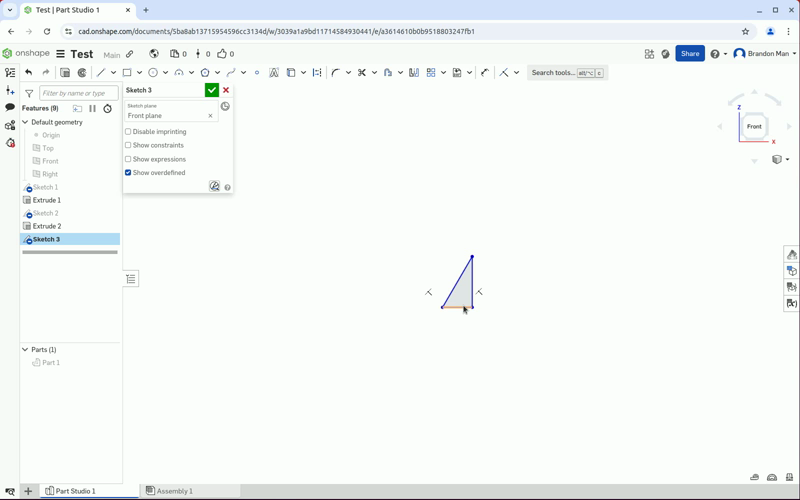
scroll(6)
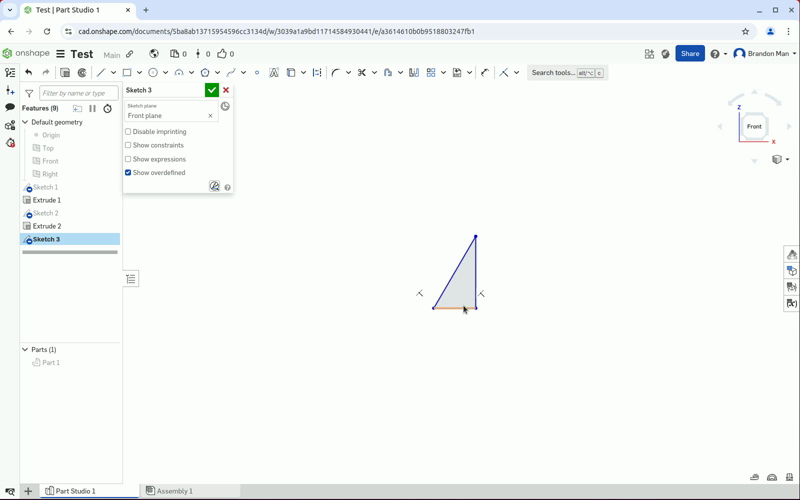
scroll(6)
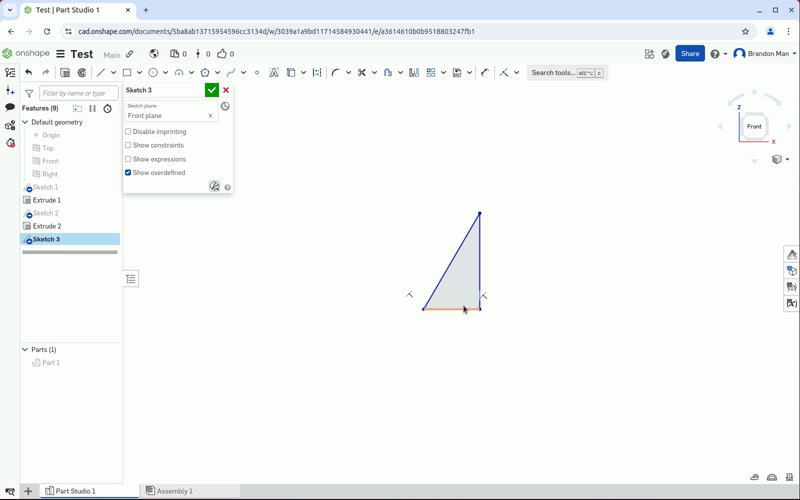
scroll(6)
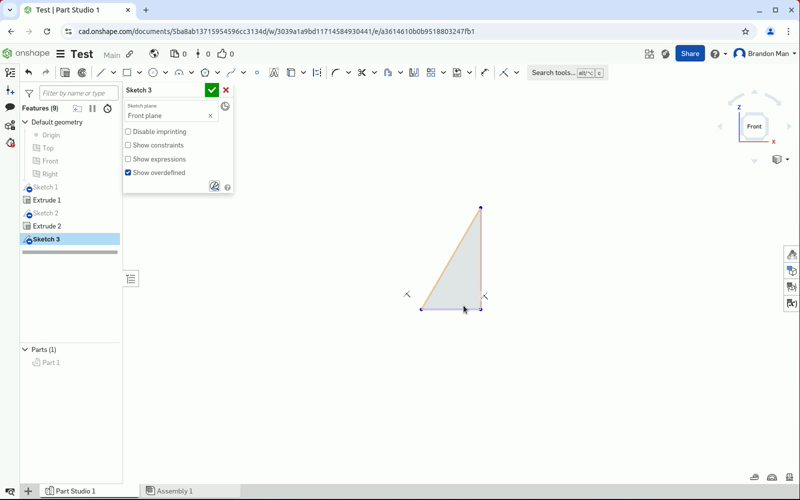
scroll(6)
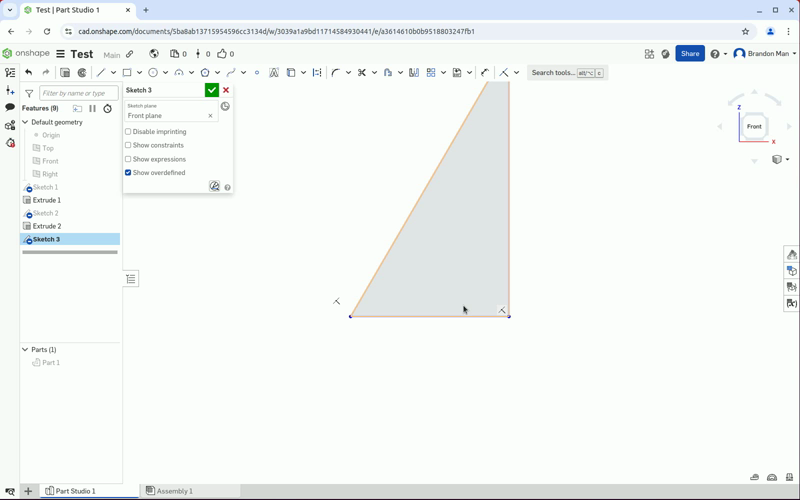
click(463, 305)
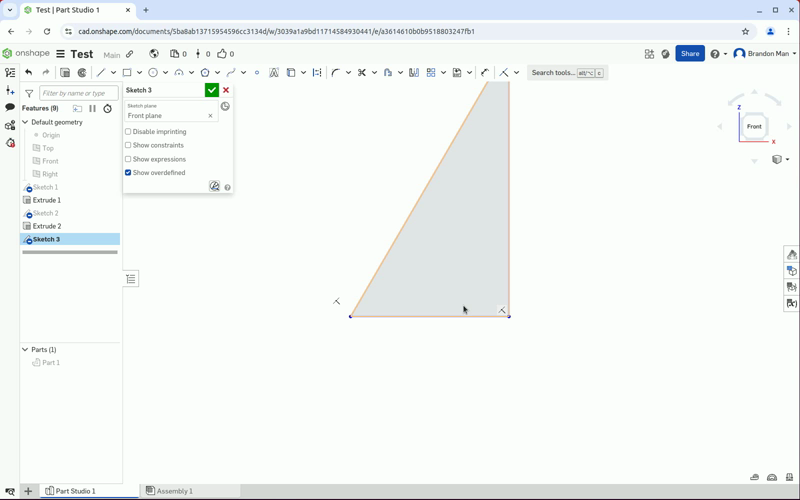
scroll(-6)
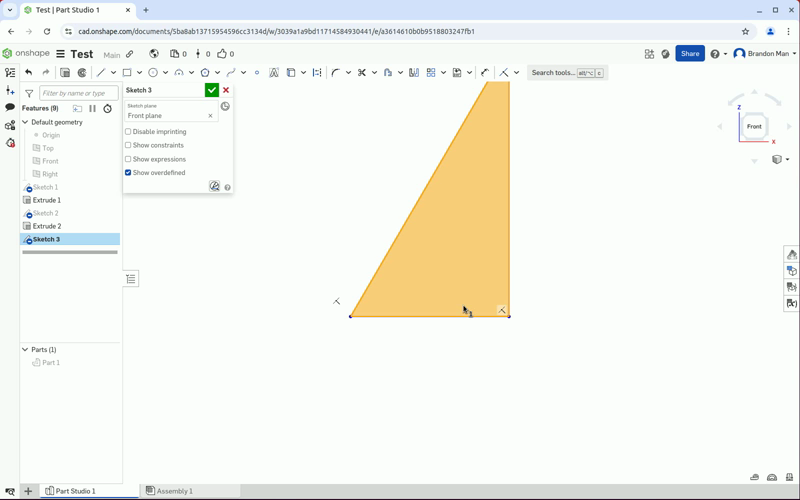
scroll(-6)
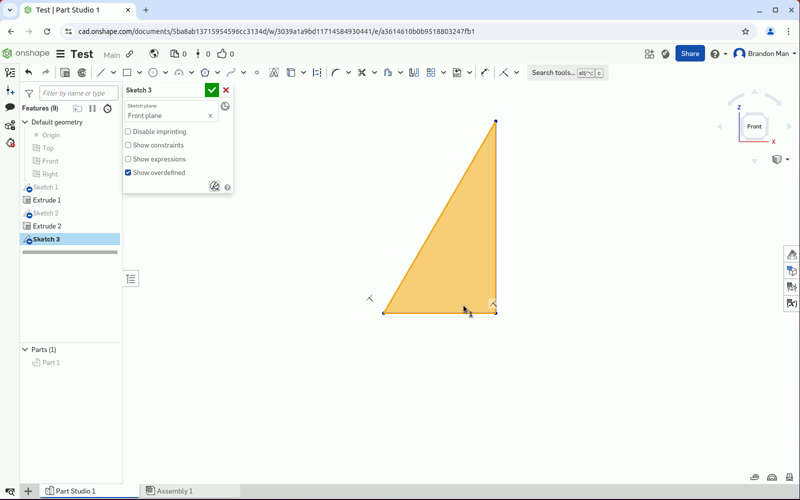
scroll(-6)
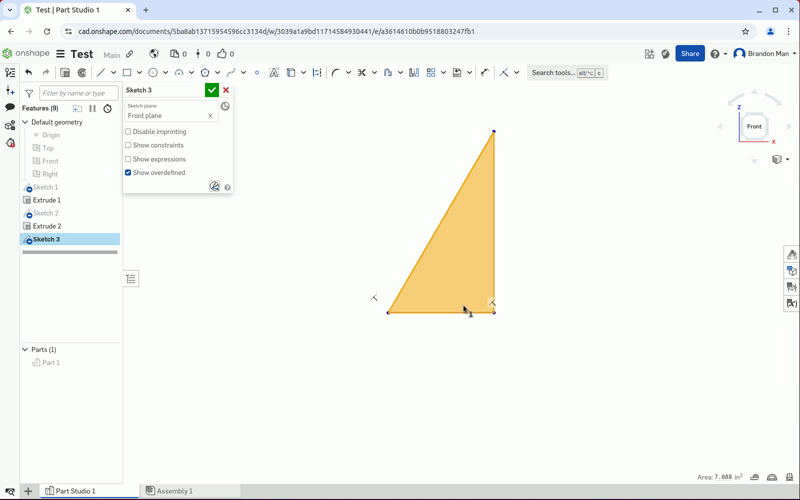
scroll(-6)
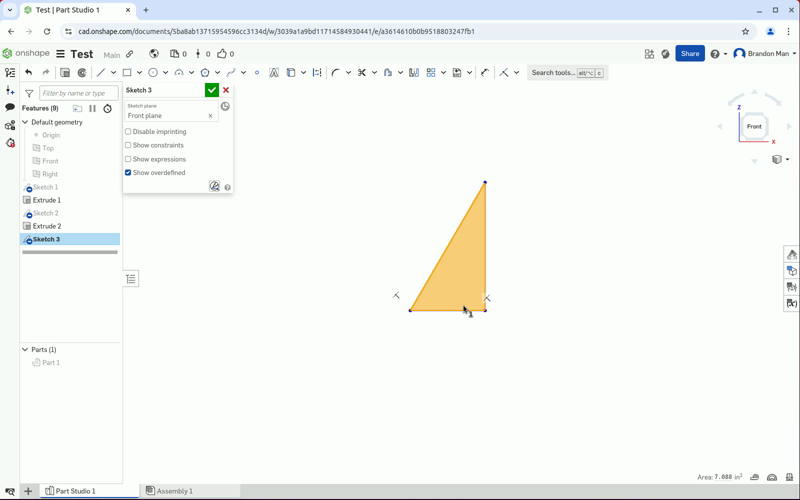
scroll(-6)
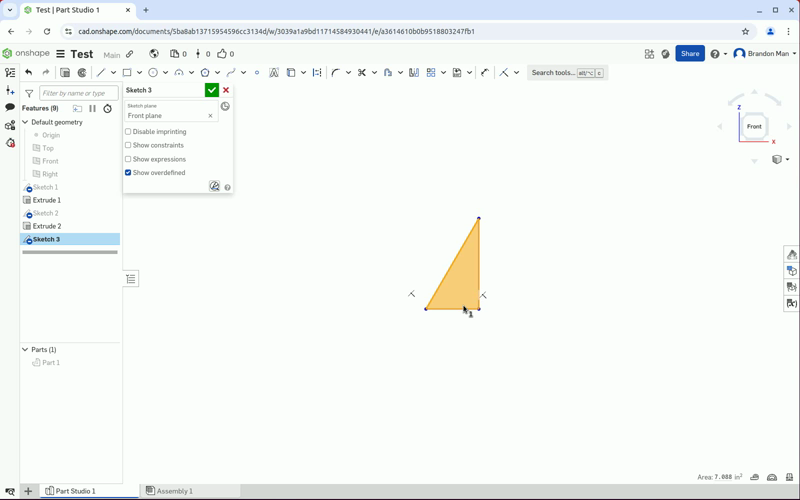
scroll(-6)
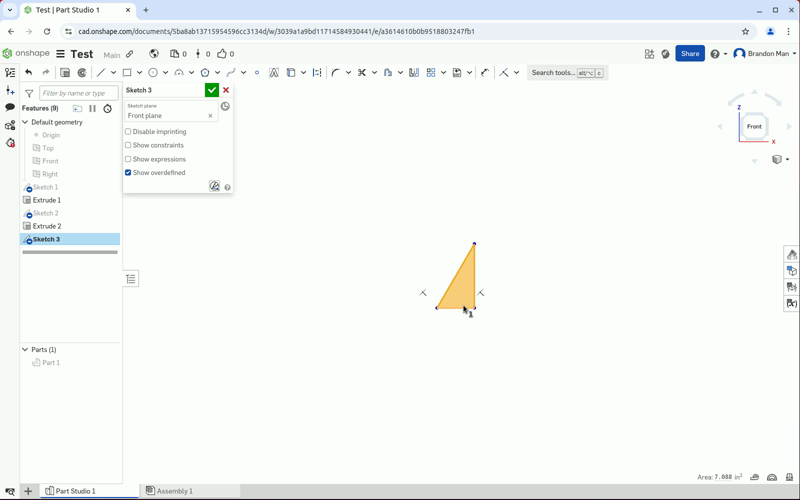
scroll(-6)
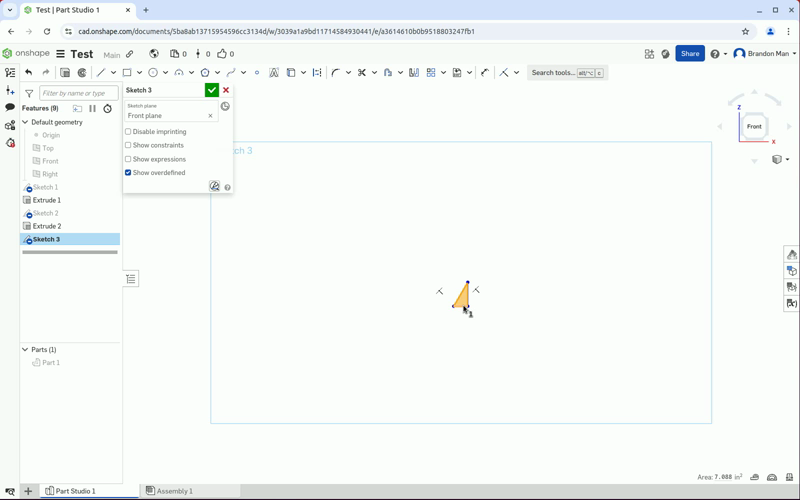
mouse_move(73, 352)
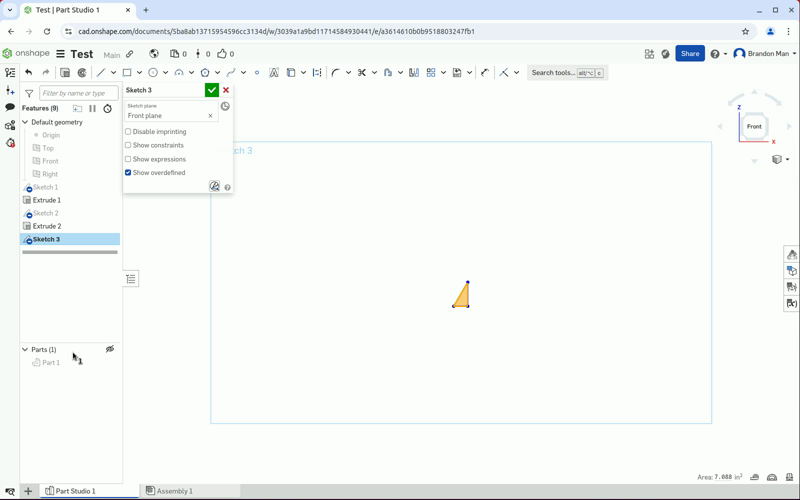
key(shift+y)
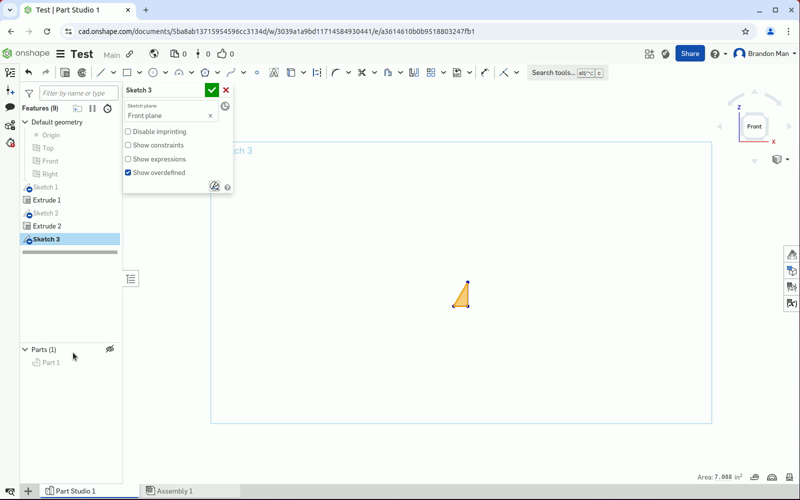
key(shift+e)
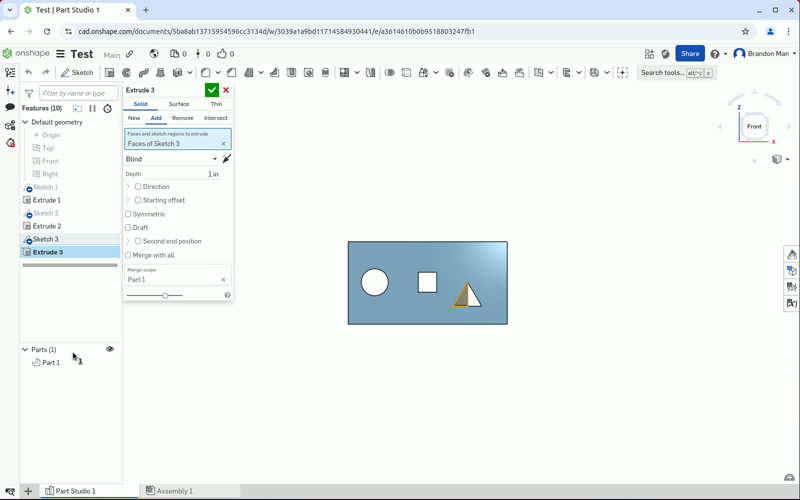
mouse_move(143, 106)
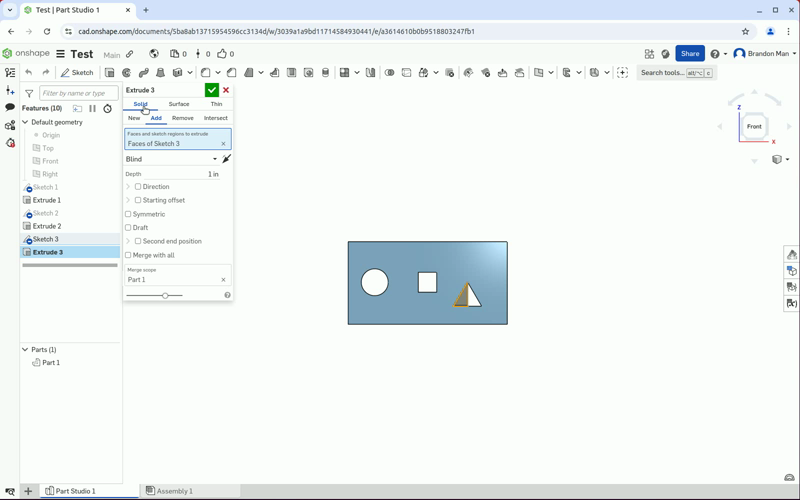
click(143, 106)
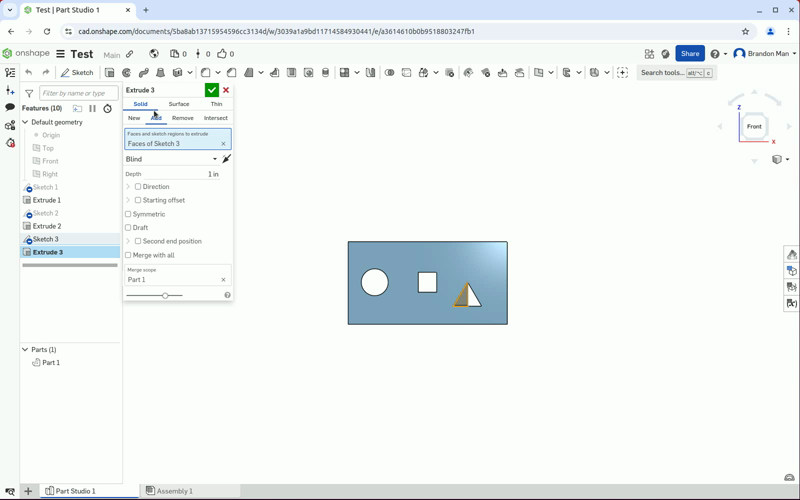
mouse_move(186, 120)
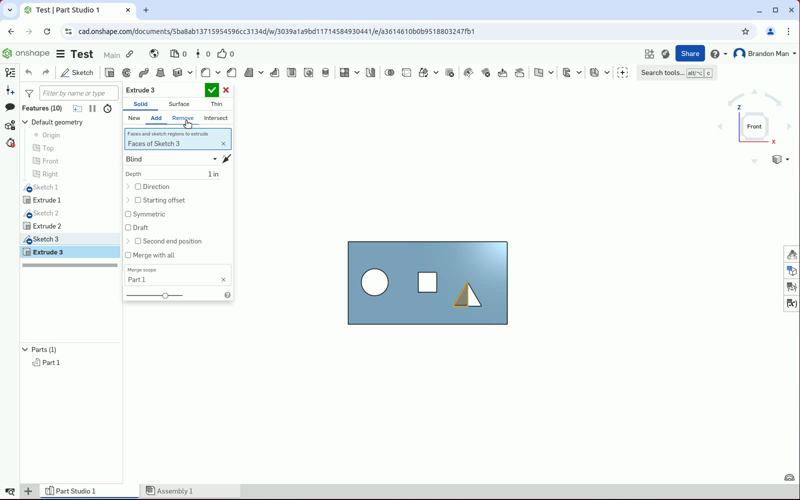
click(186, 120)
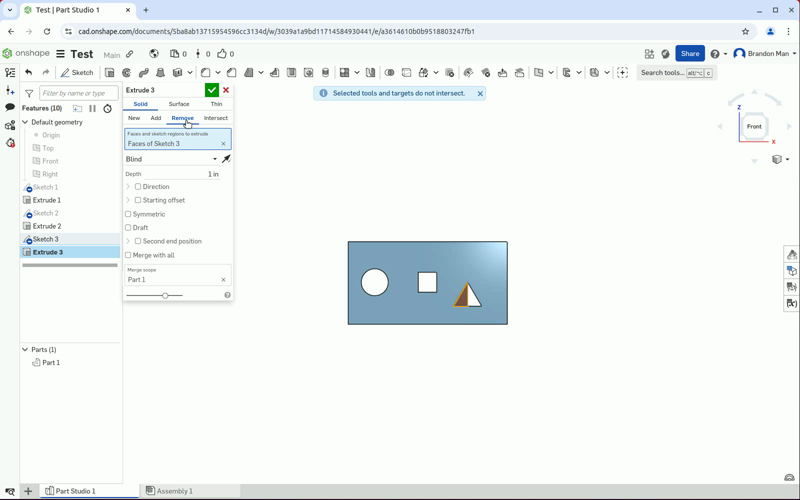
key(tab, 4)
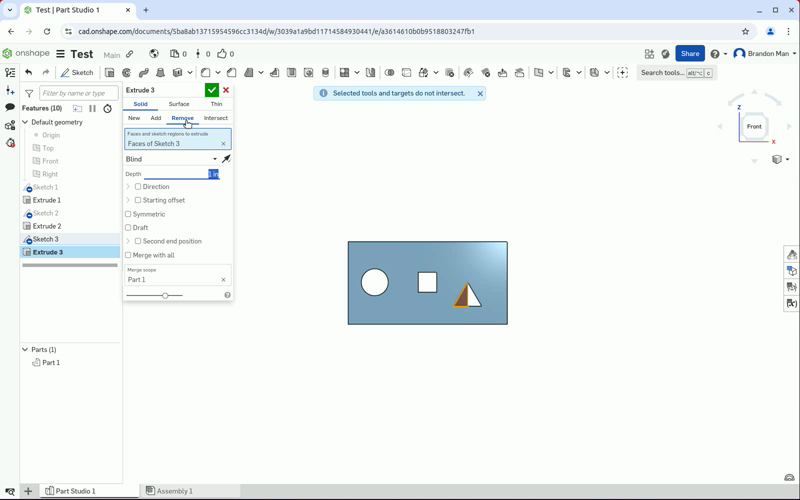
text(-4.333)
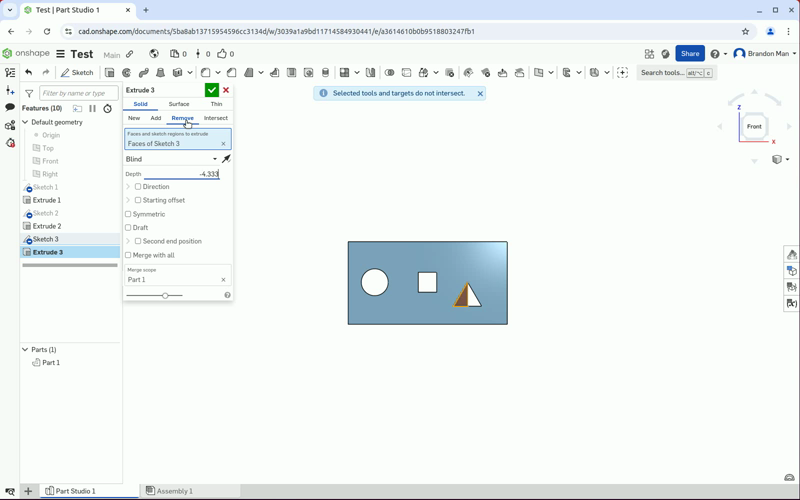
key(tab, 6)
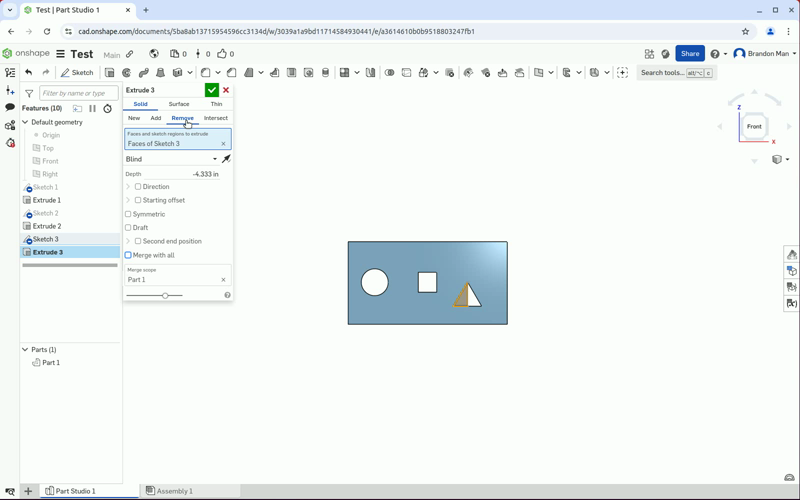
key(space)
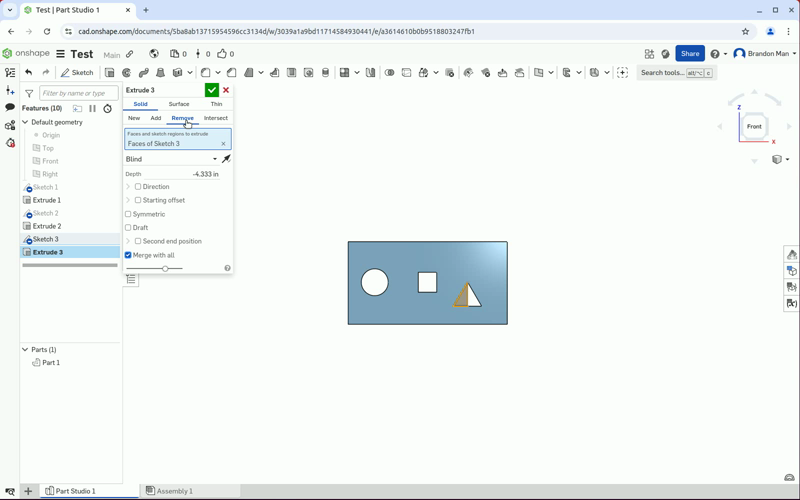
key(enter)
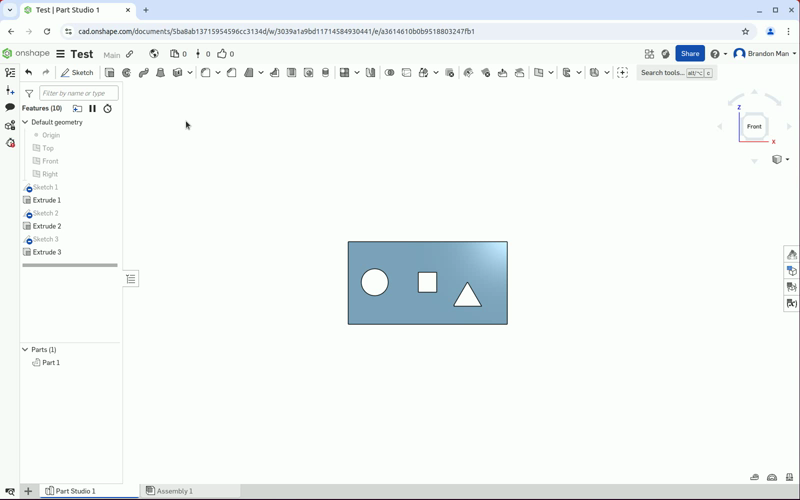
key(shift+h)
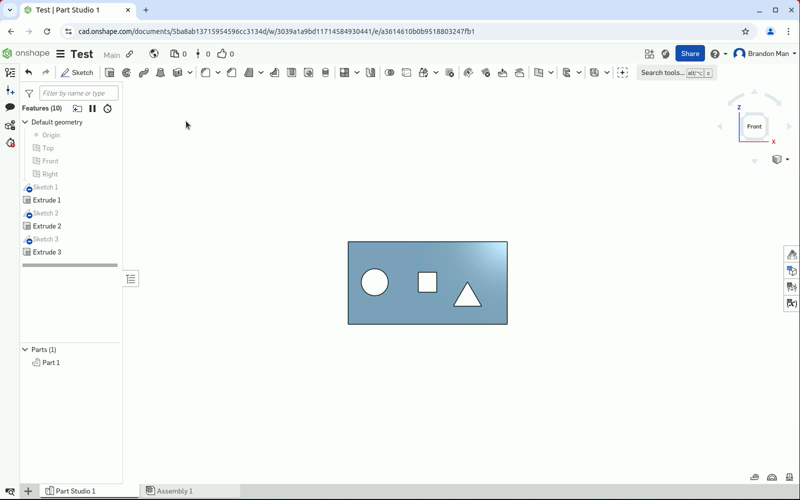
key(shift+h)
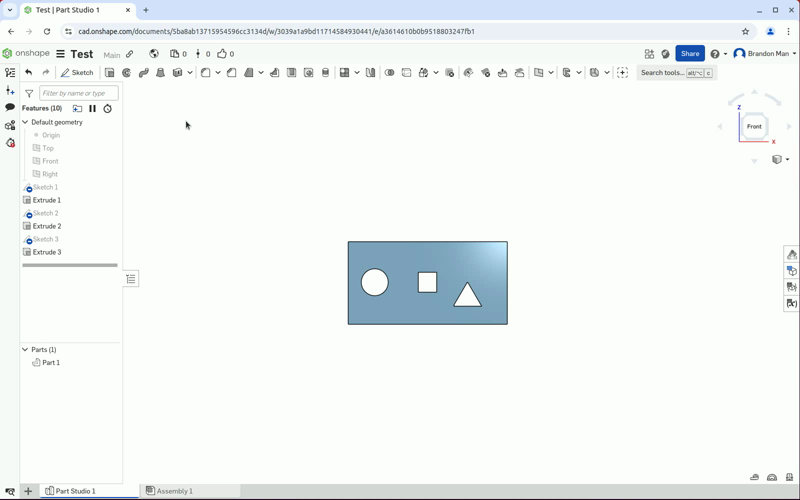
mouse_move(73, 189)
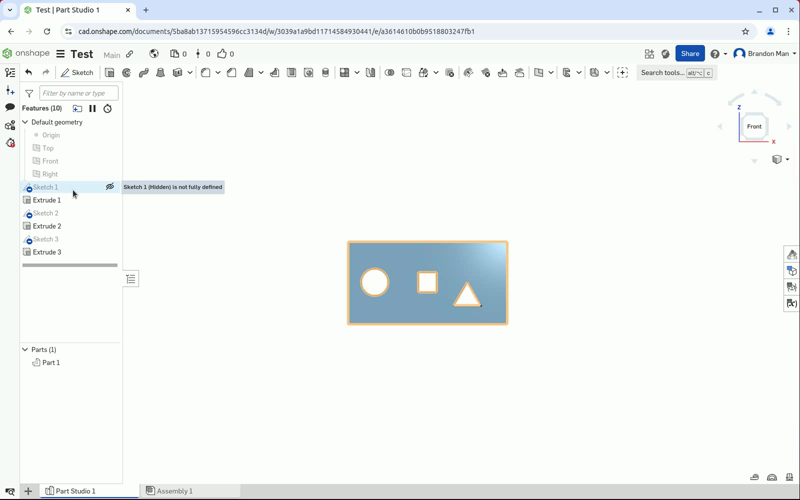
click(73, 189)
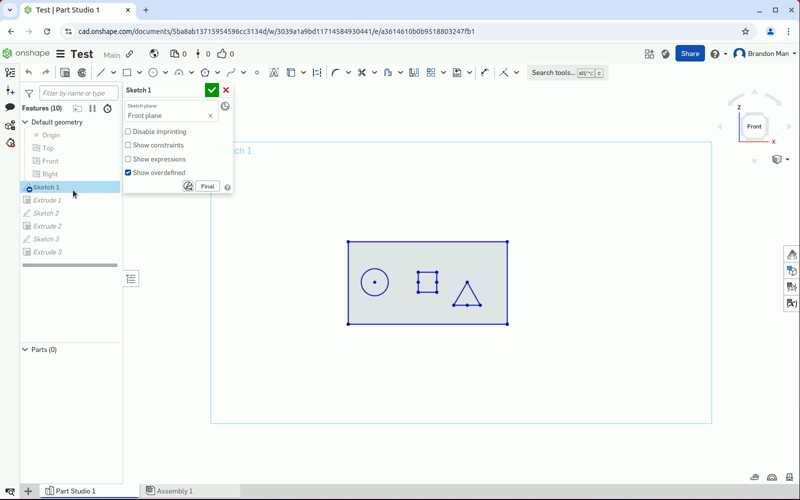
mouse_move(229, 92)
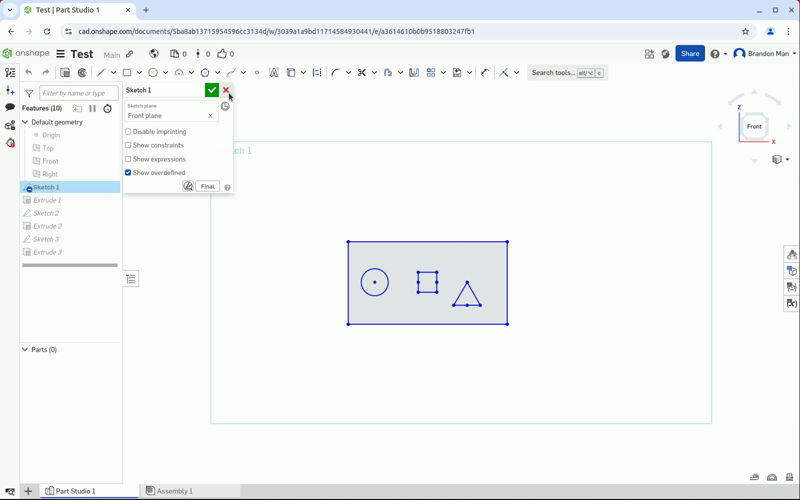
click(229, 92)
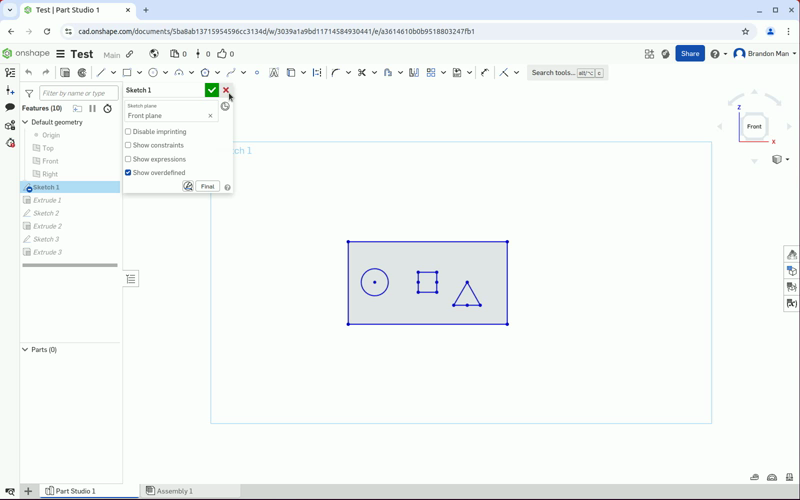
key(shift+s)
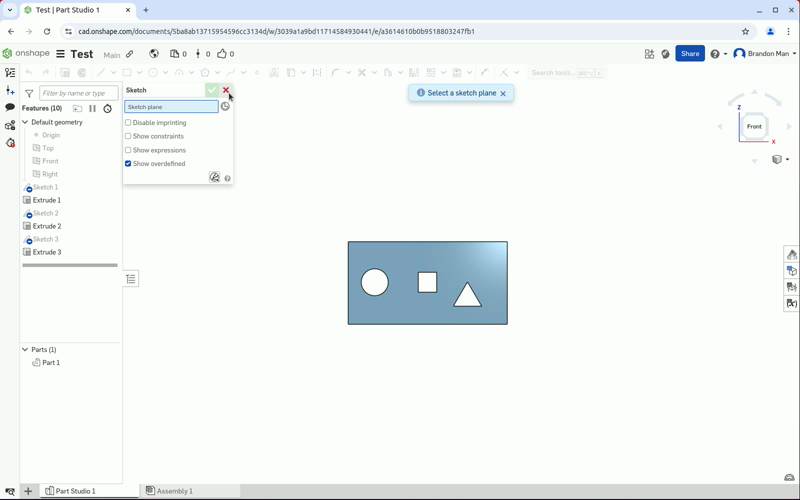
mouse_move(73, 163)
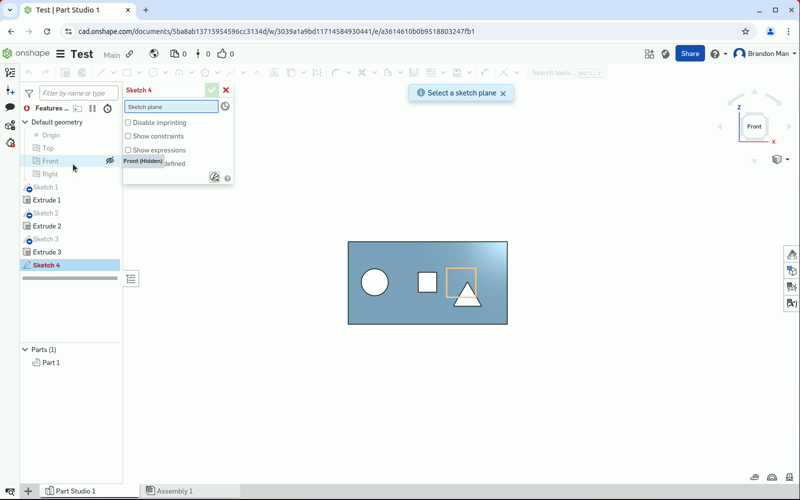
click(73, 163)
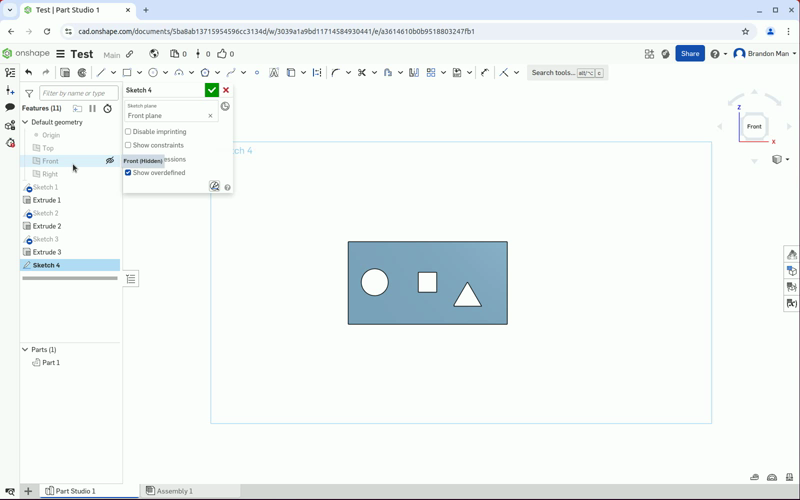
mouse_move(73, 352)
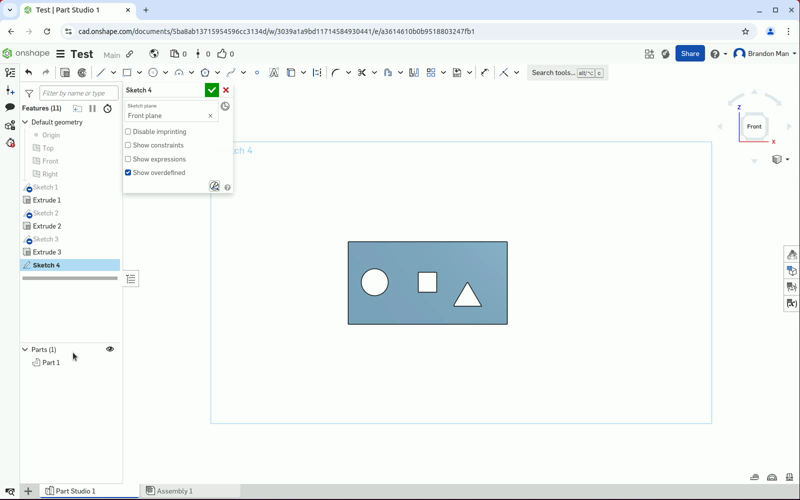
key(y)
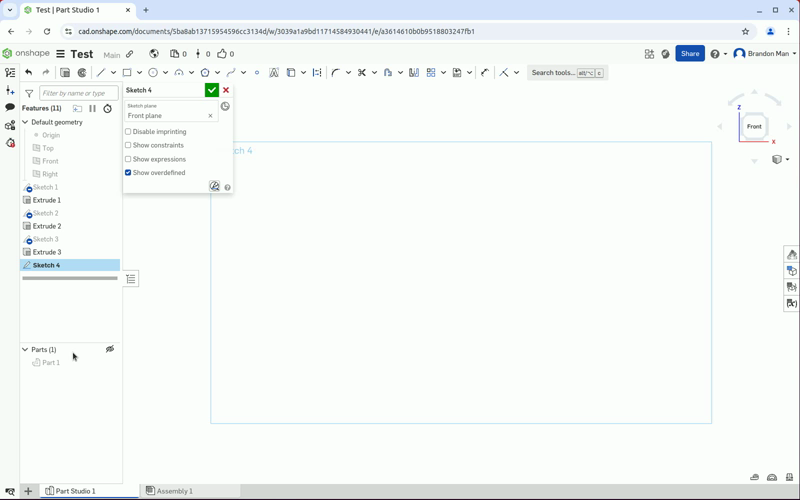
key(c)
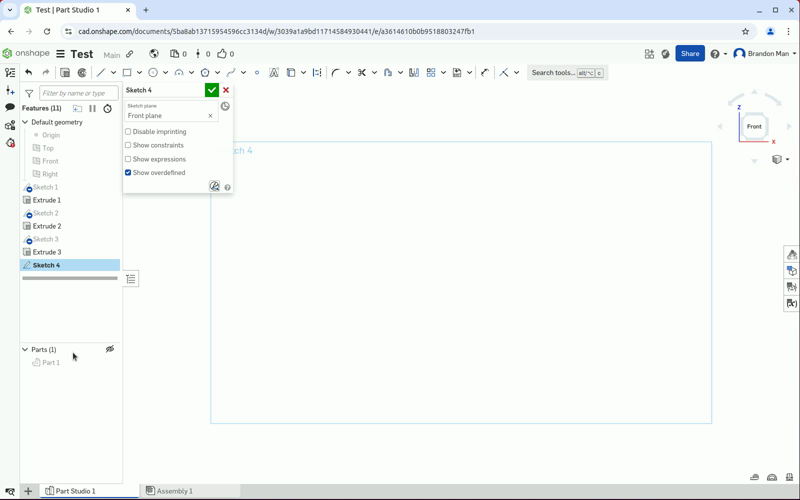
key_down(shift)
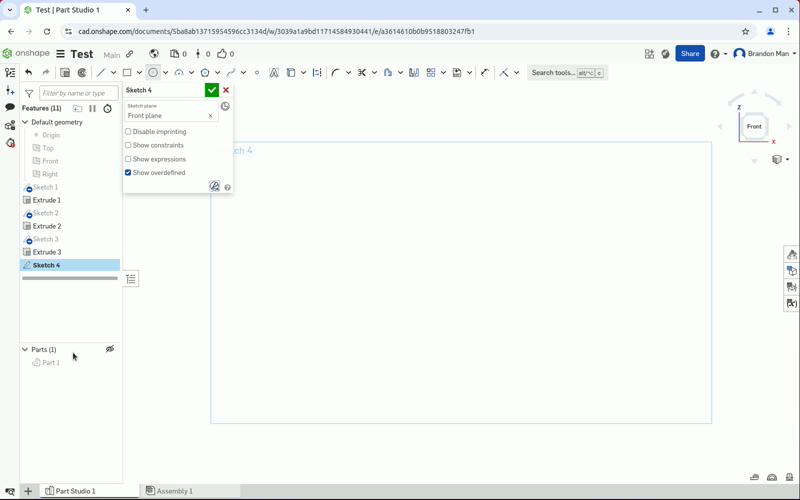
mouse_move(375, 282)
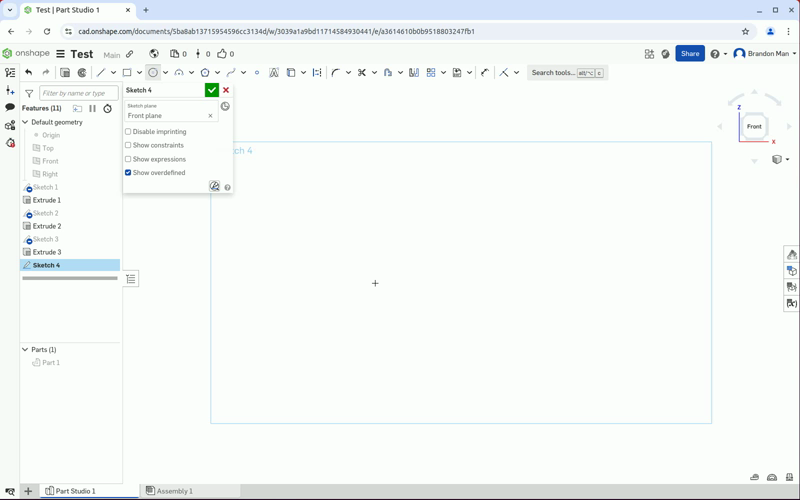
click(375, 282)
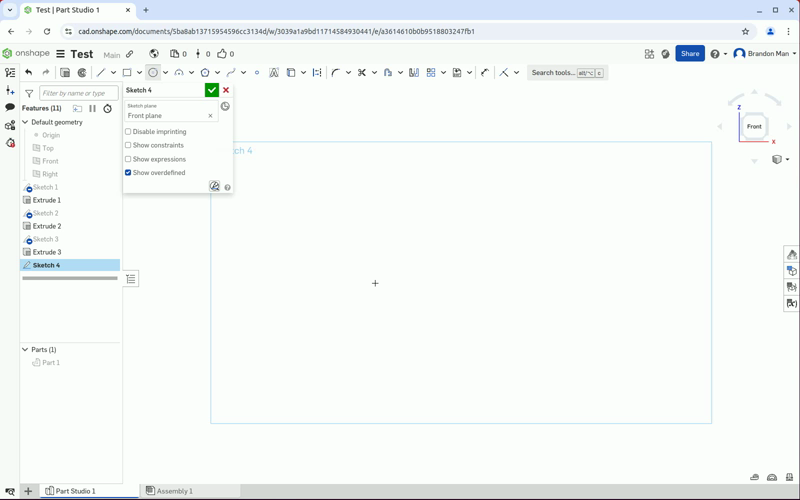
key_up(shift)
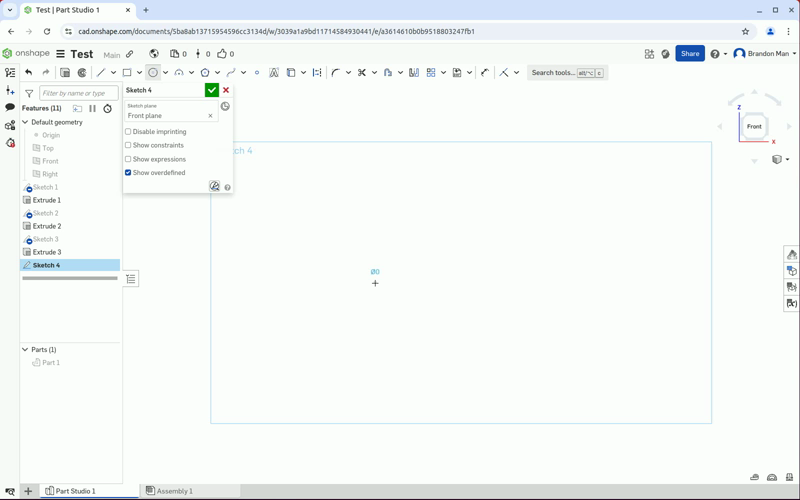
mouse_move(389, 282)
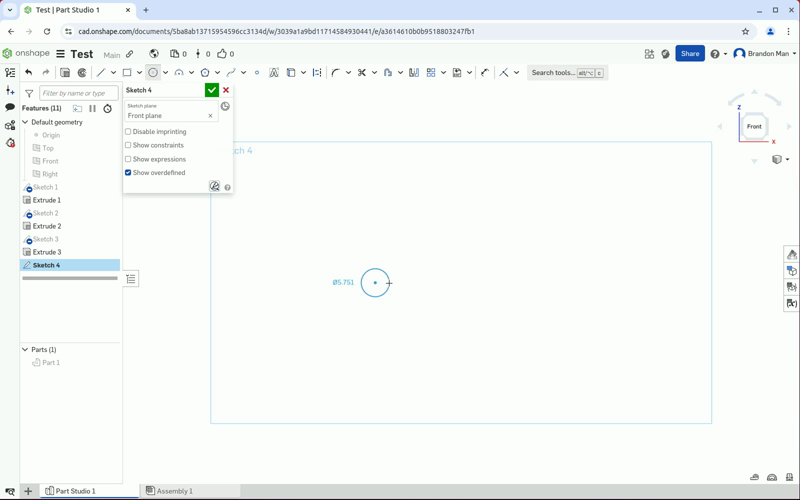
click(389, 282)
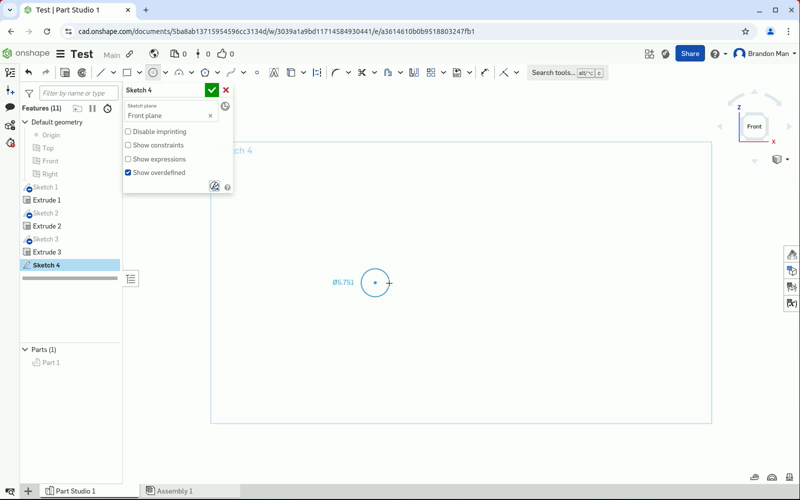
key(esc)
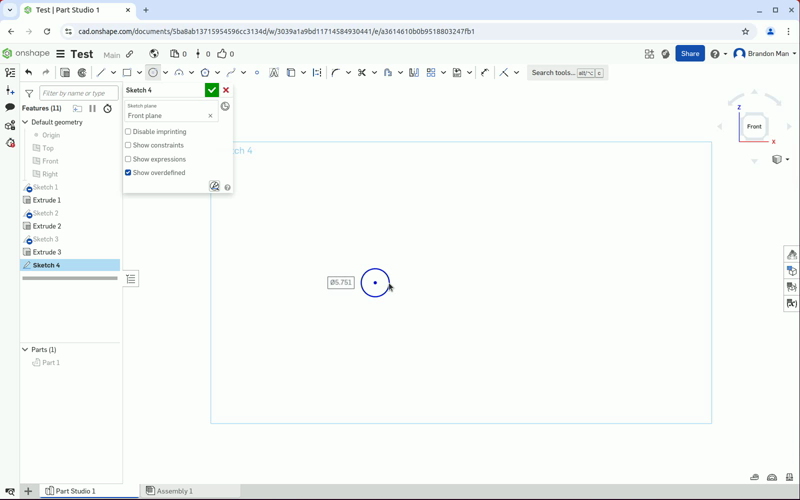
mouse_move(364, 278)
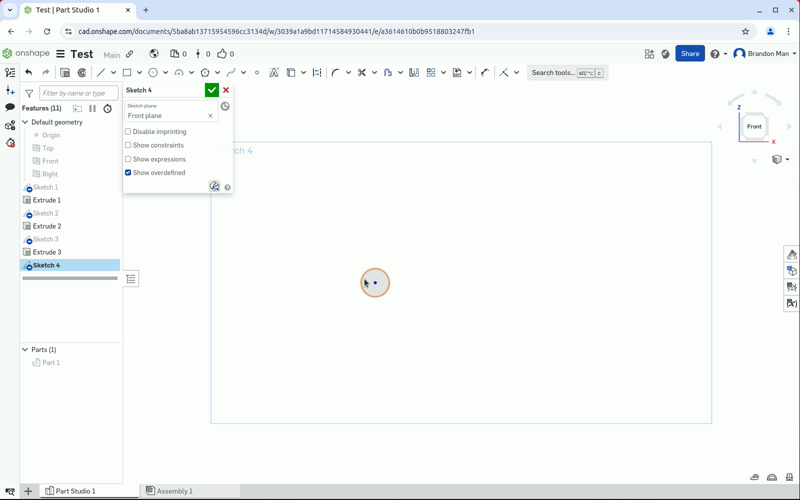
scroll(6)
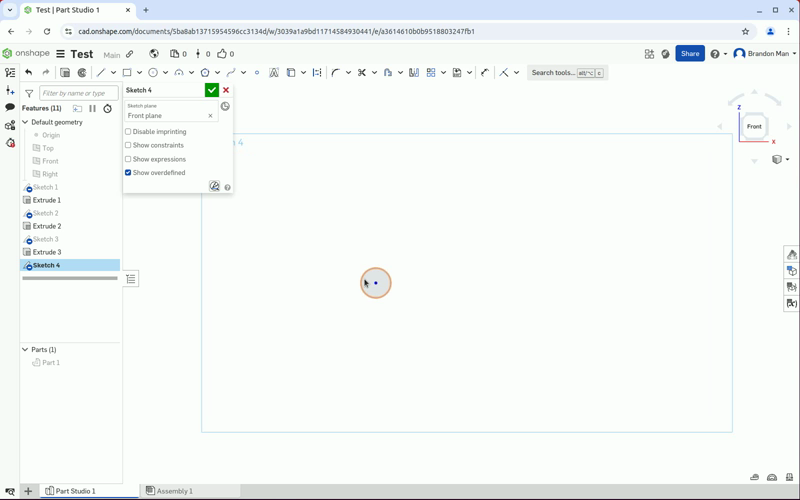
scroll(6)
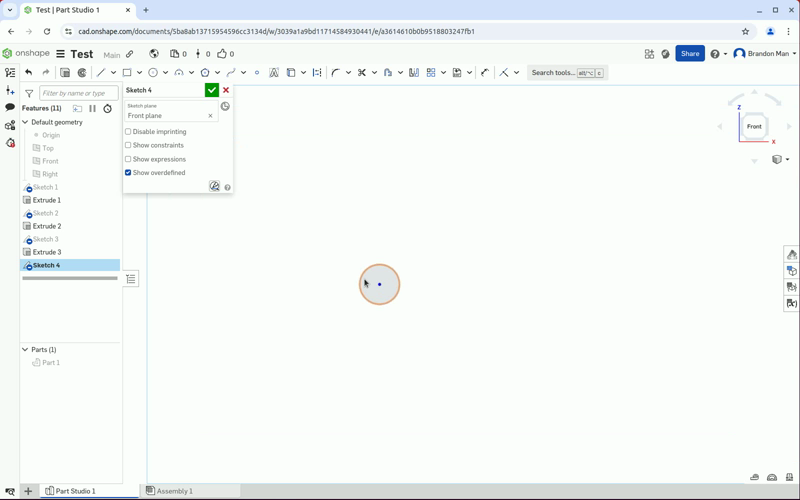
scroll(6)
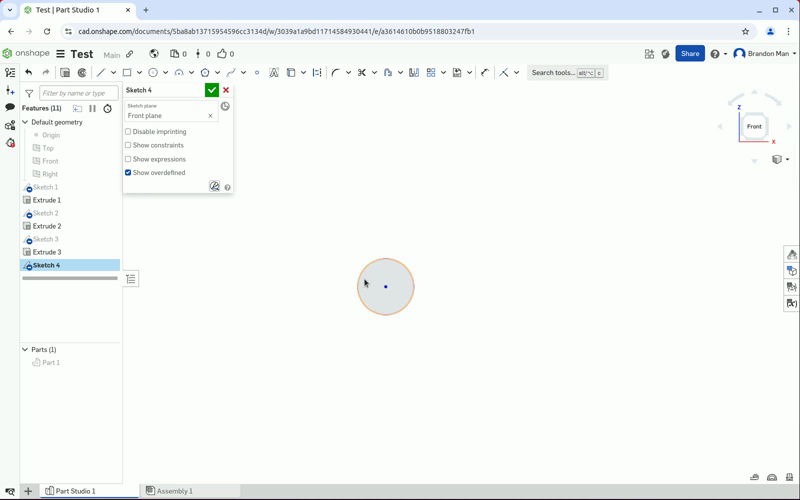
scroll(6)
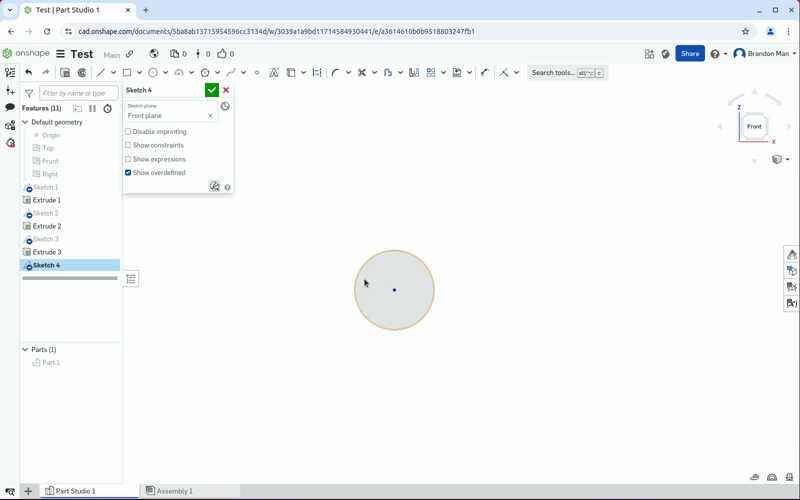
scroll(6)
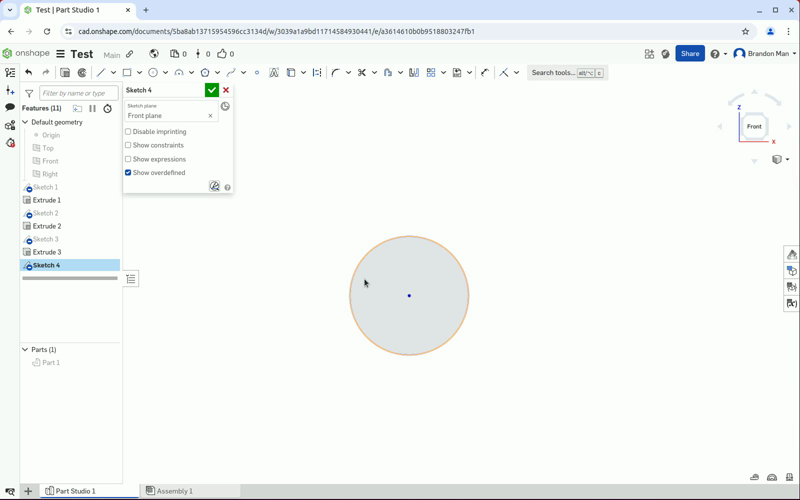
scroll(6)
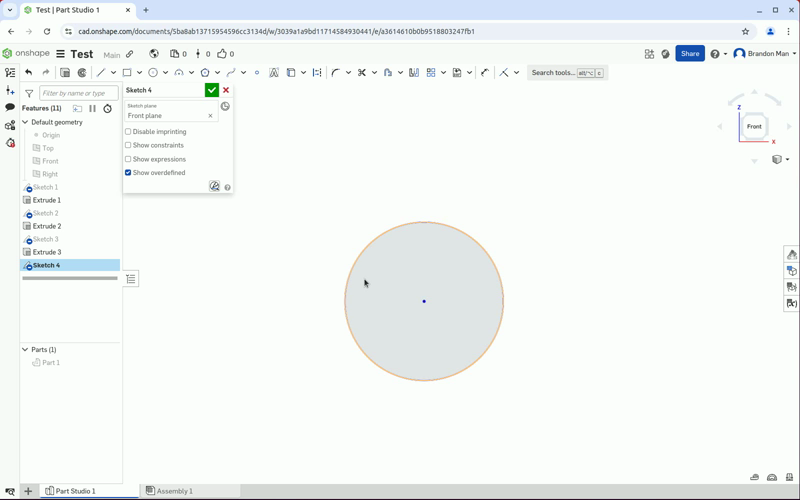
scroll(6)
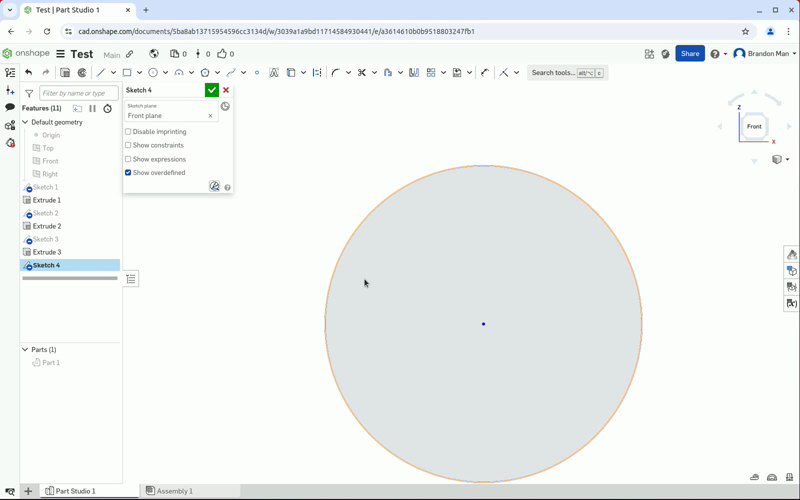
click(364, 278)
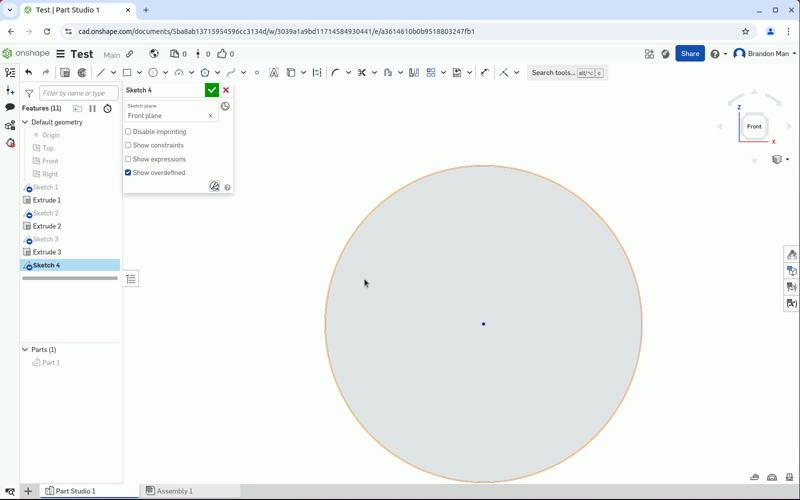
scroll(-6)
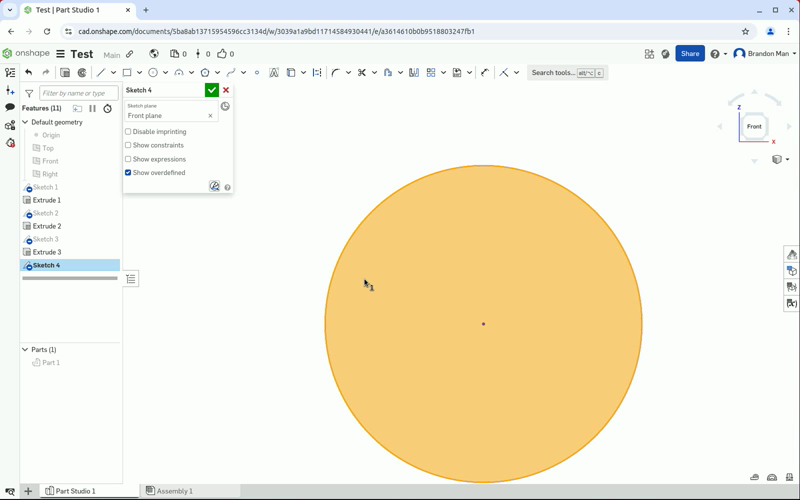
scroll(-6)
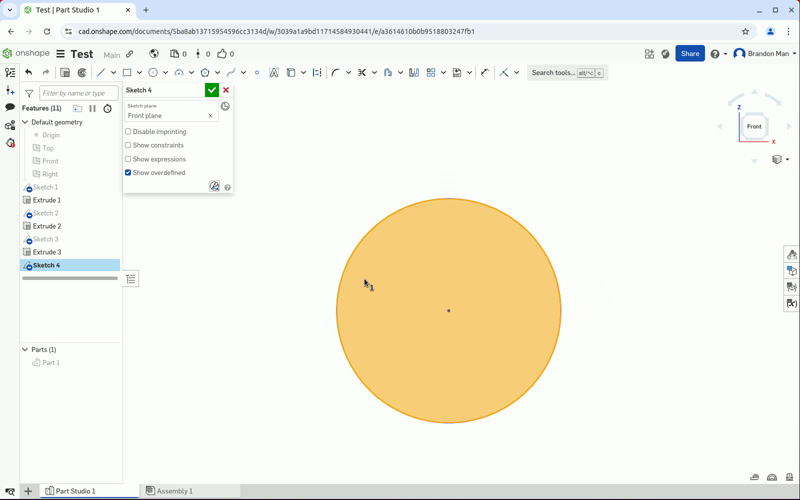
scroll(-6)
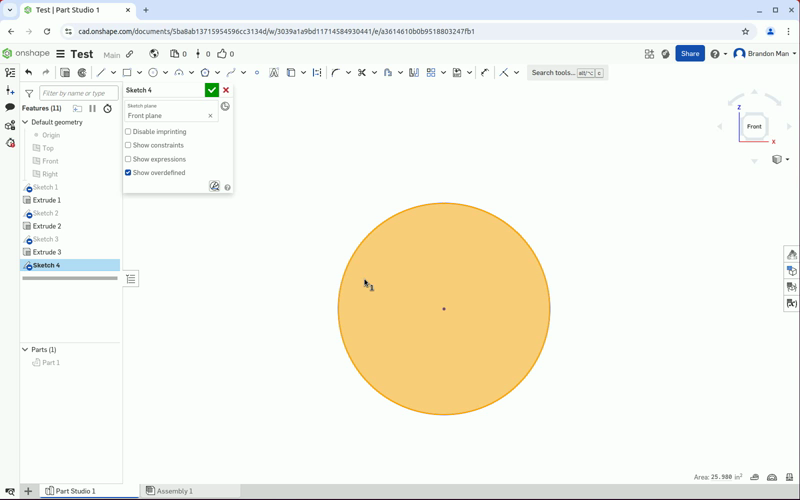
scroll(-6)
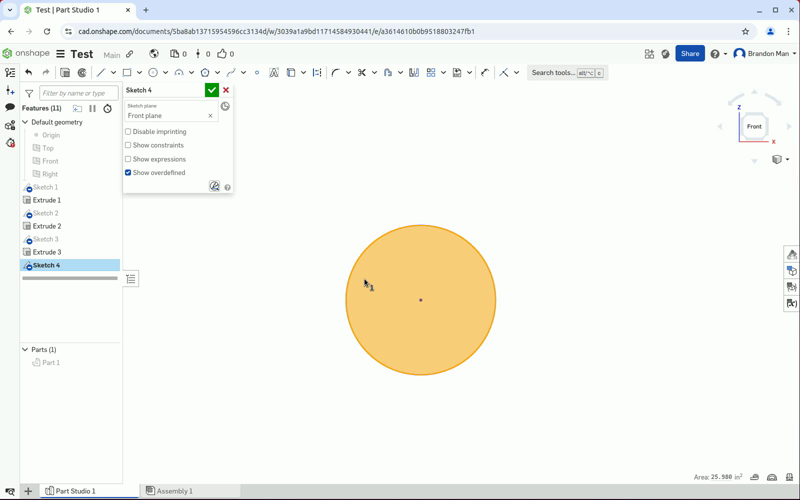
scroll(-6)
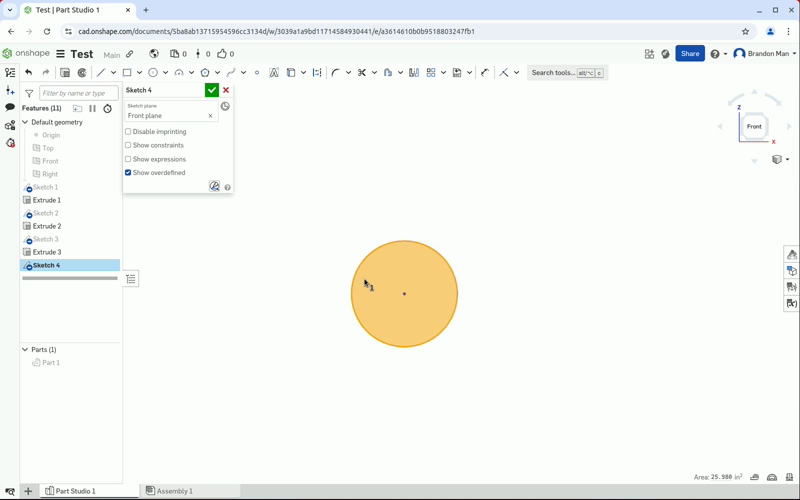
scroll(-6)
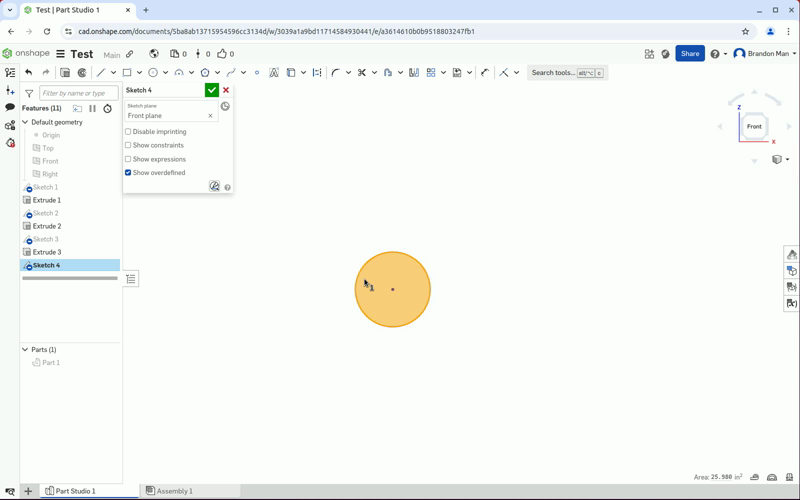
scroll(-6)
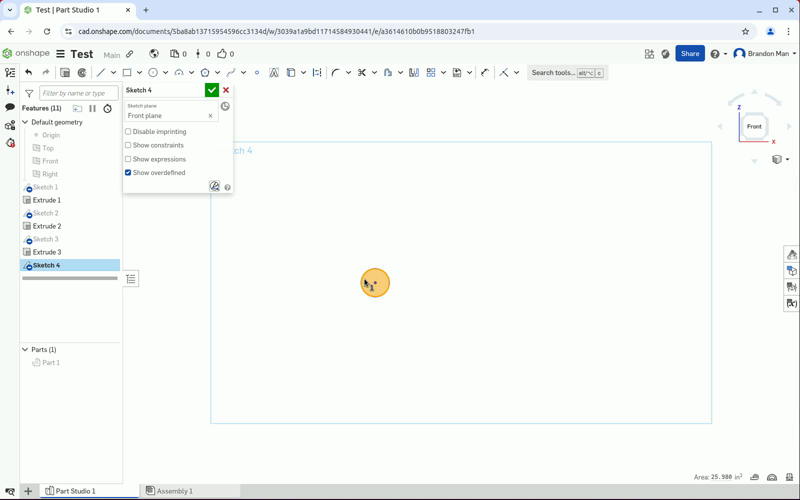
mouse_move(73, 352)
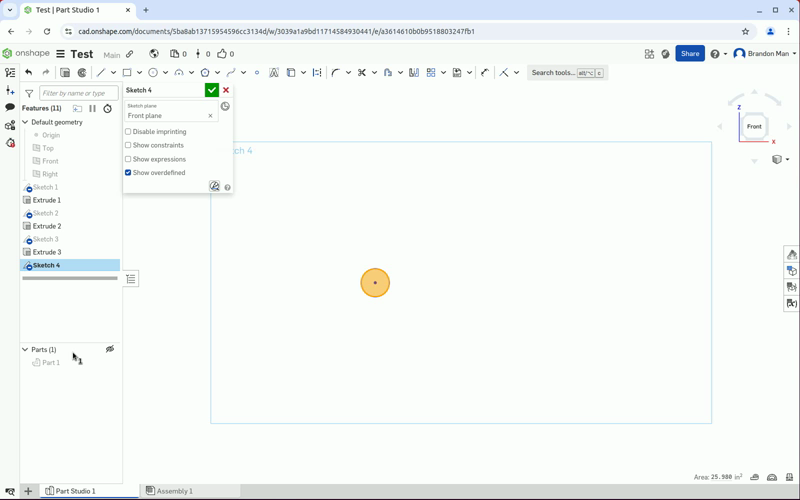
key(shift+y)
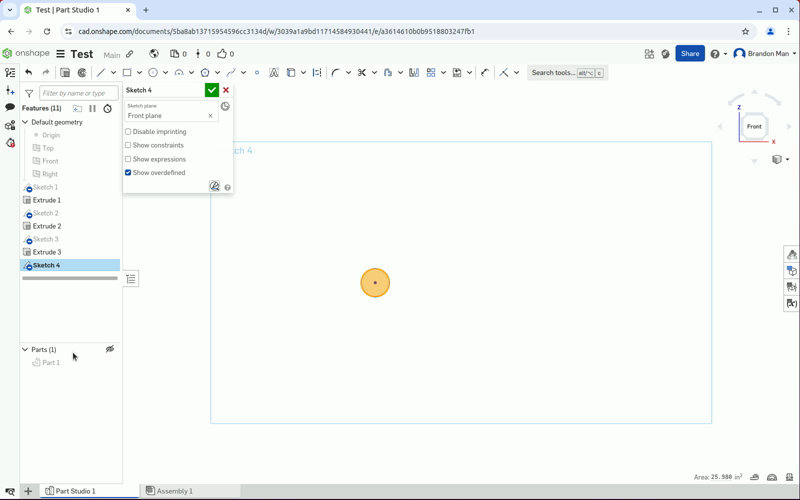
key(shift+e)
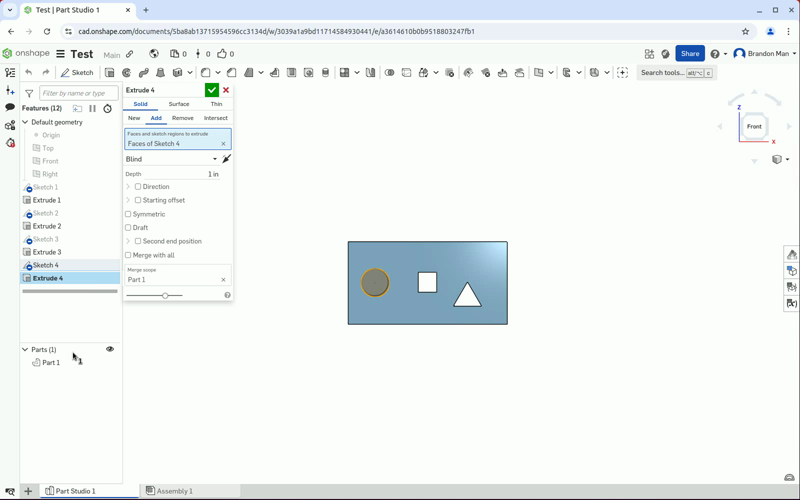
mouse_move(143, 106)
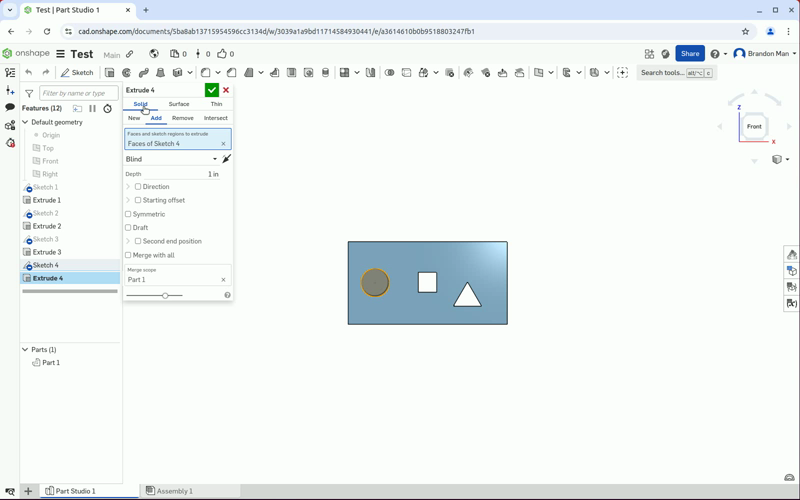
click(143, 106)
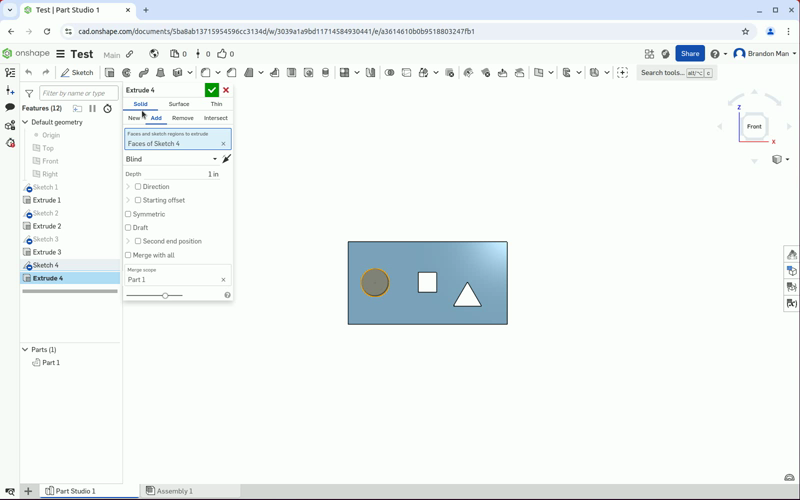
mouse_move(137, 120)
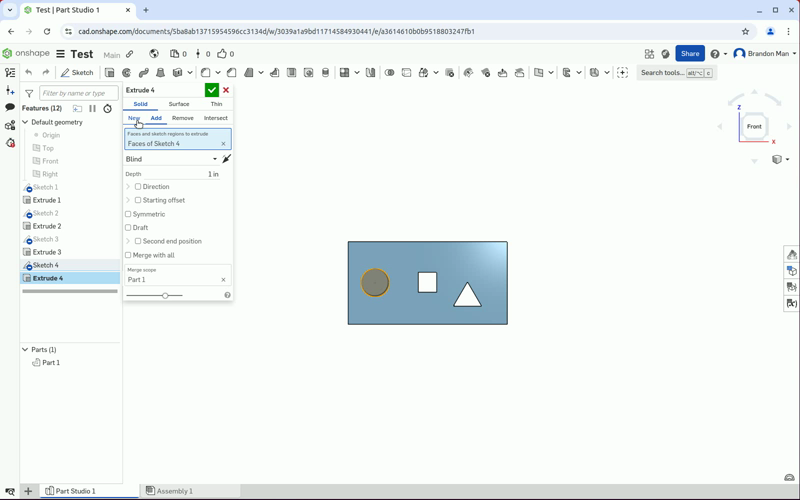
click(137, 120)
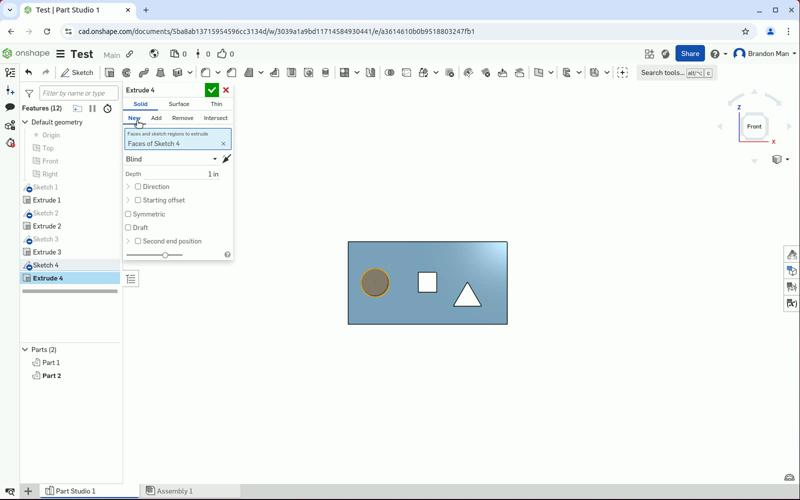
key(tab, 4)
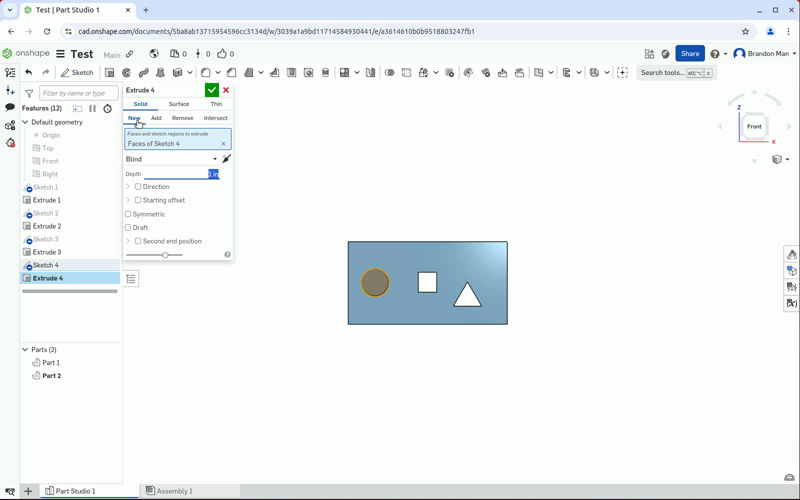
text(11.073)
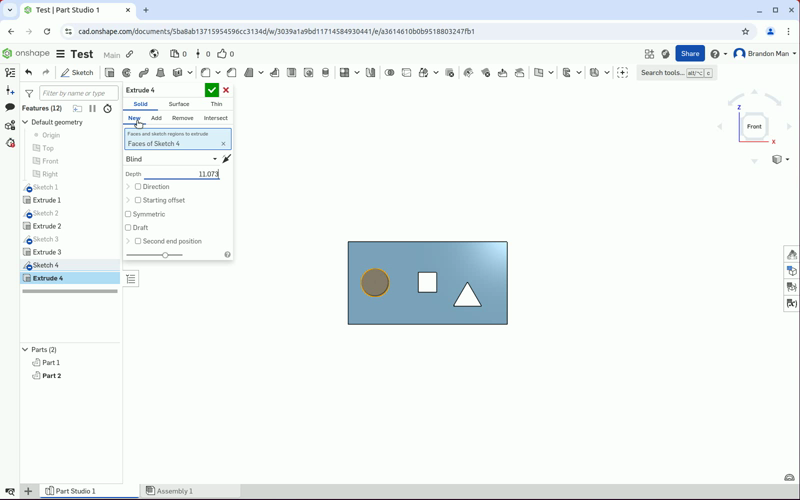
key(enter)
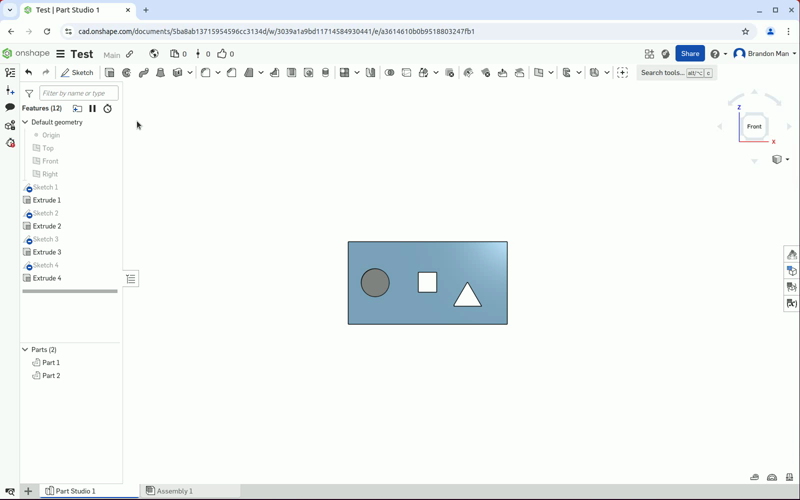
key(shift+h)
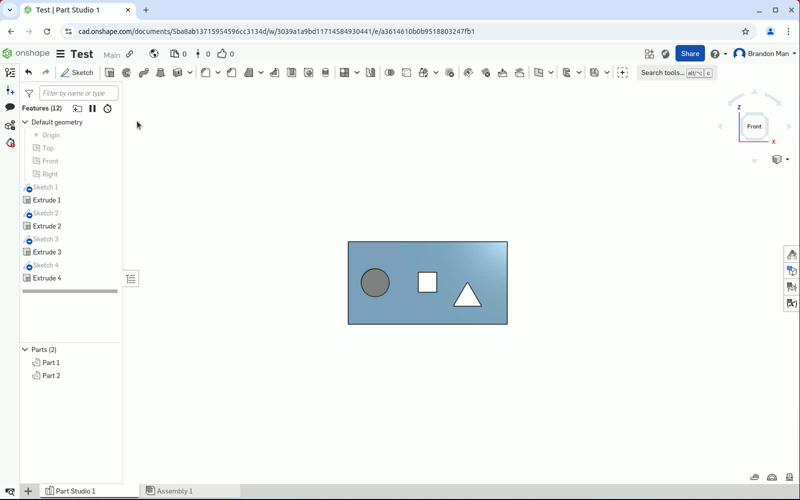
key(shift+h)
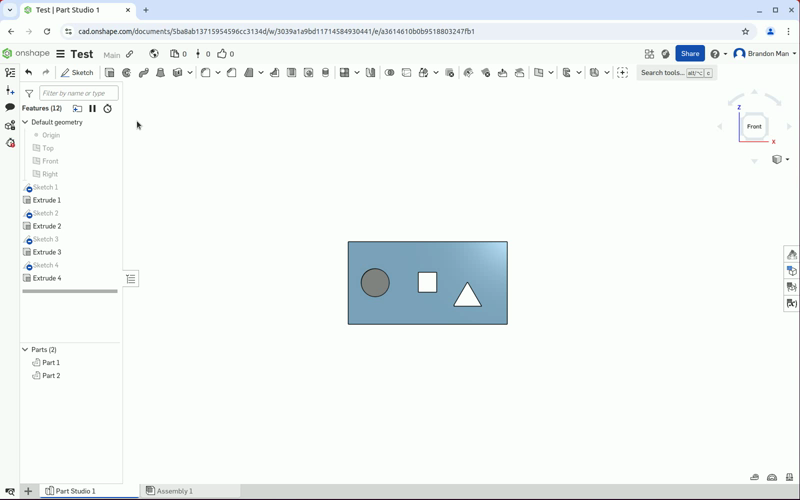
mouse_move(73, 189)
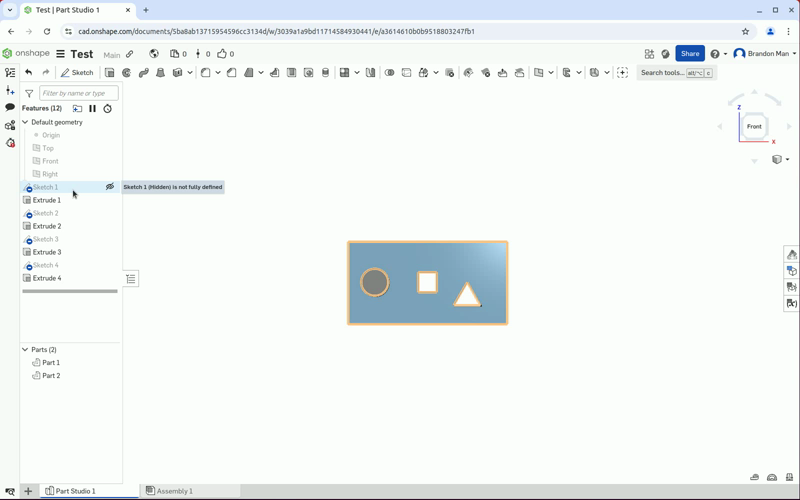
click(73, 189)
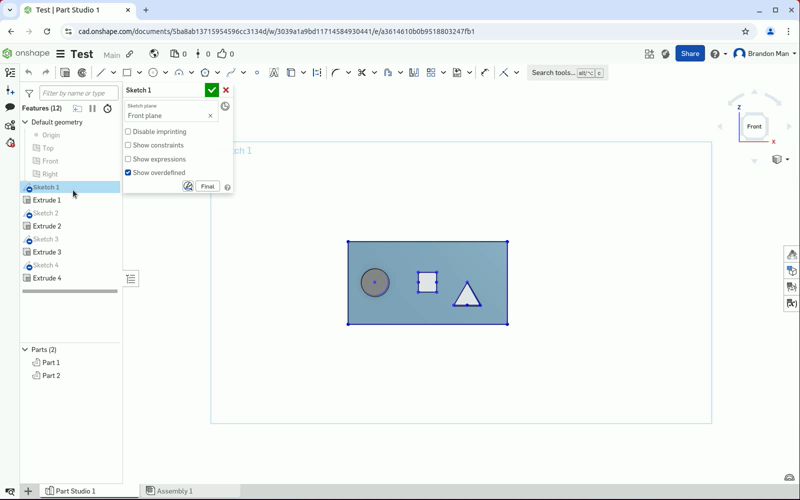
mouse_move(229, 92)
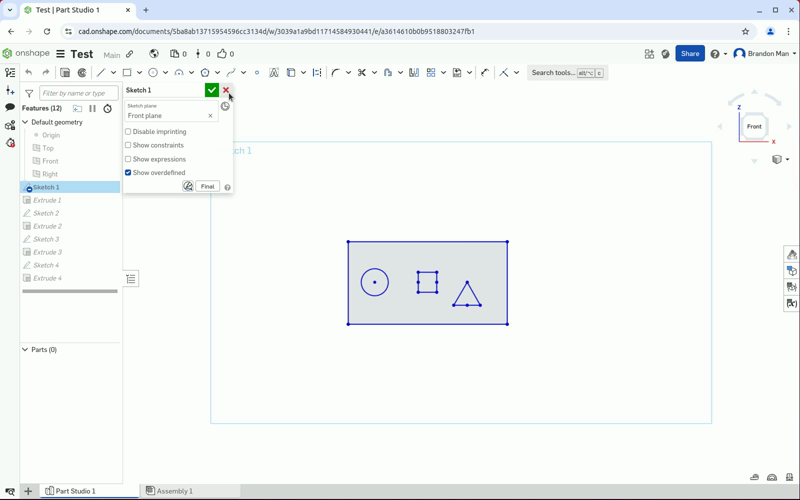
click(229, 92)
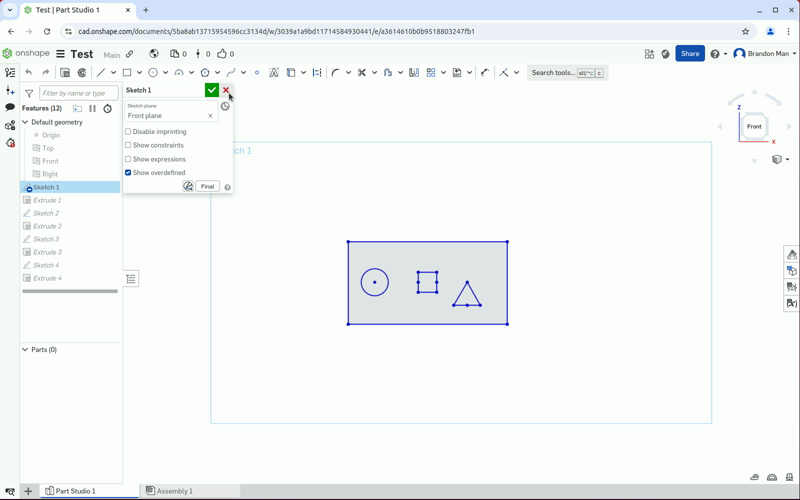
key(shift+s)
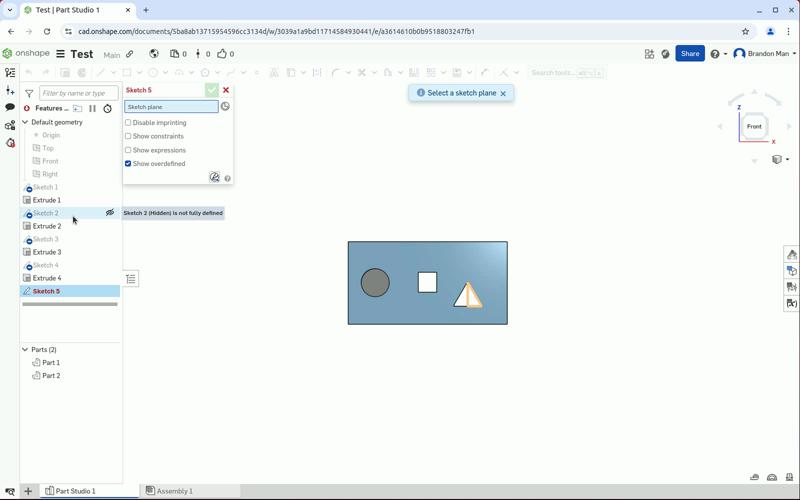
scroll(3)
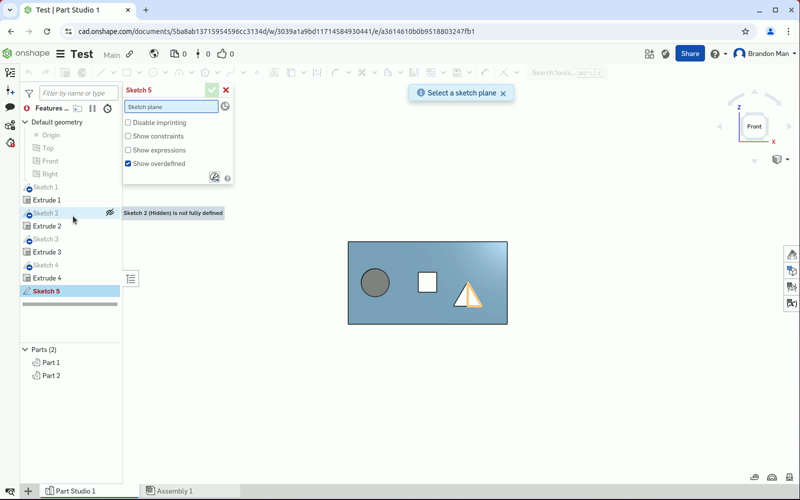
mouse_move(73, 163)
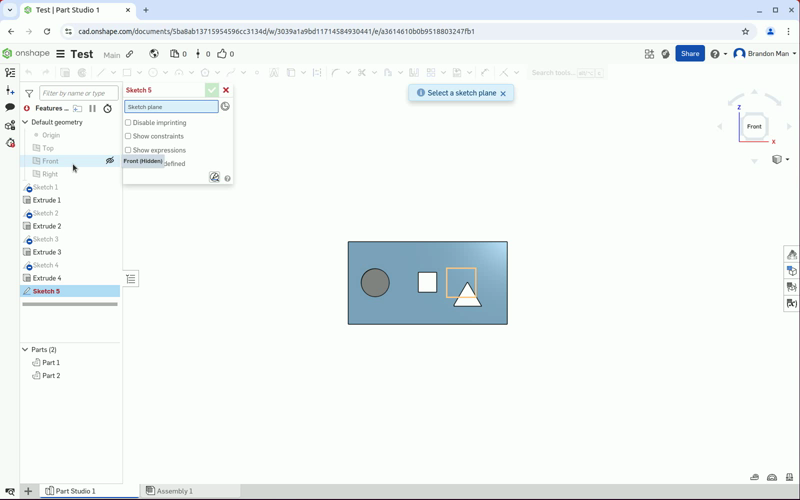
click(73, 163)
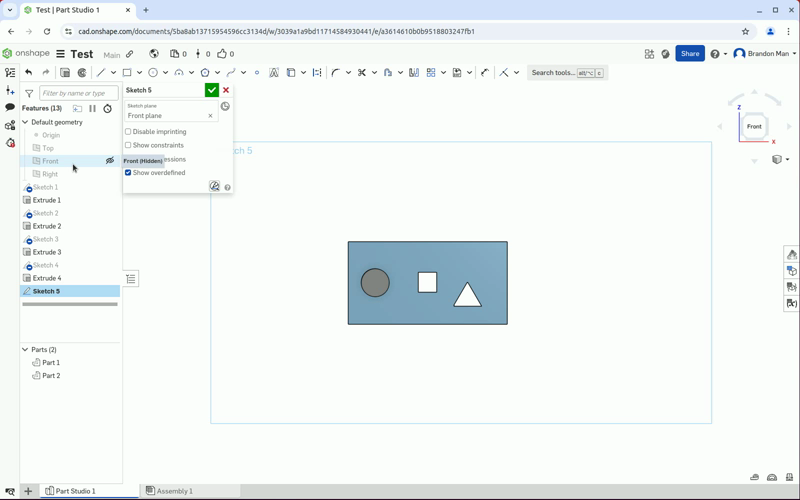
mouse_move(73, 352)
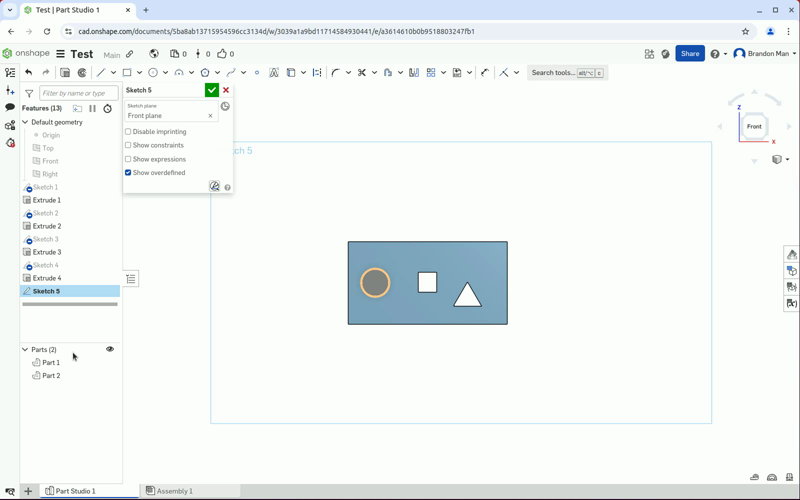
key(y)
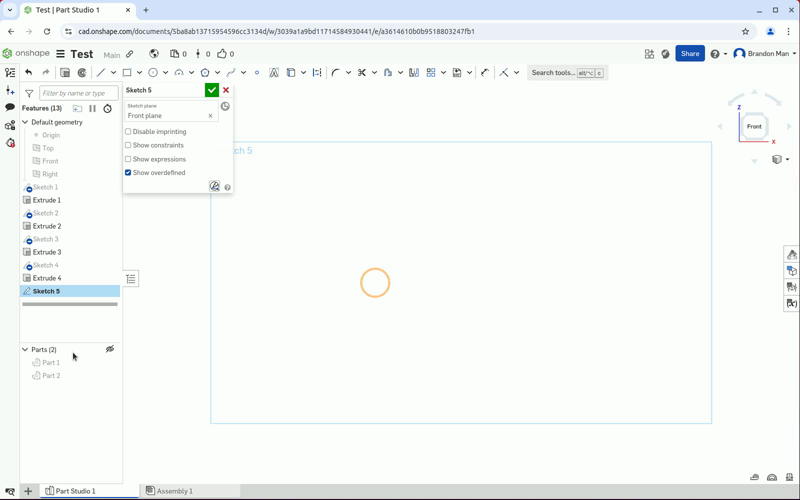
key(l)
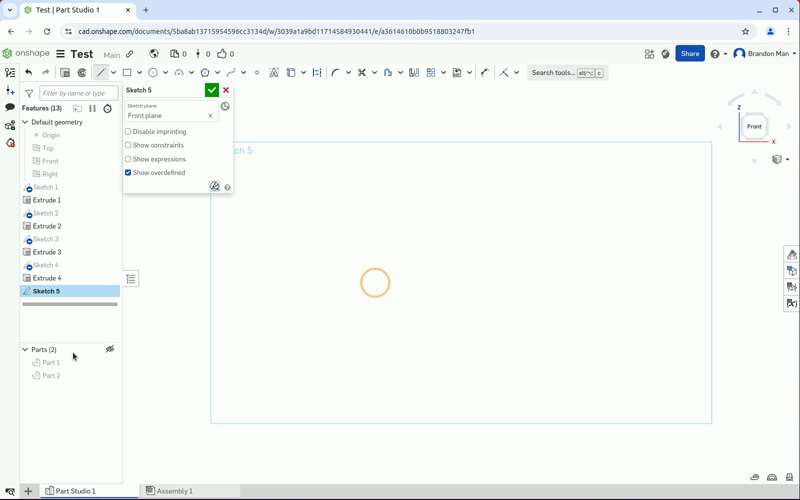
key_down(shift)
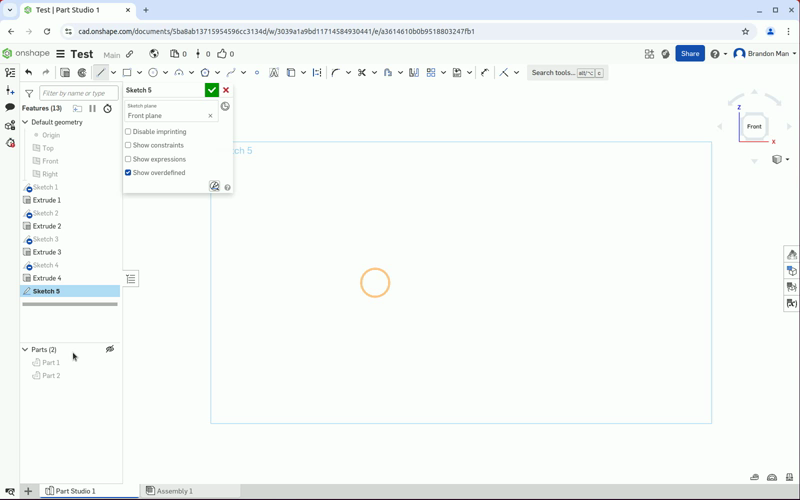
mouse_move(417, 282)
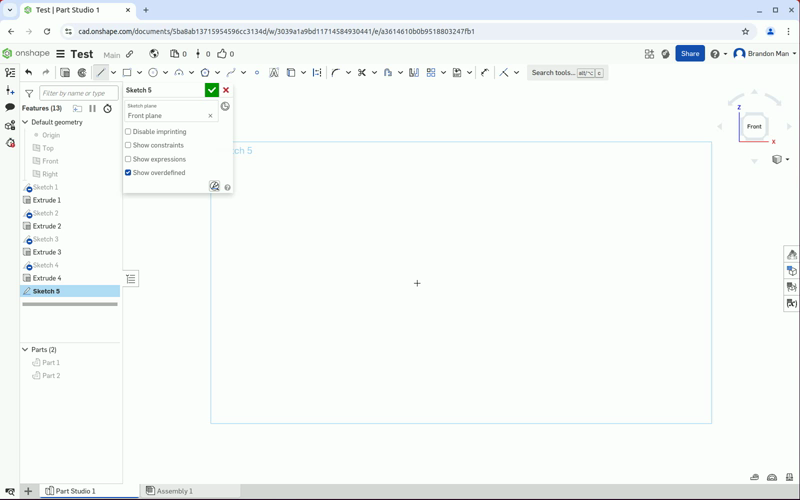
click(417, 282)
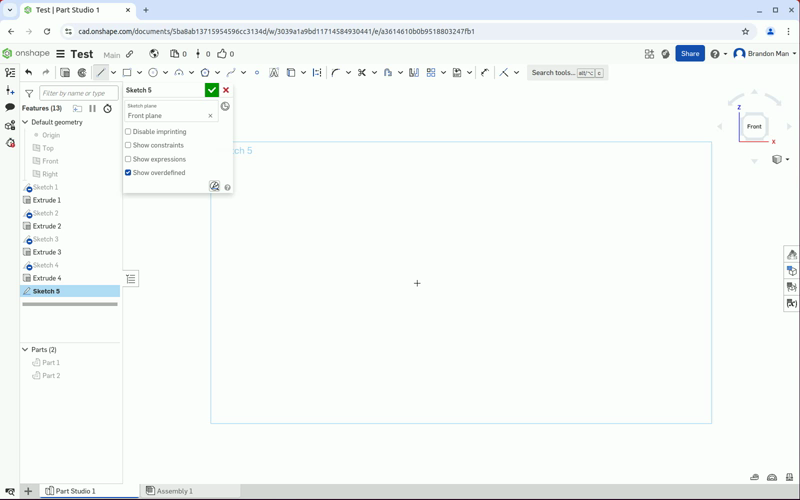
key_up(shift)
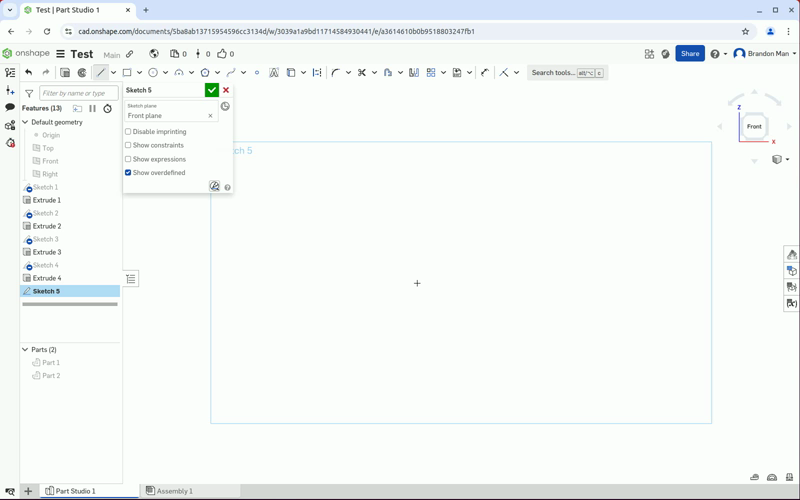
key_down(shift)
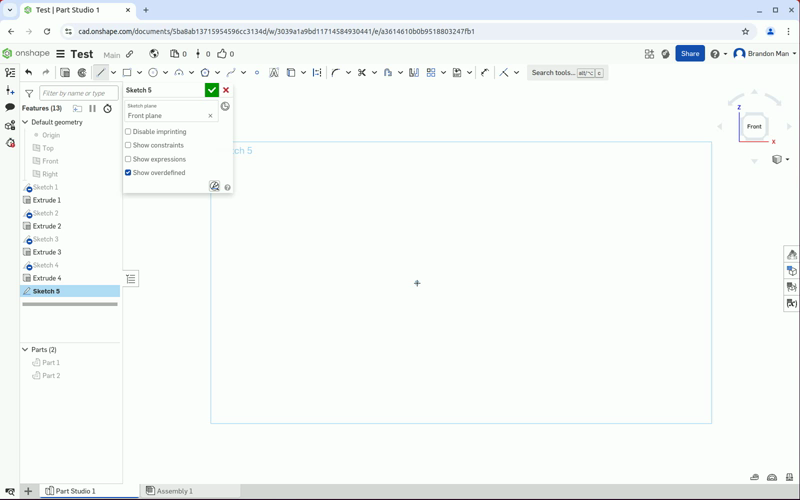
mouse_move(447, 282)
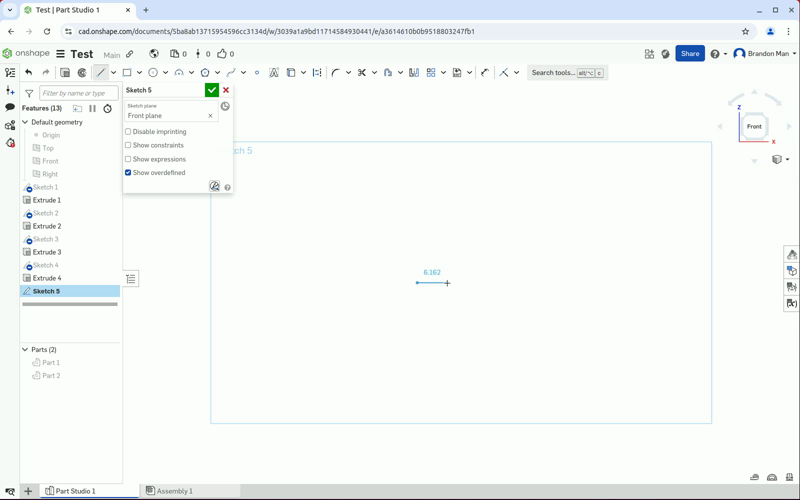
mouse_move(428, 282)
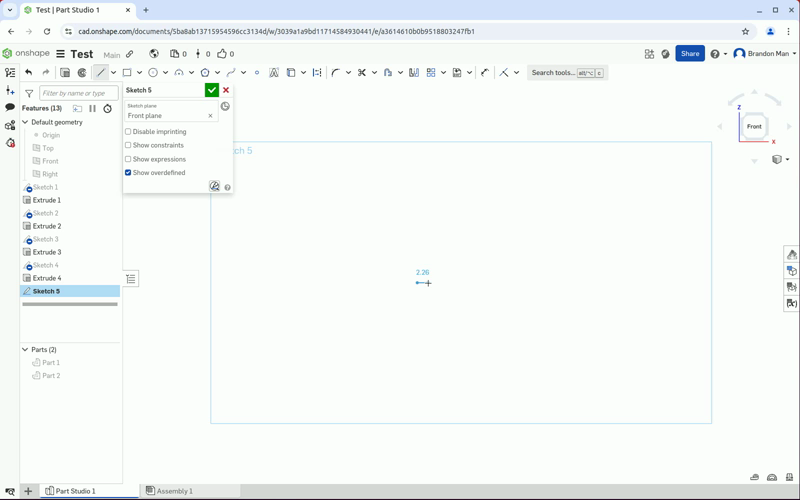
click(428, 282)
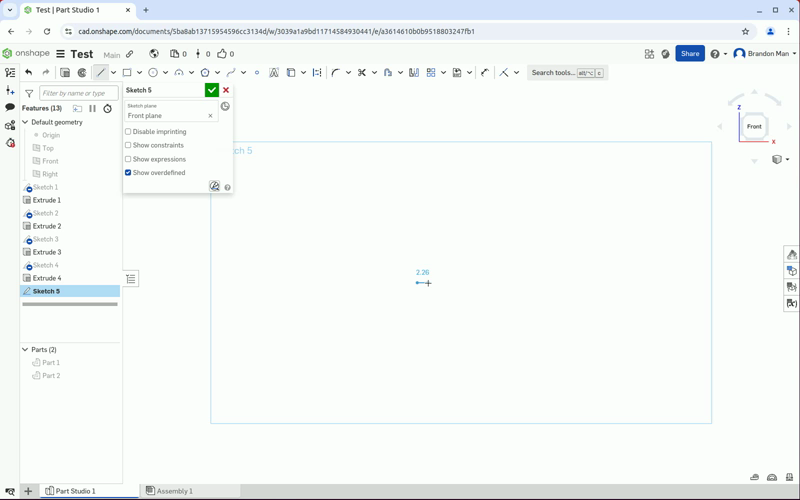
key_up(shift)
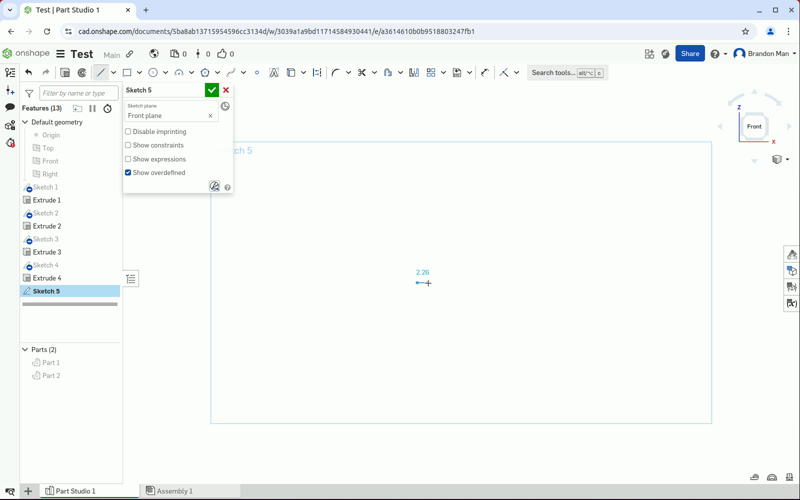
key_down(shift)
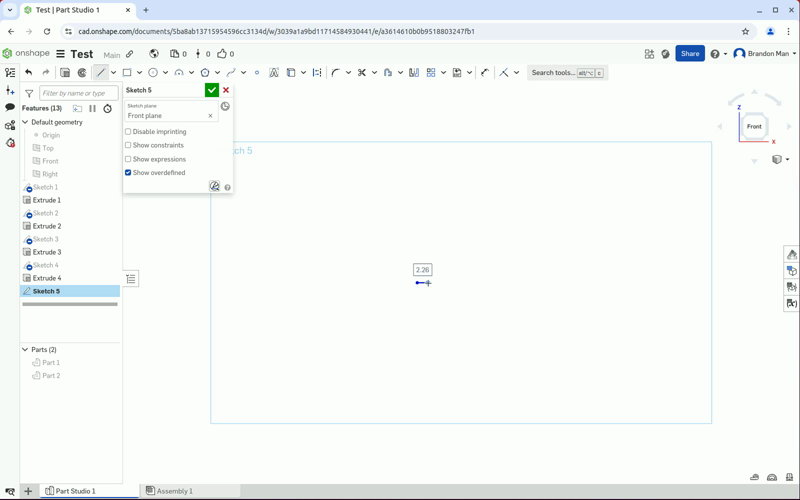
mouse_move(458, 282)
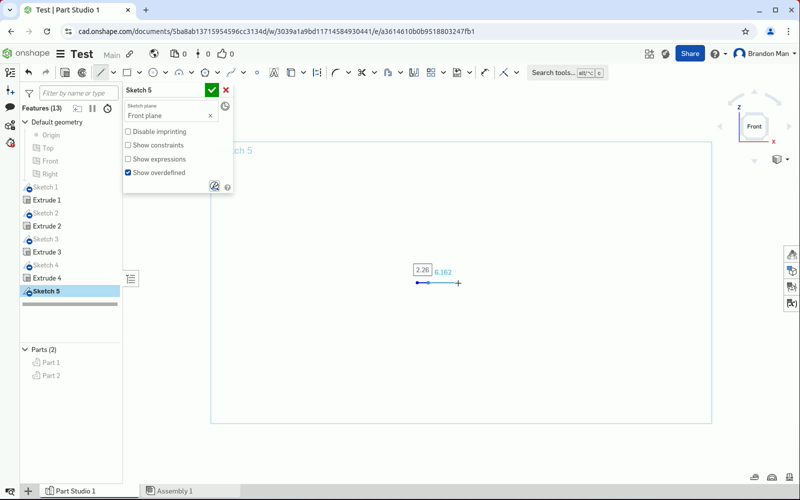
mouse_move(438, 282)
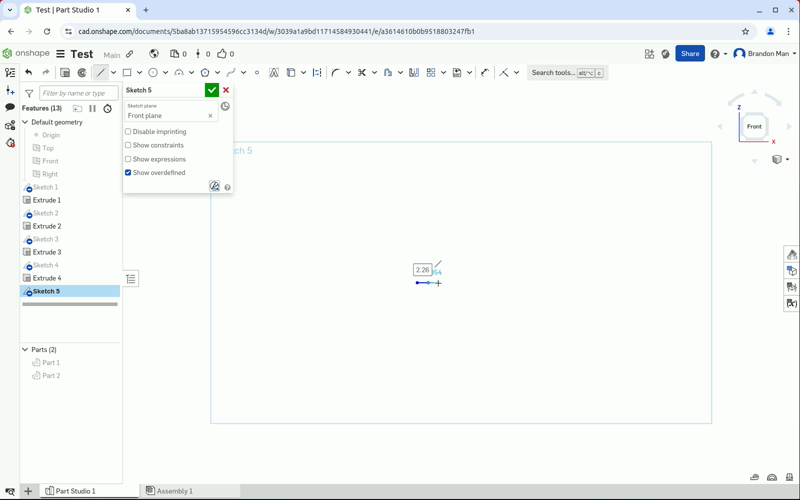
click(438, 282)
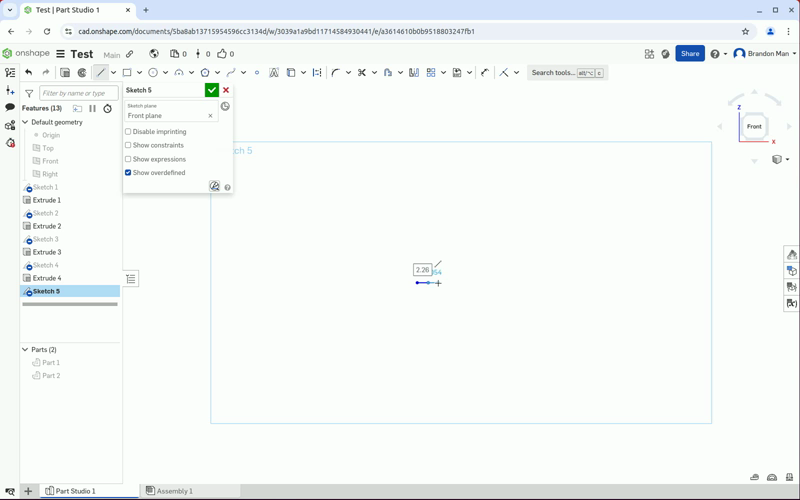
key_up(shift)
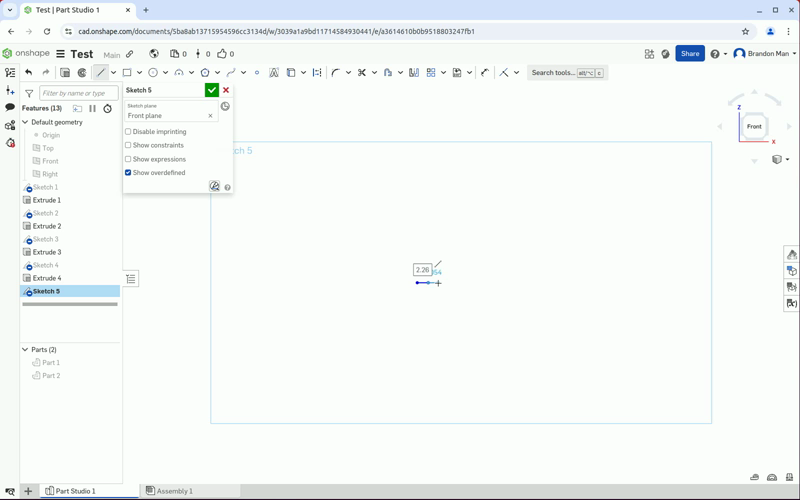
key_down(shift)
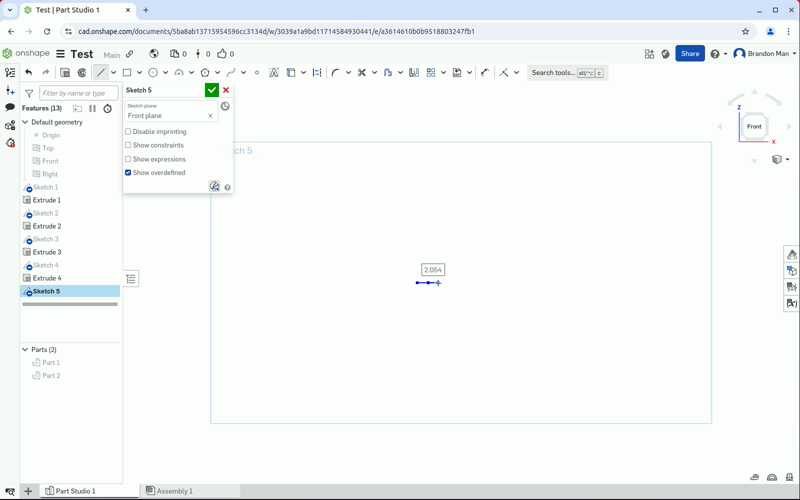
mouse_move(468, 282)
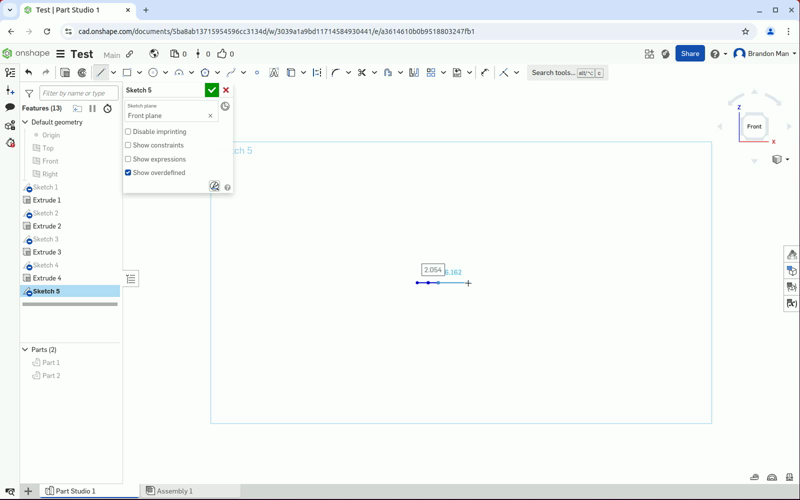
mouse_move(438, 272)
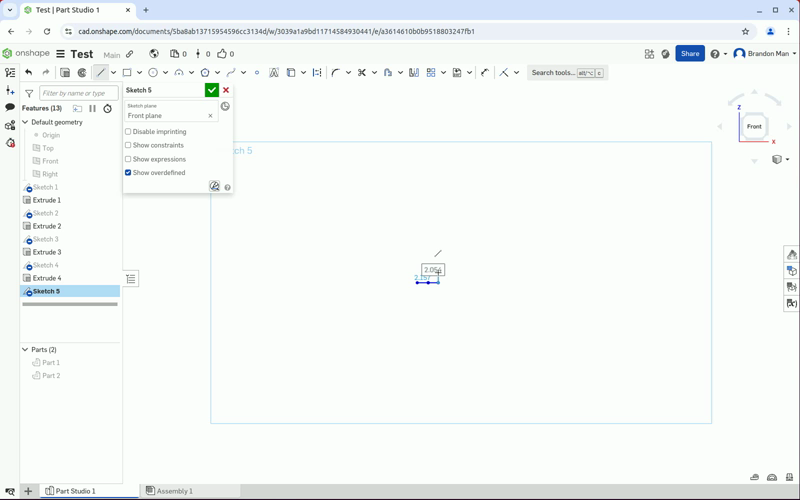
click(438, 272)
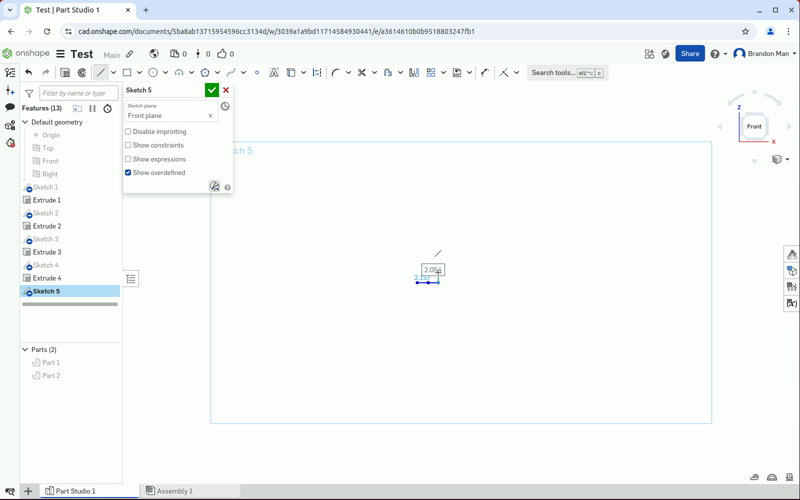
key_up(shift)
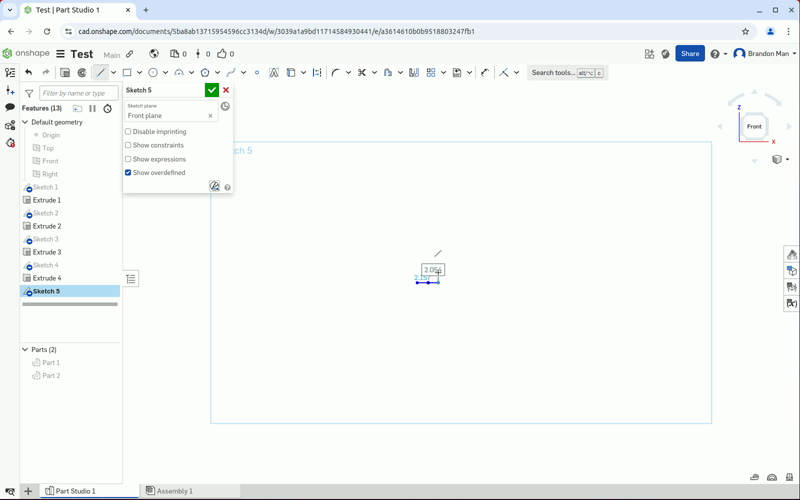
key_down(shift)
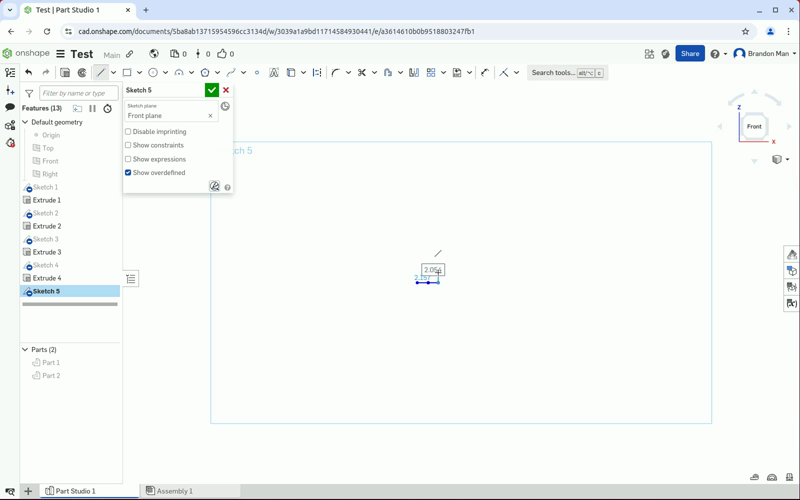
mouse_move(468, 272)
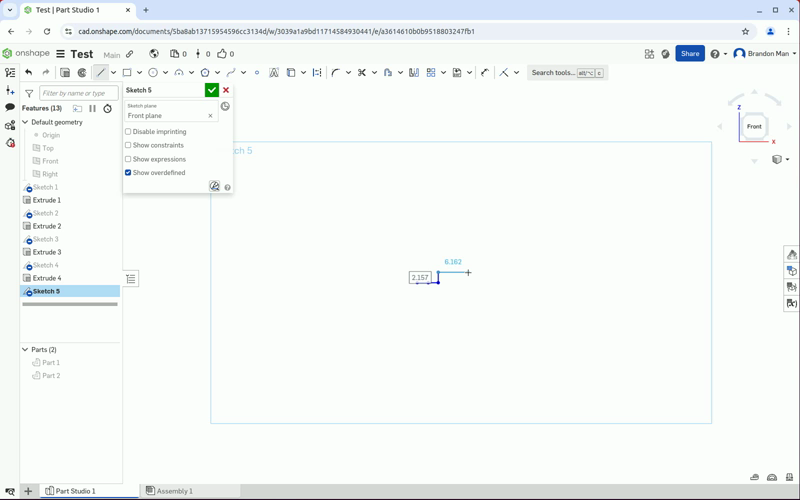
mouse_move(417, 272)
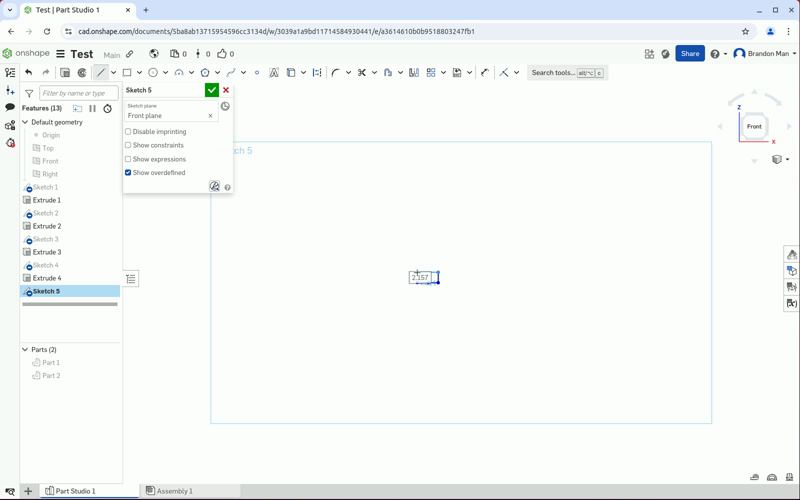
click(417, 272)
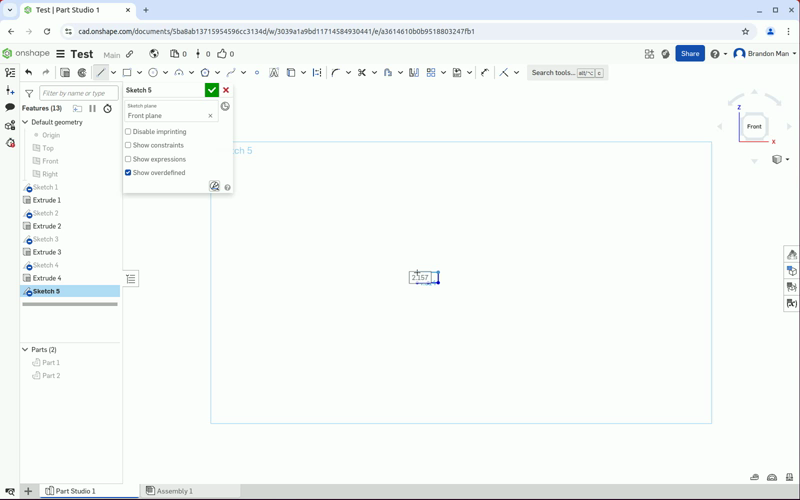
key_up(shift)
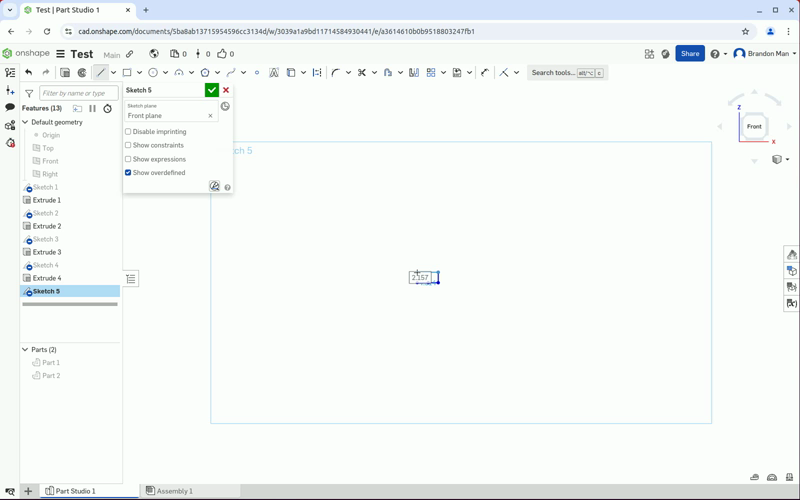
mouse_move(447, 272)
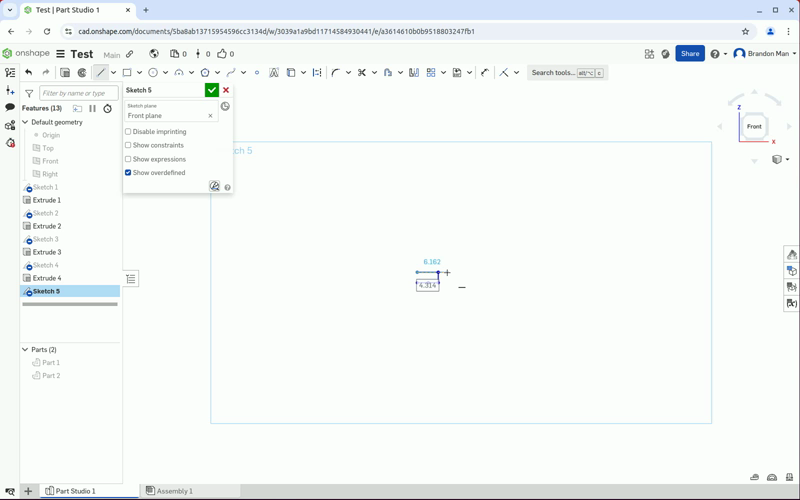
key_down(shift)
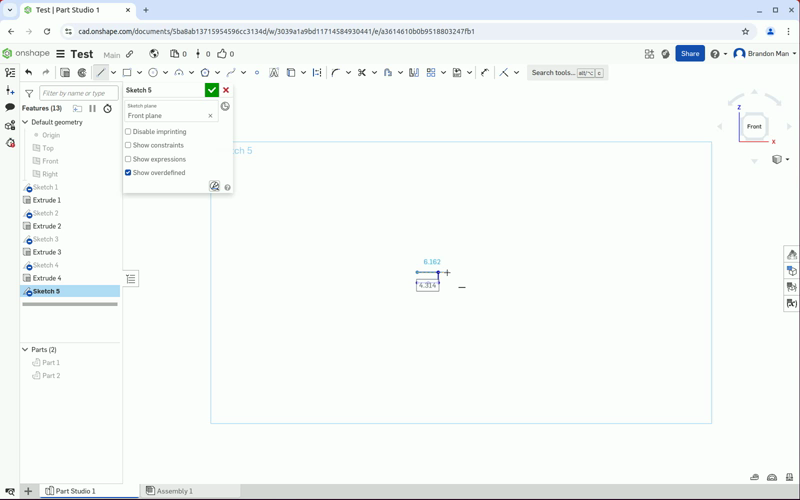
mouse_move(417, 282)
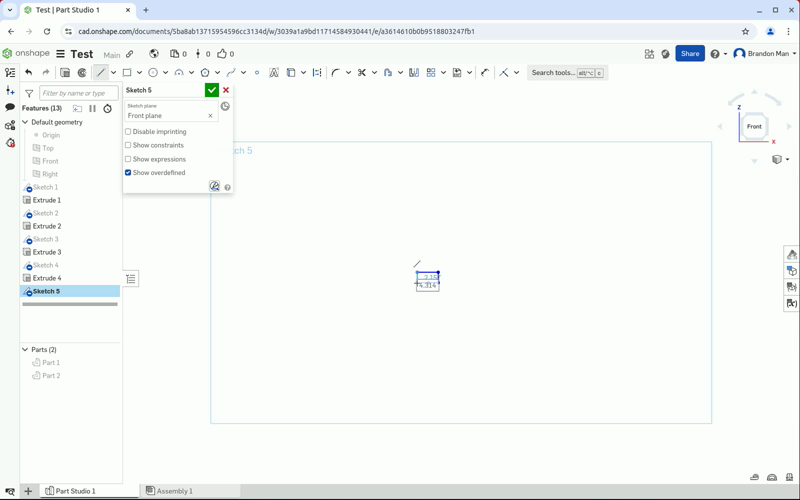
key_up(shift)
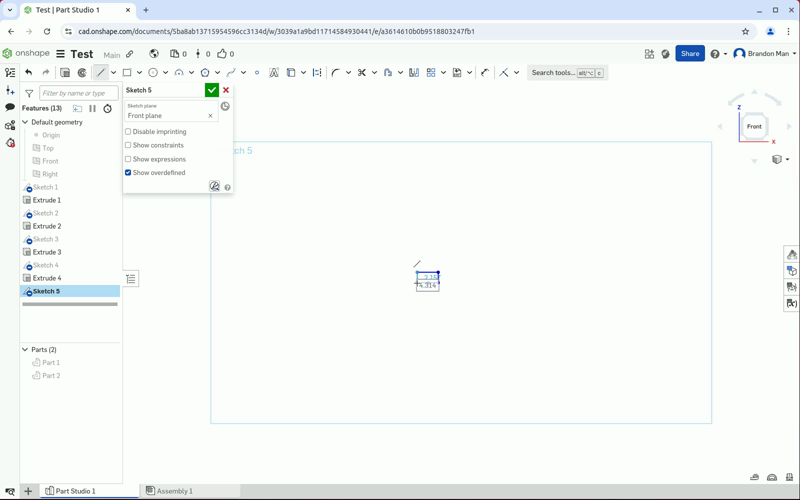
click(417, 282)
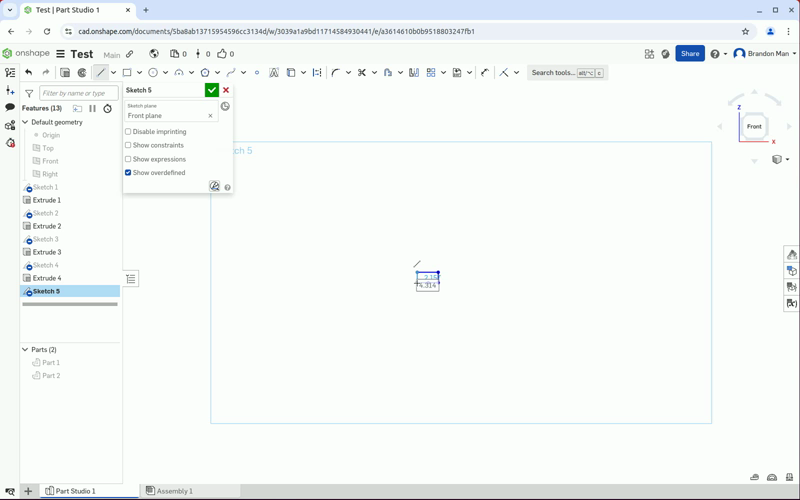
key(esc)
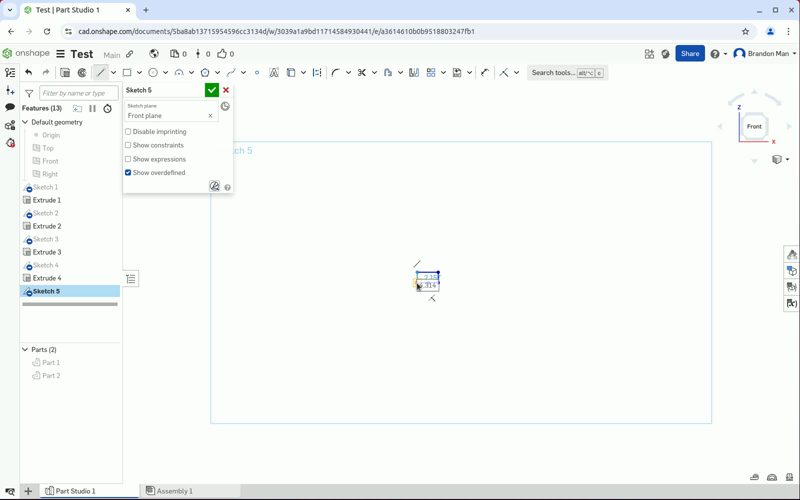
mouse_move(433, 276)
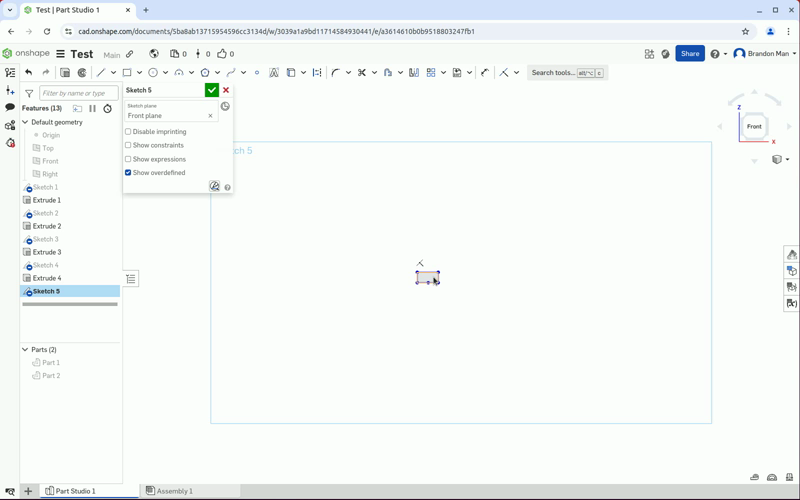
scroll(6)
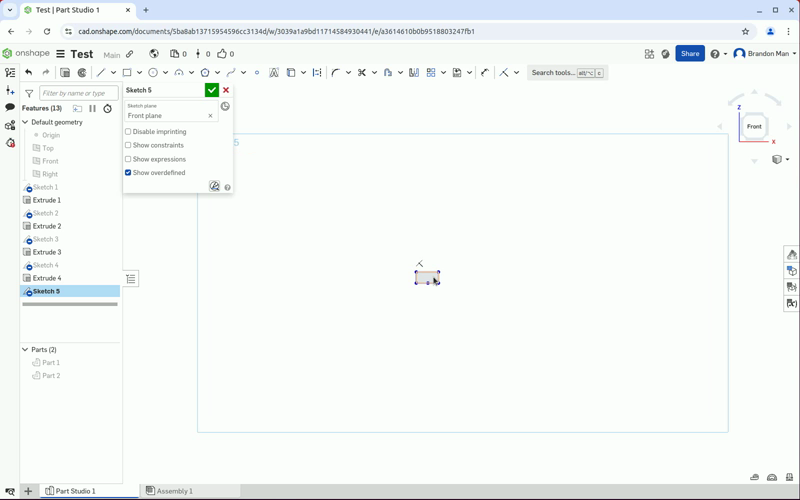
scroll(6)
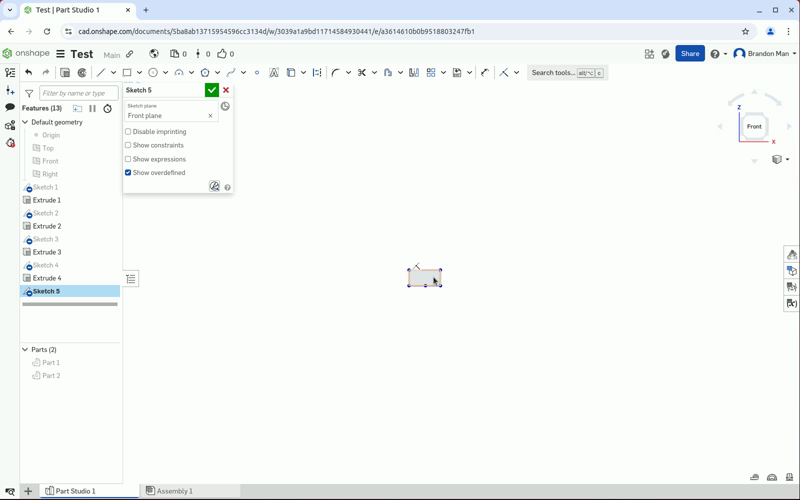
scroll(6)
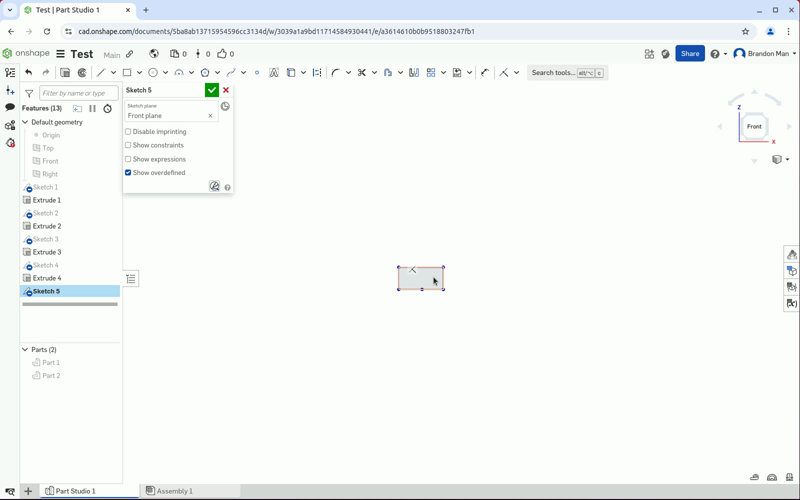
scroll(6)
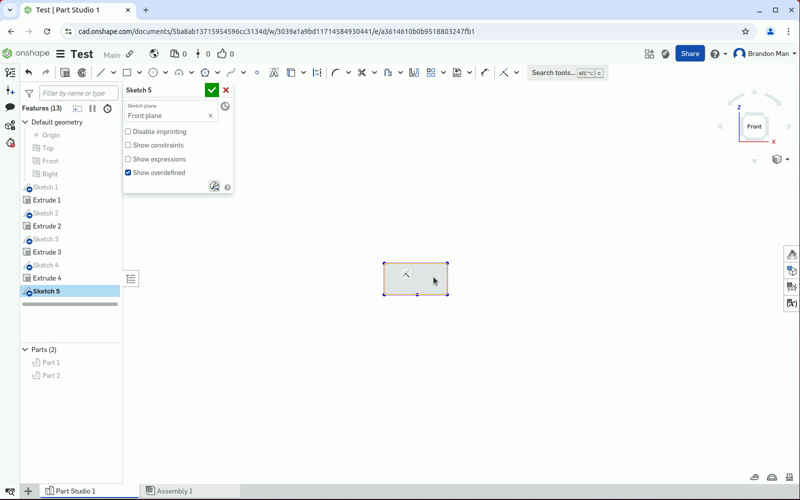
scroll(6)
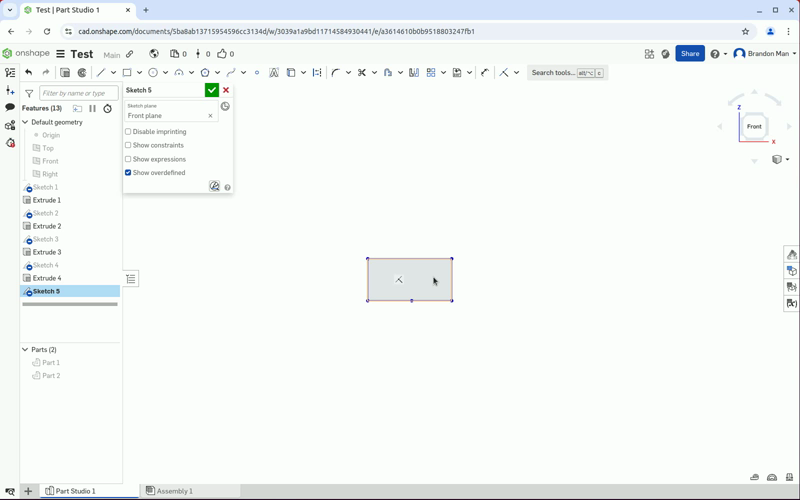
scroll(6)
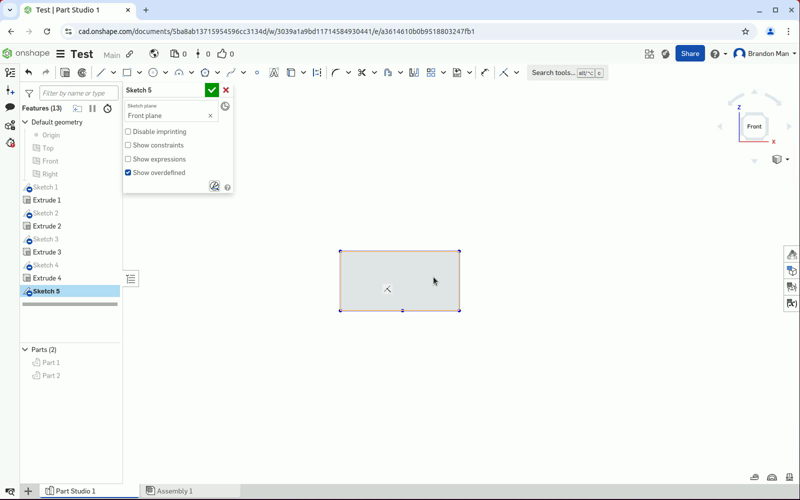
scroll(6)
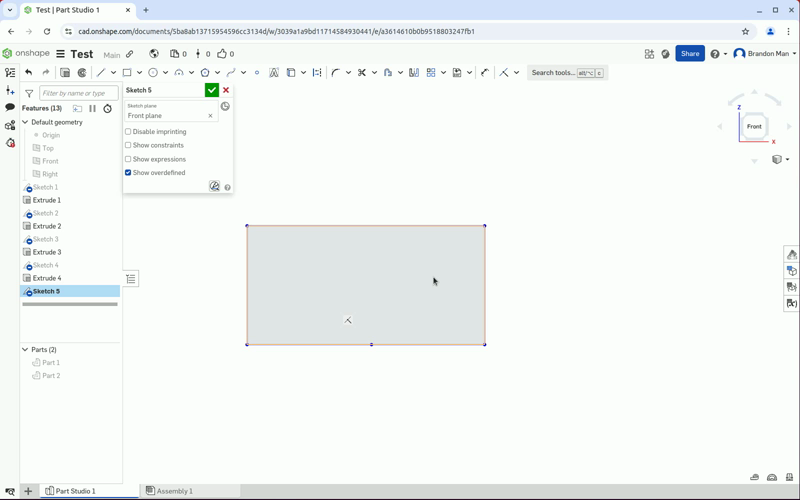
click(433, 276)
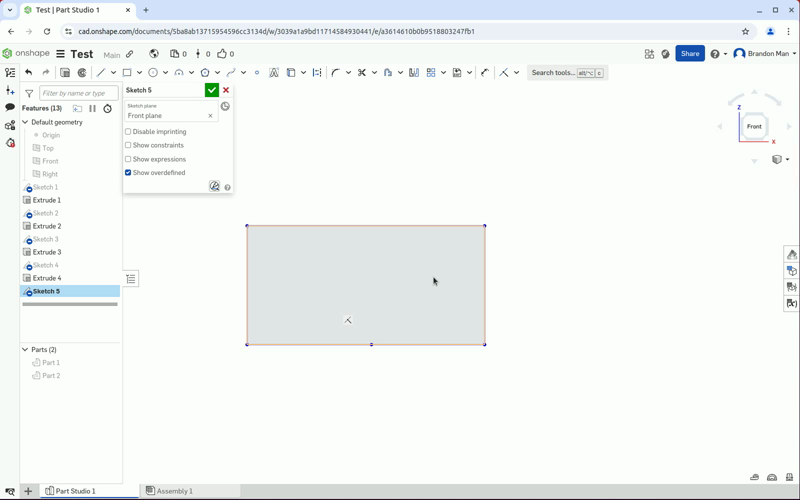
scroll(-6)
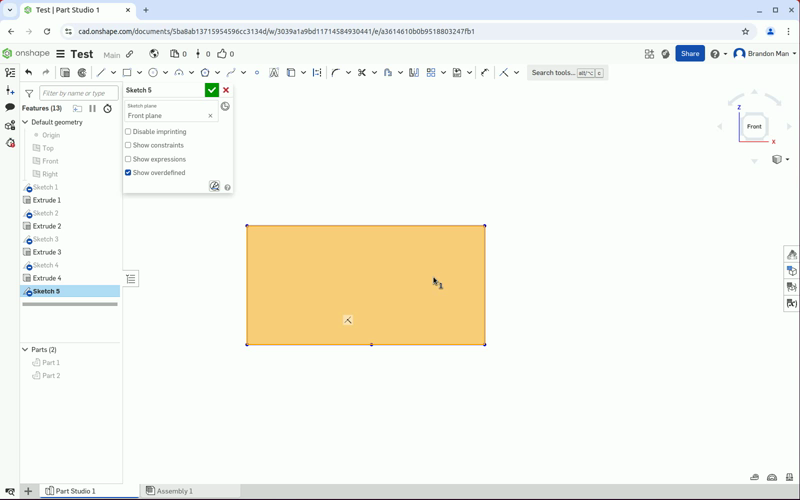
scroll(-6)
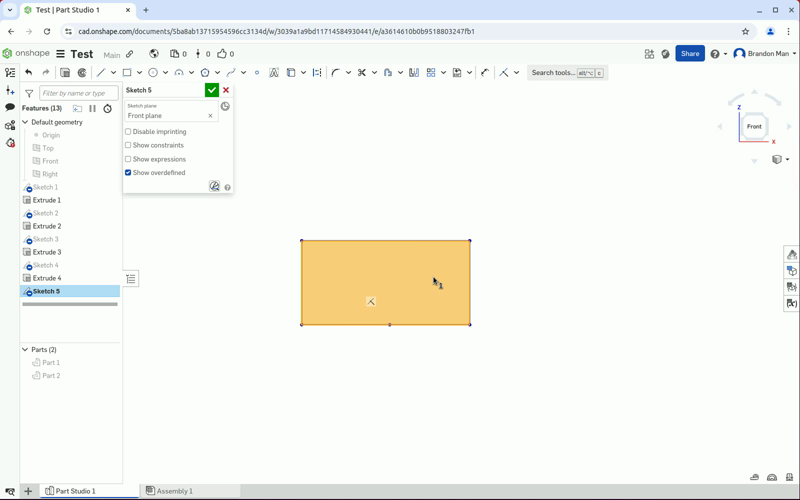
scroll(-6)
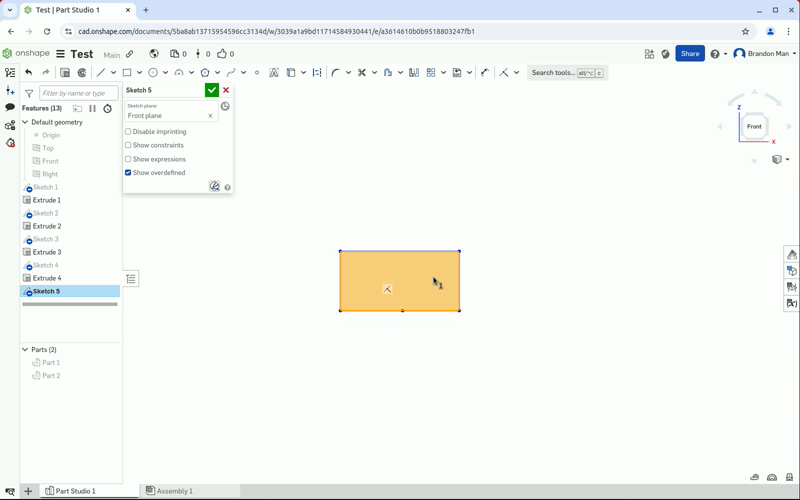
scroll(-6)
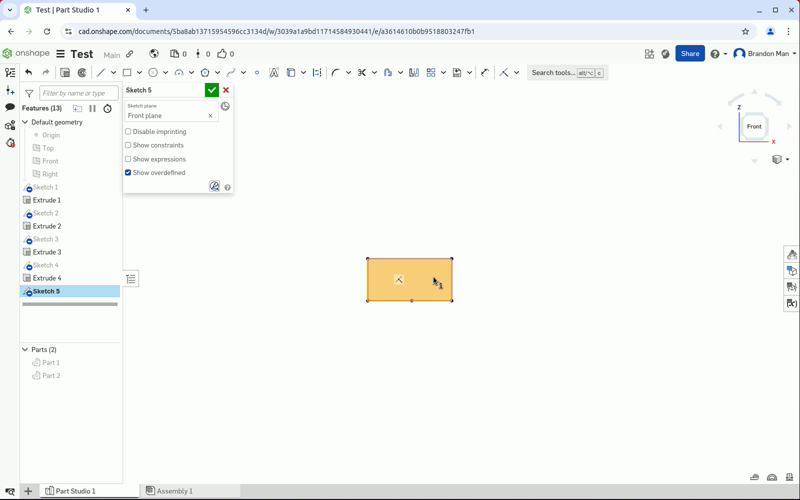
scroll(-6)
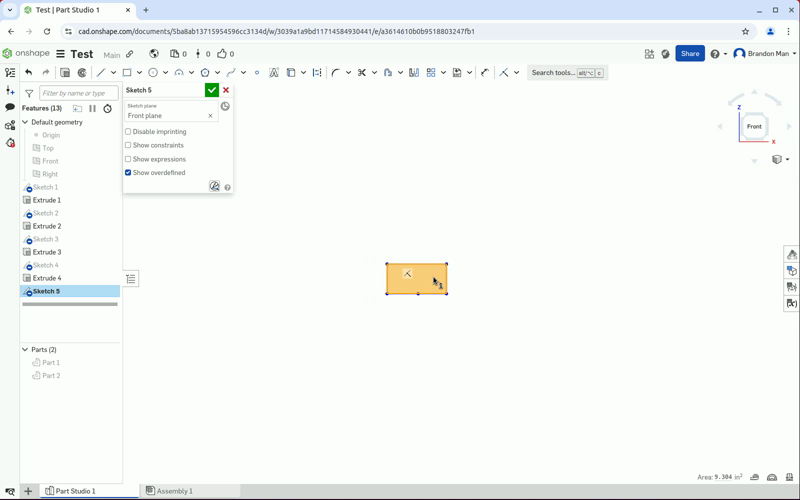
scroll(-6)
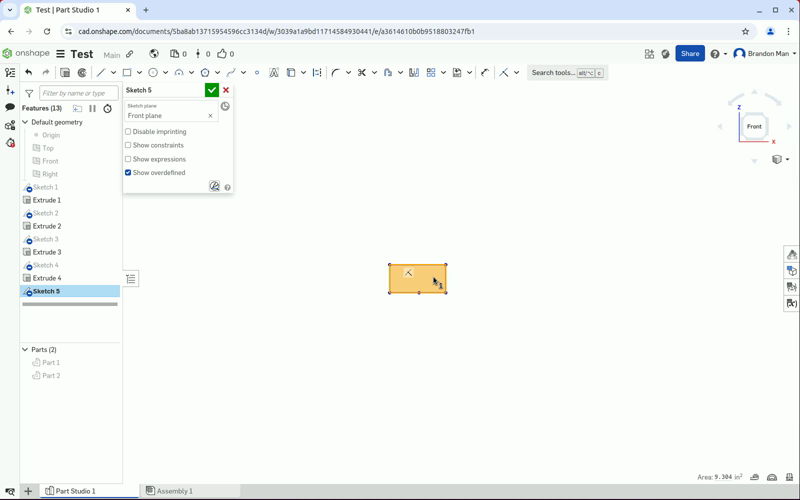
scroll(-6)
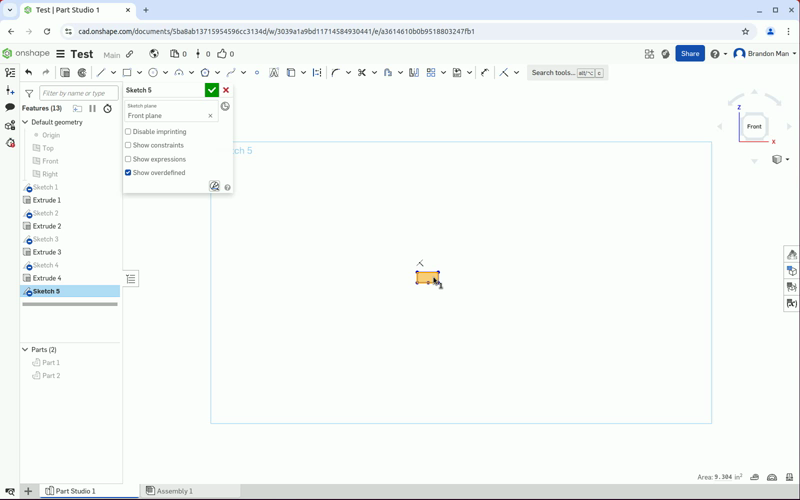
mouse_move(73, 352)
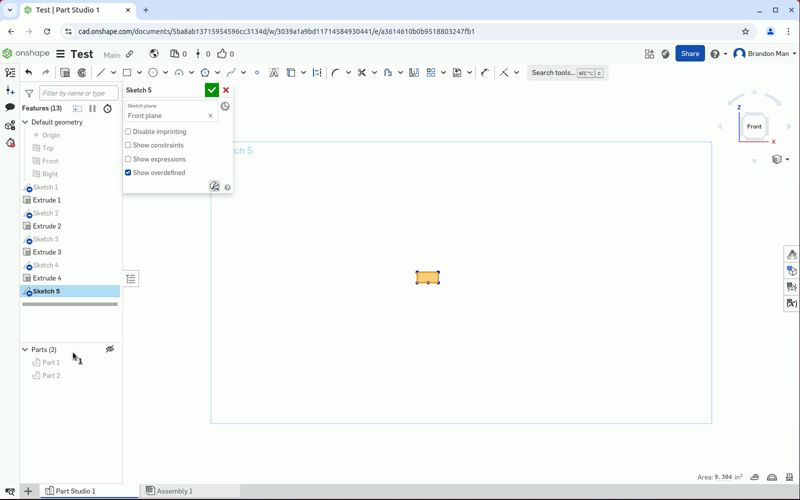
key(shift+y)
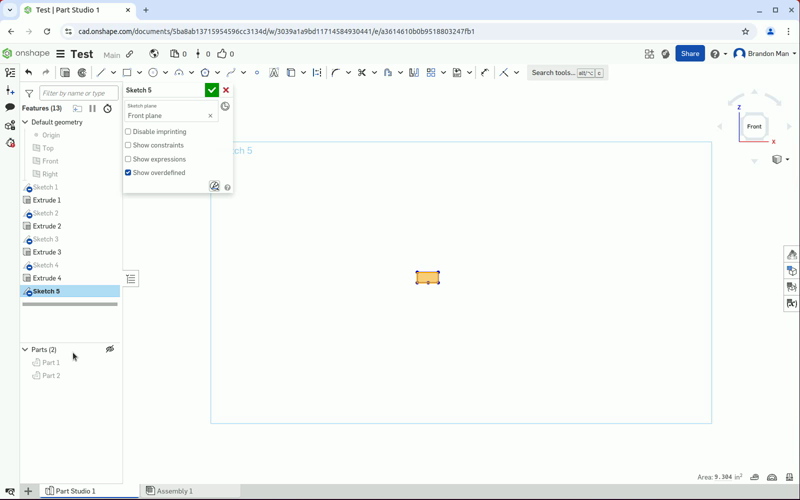
key(shift+e)
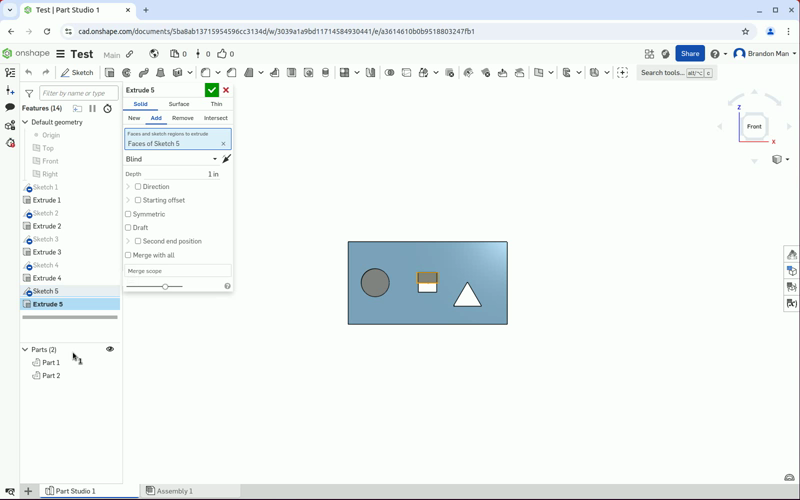
mouse_move(143, 106)
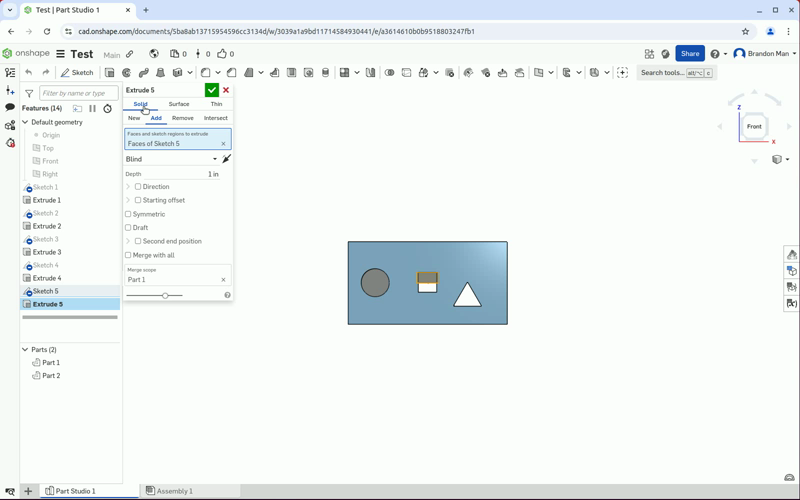
click(143, 106)
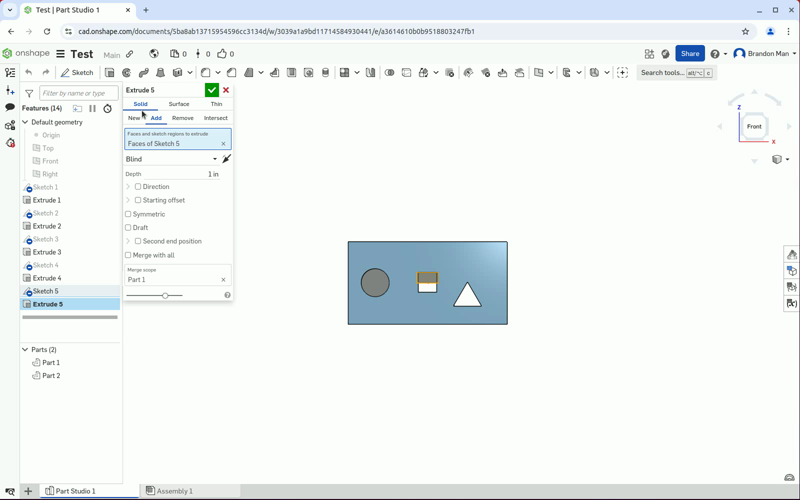
mouse_move(137, 120)
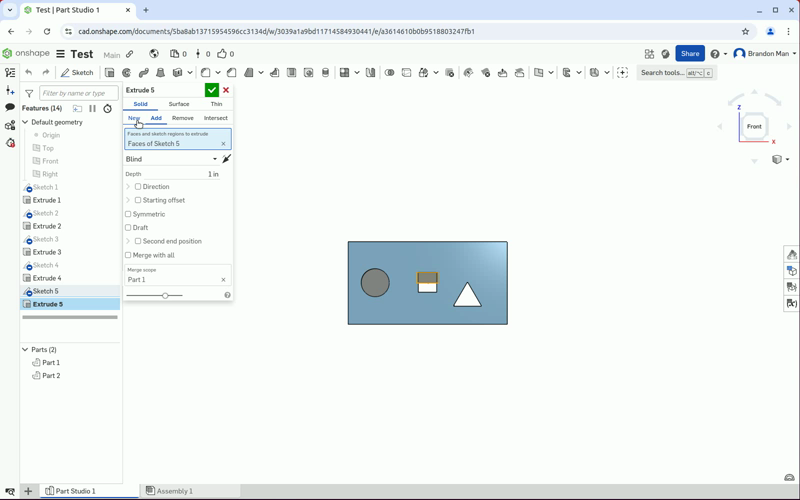
click(137, 120)
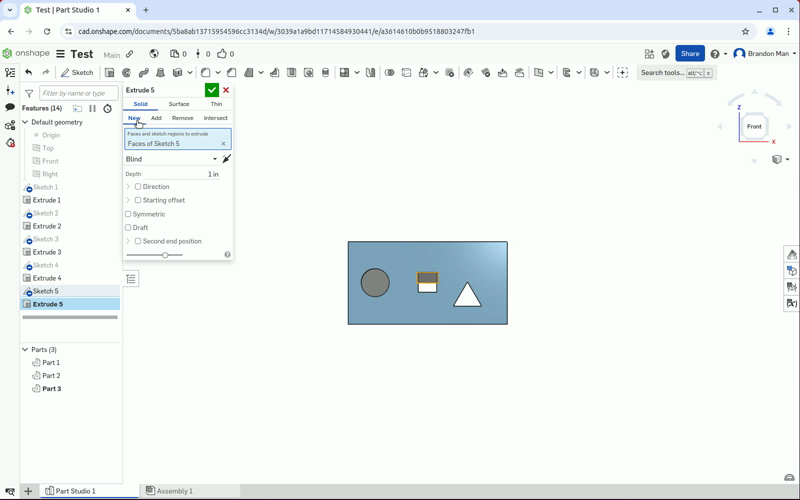
key(tab, 4)
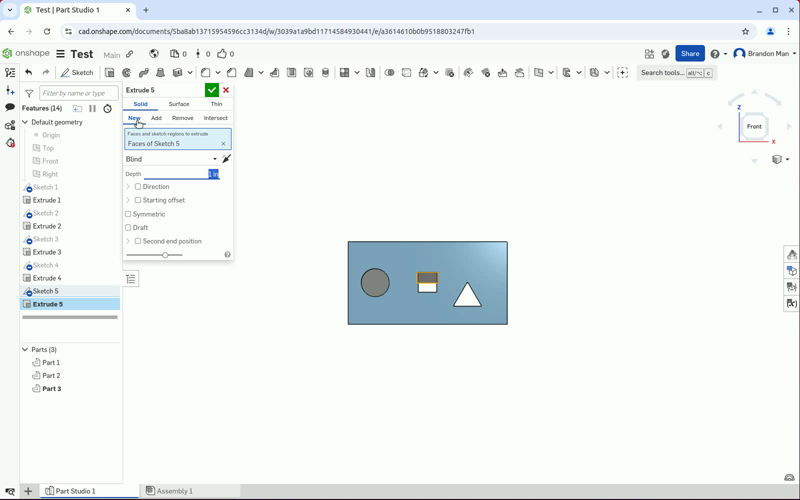
text(11.073)
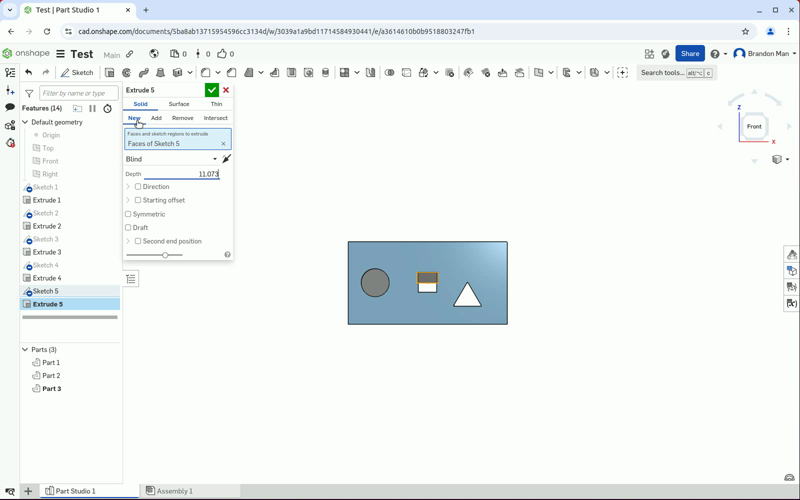
key(enter)
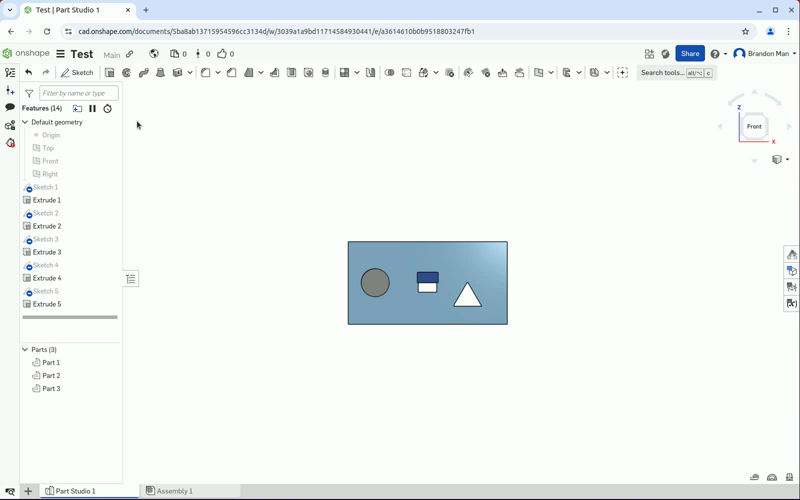
key(shift+h)
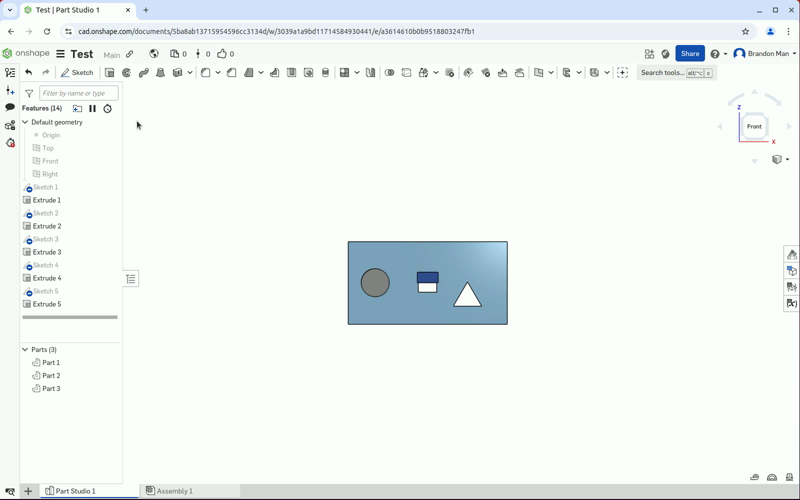
key(shift+h)
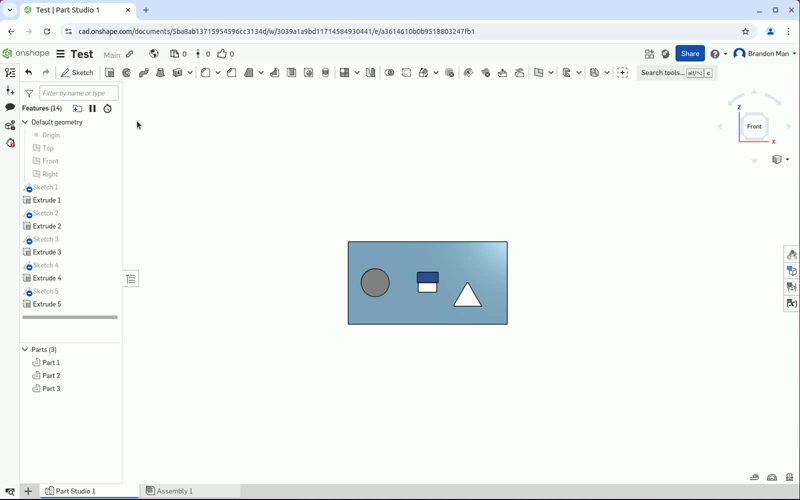
mouse_move(73, 189)
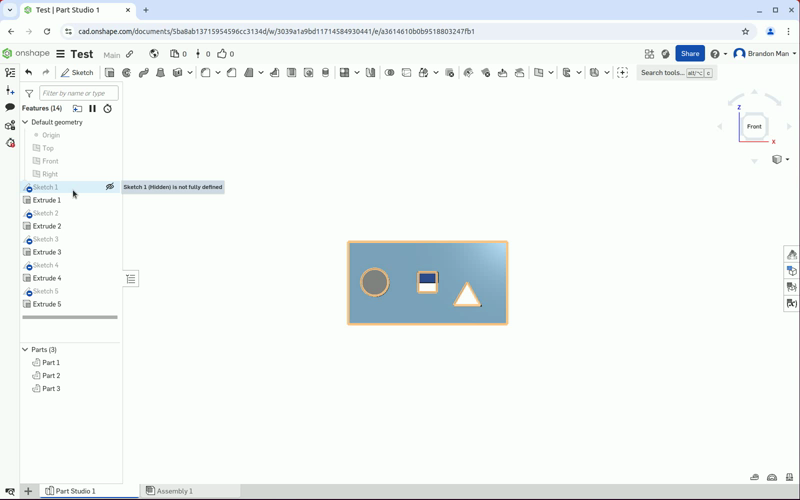
click(73, 189)
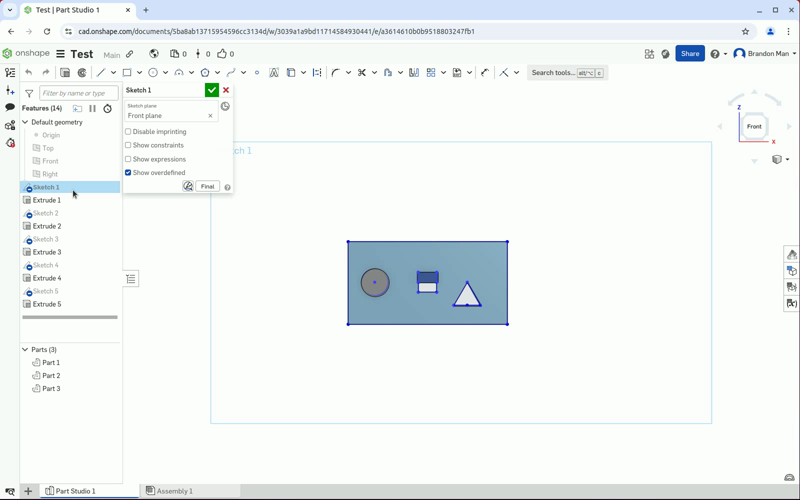
mouse_move(229, 92)
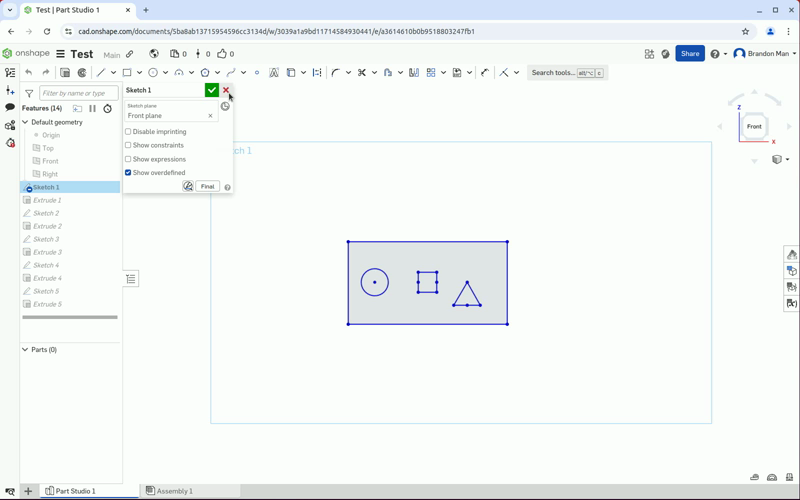
click(229, 92)
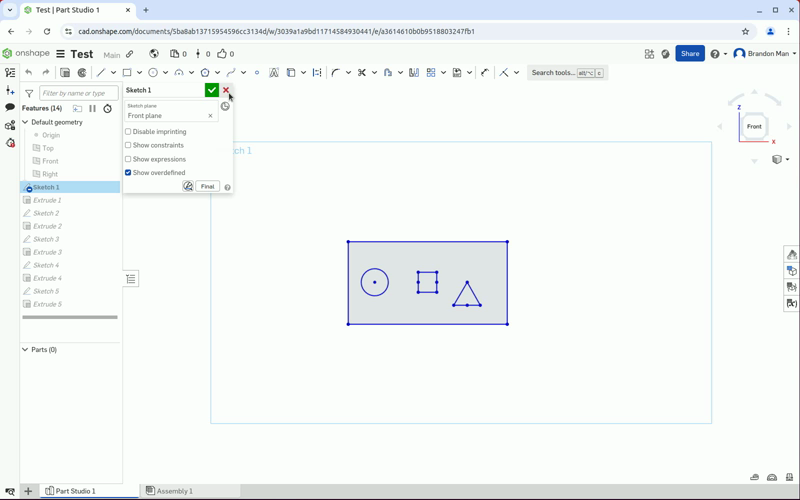
key(shift+s)
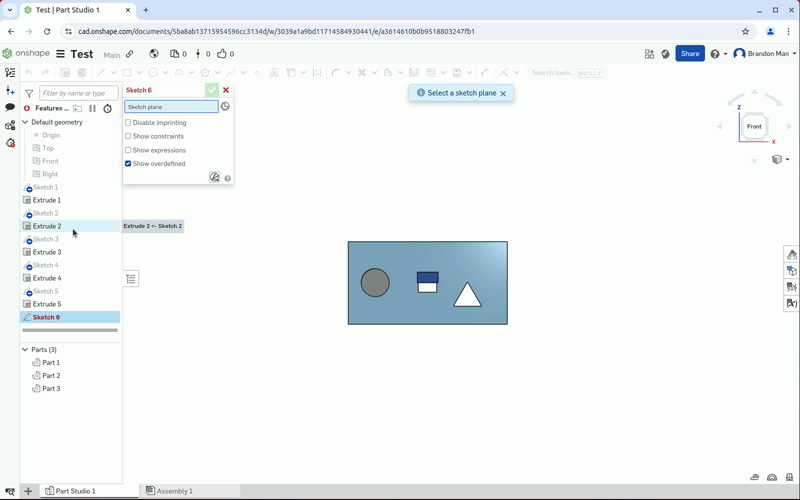
scroll(3)
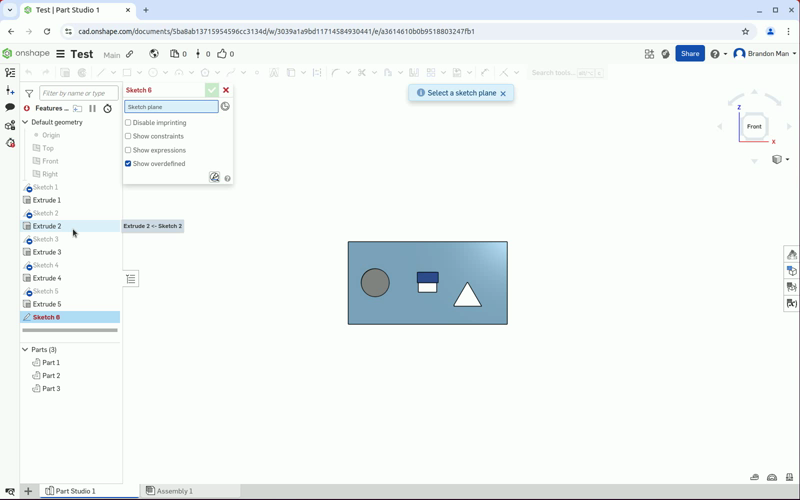
mouse_move(73, 163)
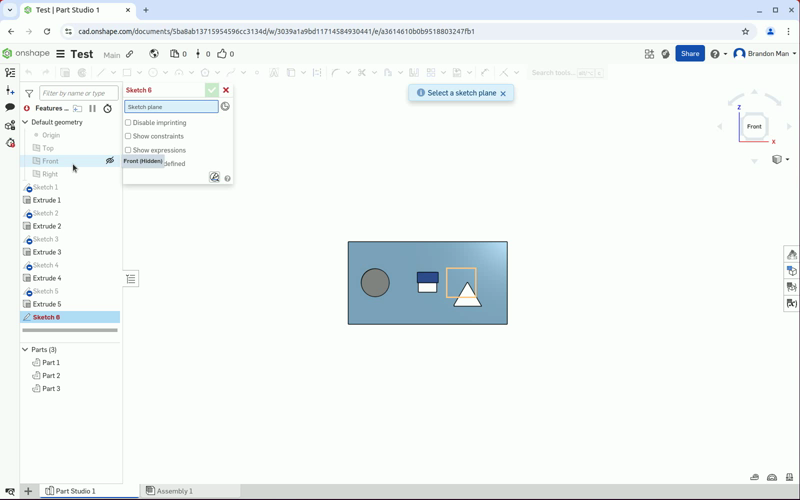
click(73, 163)
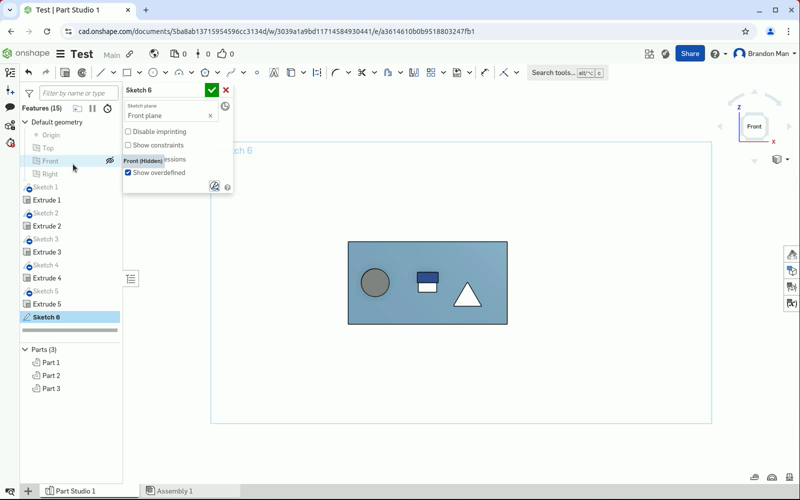
mouse_move(73, 352)
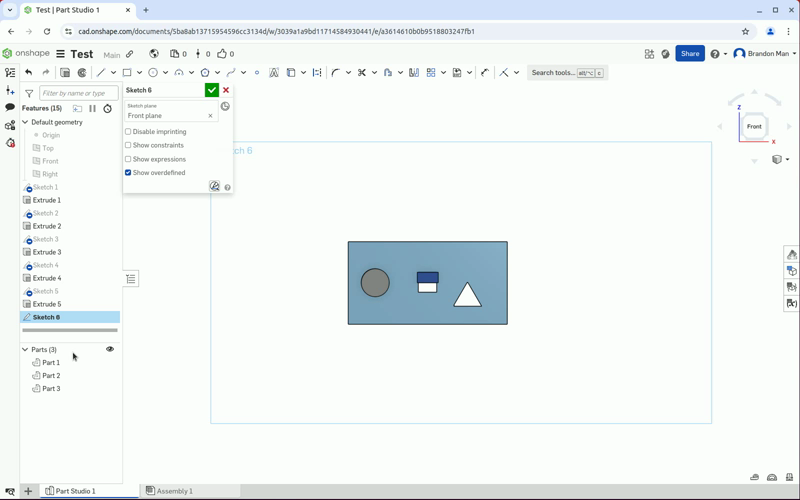
key(y)
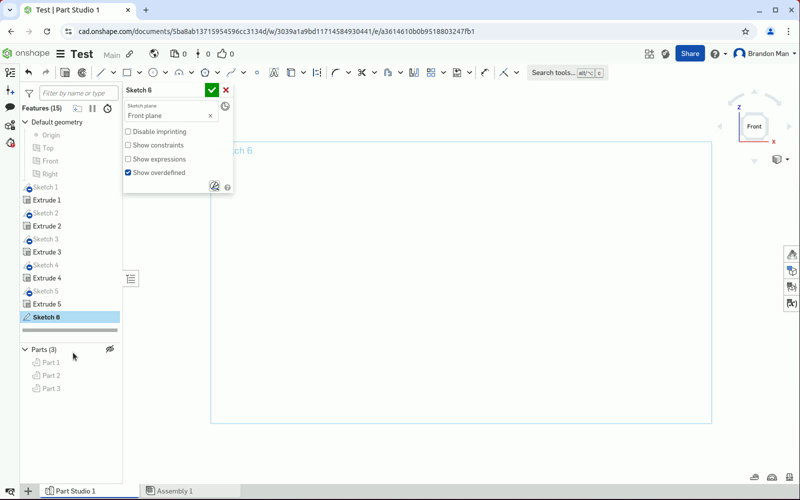
key(l)
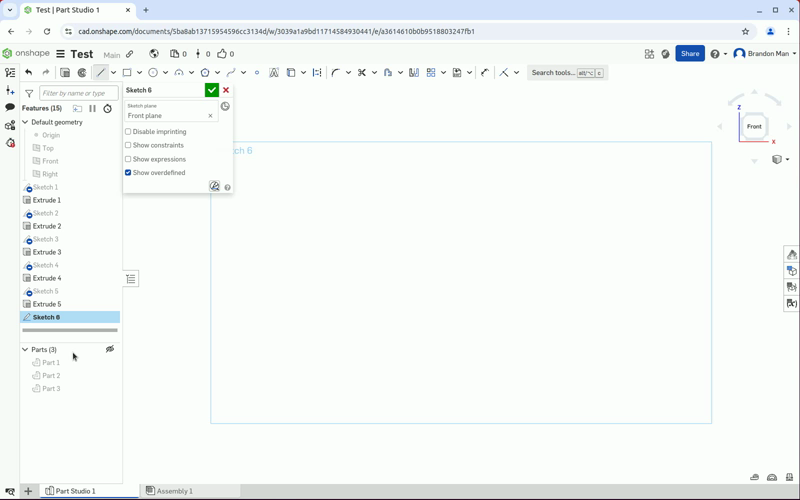
key_down(shift)
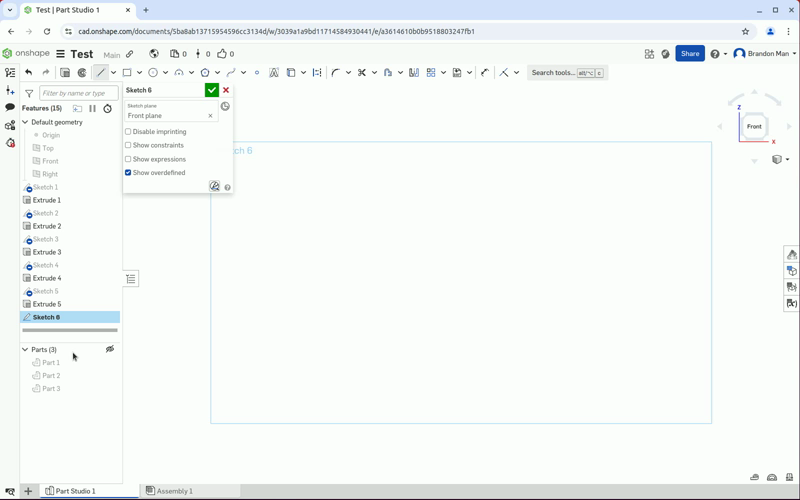
mouse_move(417, 292)
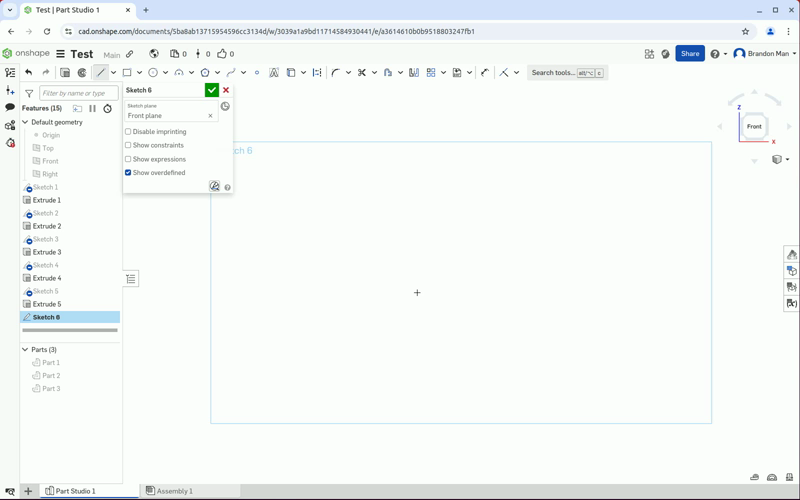
click(417, 292)
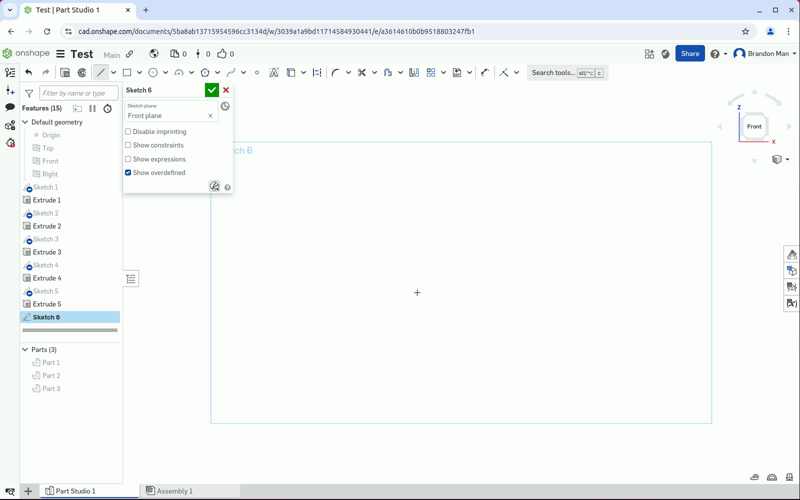
key_up(shift)
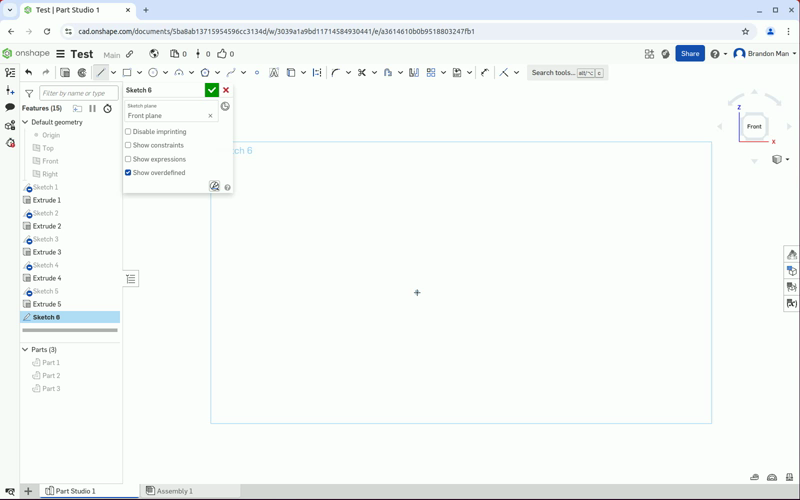
key_down(shift)
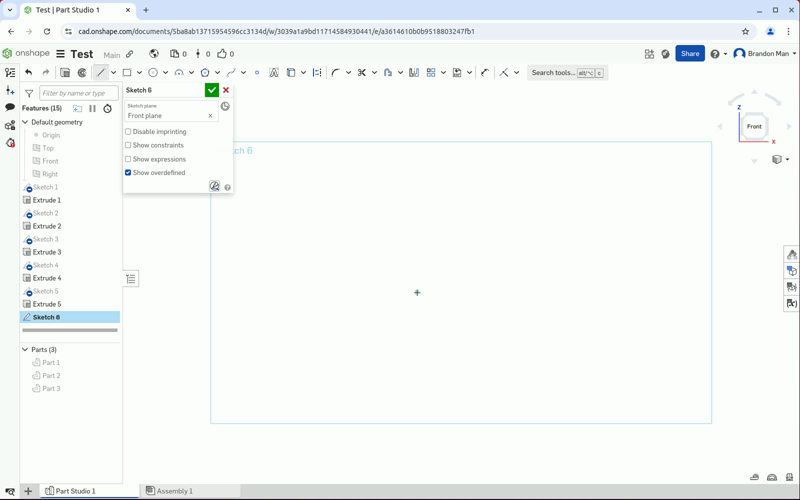
mouse_move(447, 292)
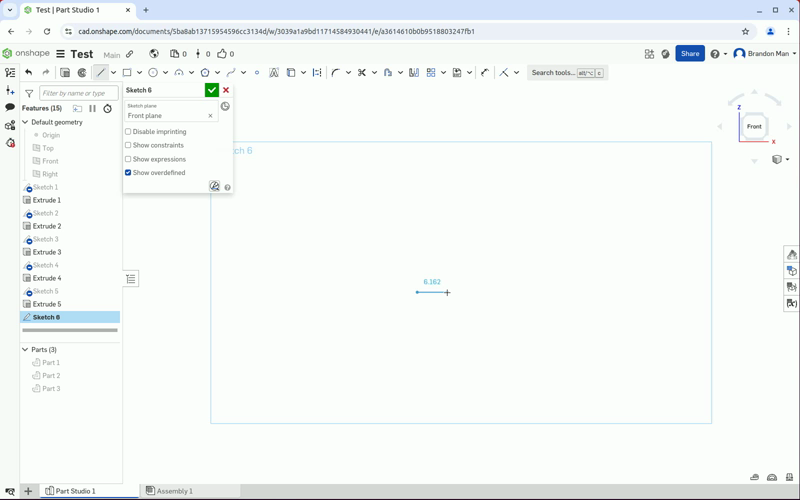
mouse_move(438, 292)
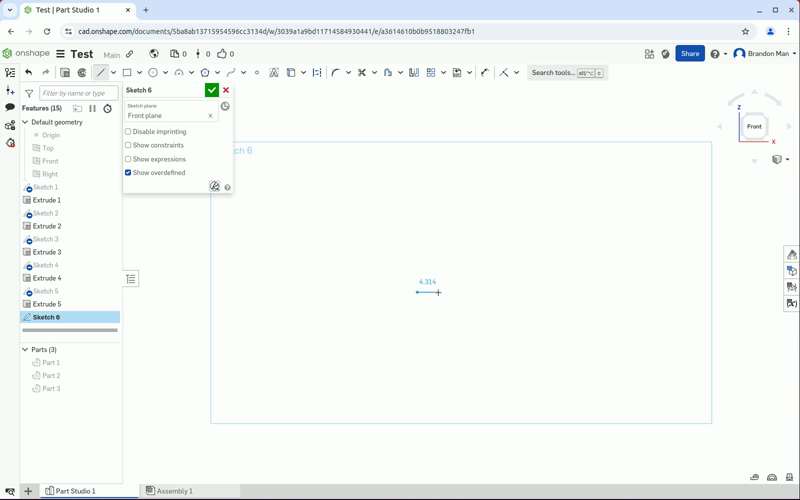
click(438, 292)
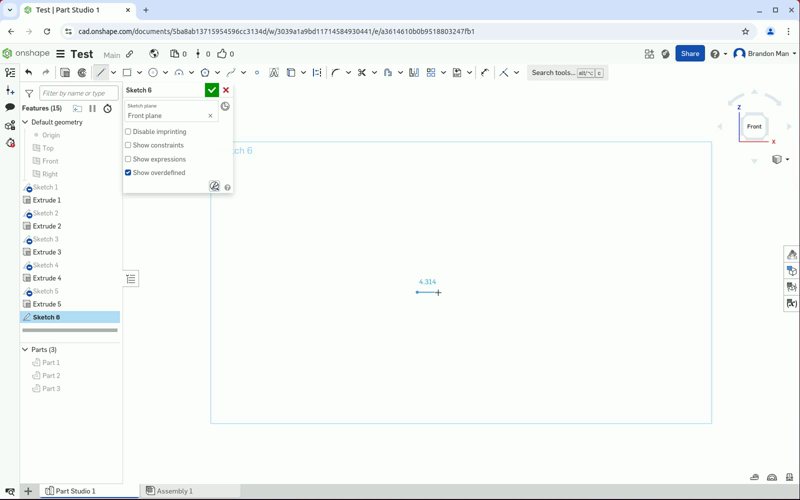
key_up(shift)
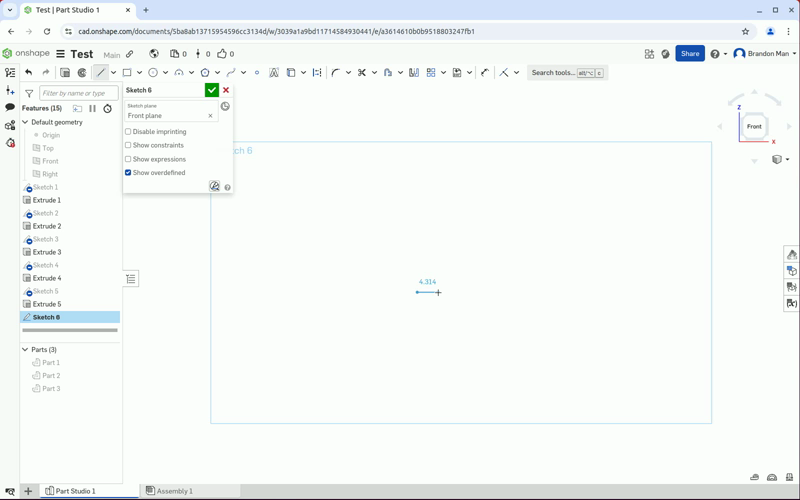
key_down(shift)
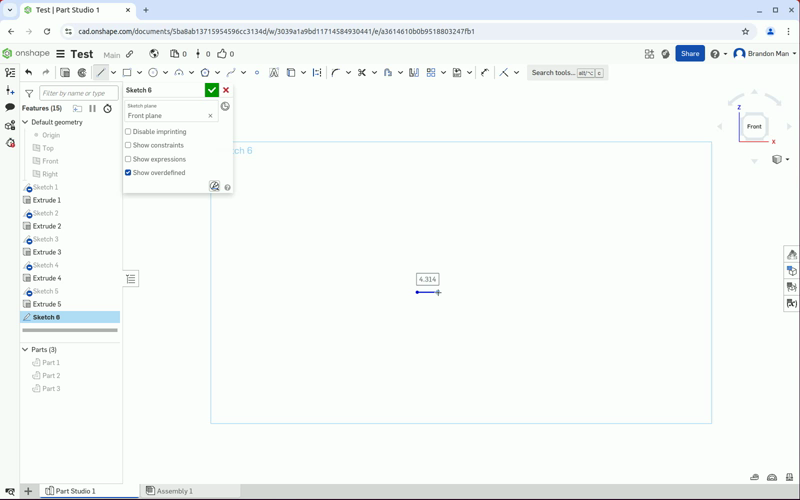
mouse_move(468, 292)
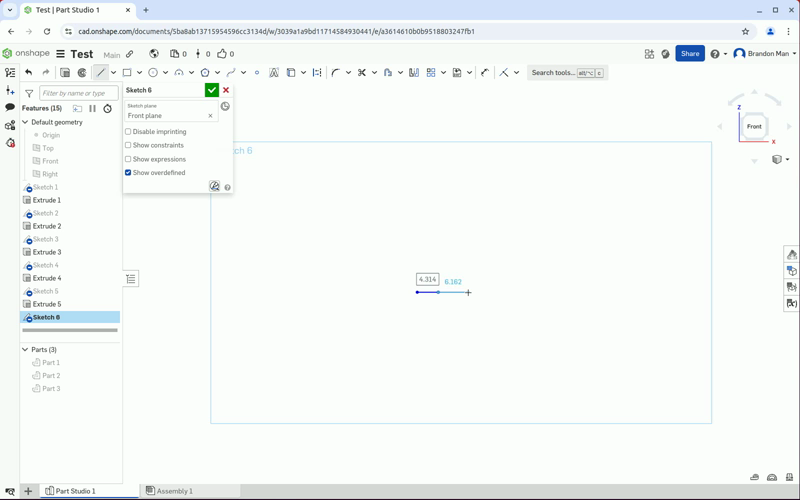
mouse_move(438, 281)
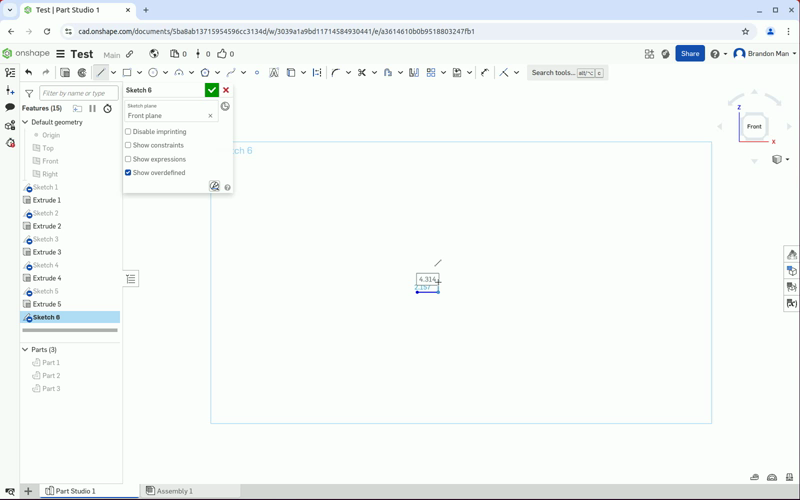
click(438, 281)
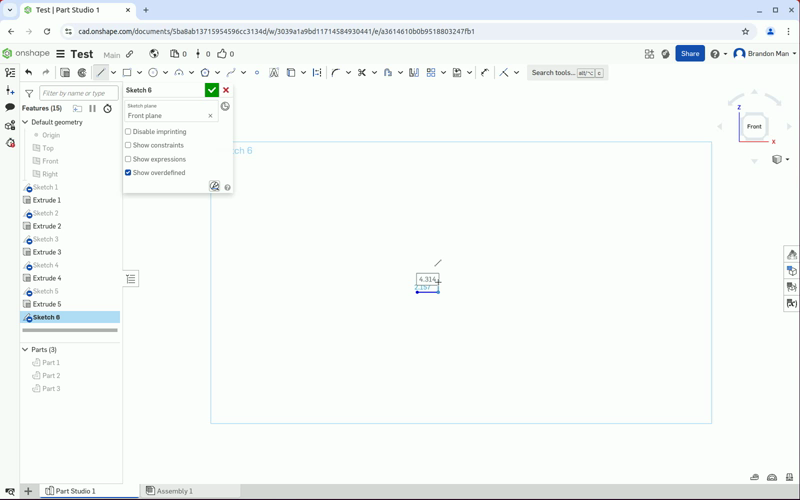
key_up(shift)
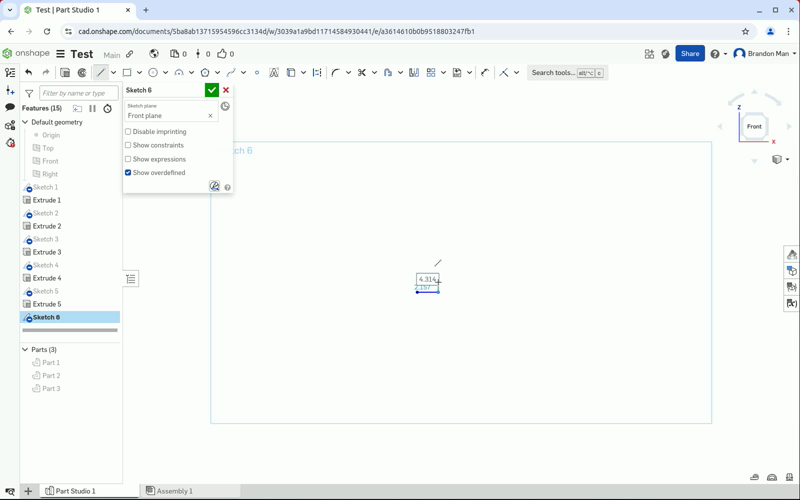
key_down(shift)
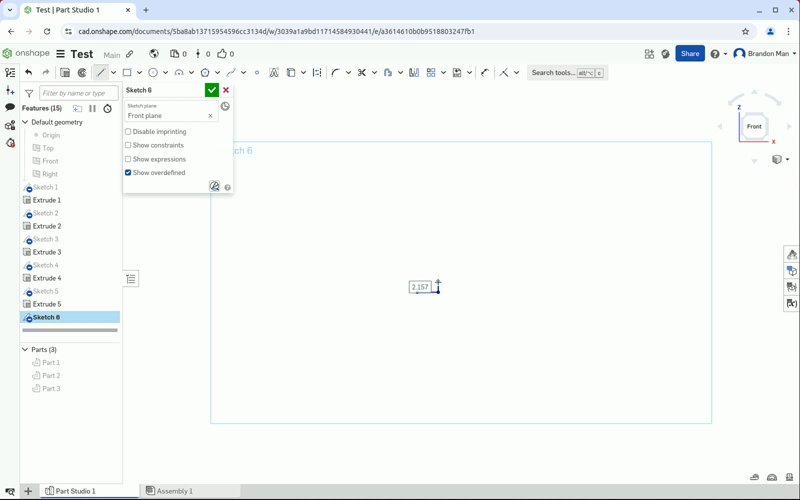
mouse_move(468, 281)
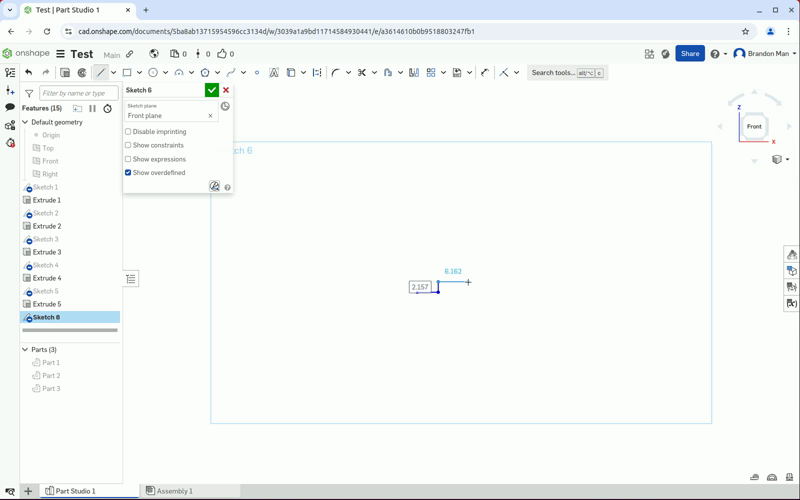
mouse_move(428, 281)
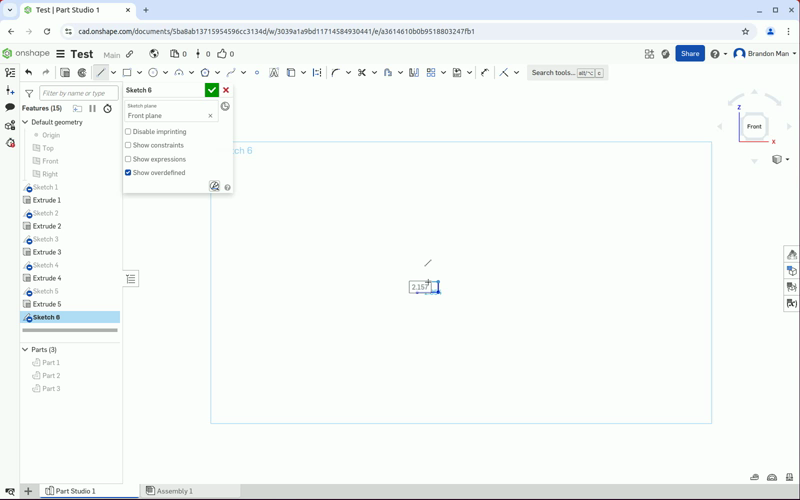
click(428, 281)
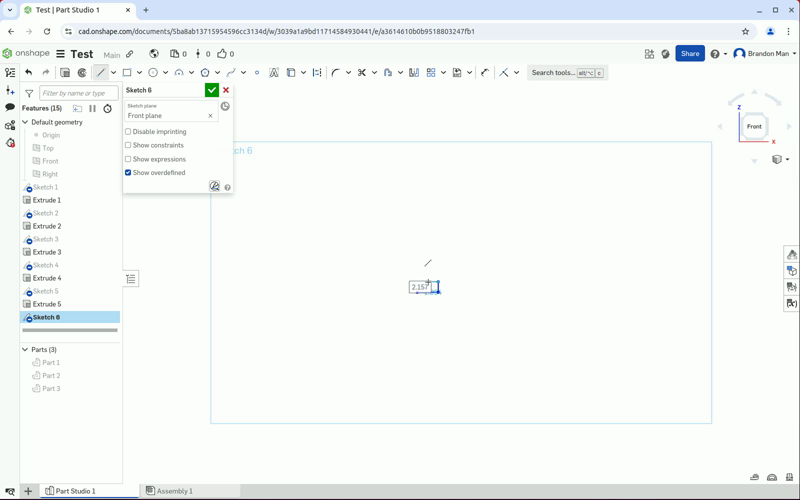
key_up(shift)
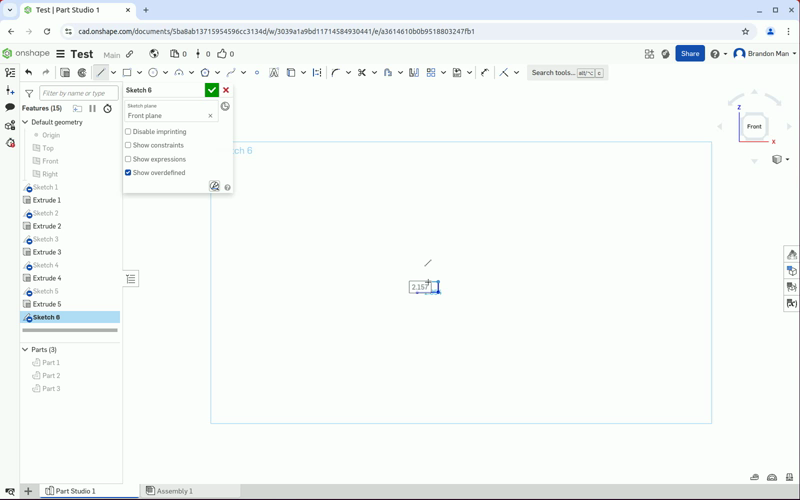
key_down(shift)
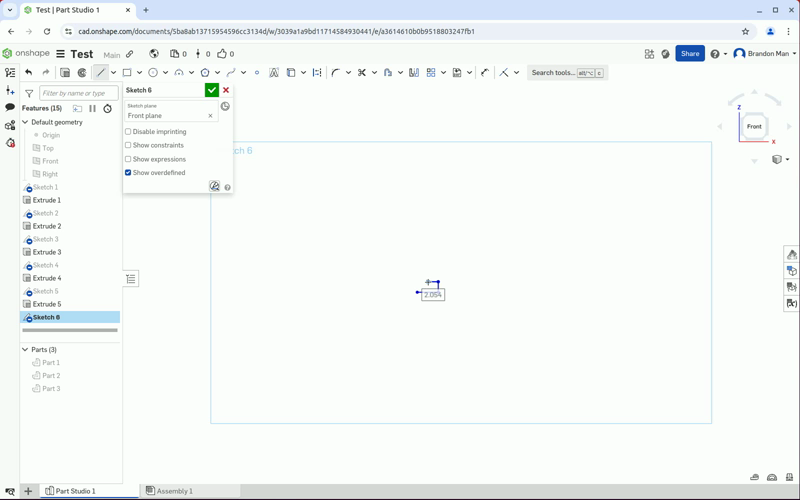
mouse_move(458, 281)
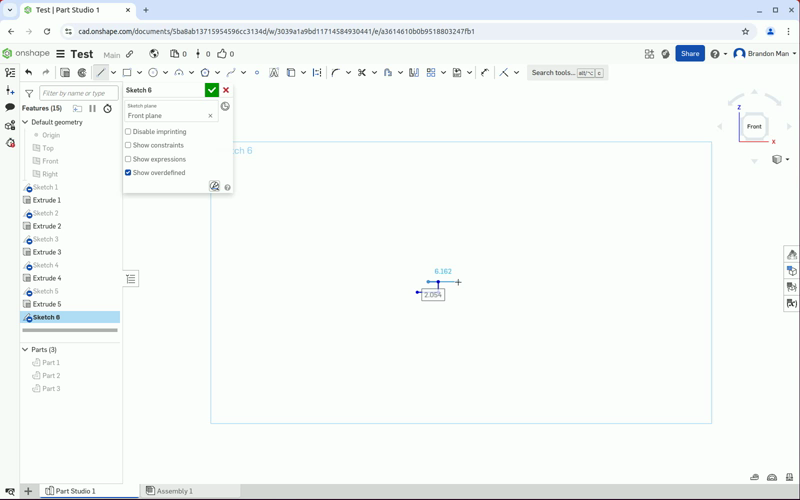
mouse_move(417, 281)
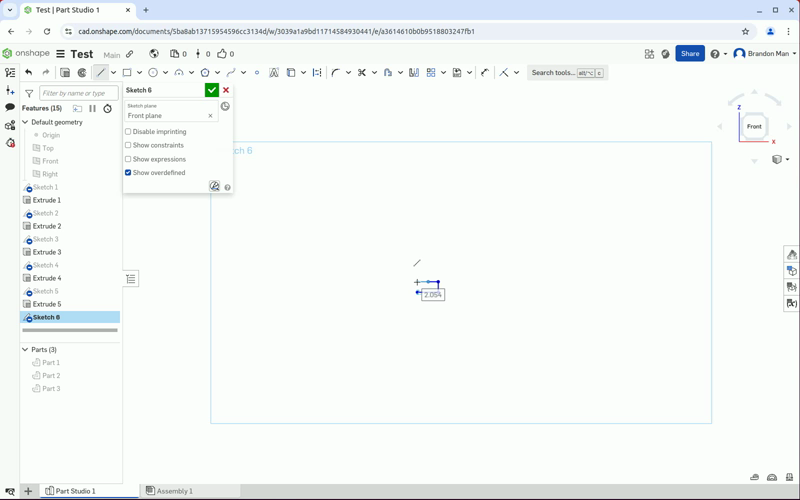
click(417, 281)
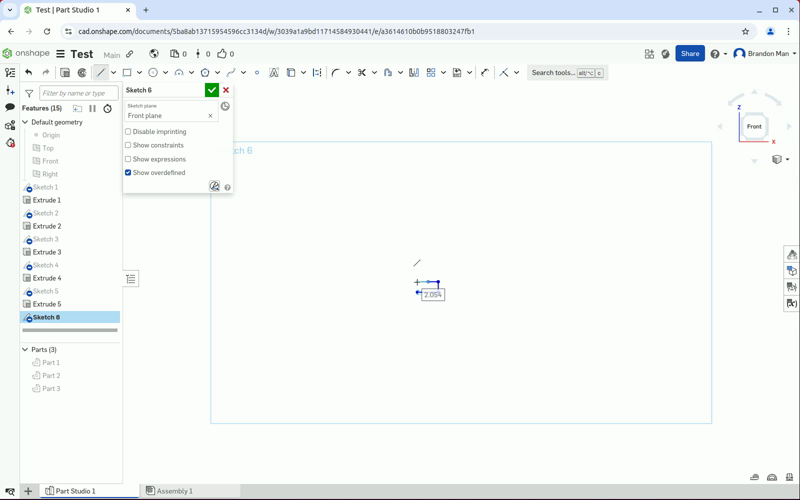
key_up(shift)
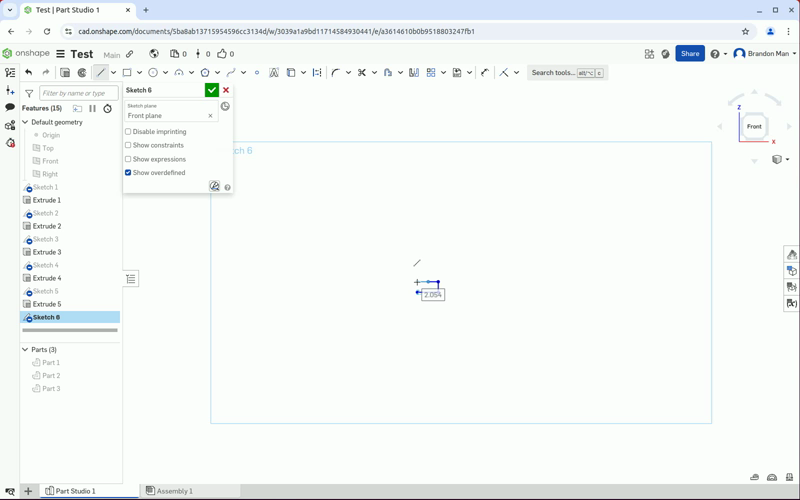
mouse_move(447, 281)
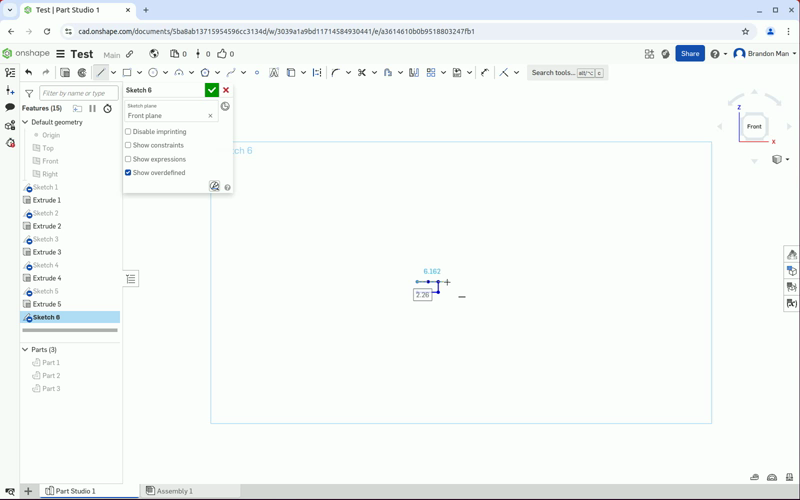
key_down(shift)
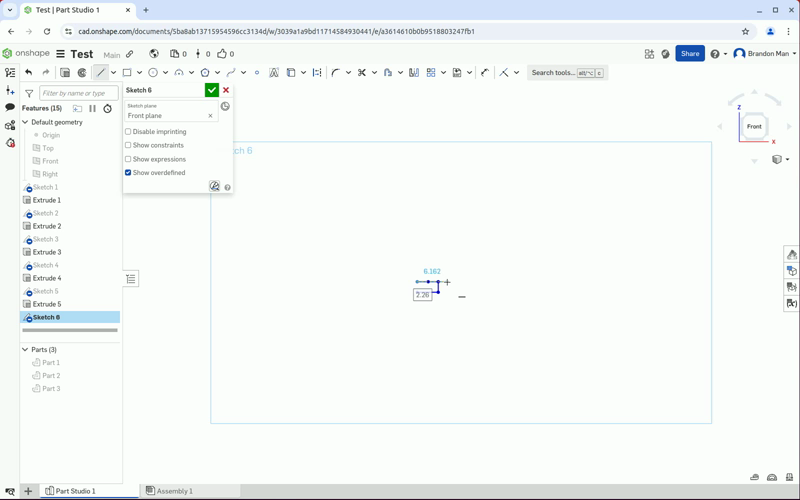
mouse_move(417, 292)
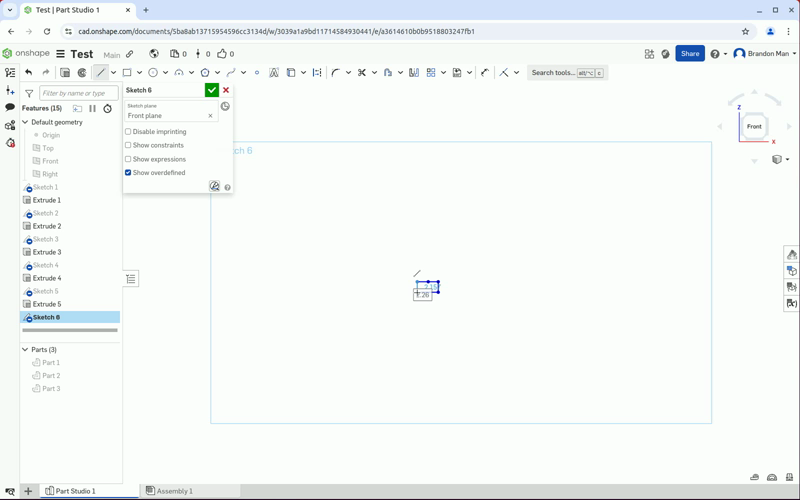
key_up(shift)
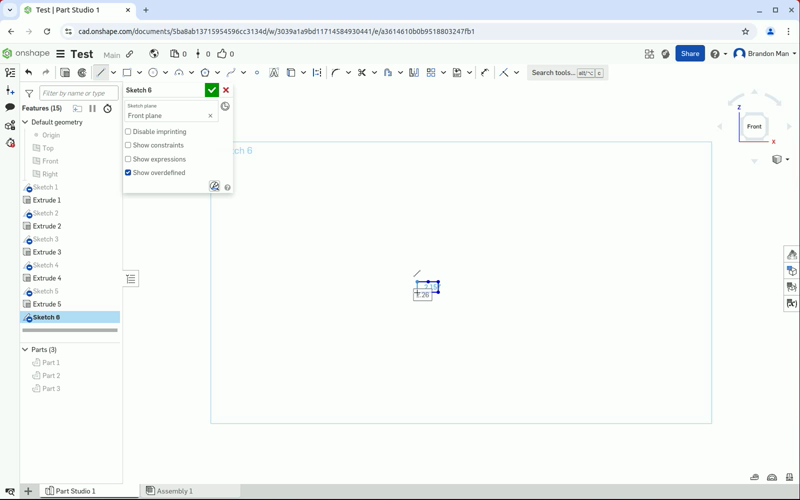
click(417, 292)
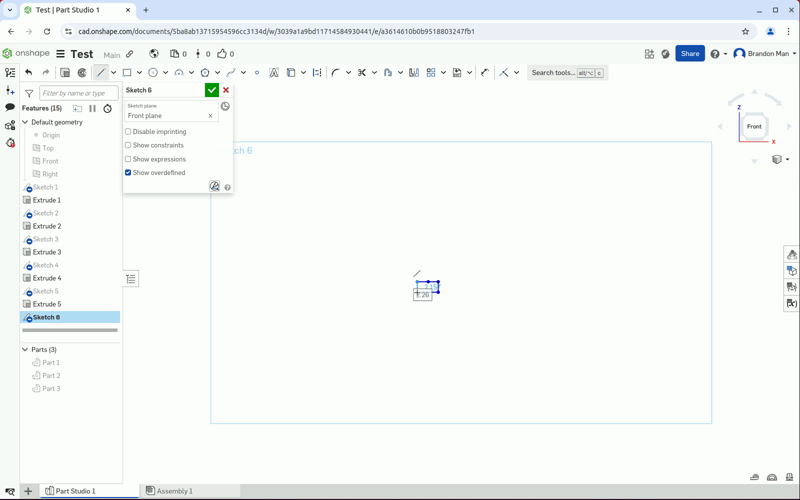
key(esc)
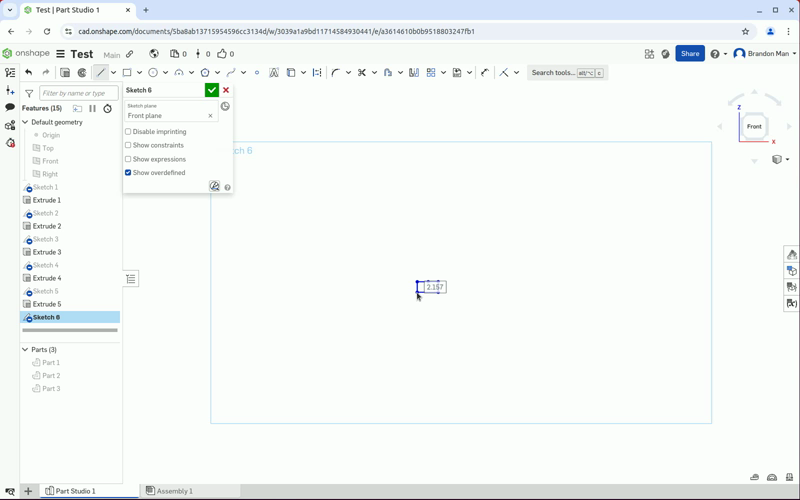
mouse_move(424, 285)
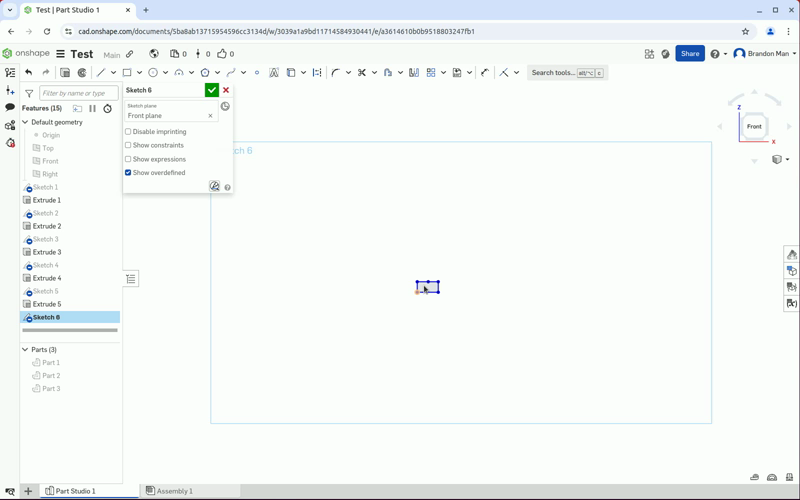
scroll(6)
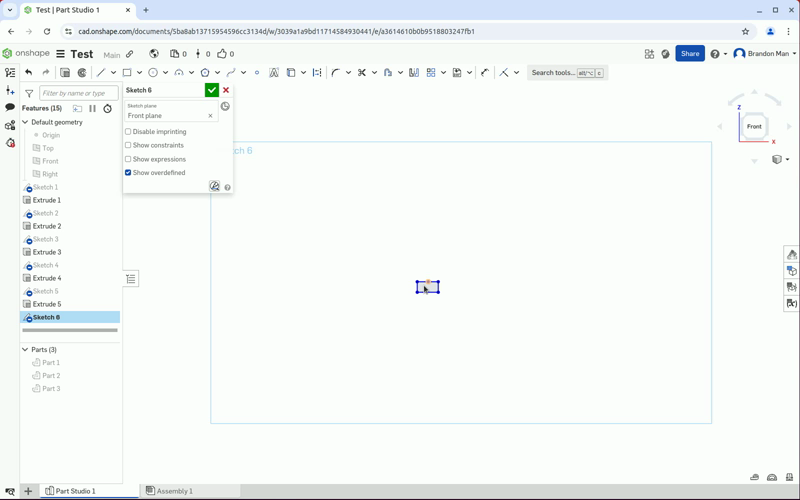
scroll(6)
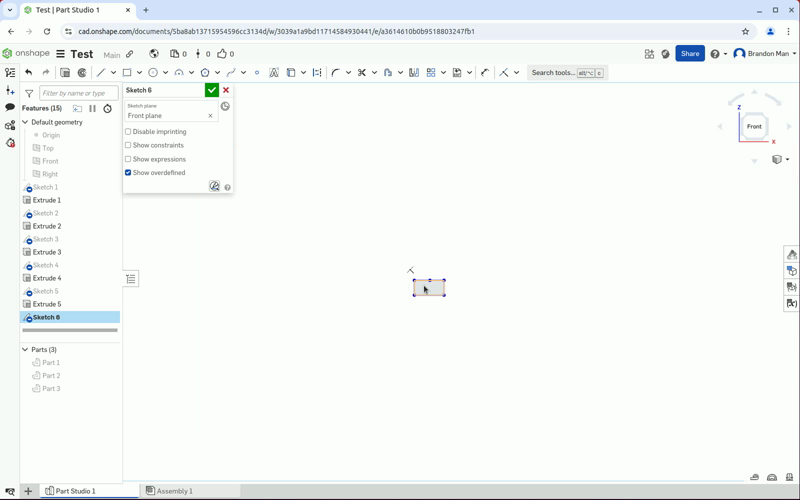
scroll(6)
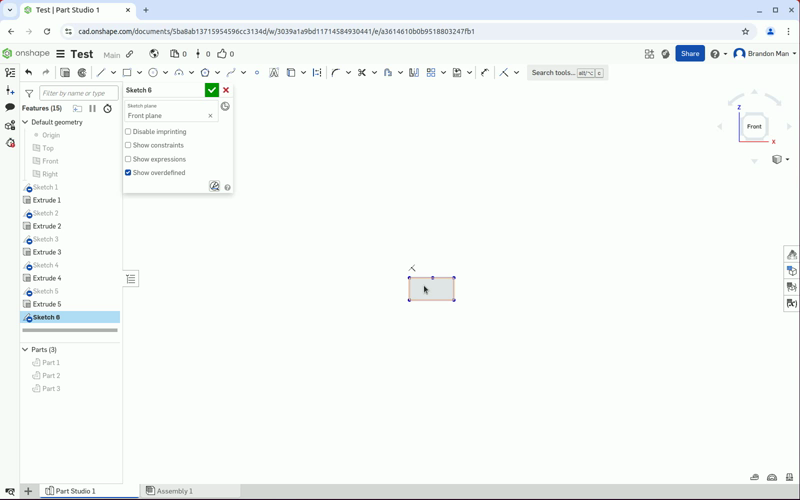
scroll(6)
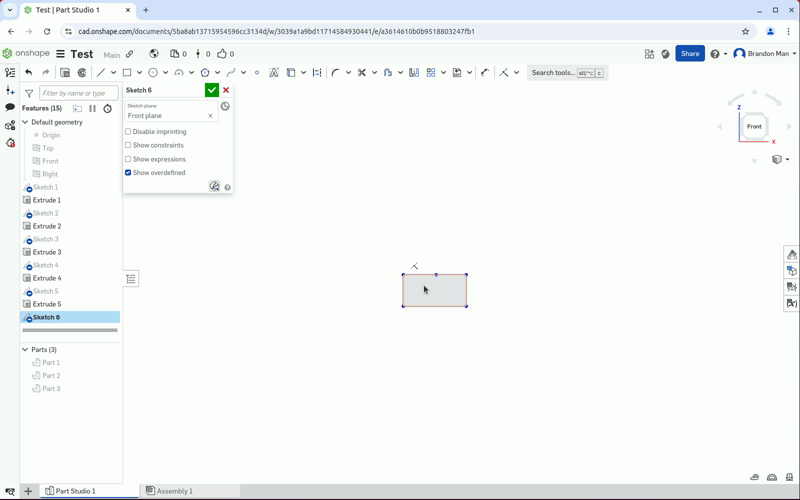
scroll(6)
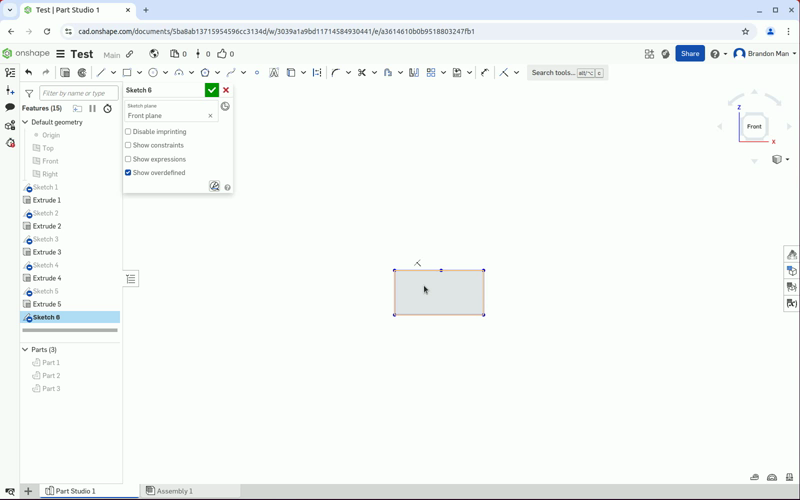
scroll(6)
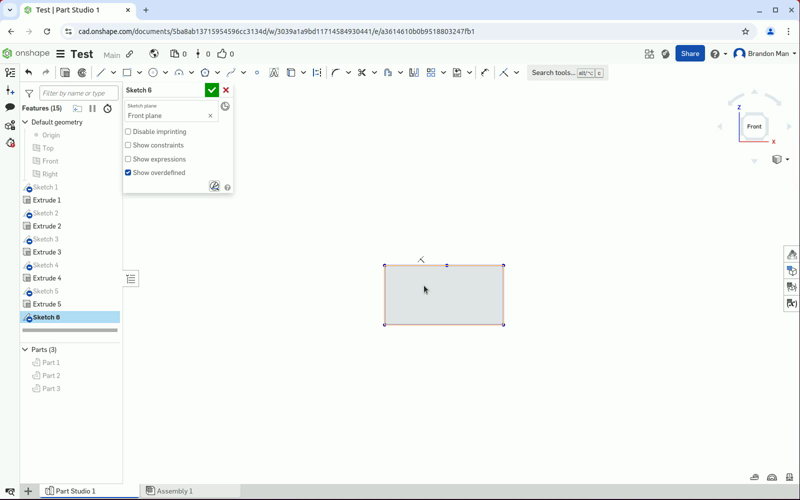
scroll(6)
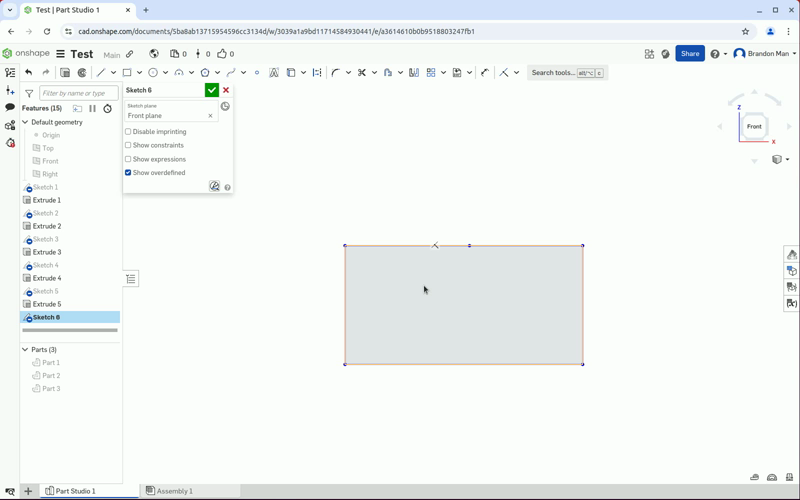
click(424, 285)
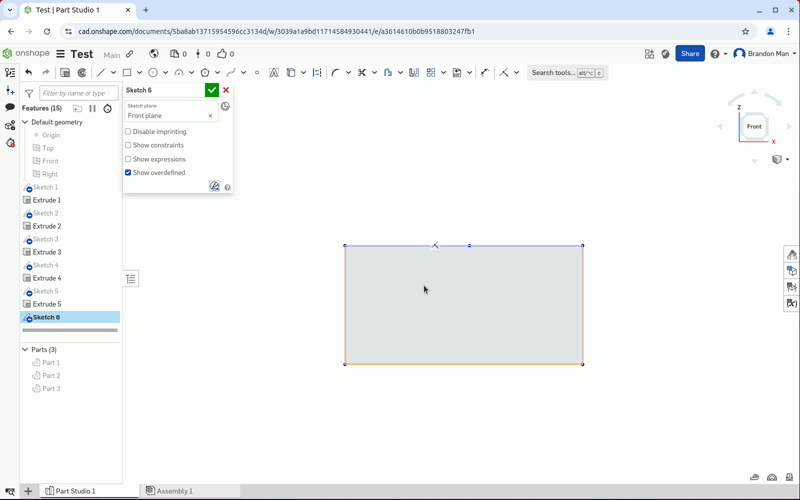
scroll(-6)
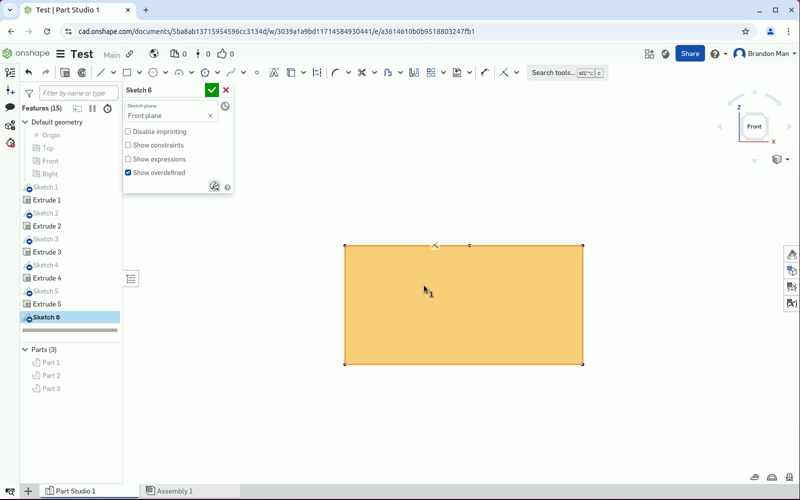
scroll(-6)
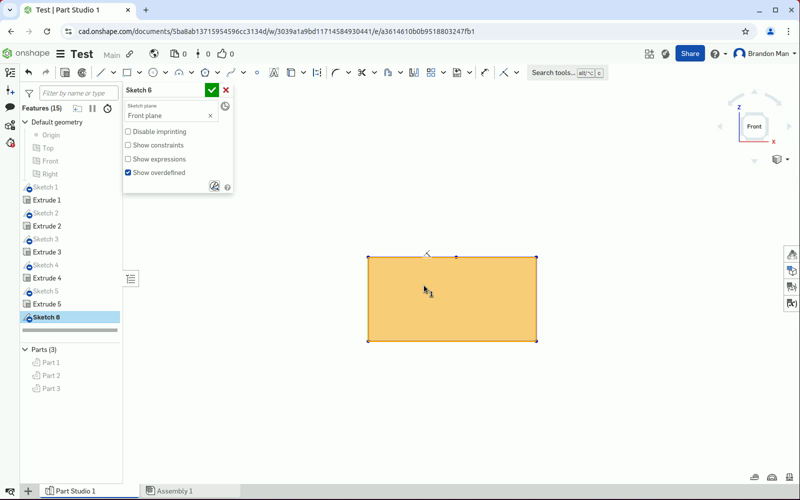
scroll(-6)
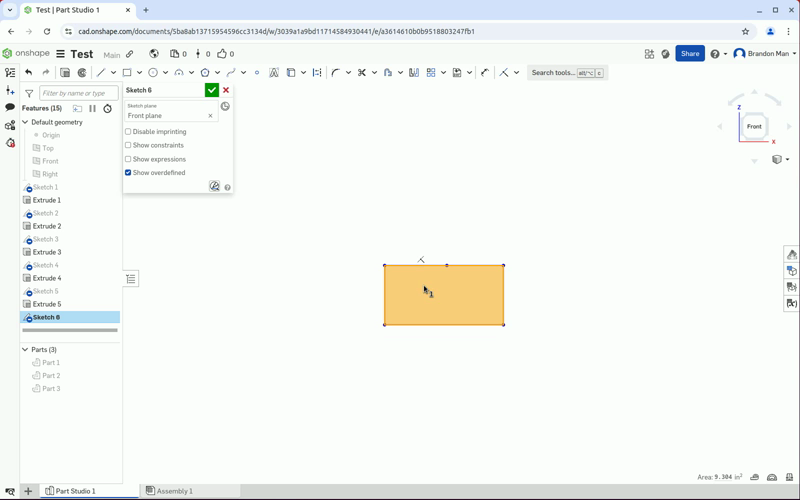
scroll(-6)
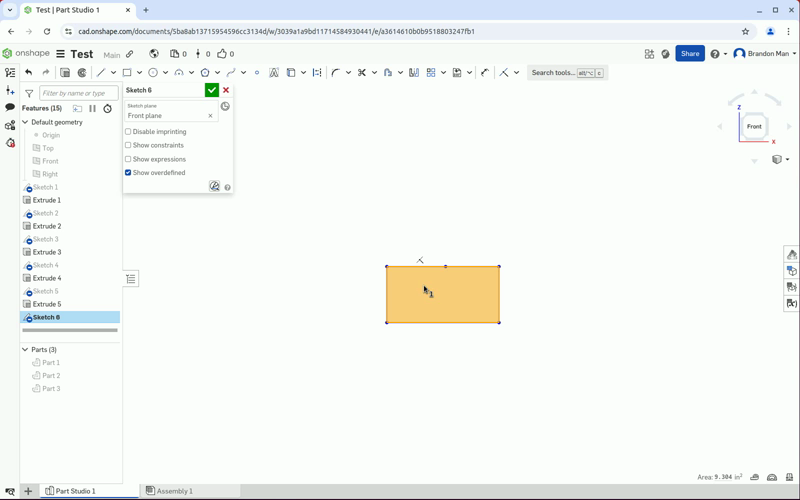
scroll(-6)
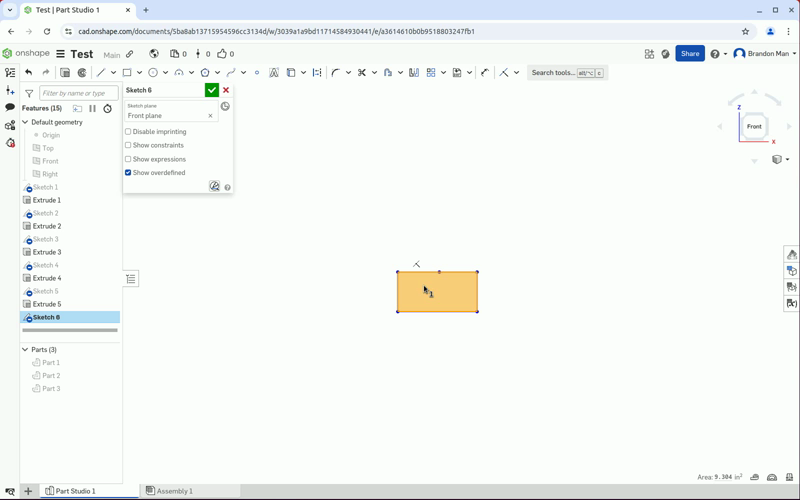
scroll(-6)
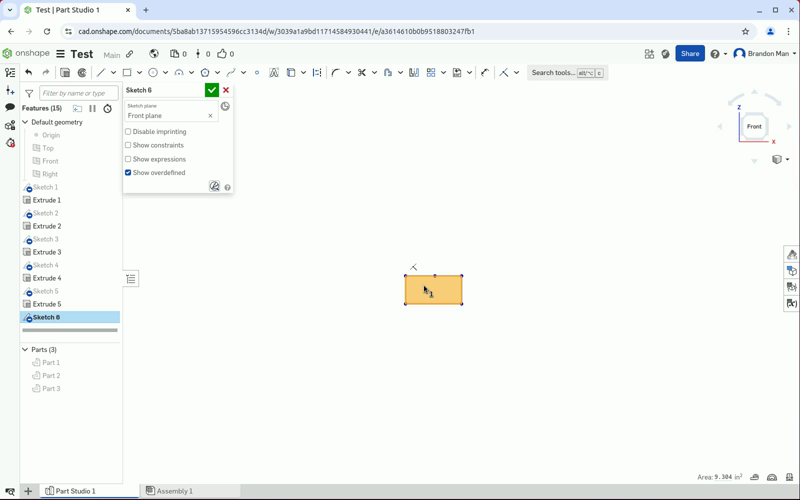
scroll(-6)
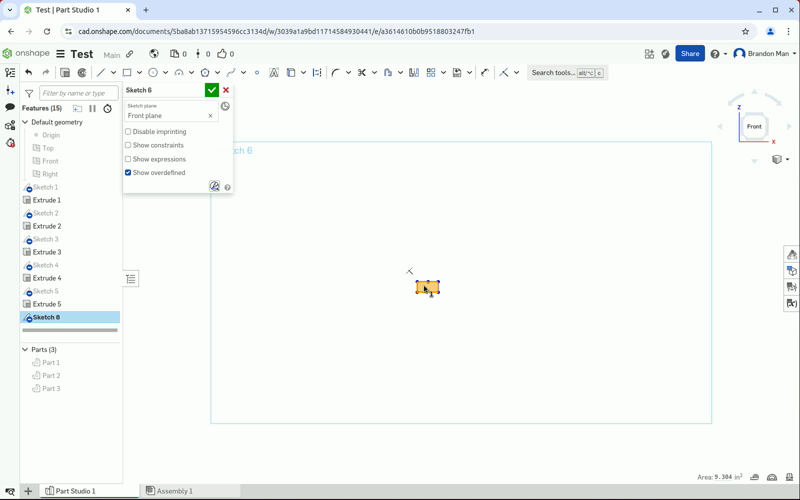
mouse_move(73, 352)
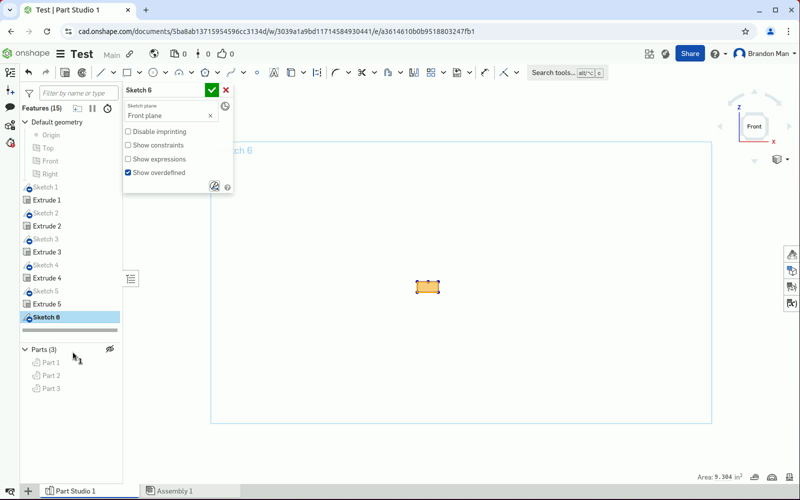
key(shift+y)
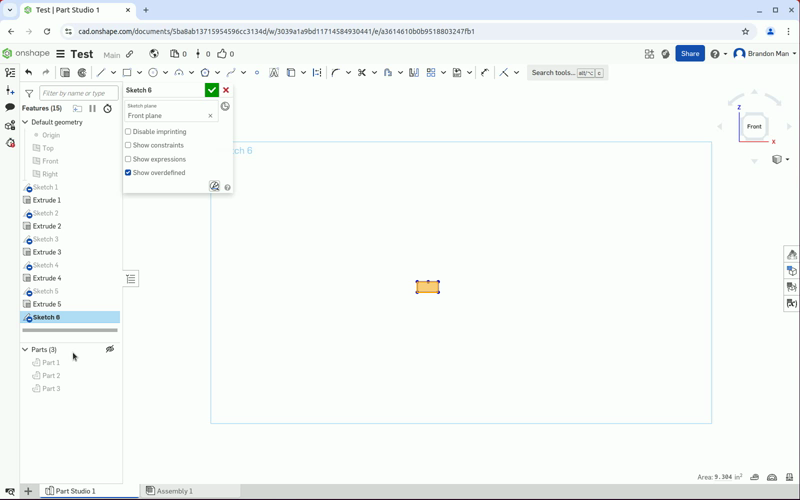
key(shift+e)
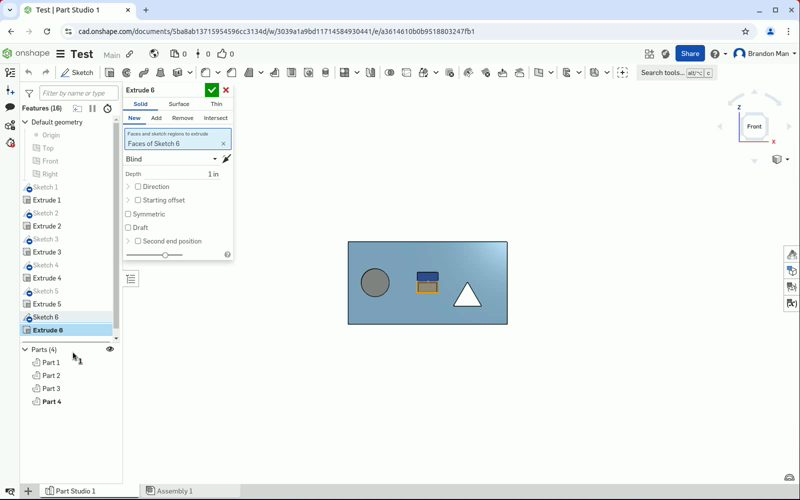
mouse_move(143, 106)
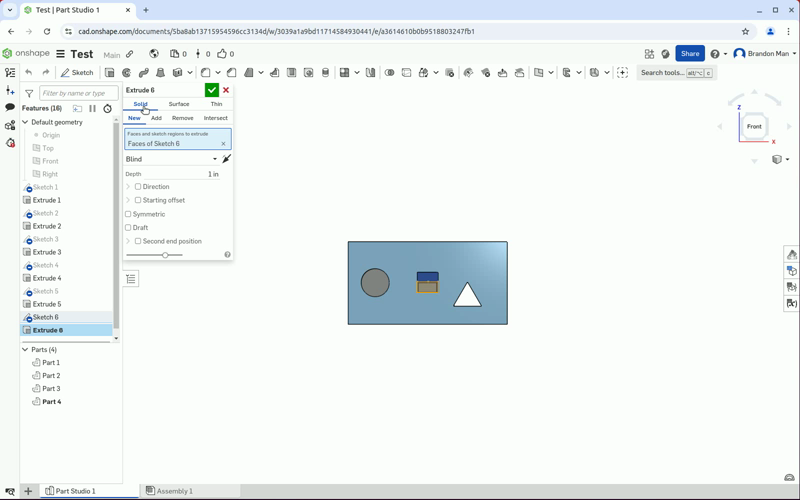
click(143, 106)
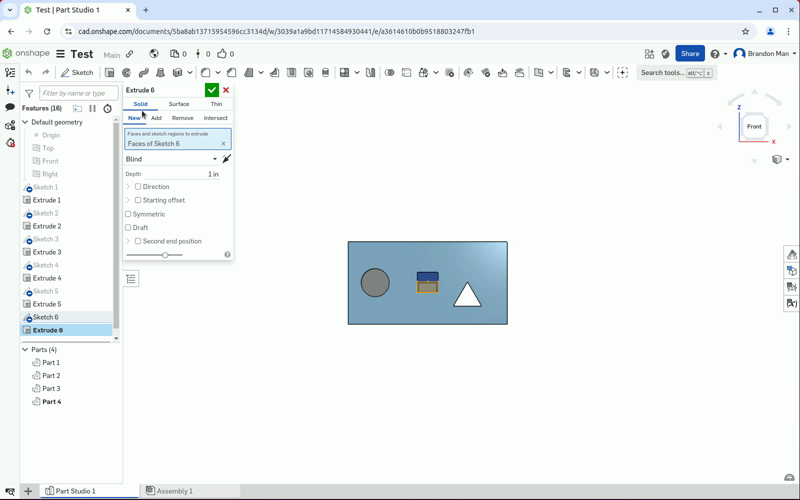
mouse_move(137, 120)
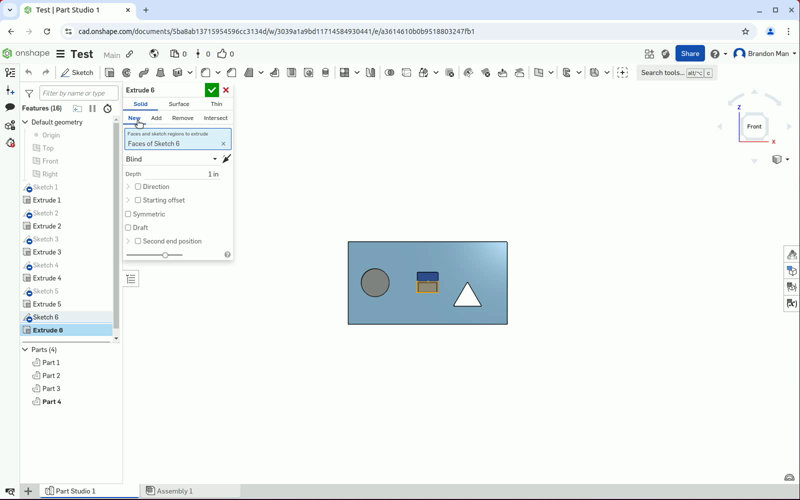
click(137, 120)
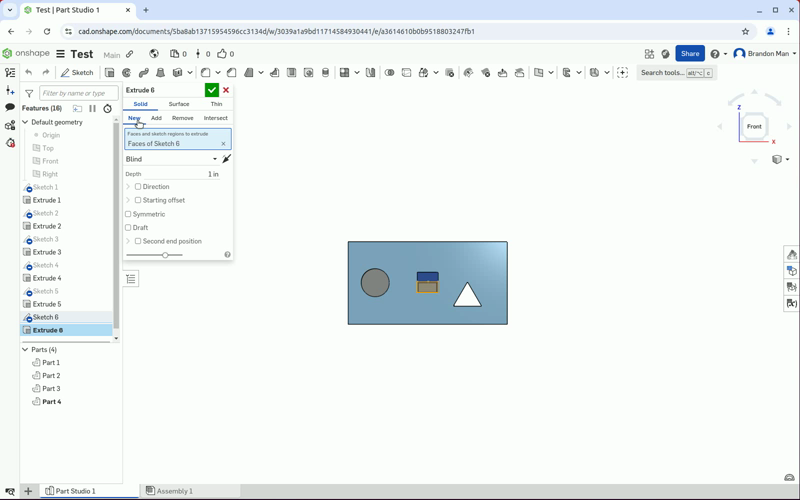
key(tab, 4)
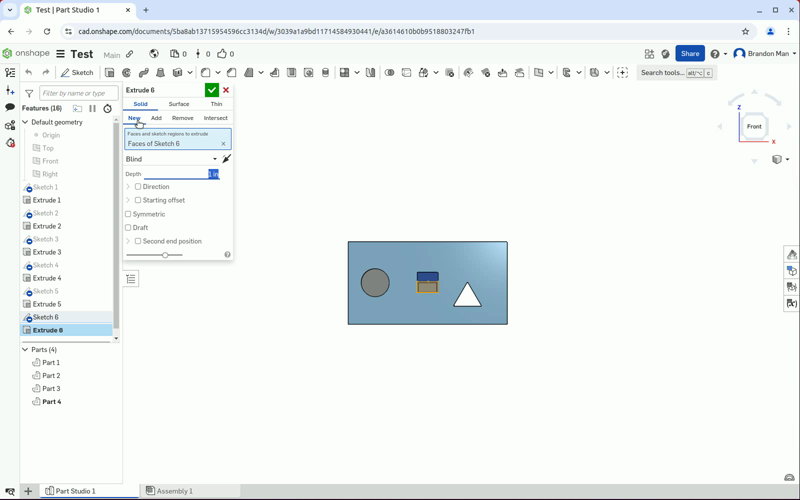
text(11.073)
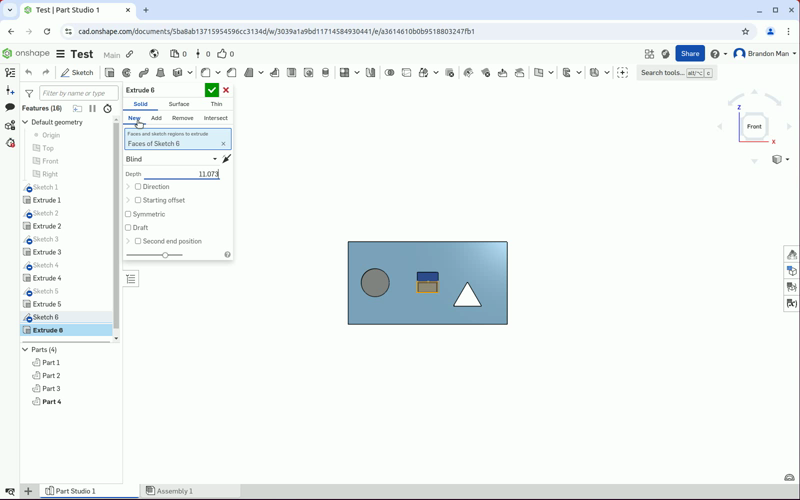
key(enter)
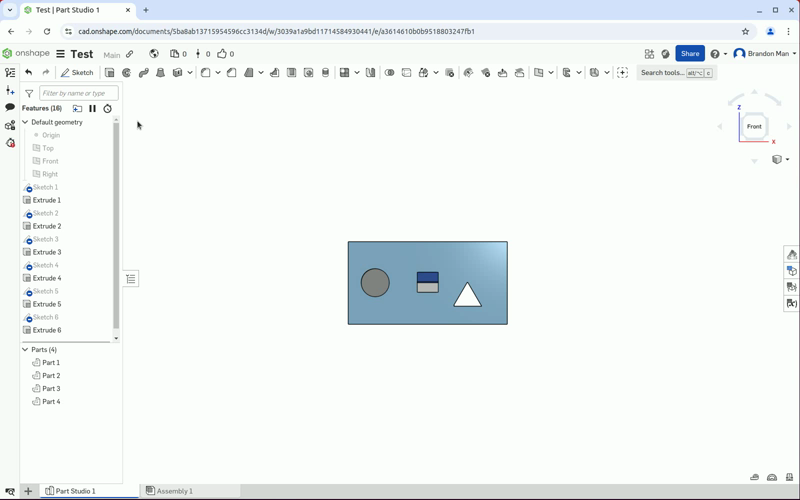
key(shift+h)
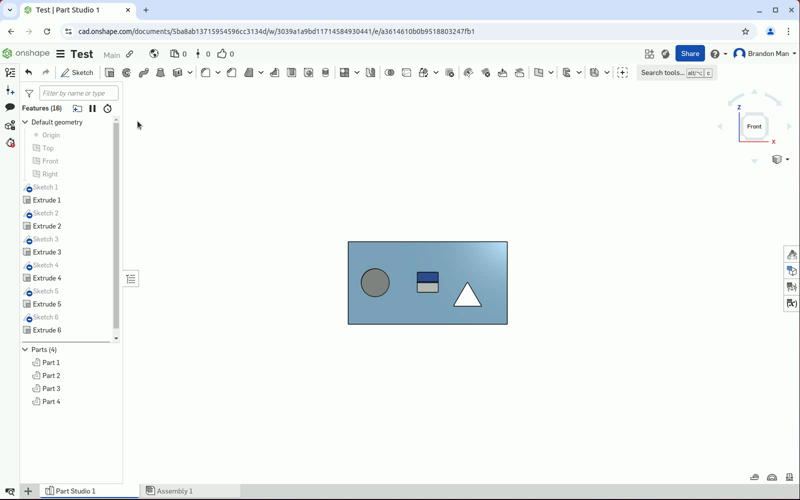
key(shift+h)
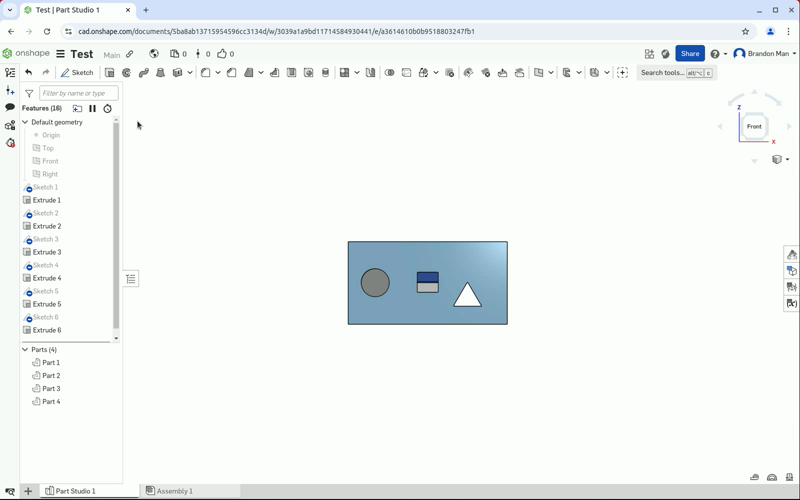
mouse_move(69, 189)
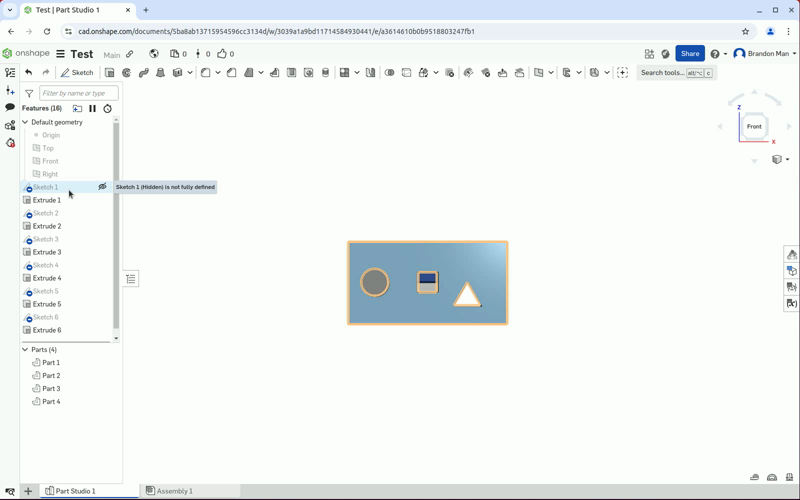
click(69, 189)
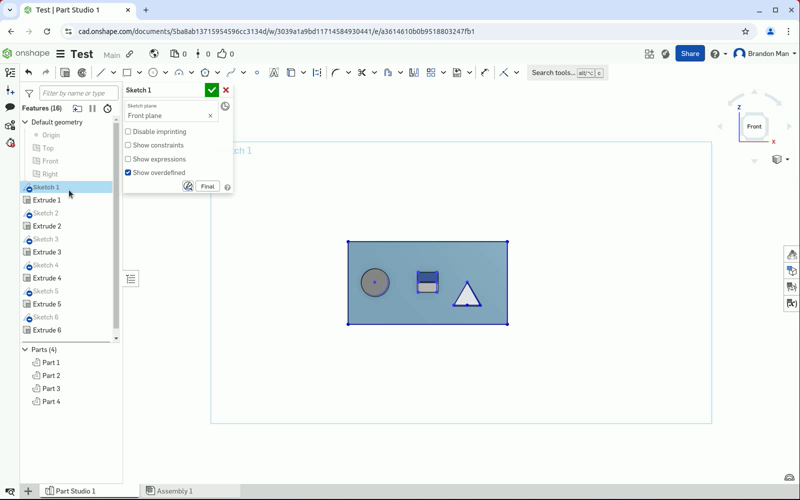
mouse_move(229, 92)
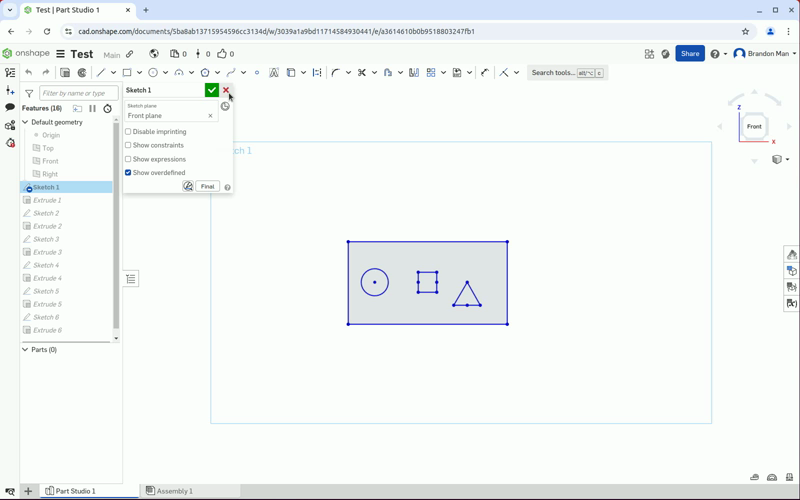
click(229, 92)
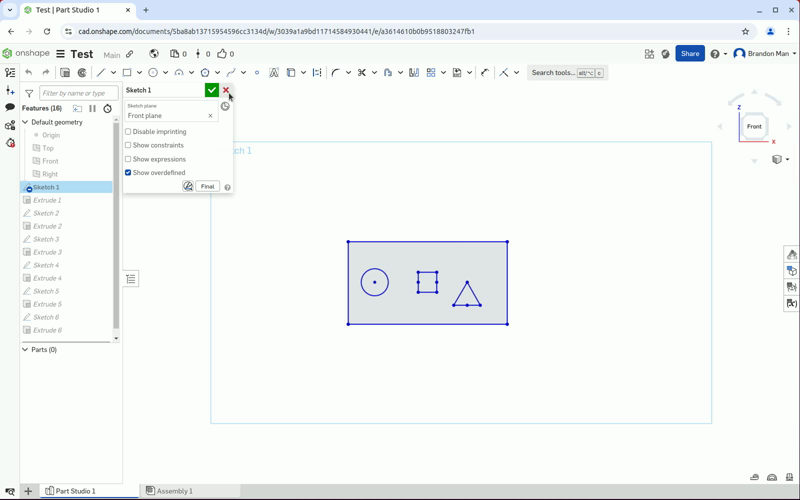
key(shift+s)
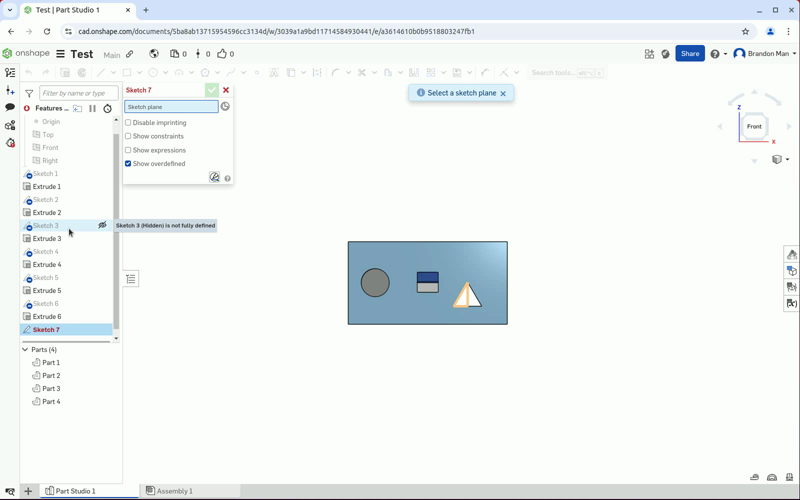
scroll(3)
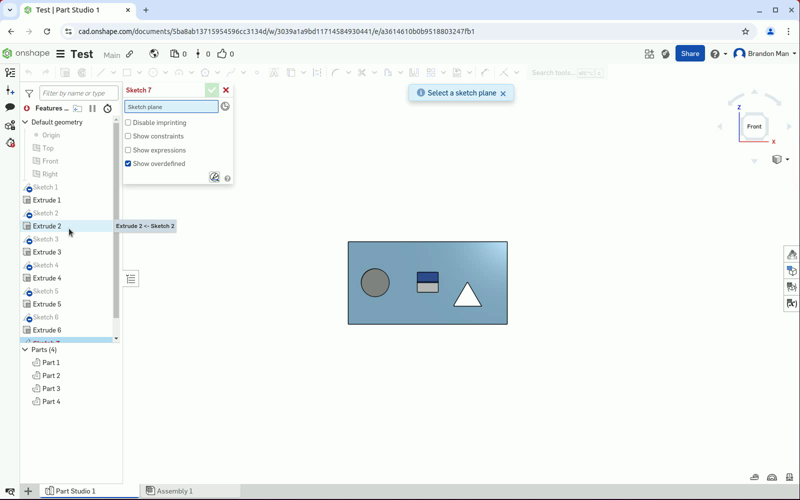
mouse_move(69, 163)
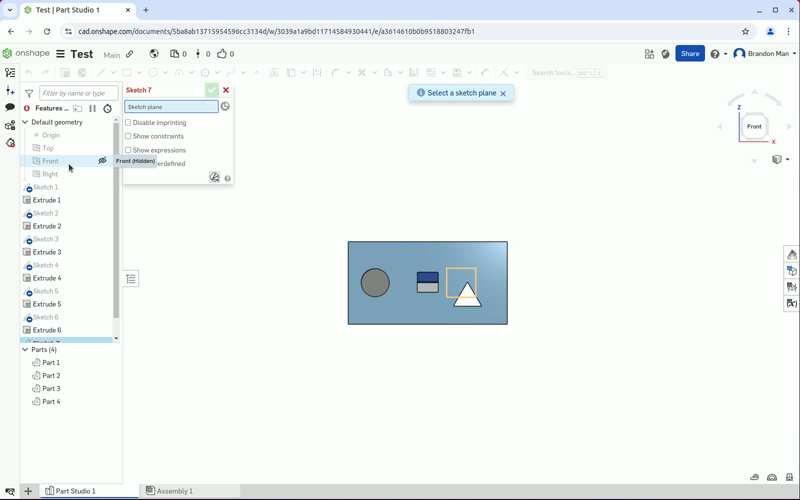
click(69, 163)
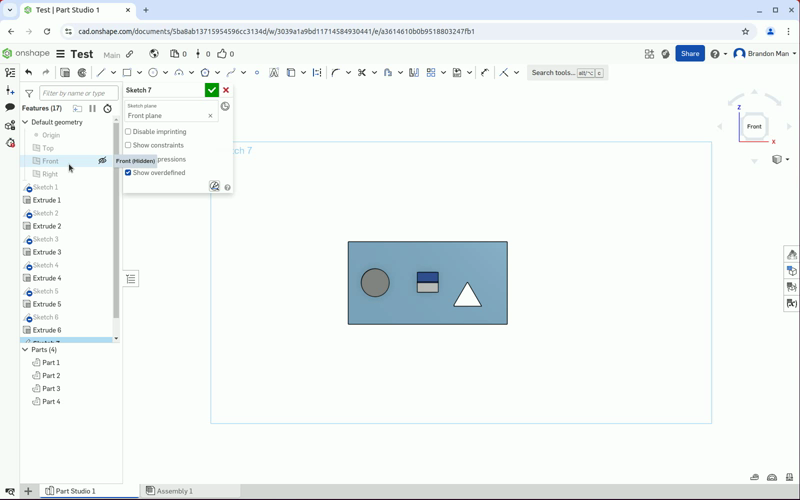
mouse_move(73, 352)
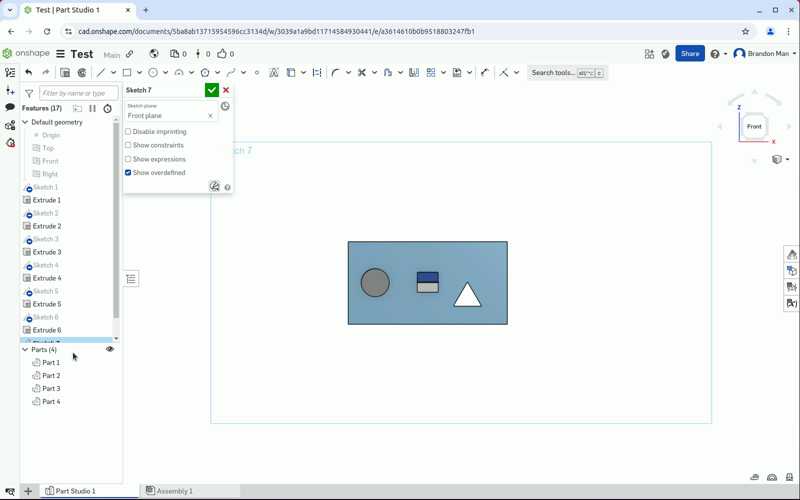
key(y)
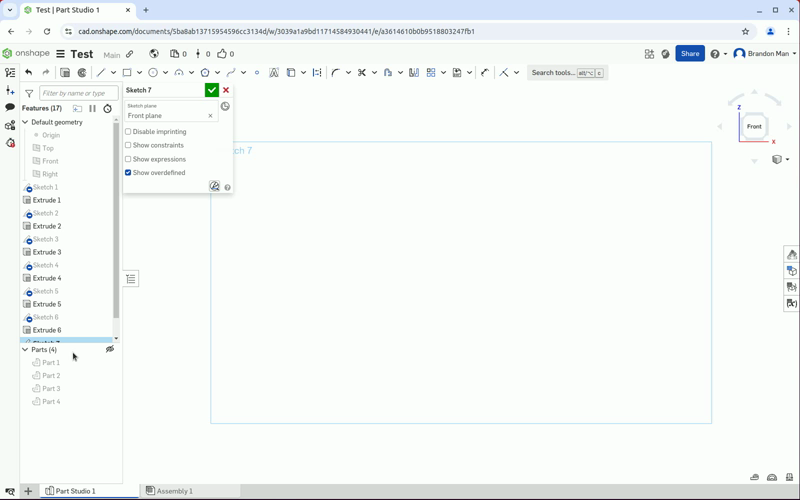
key(l)
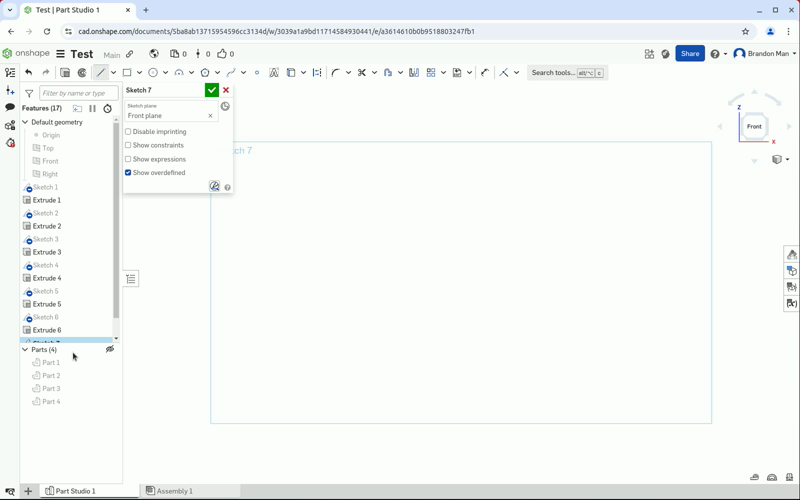
key_down(shift)
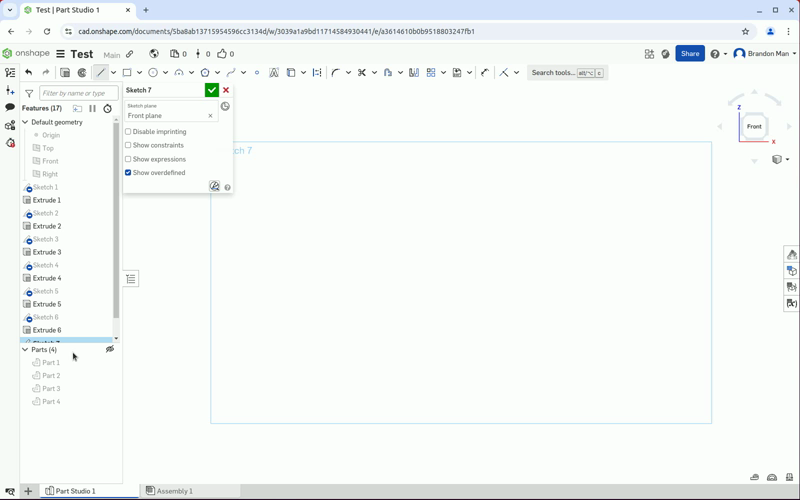
mouse_move(417, 292)
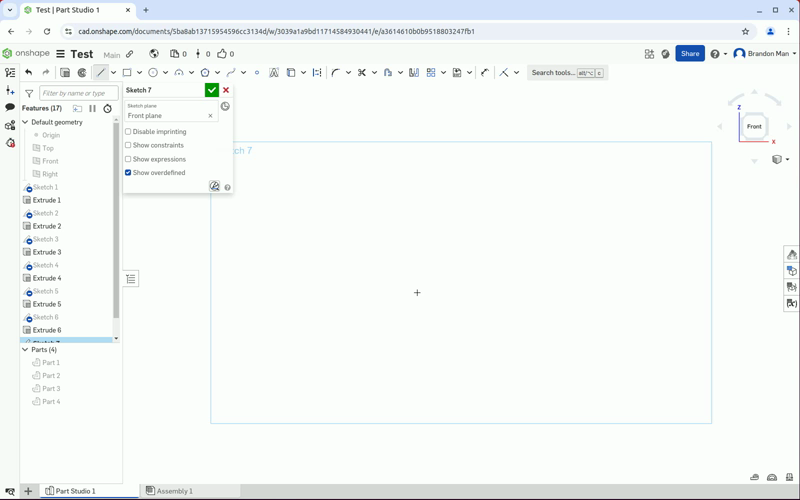
click(417, 292)
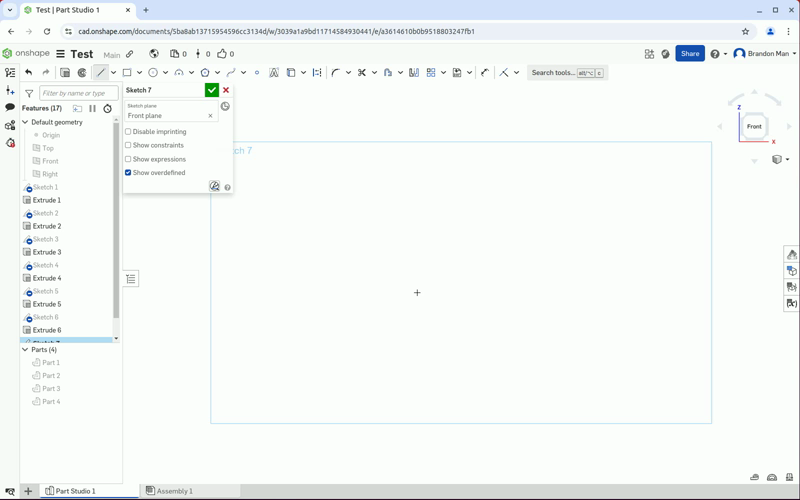
key_up(shift)
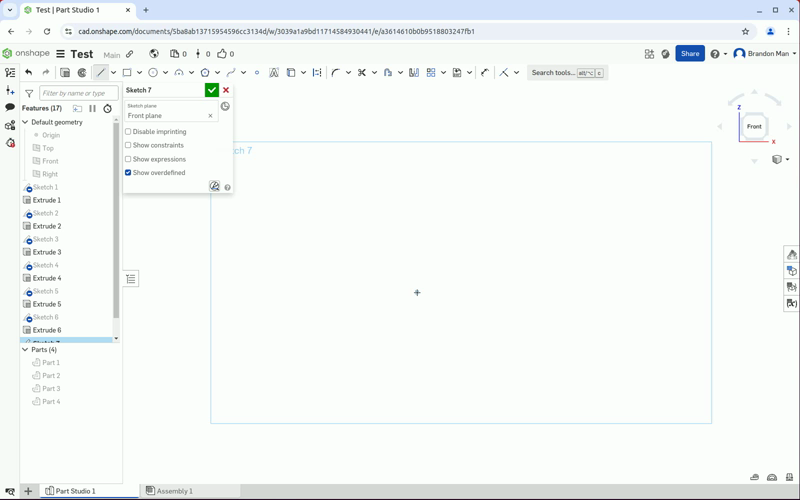
key_down(shift)
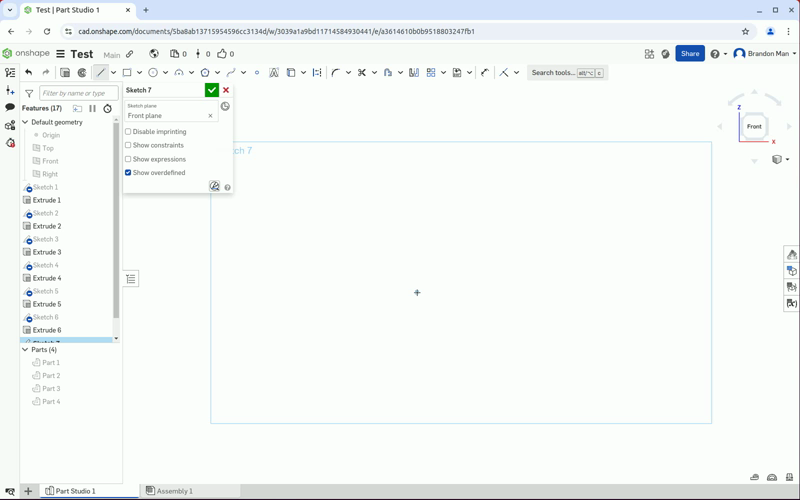
mouse_move(447, 292)
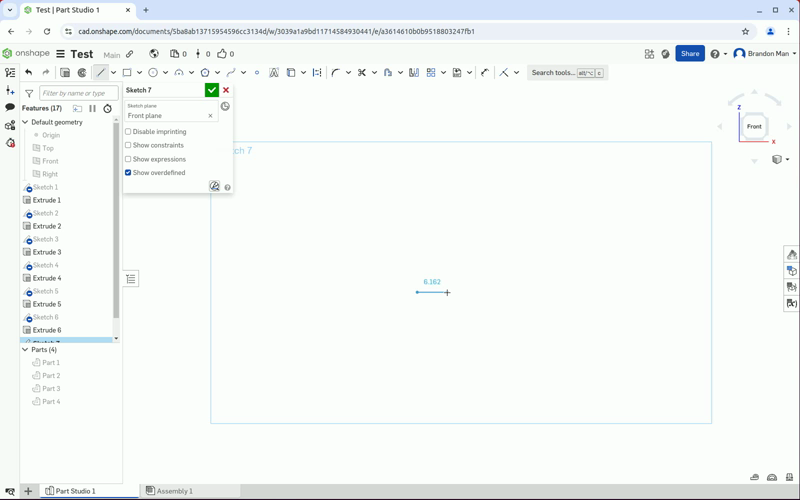
mouse_move(438, 292)
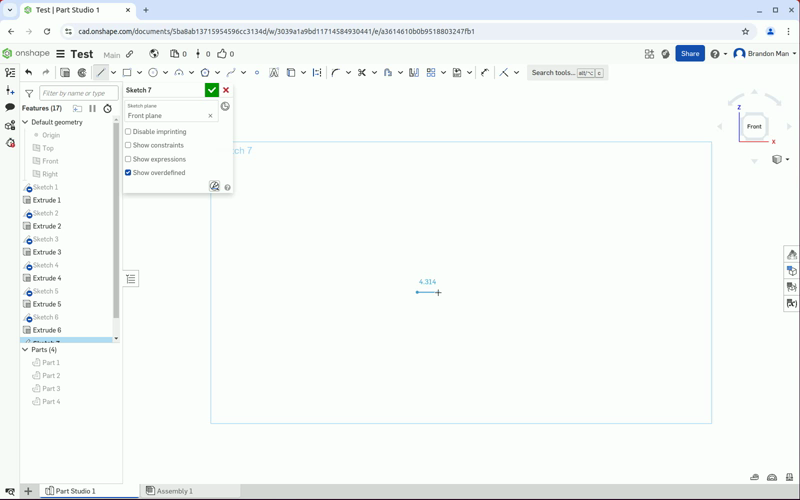
click(438, 292)
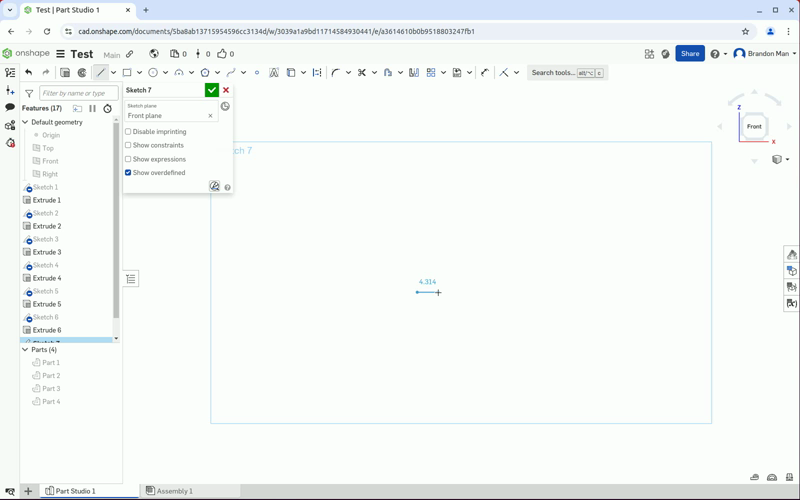
key_up(shift)
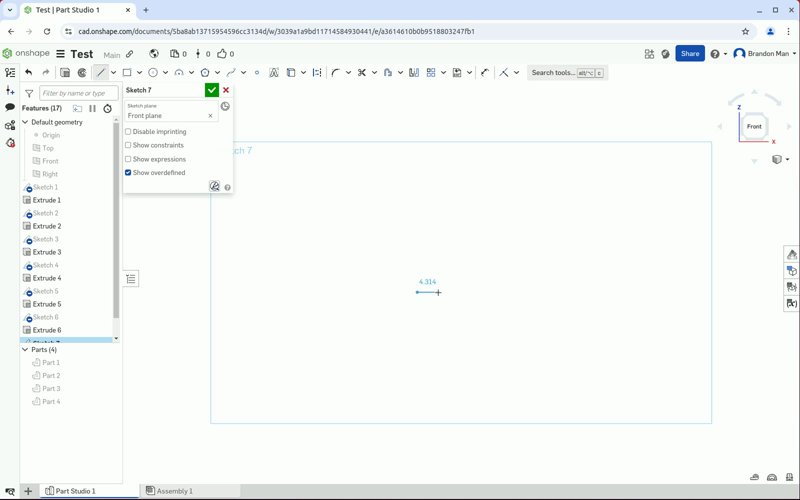
key_down(shift)
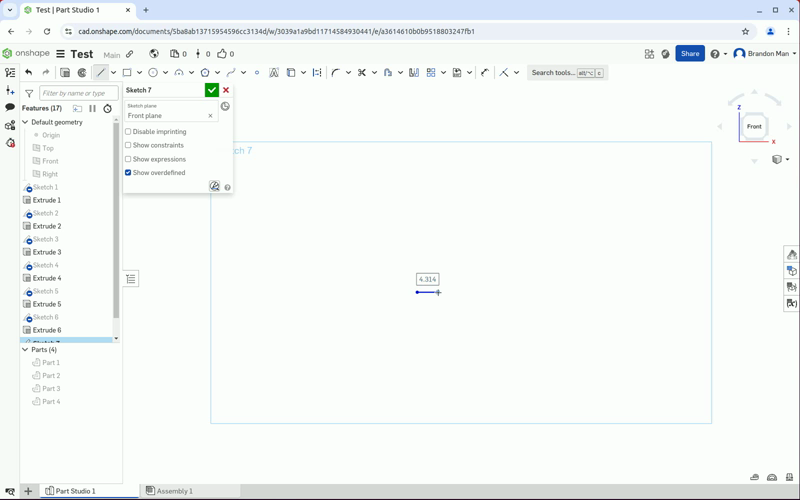
mouse_move(468, 292)
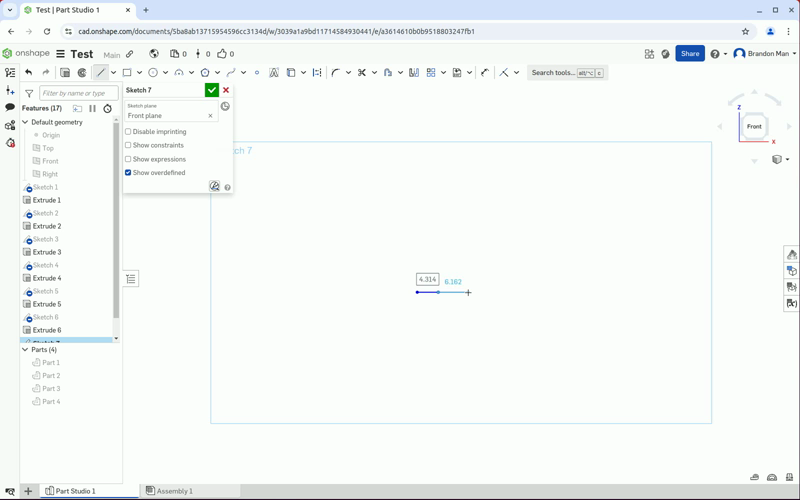
mouse_move(438, 271)
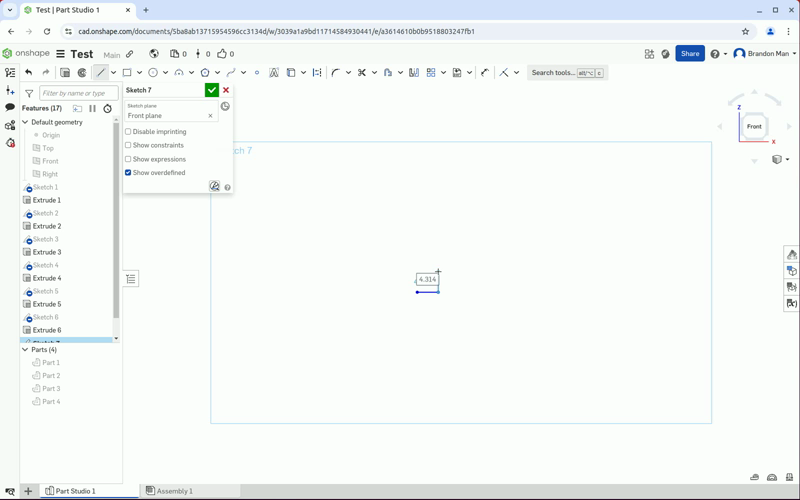
click(438, 271)
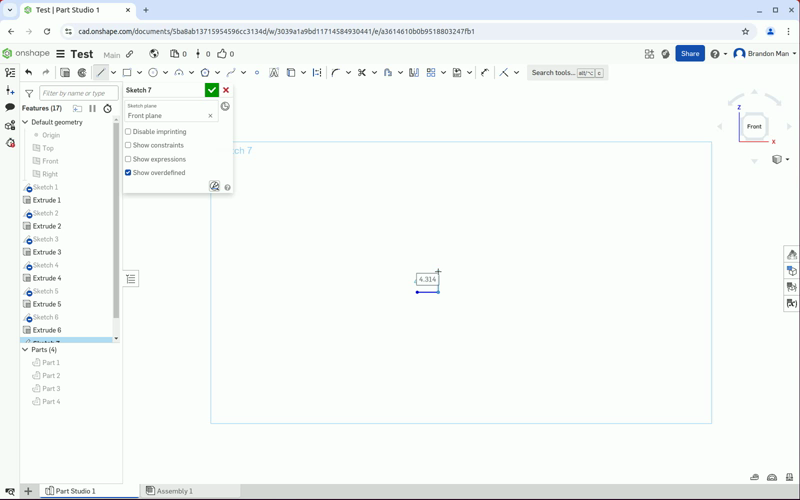
key_up(shift)
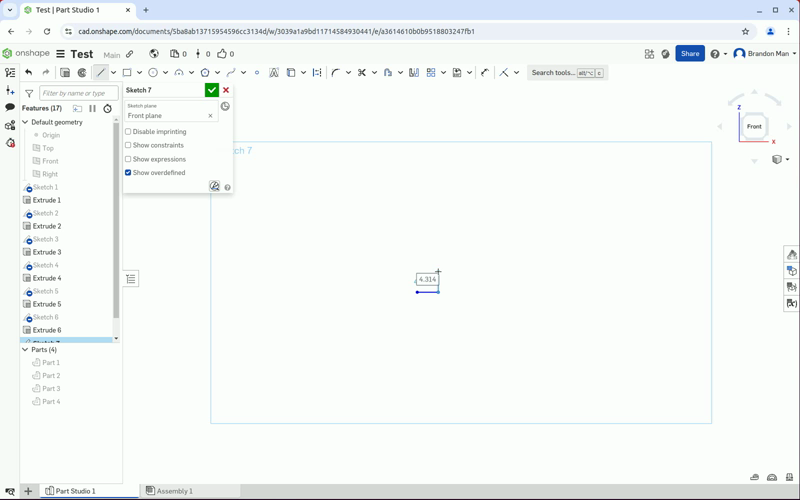
key_down(shift)
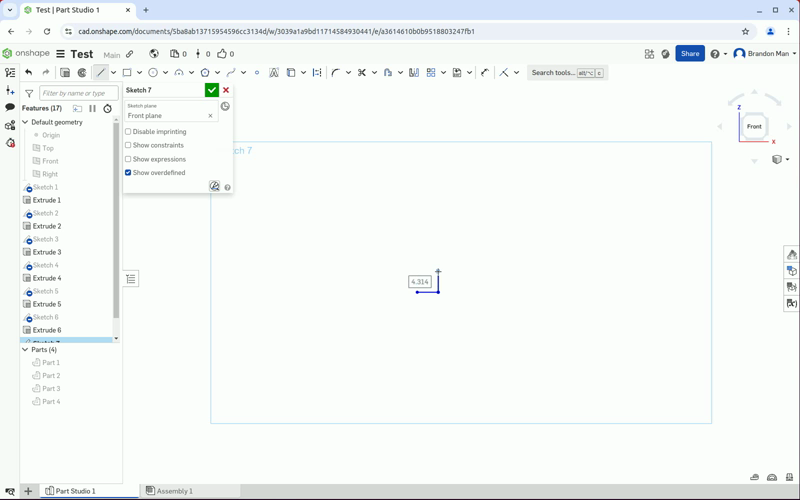
mouse_move(468, 271)
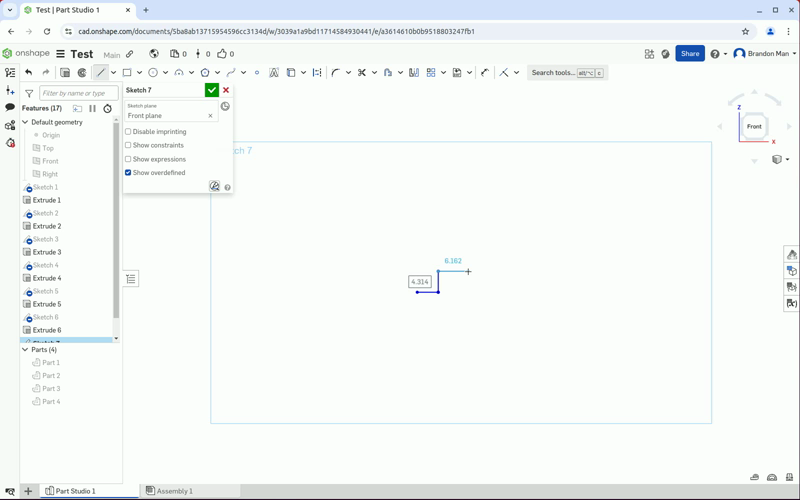
mouse_move(417, 271)
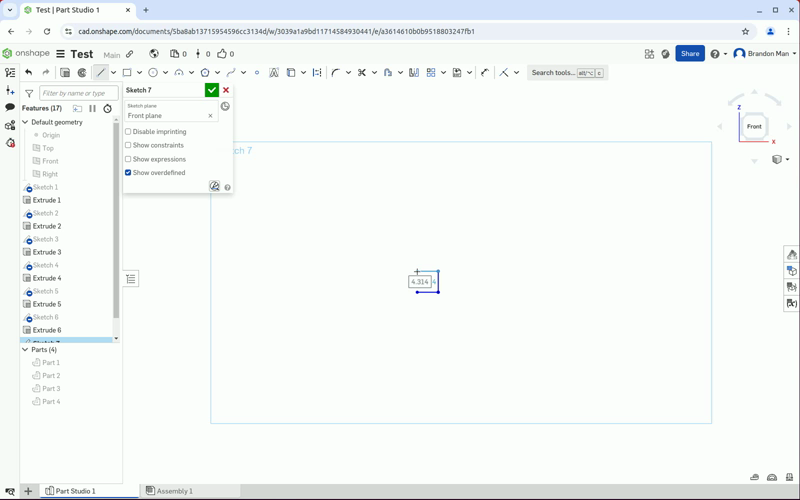
click(417, 271)
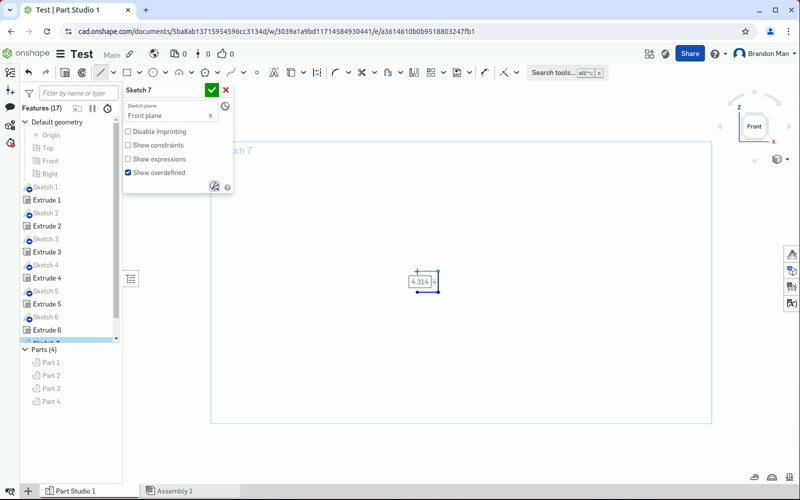
key_up(shift)
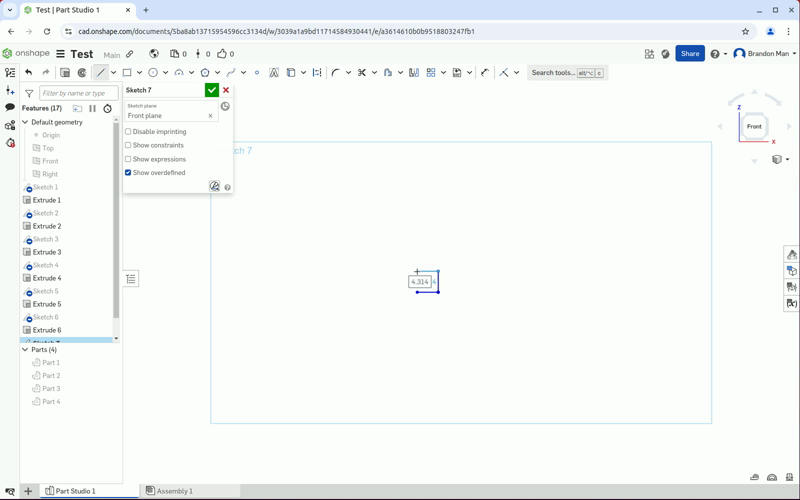
mouse_move(447, 271)
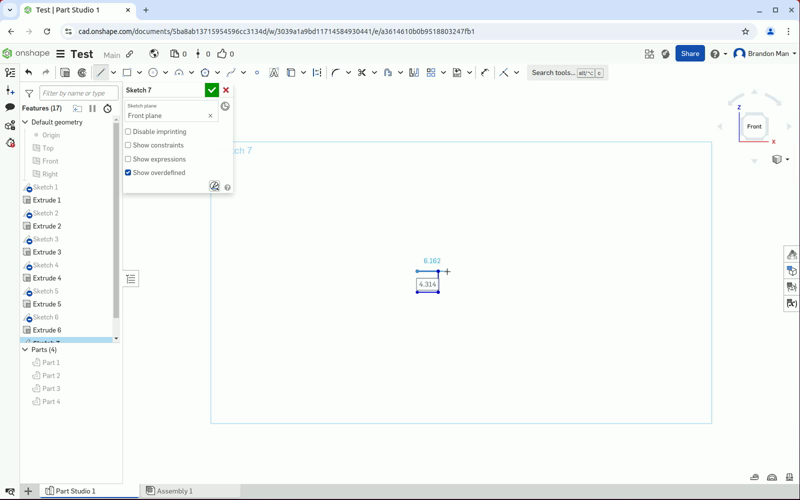
key_down(shift)
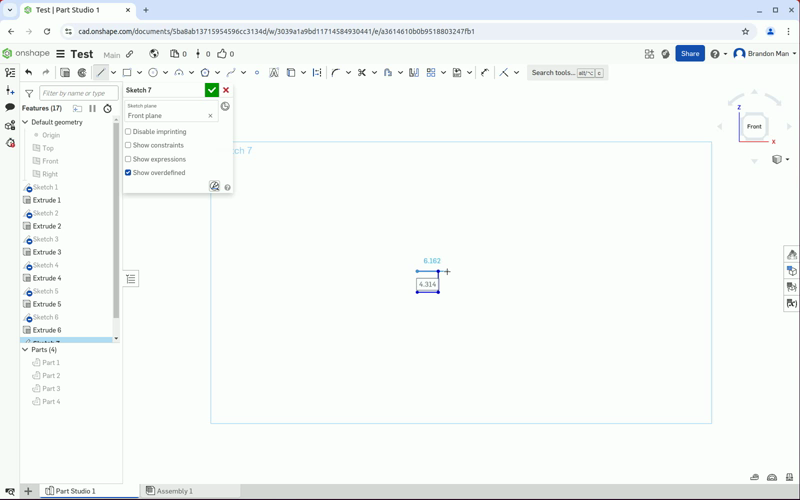
mouse_move(417, 292)
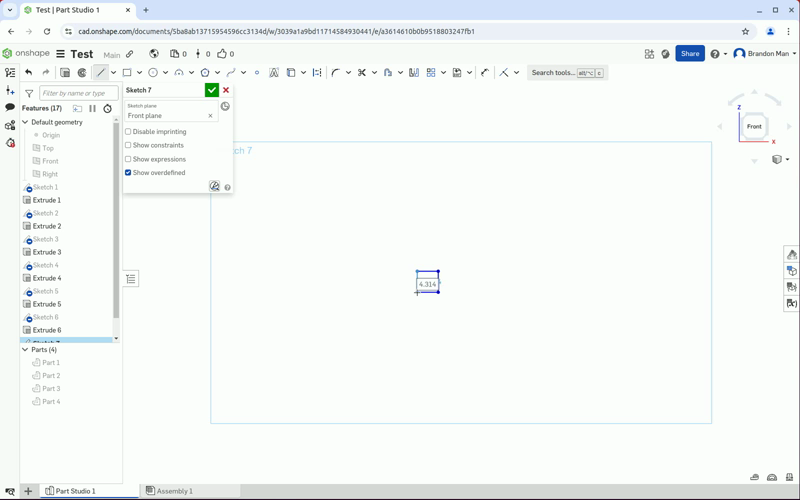
key_up(shift)
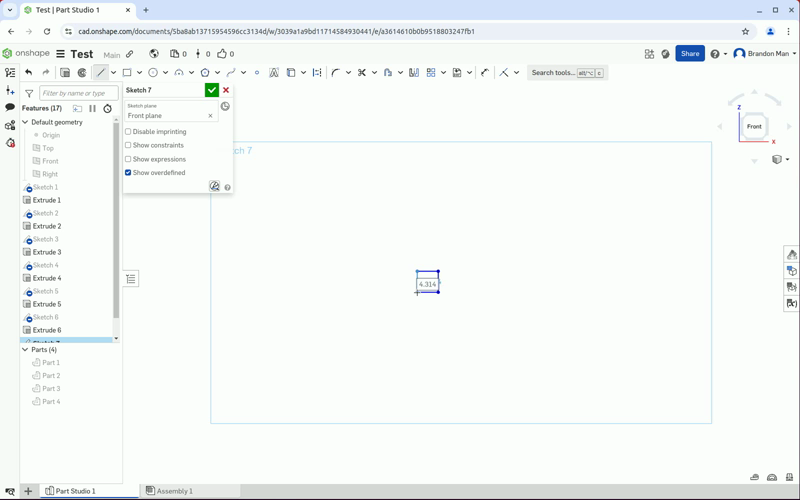
click(417, 292)
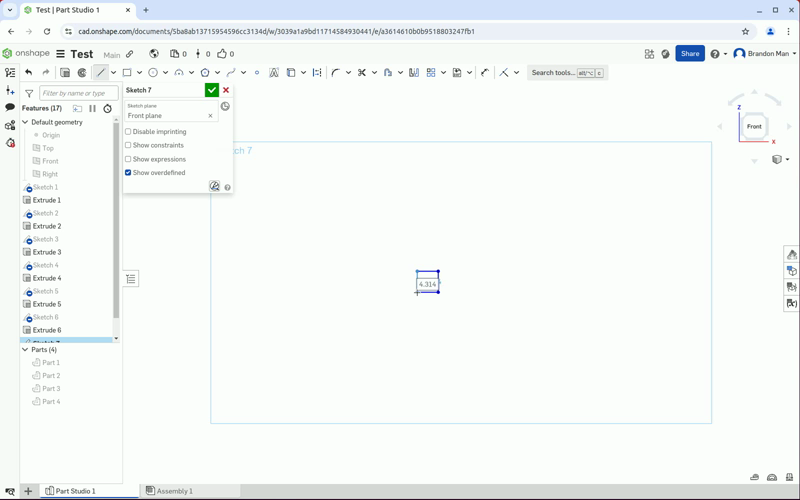
key(esc)
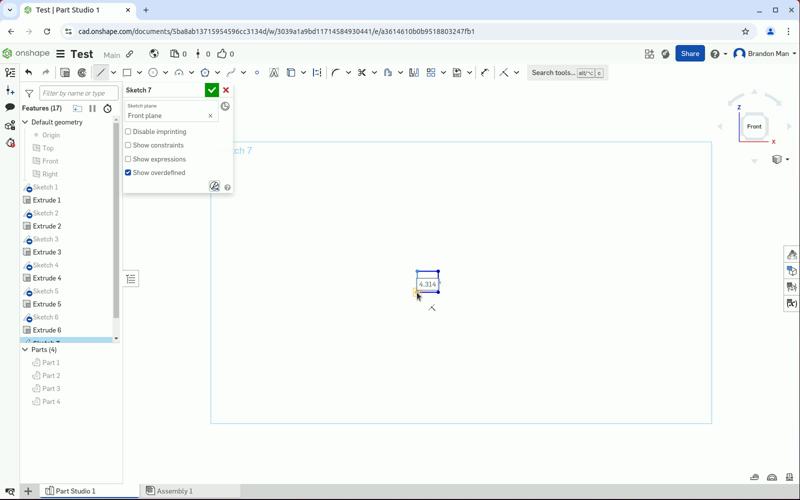
mouse_move(418, 274)
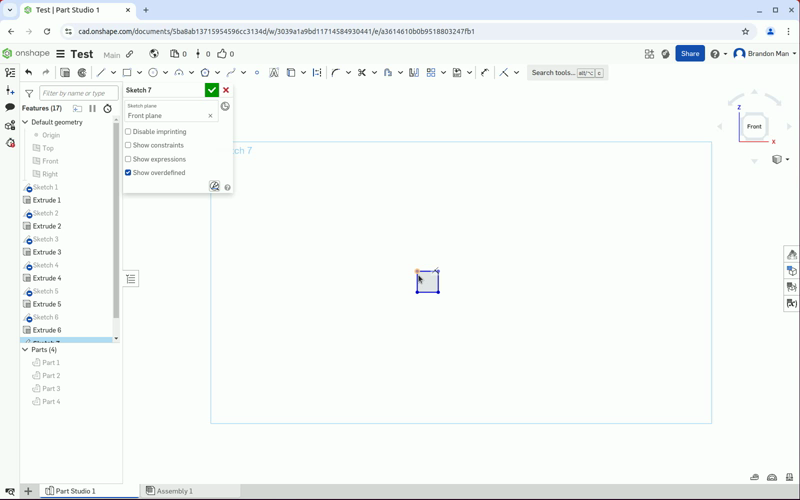
scroll(6)
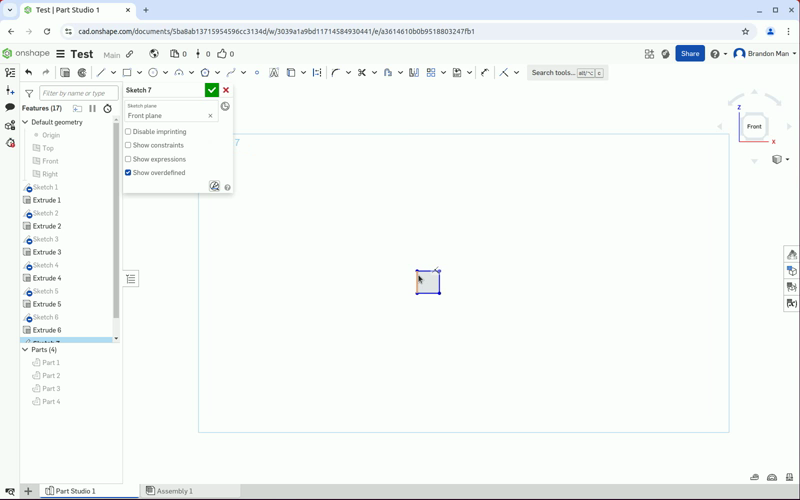
scroll(6)
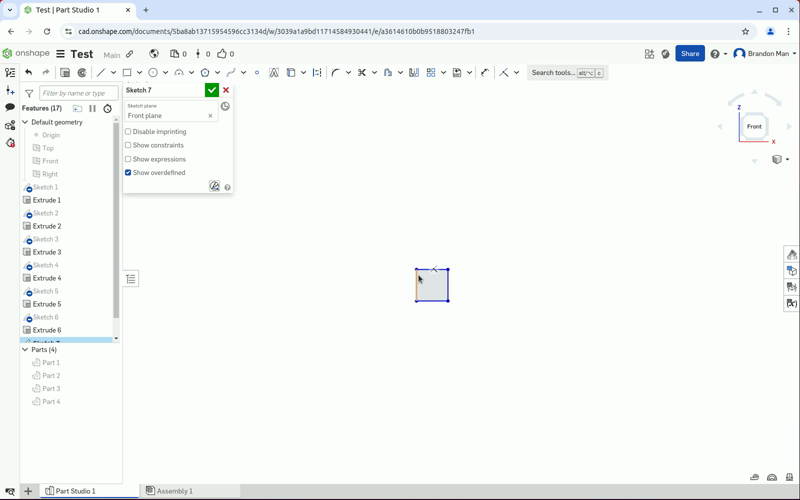
scroll(6)
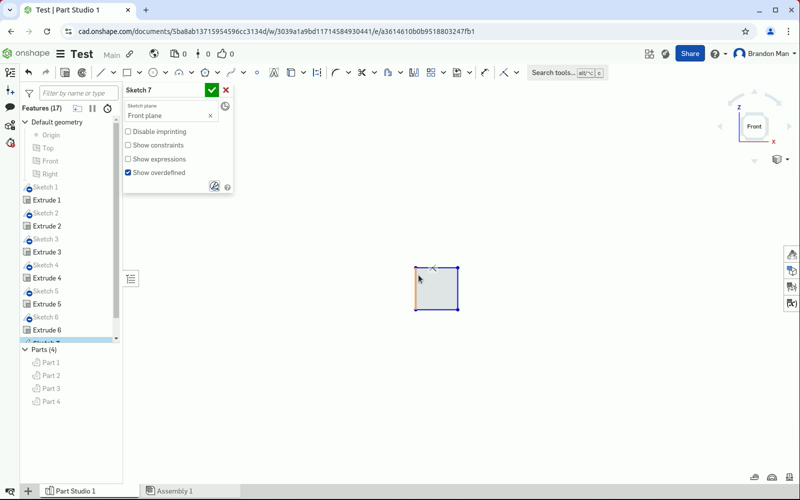
scroll(6)
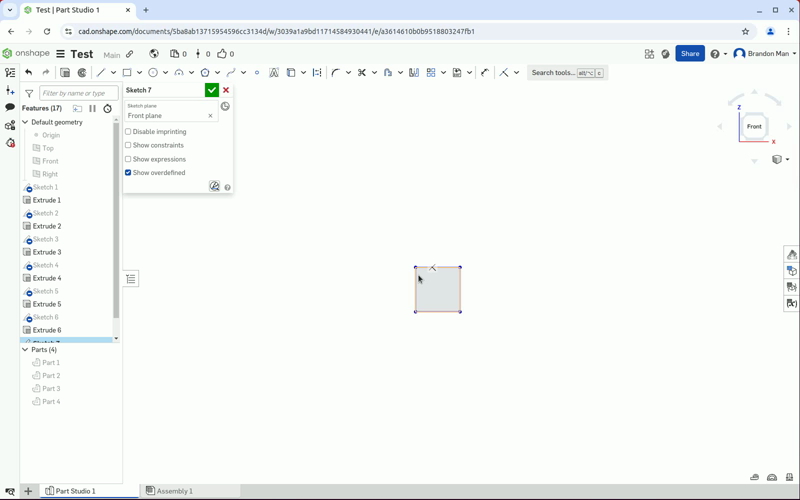
scroll(6)
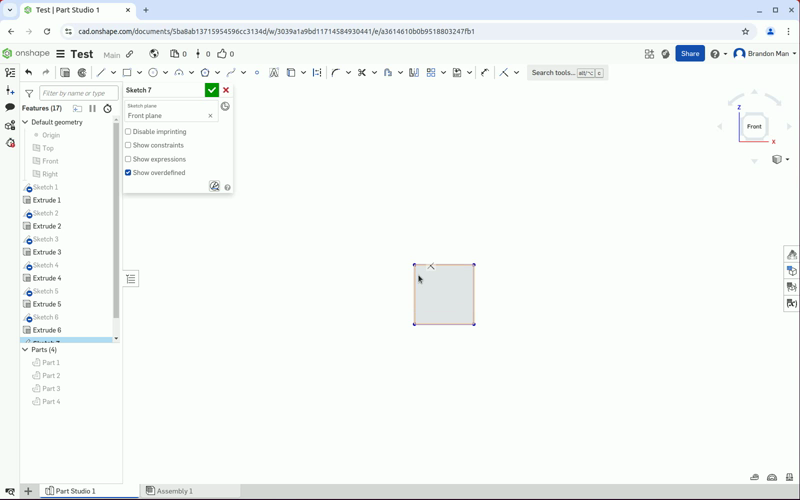
scroll(6)
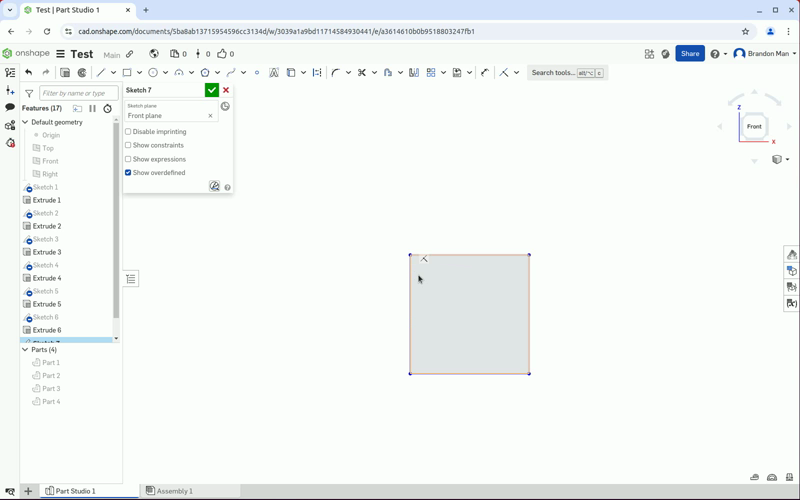
scroll(6)
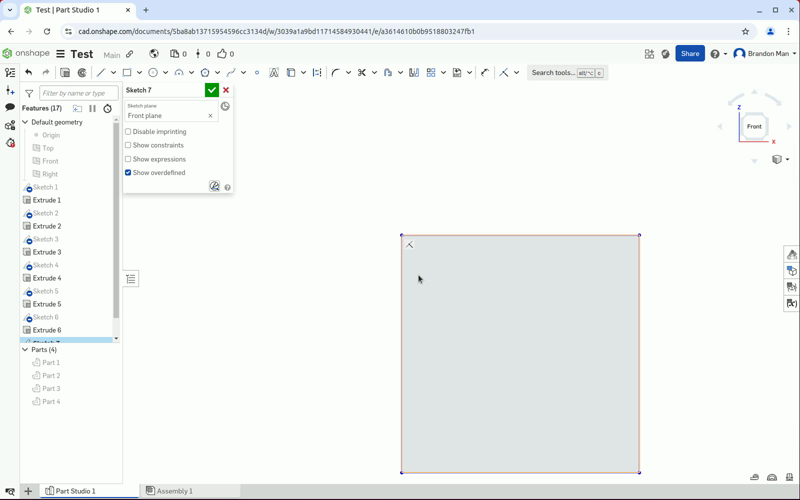
click(418, 274)
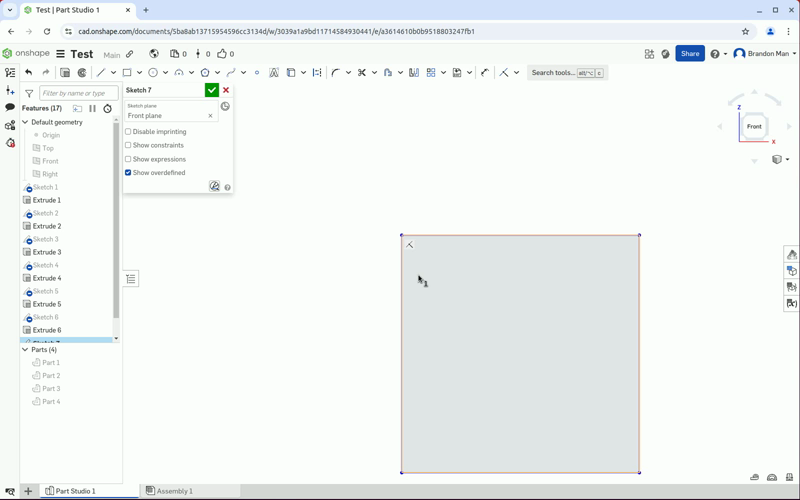
scroll(-6)
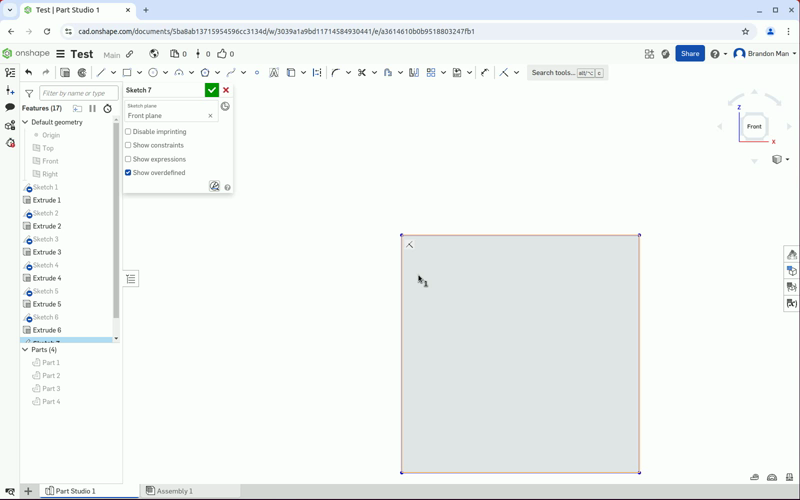
scroll(-6)
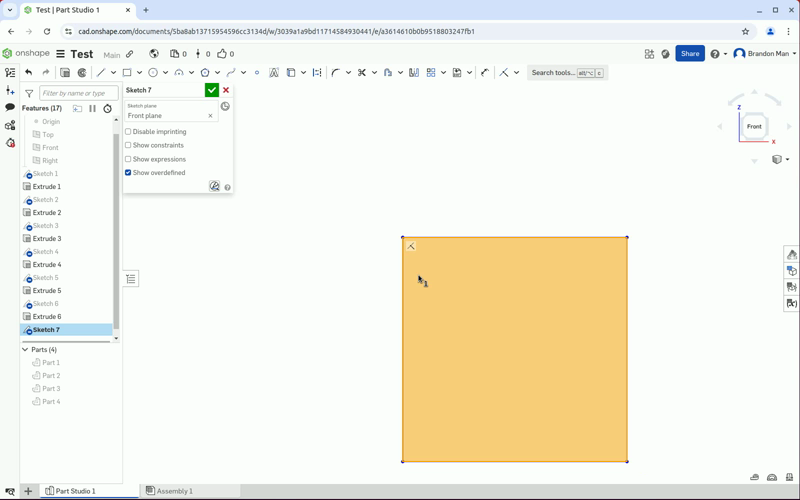
scroll(-6)
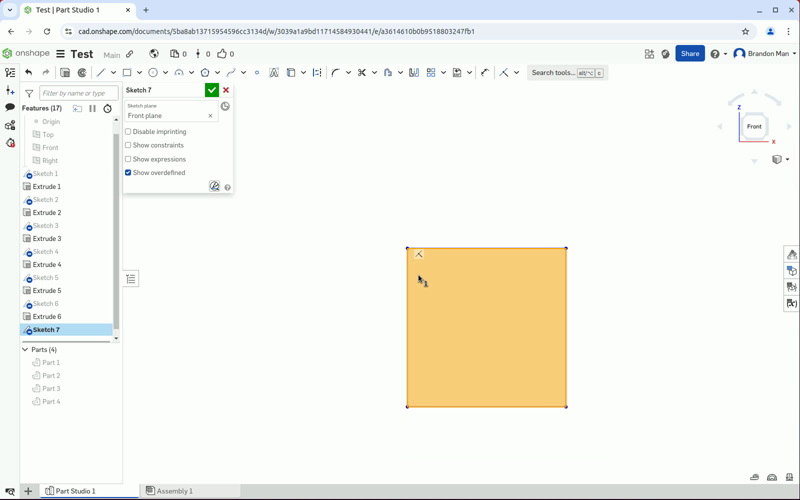
scroll(-6)
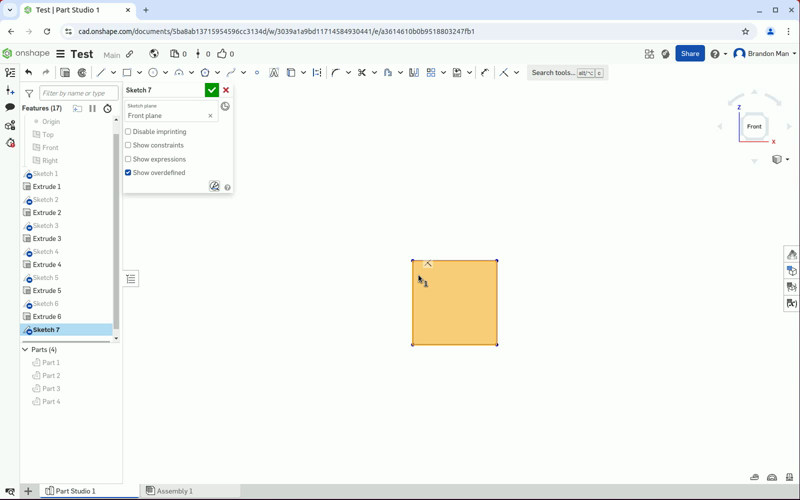
scroll(-6)
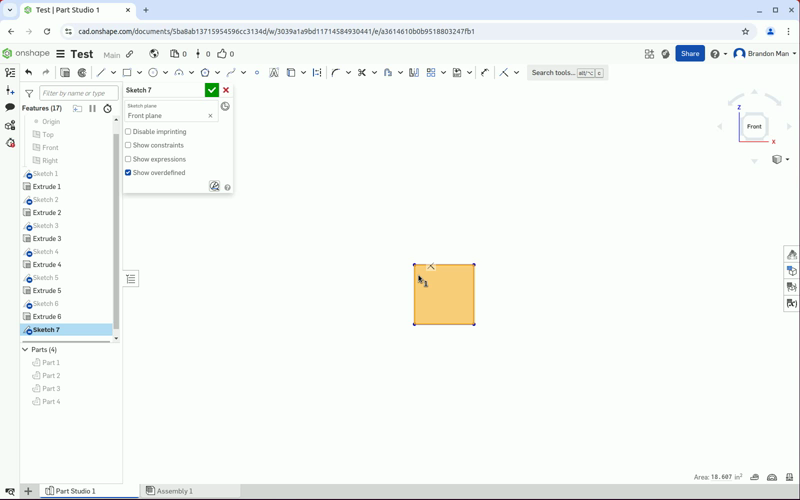
scroll(-6)
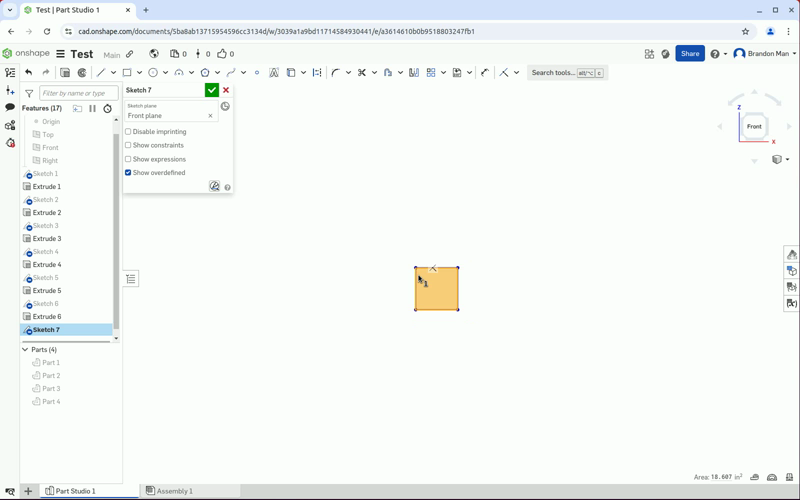
scroll(-6)
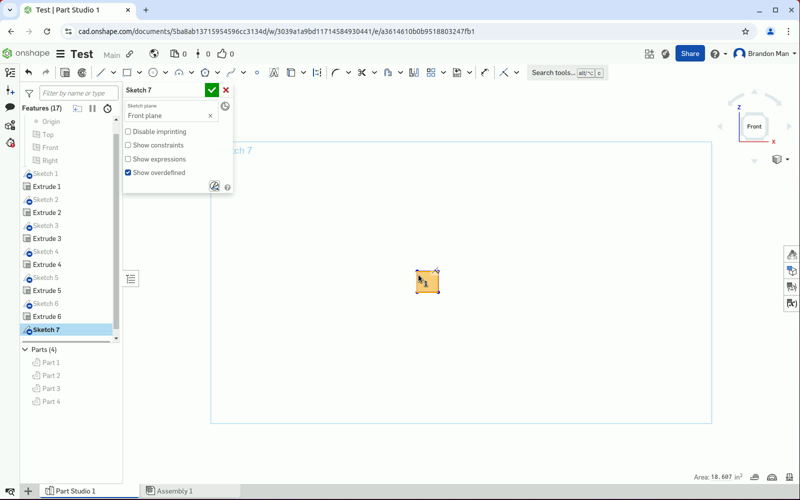
mouse_move(73, 352)
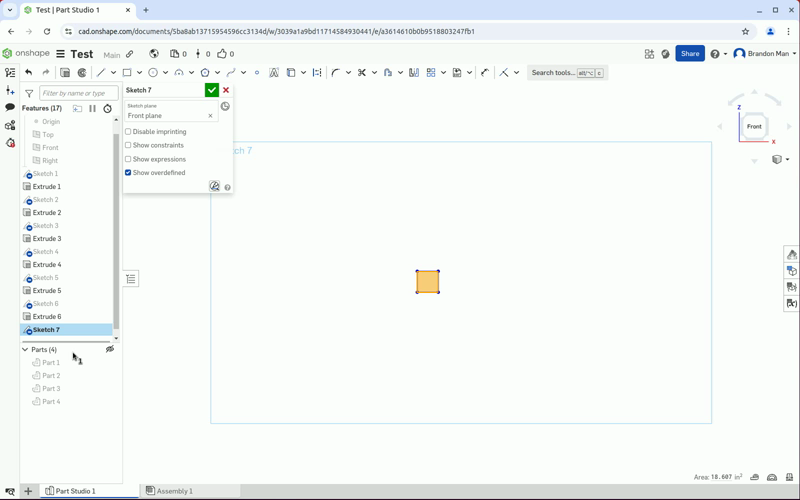
key(shift+y)
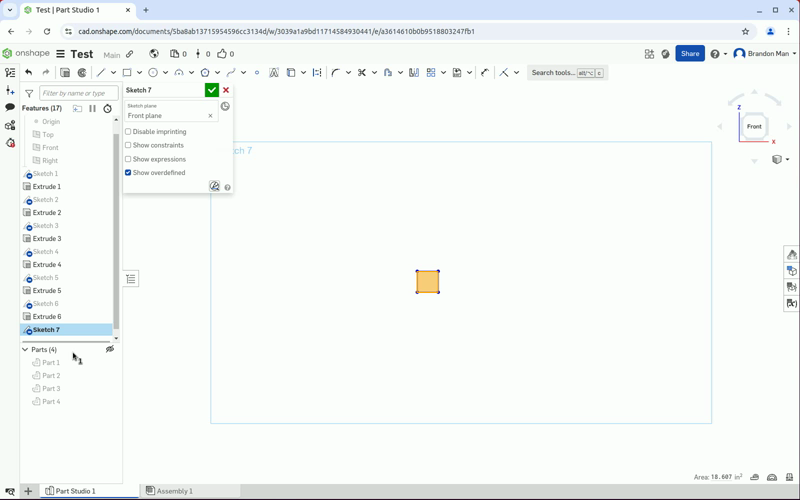
key(shift+e)
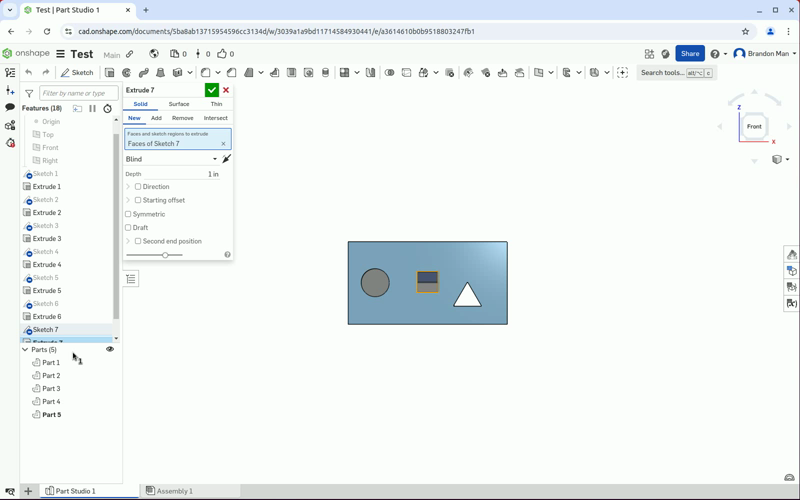
mouse_move(143, 106)
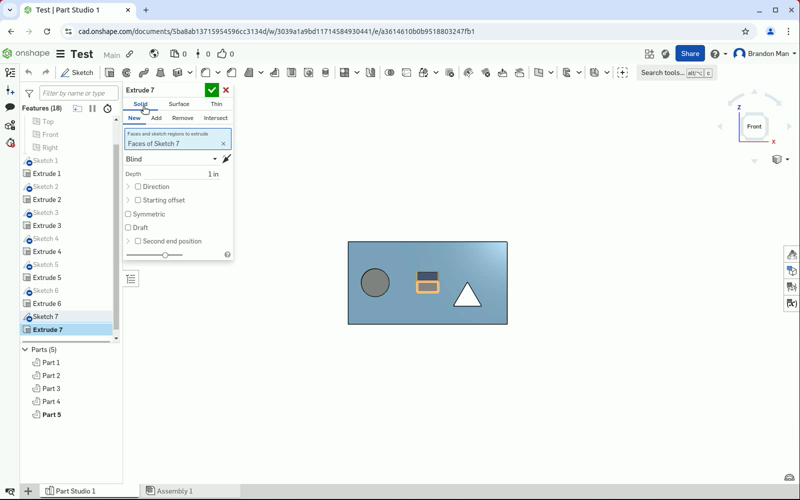
click(143, 106)
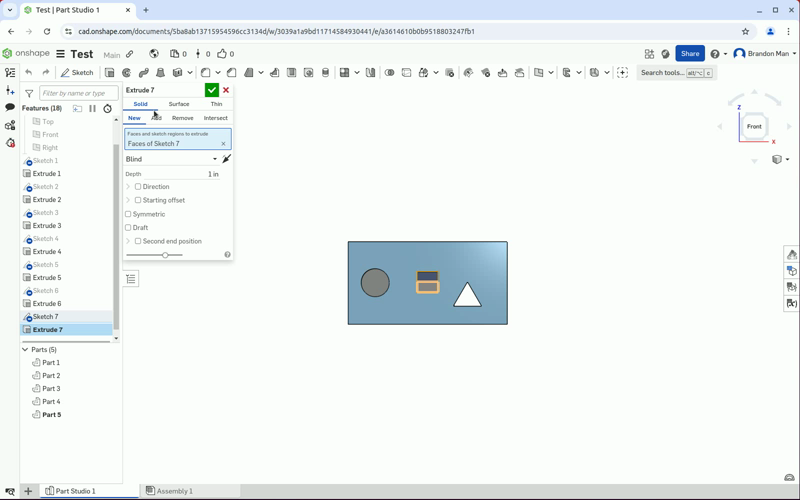
mouse_move(186, 120)
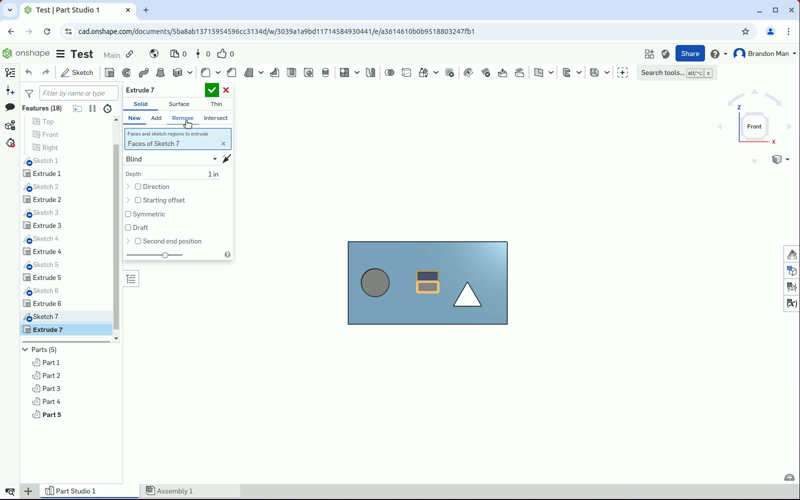
click(186, 120)
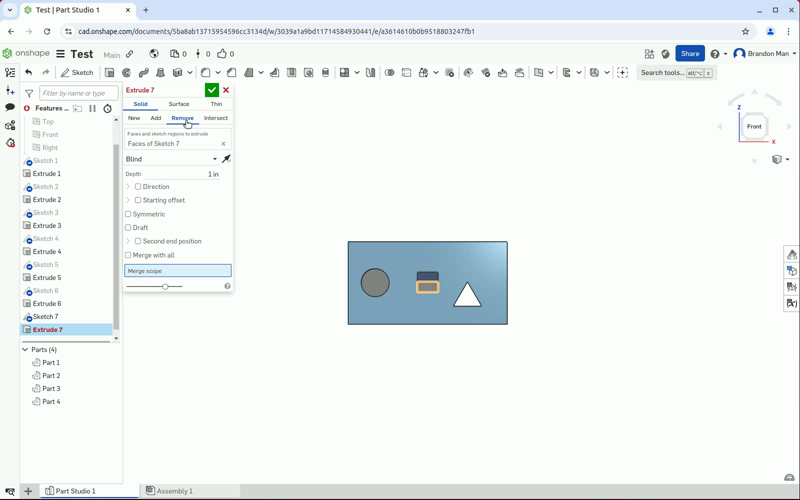
key(tab, 4)
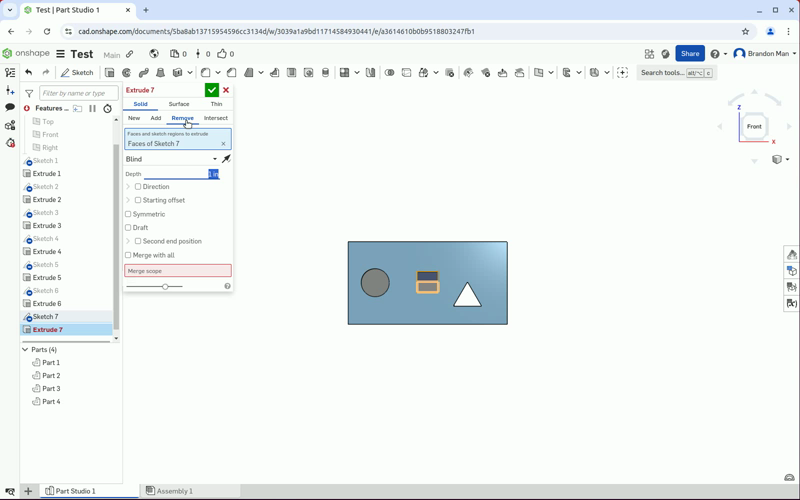
text(-8.666)
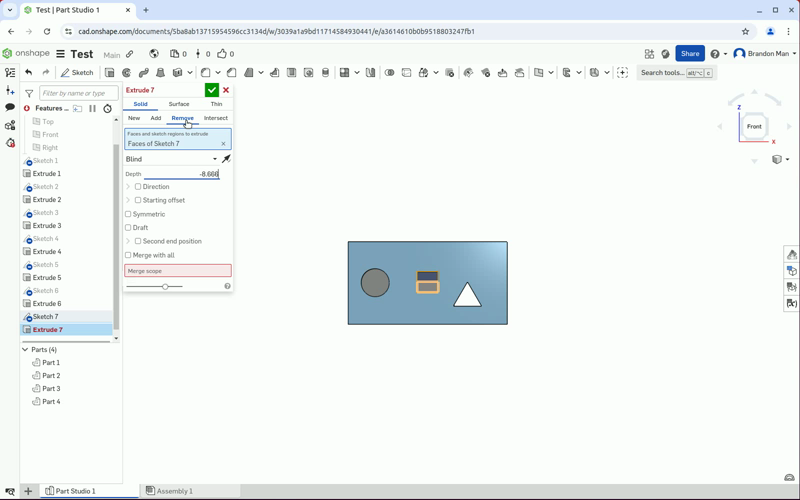
key(tab, 3)
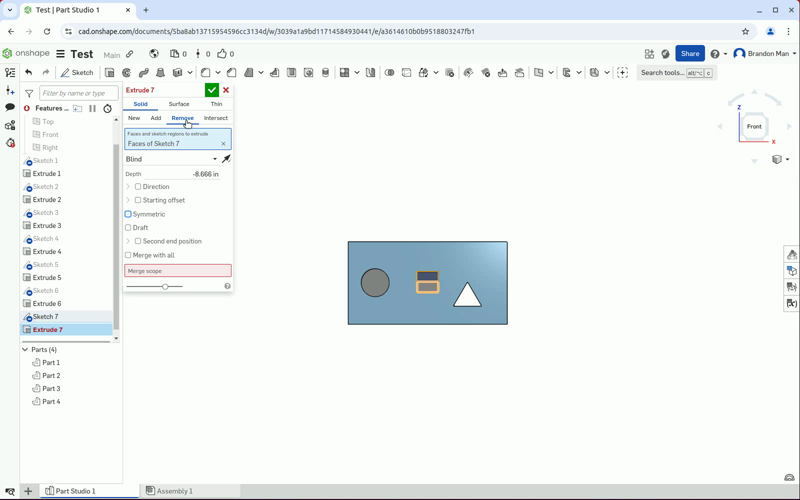
key(space)
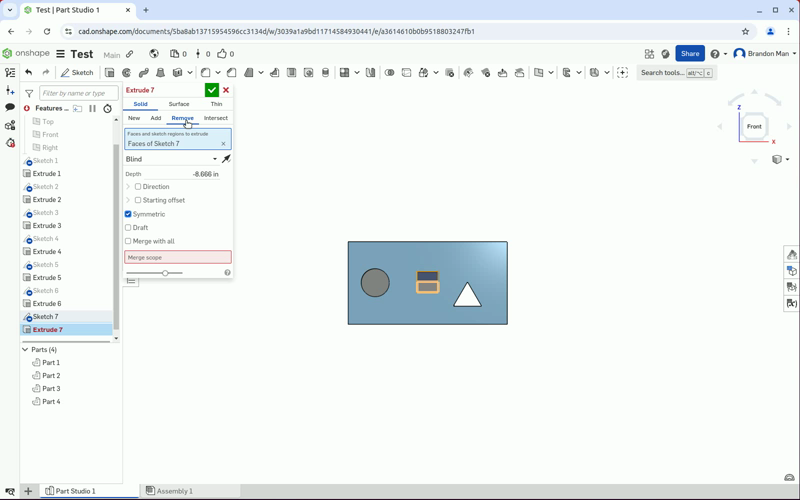
key(tab, 2)
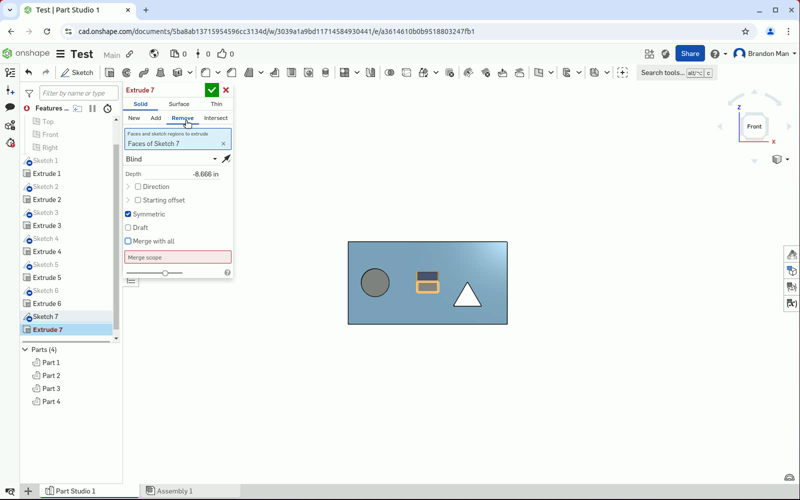
key(space)
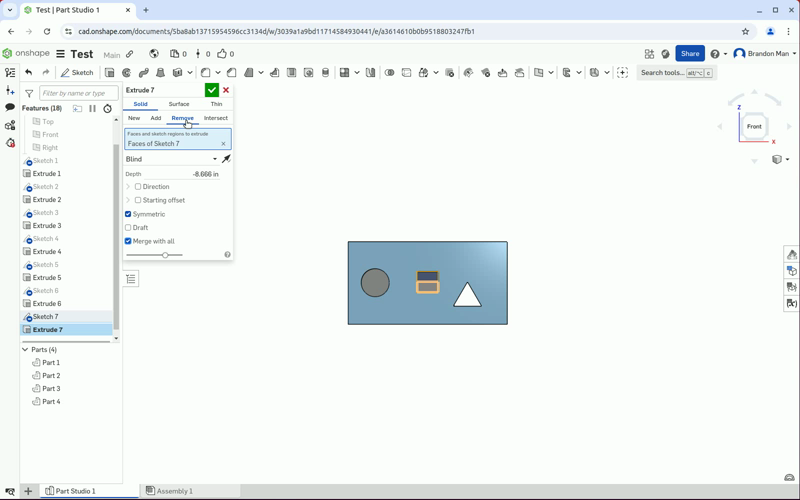
key(enter)
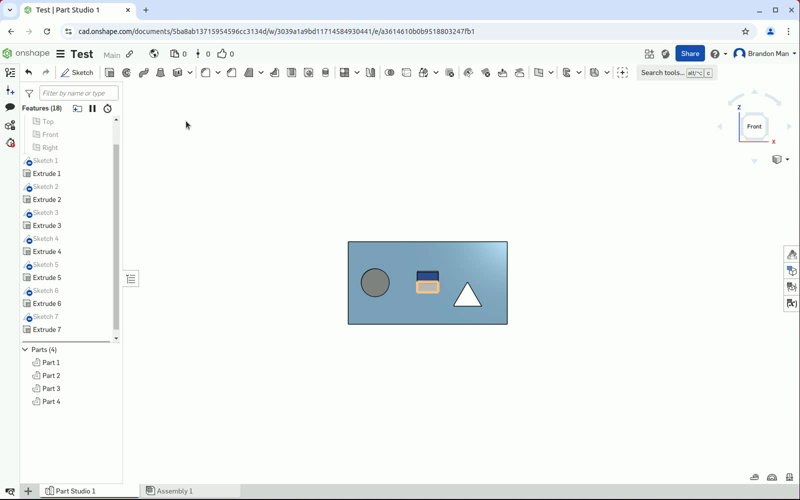
key(shift+h)
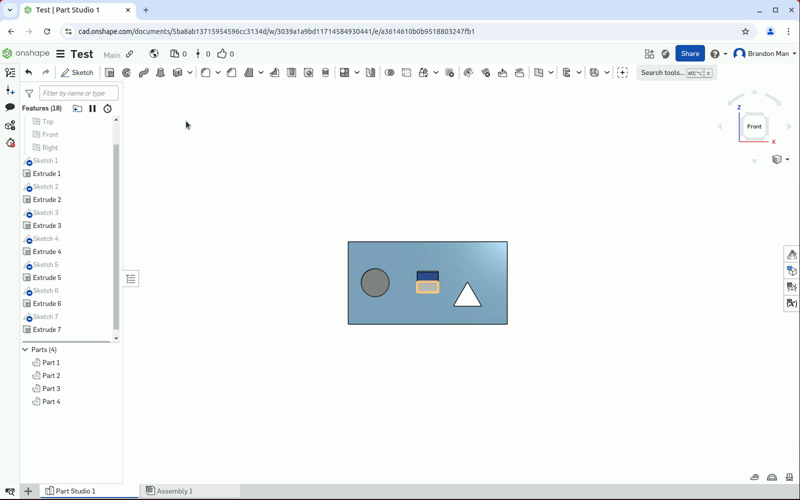
key(shift+h)
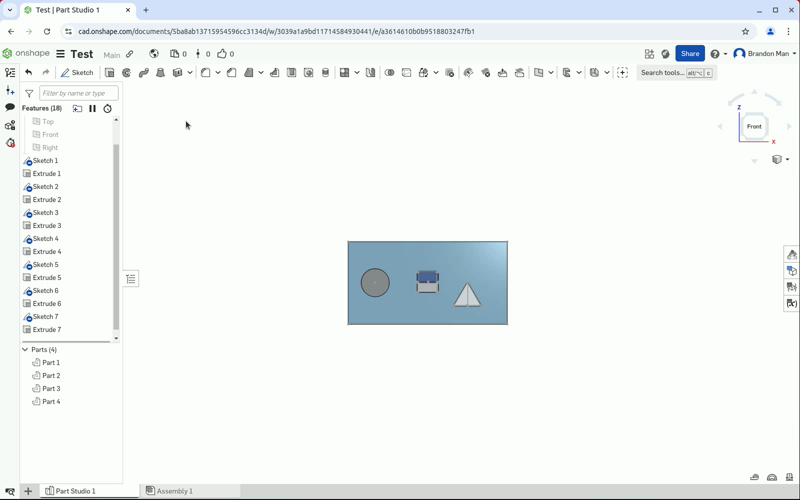
key(shift+7)
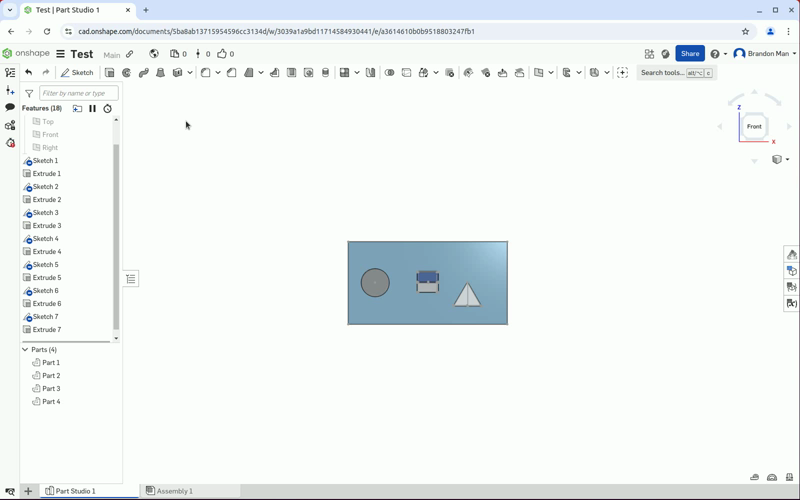
key(left, 2)
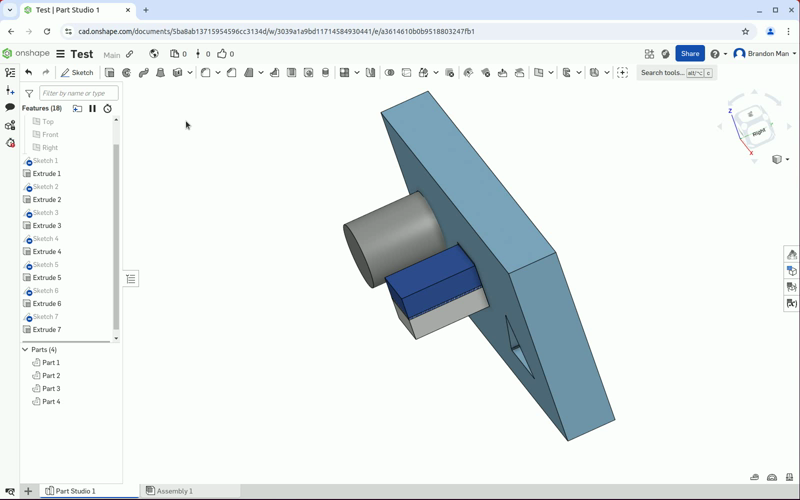
key(down, 2)
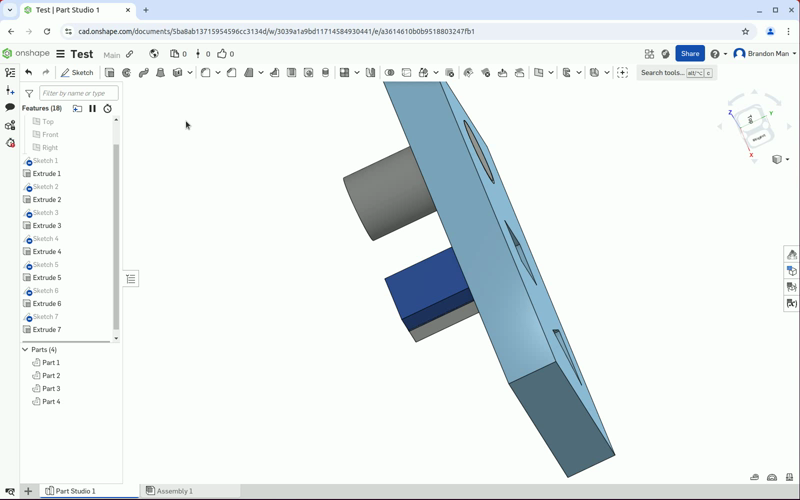
key(up, 2)
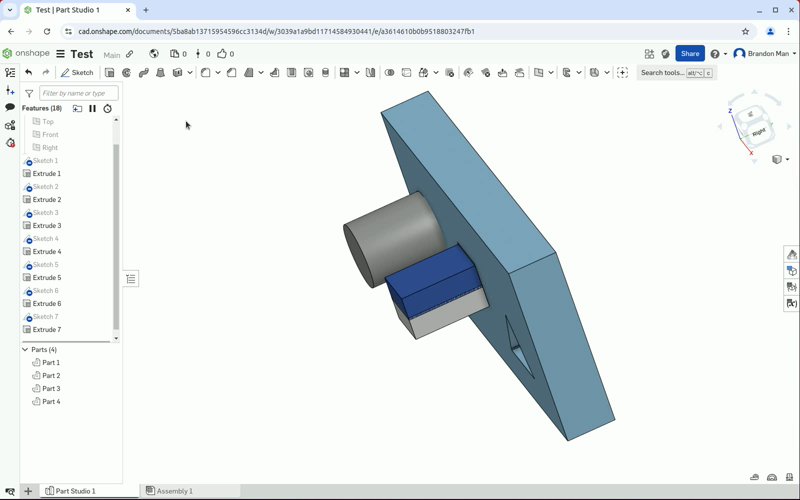
key(right, 2)
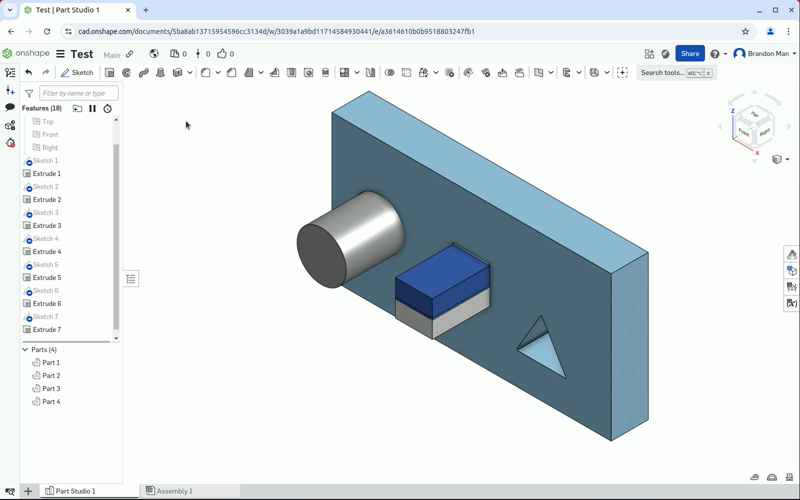
mouse_move(69, 163)
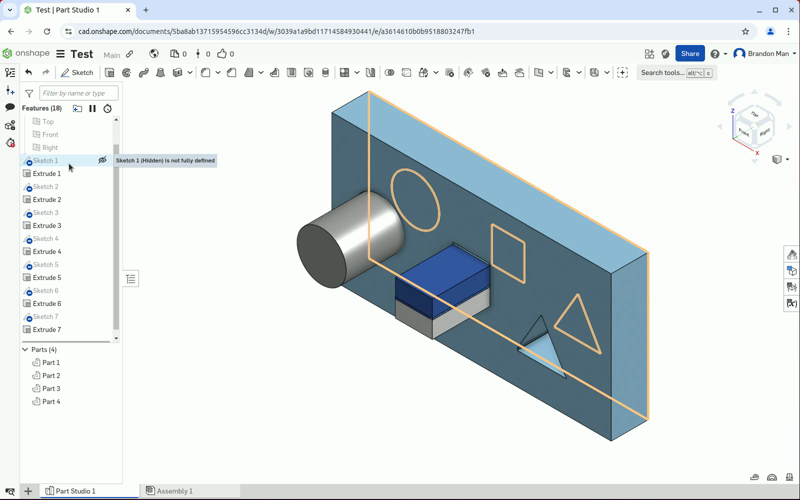
click(69, 163)